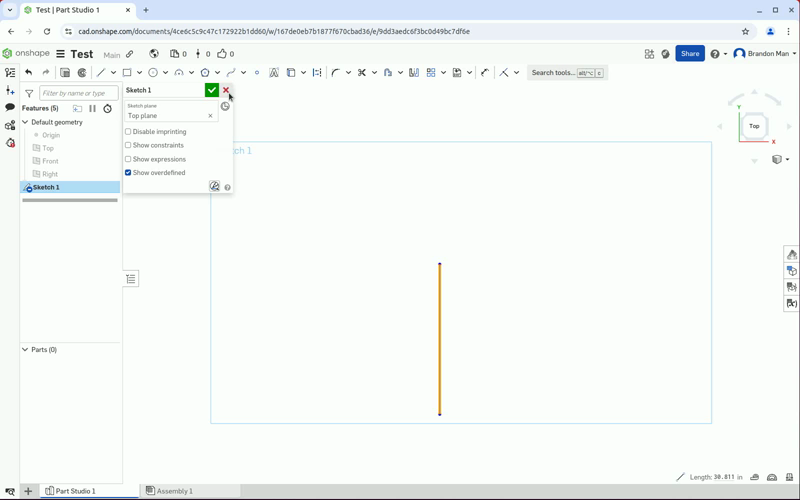
key(shift+h)
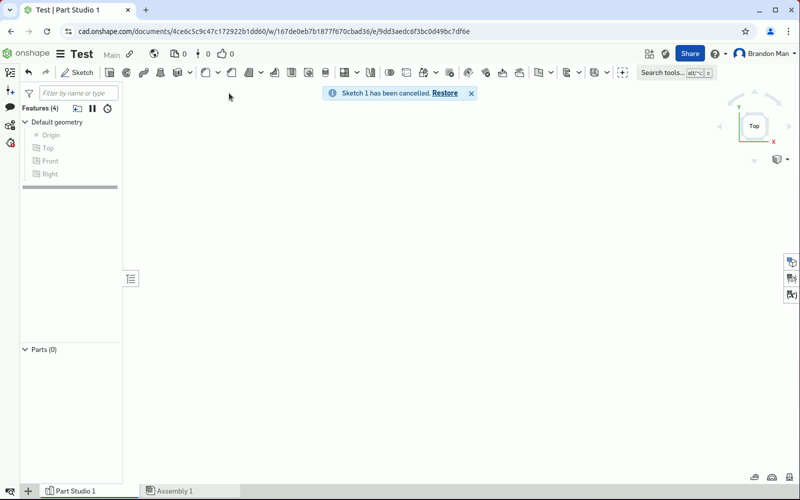
mouse_move(73, 352)
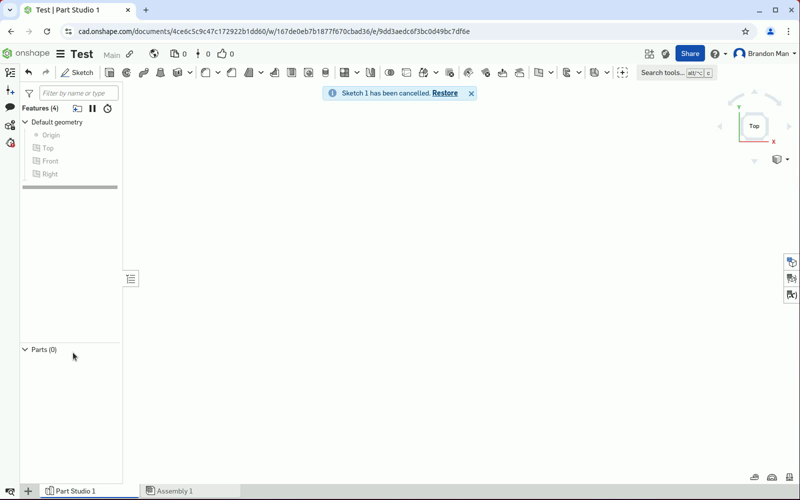
key(y)
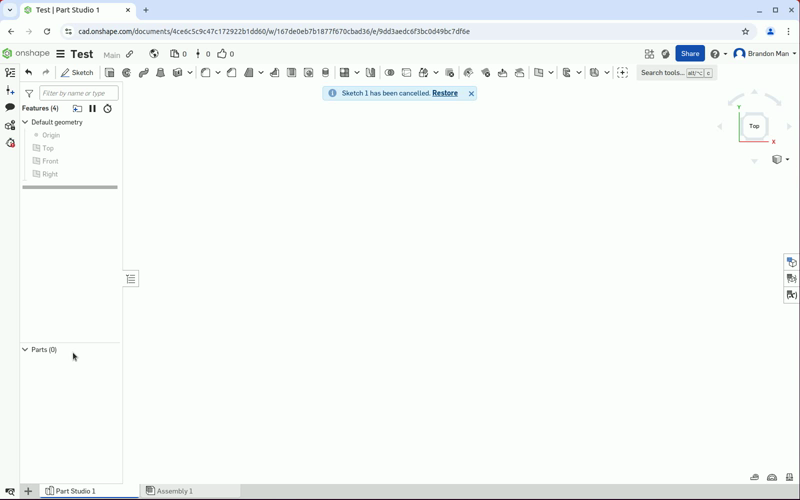
key(shift+p)
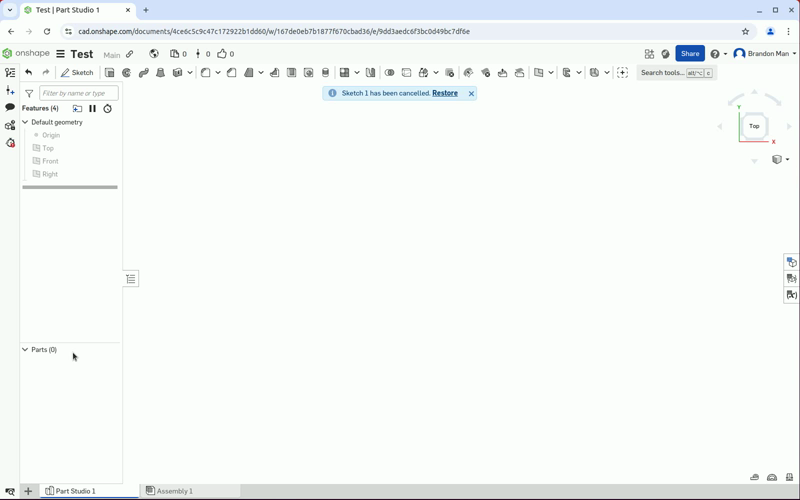
key(space)
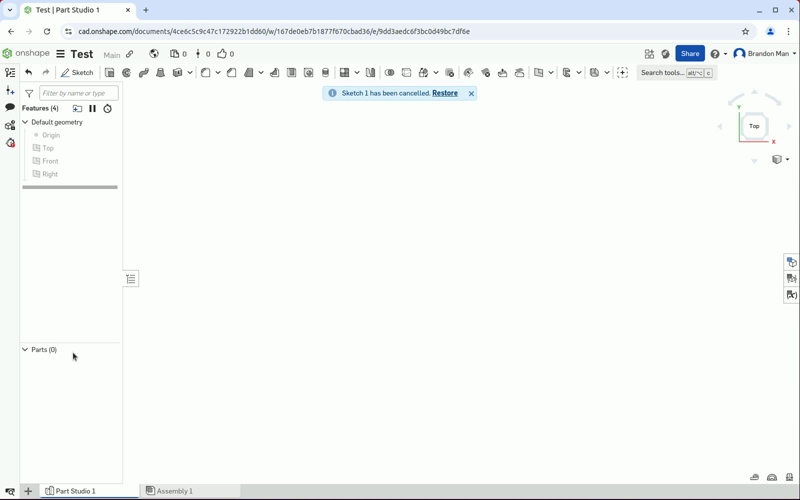
key_down(shift)
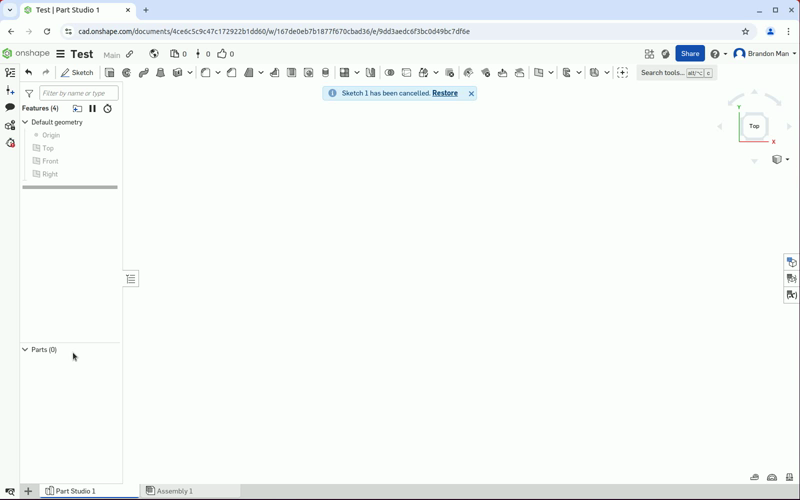
key(up)
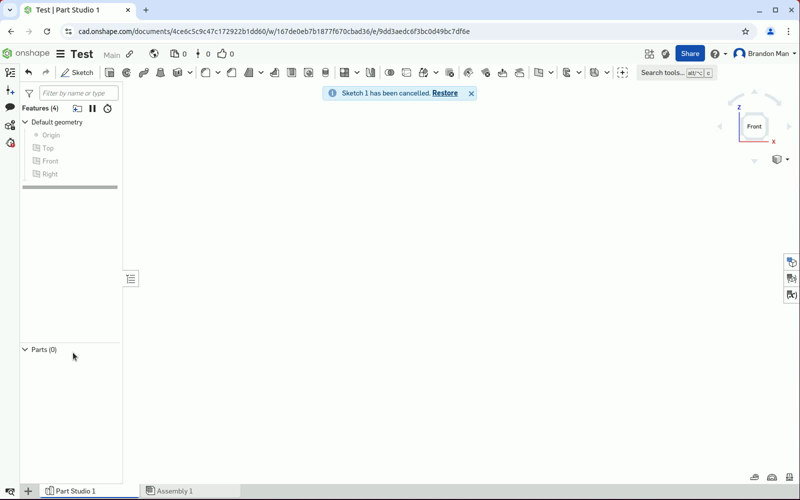
key_up(shift)
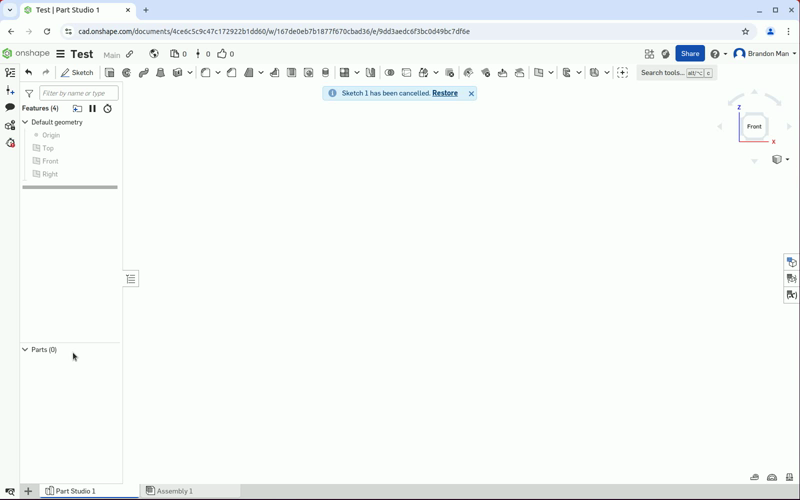
mouse_move(73, 352)
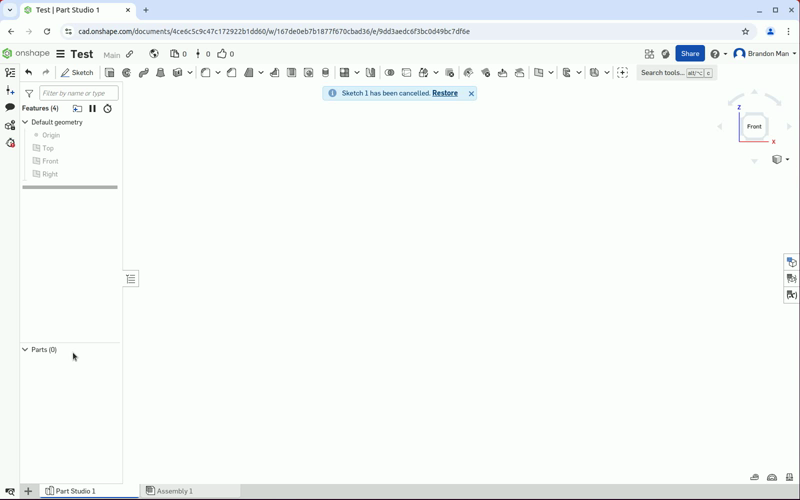
key(shift+y)
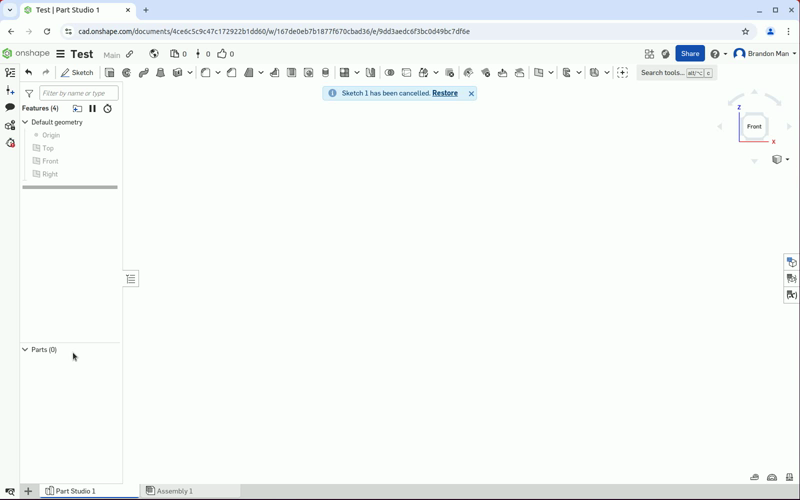
key(shift+s)
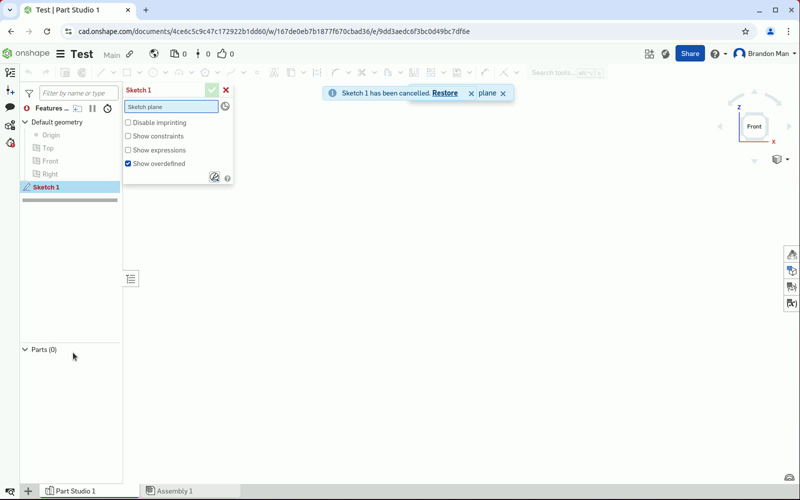
mouse_move(73, 163)
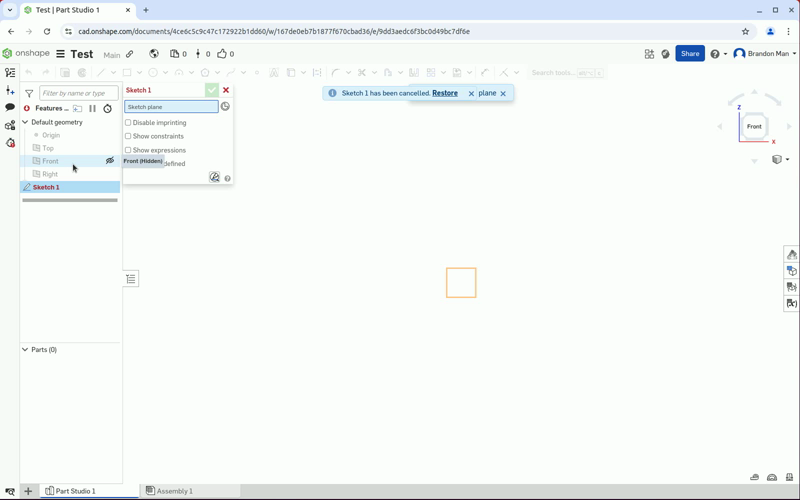
click(73, 163)
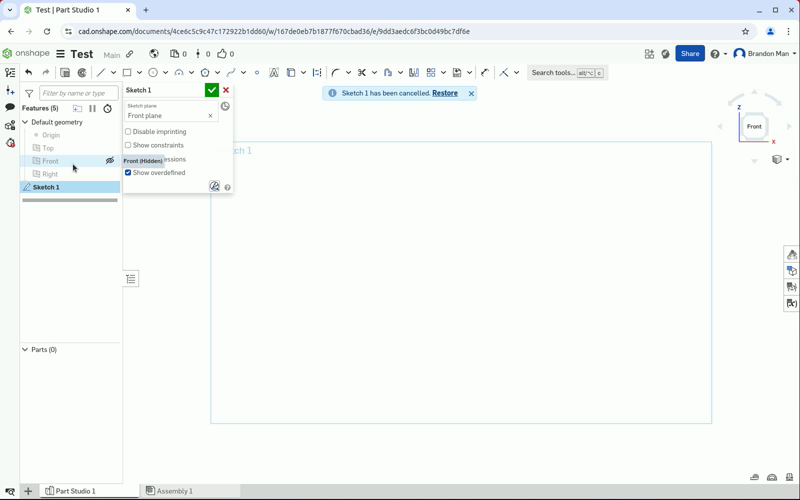
mouse_move(73, 352)
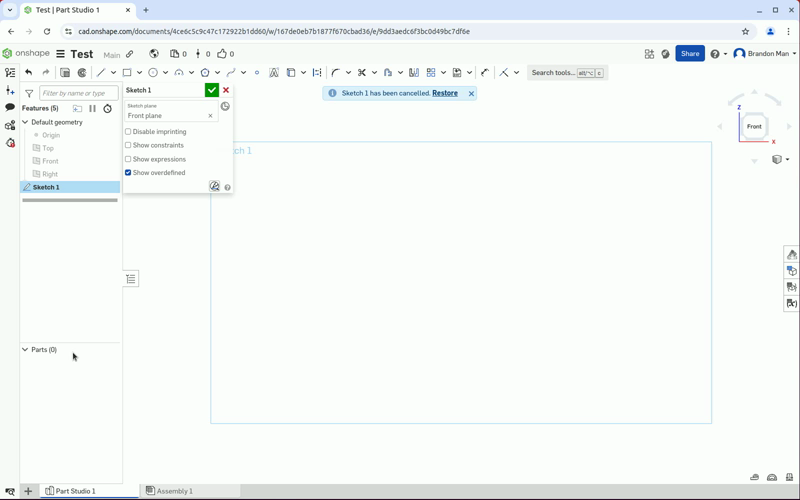
key(y)
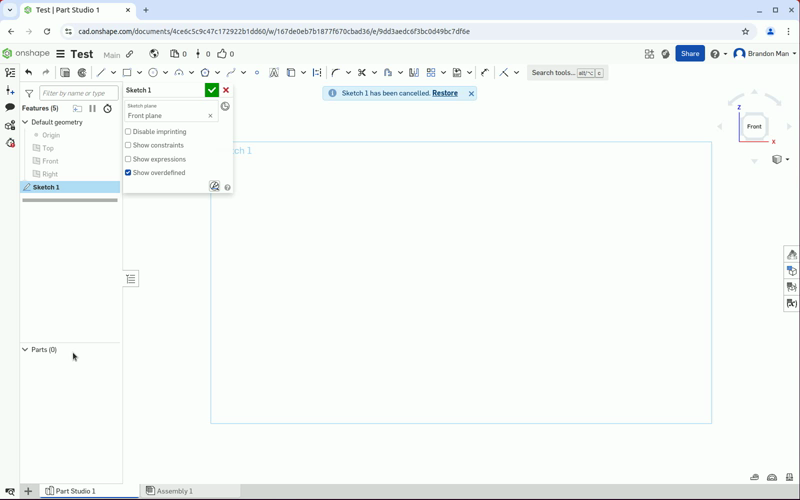
key(l)
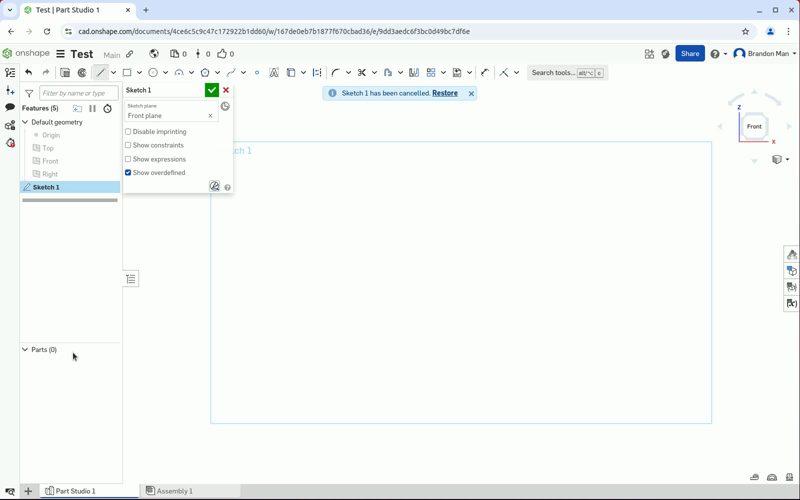
key_down(shift)
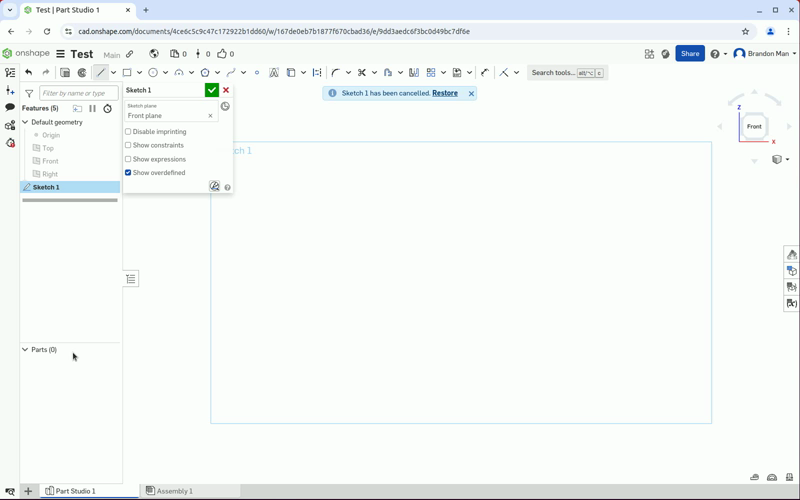
mouse_move(460, 327)
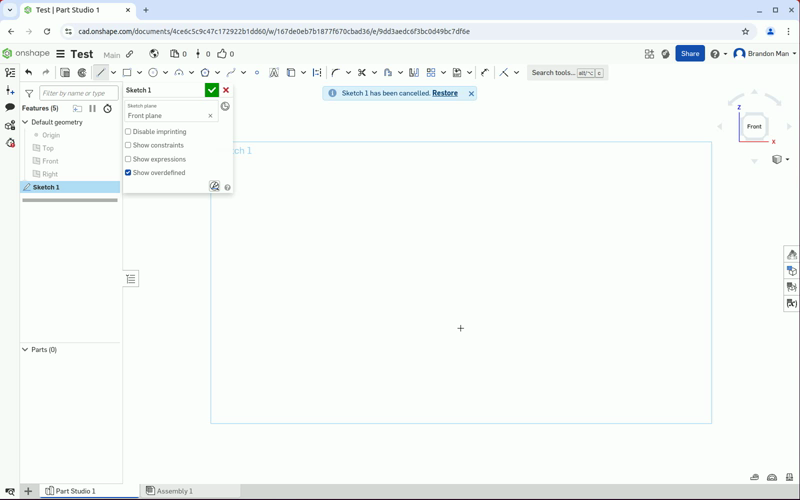
click(460, 327)
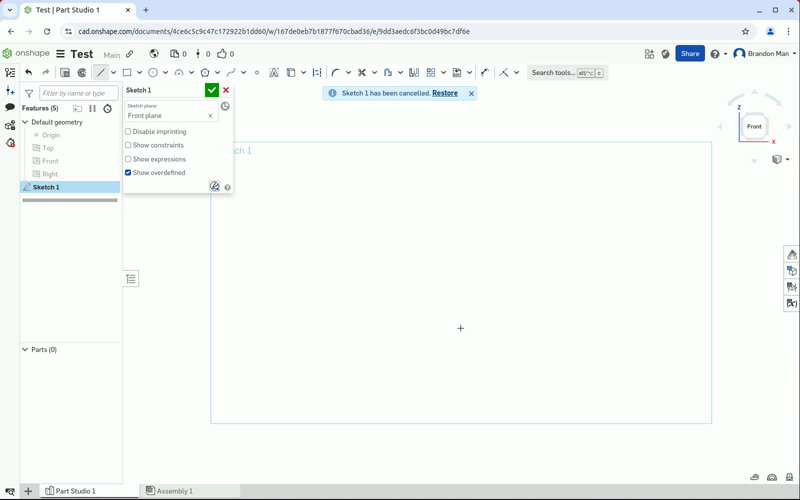
key_up(shift)
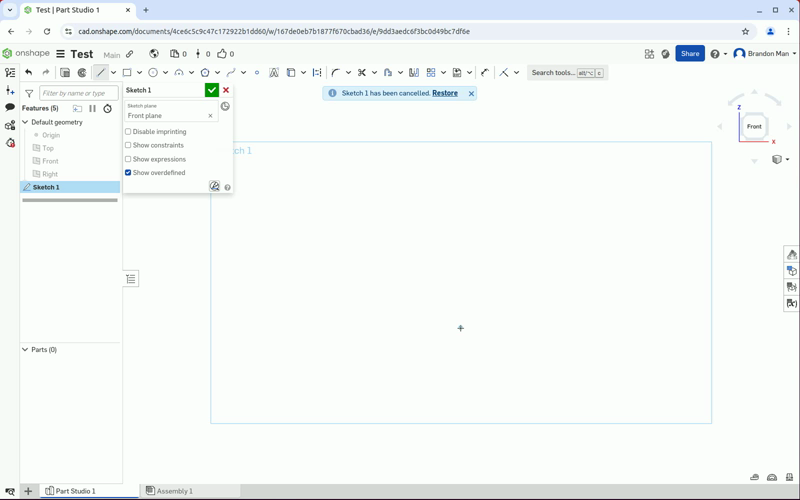
key_down(shift)
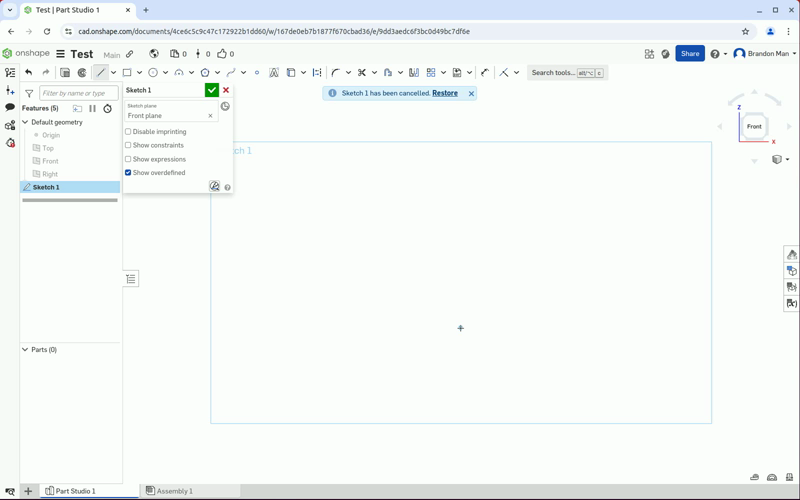
mouse_move(490, 327)
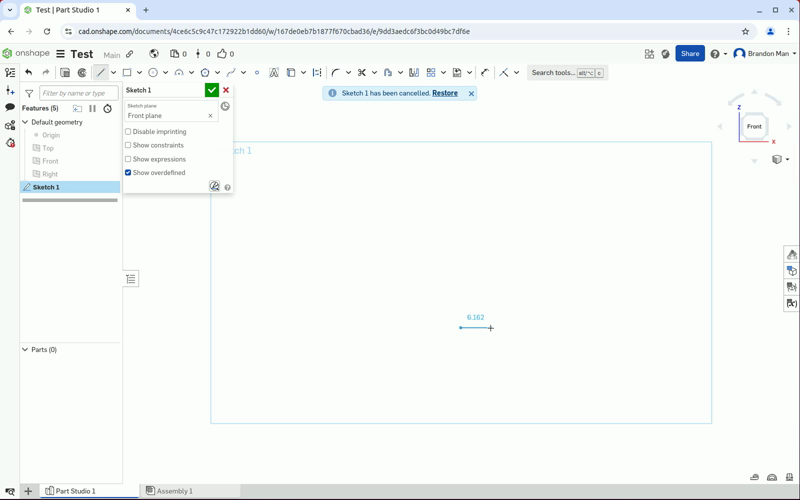
mouse_move(475, 324)
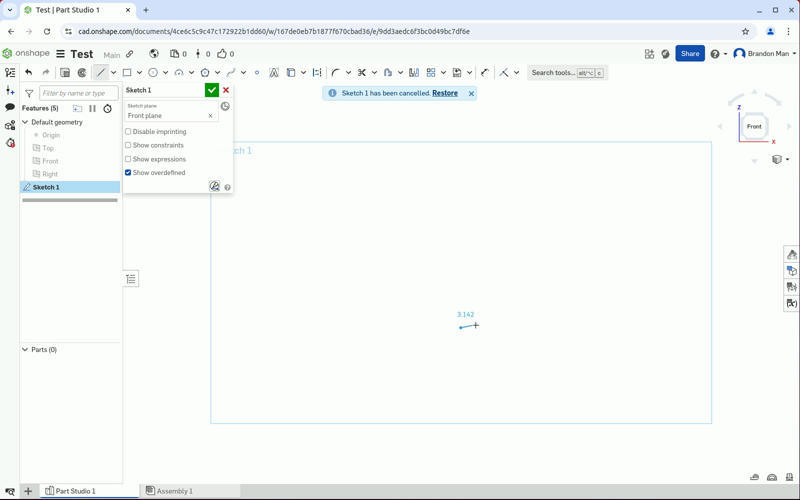
click(475, 324)
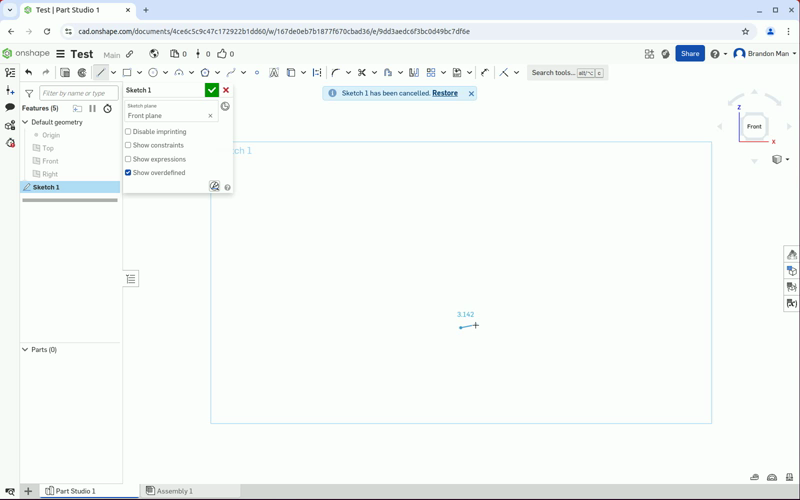
key_up(shift)
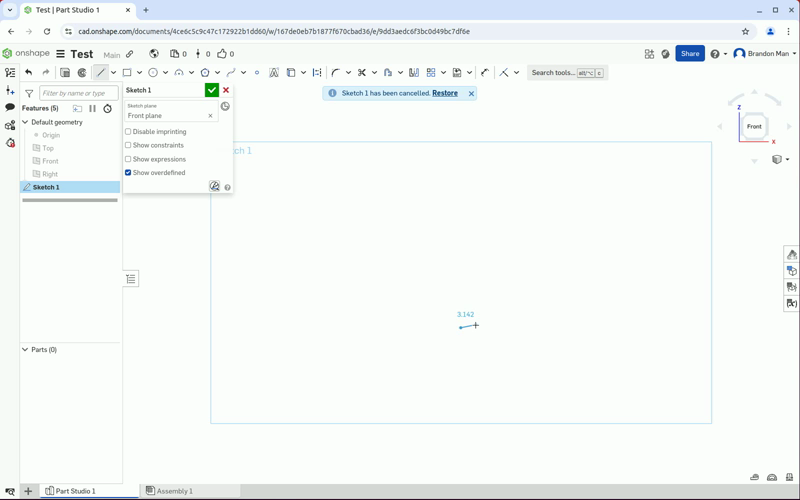
key(esc)
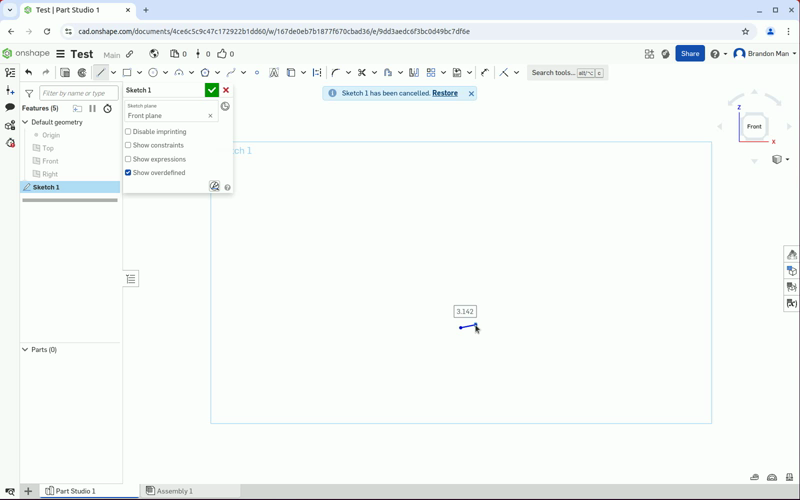
key(a)
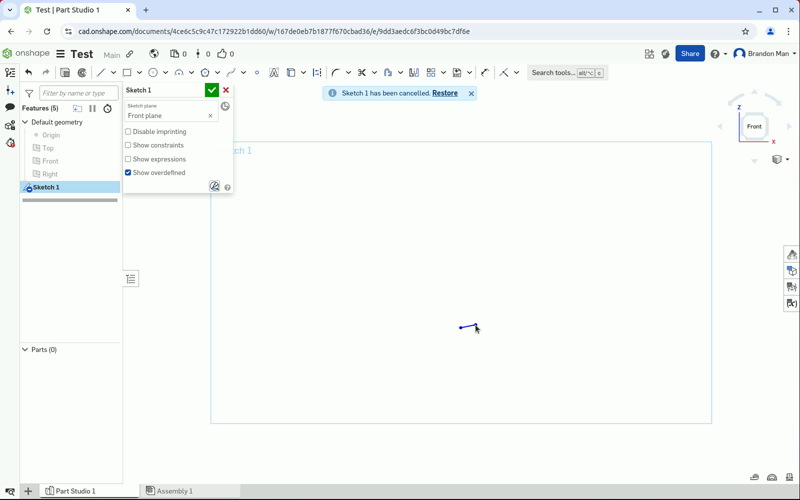
mouse_move(475, 324)
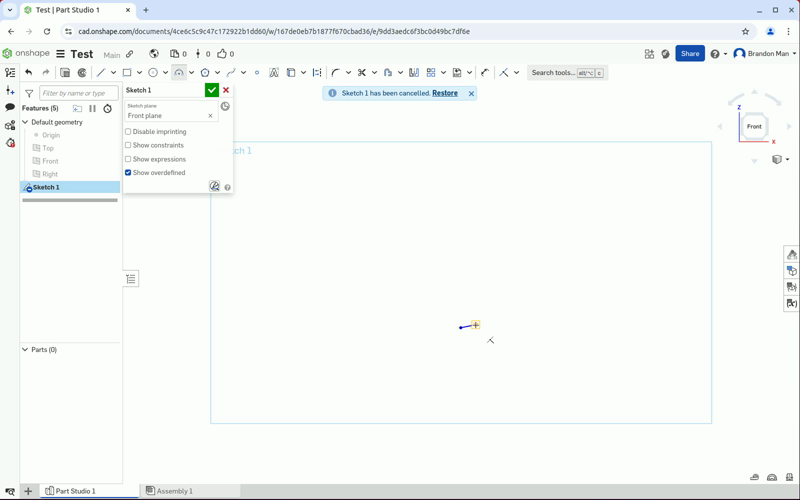
click(475, 324)
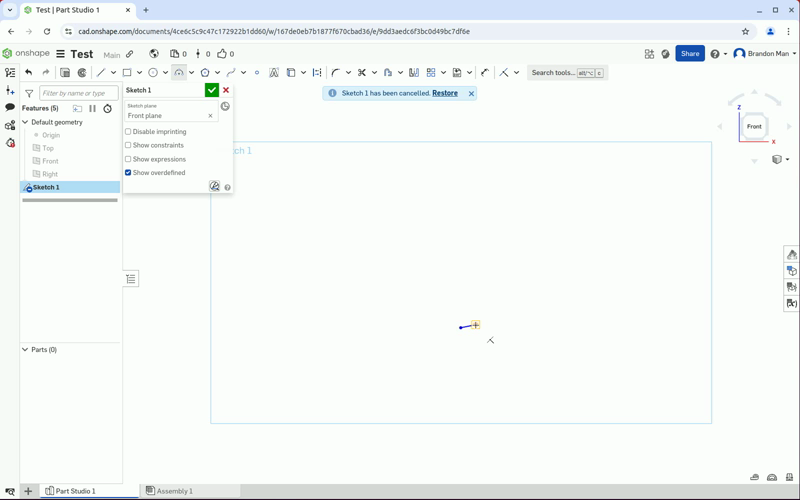
key_down(shift)
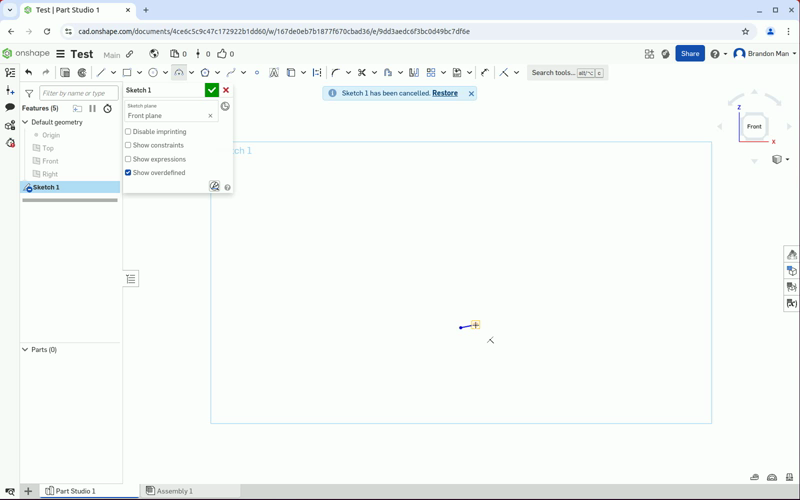
mouse_move(475, 242)
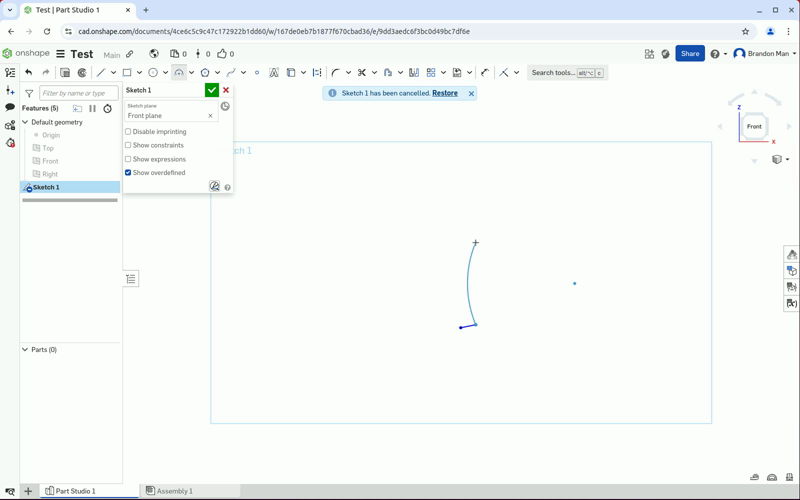
click(475, 242)
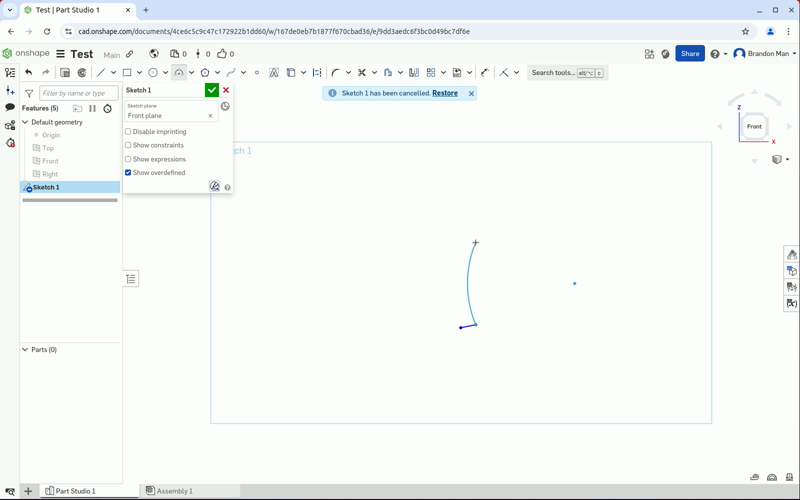
mouse_move(504, 283)
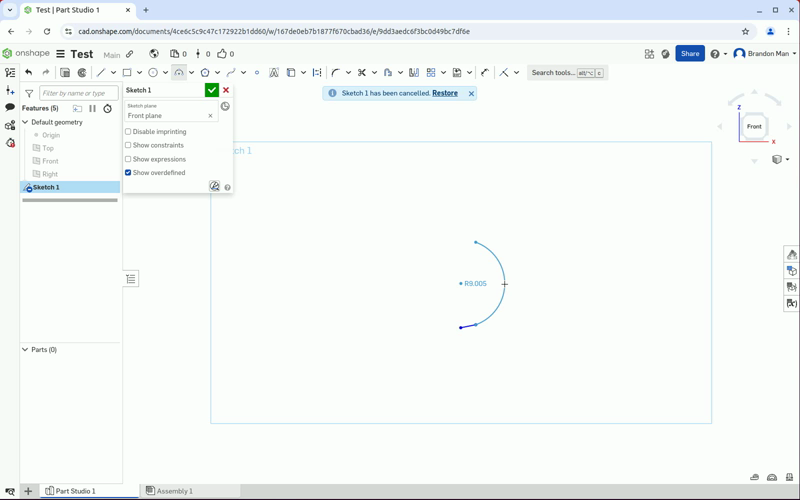
click(504, 283)
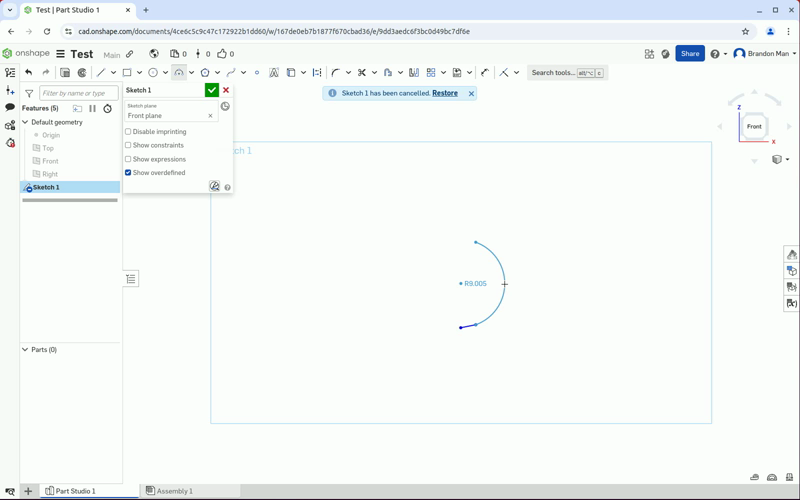
key_up(shift)
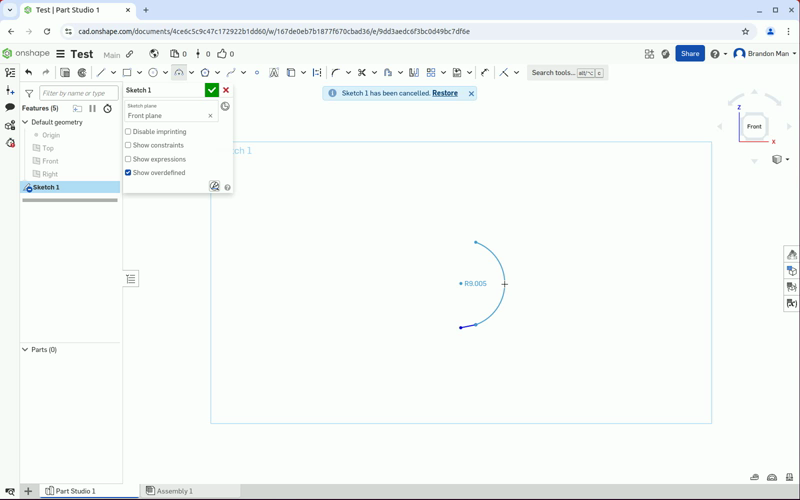
key(esc)
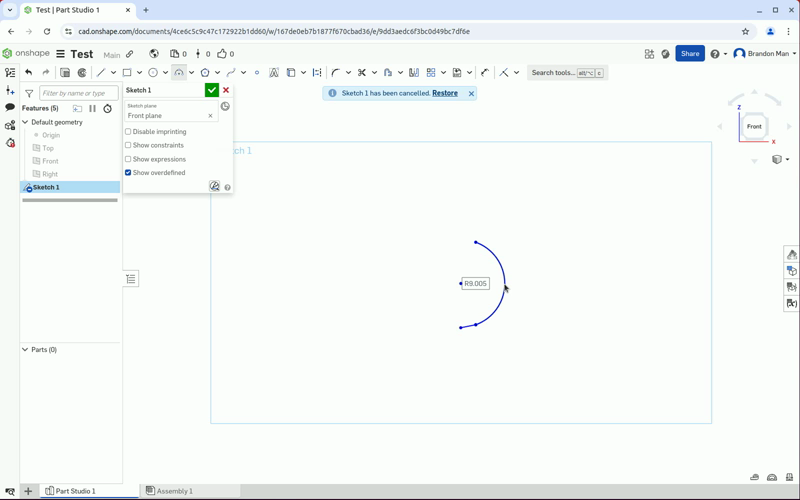
key(l)
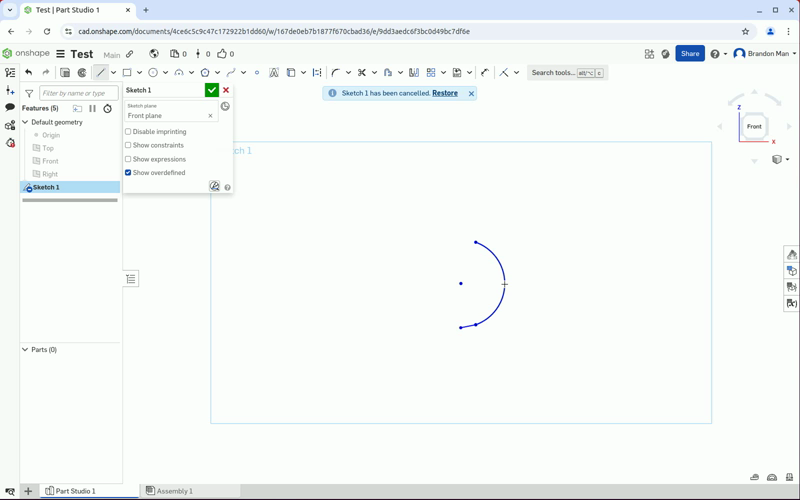
mouse_move(475, 242)
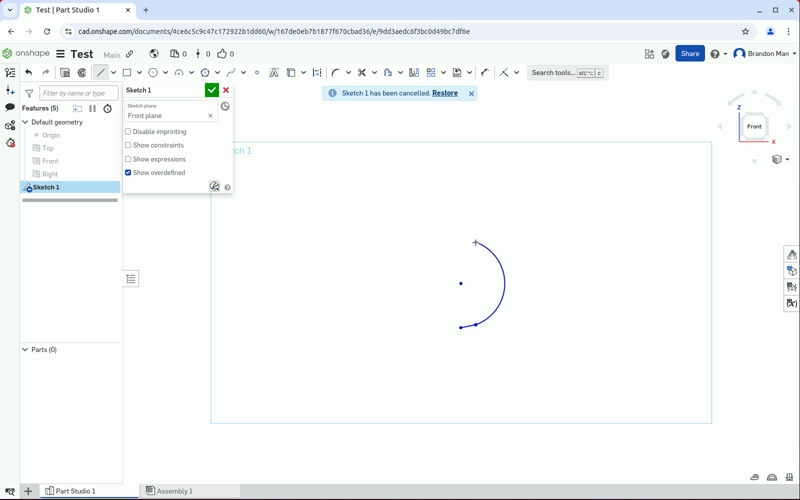
click(475, 242)
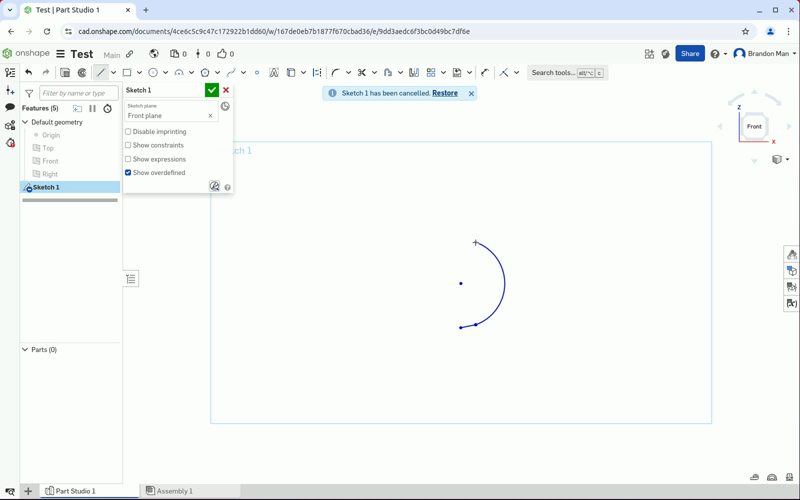
key_down(shift)
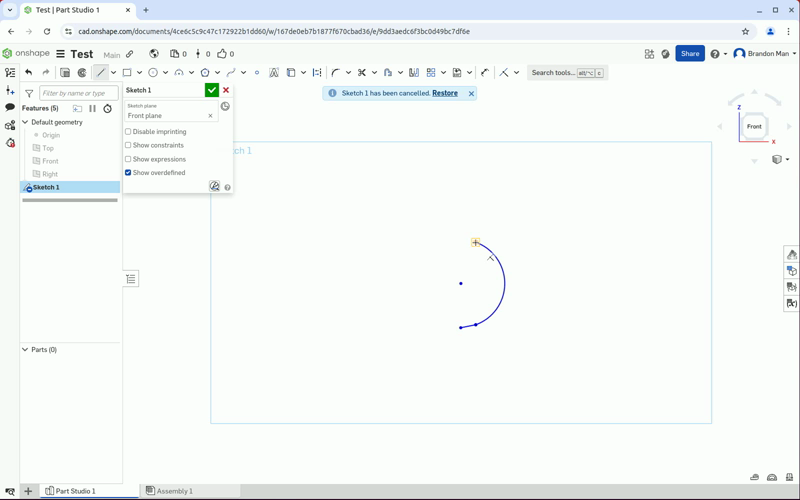
mouse_move(505, 242)
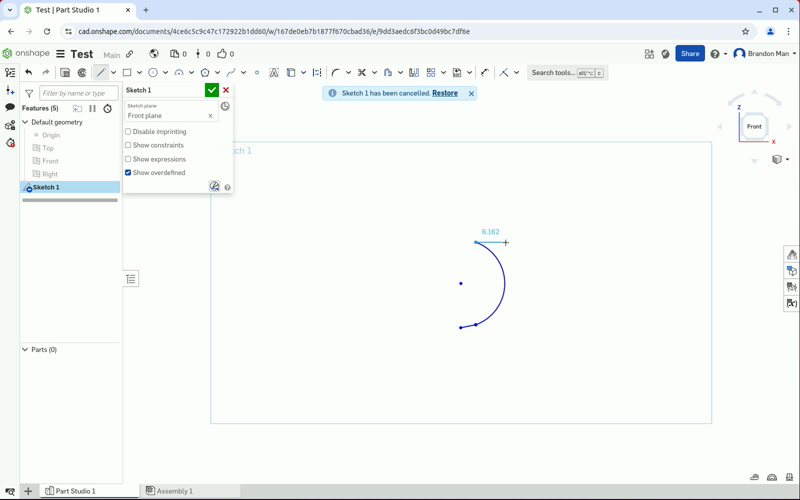
mouse_move(460, 239)
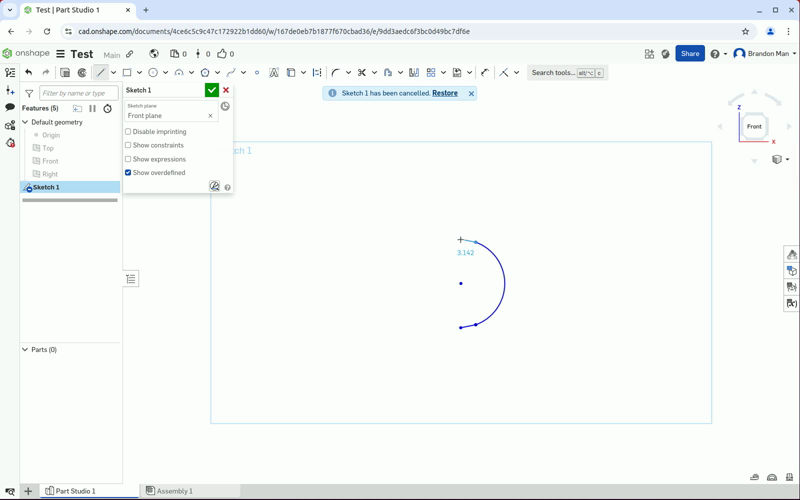
click(460, 239)
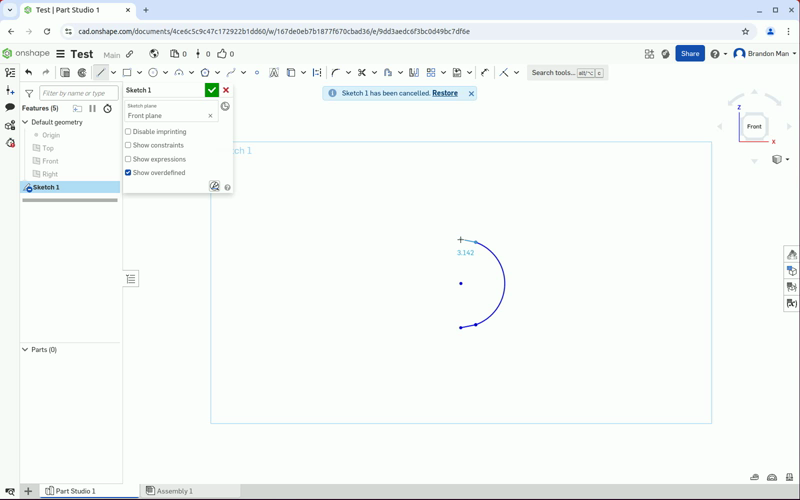
key_up(shift)
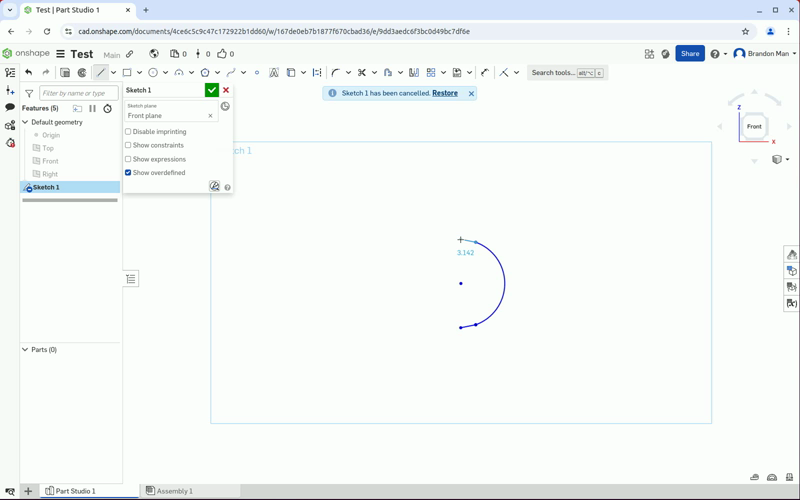
key(esc)
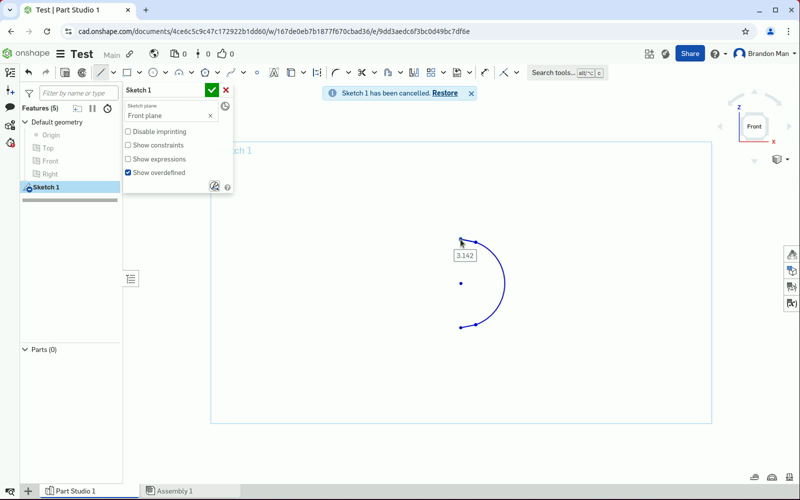
key(a)
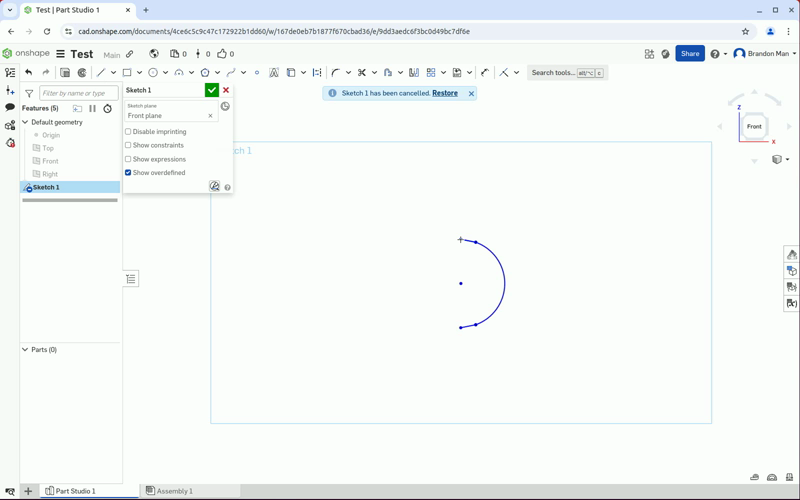
mouse_move(460, 239)
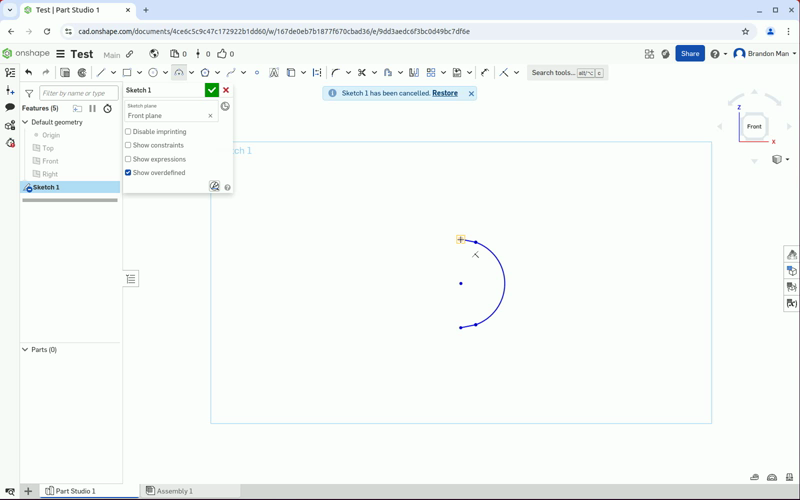
click(460, 239)
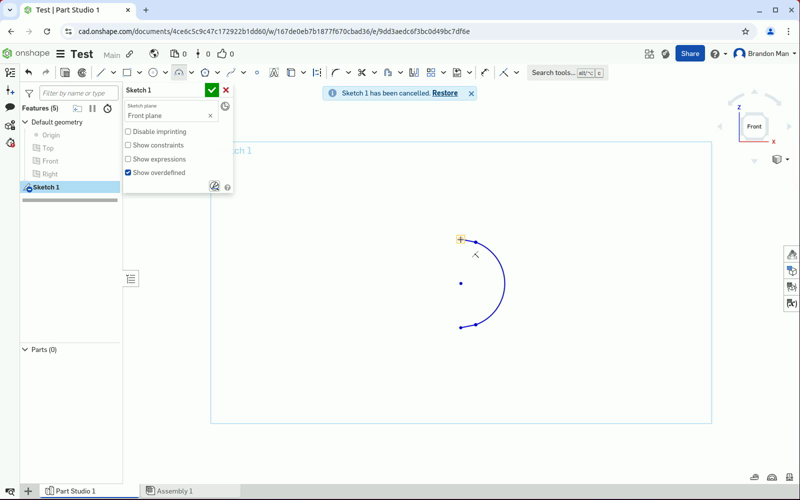
mouse_move(460, 327)
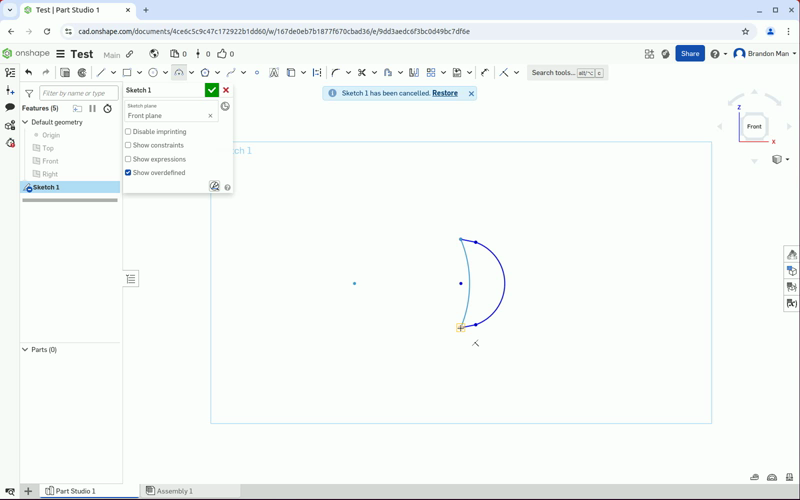
click(460, 327)
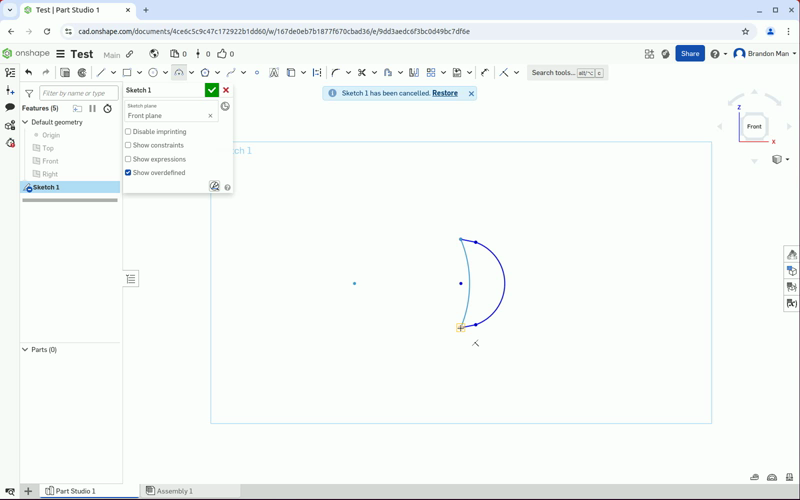
key_down(shift)
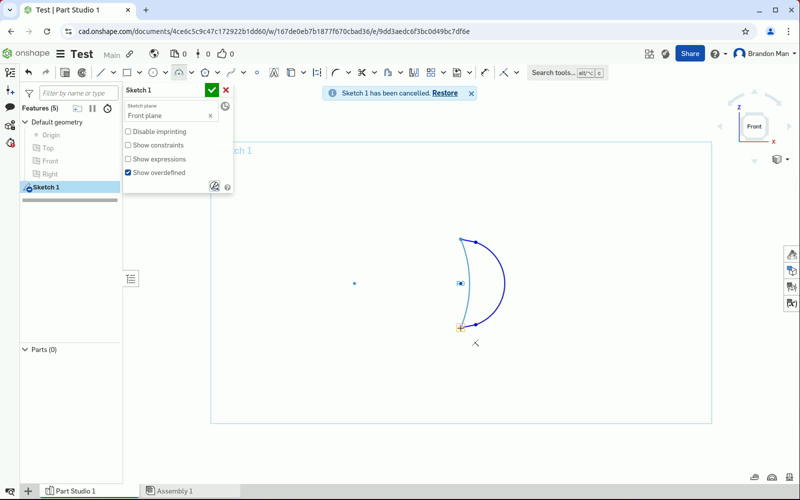
mouse_move(416, 283)
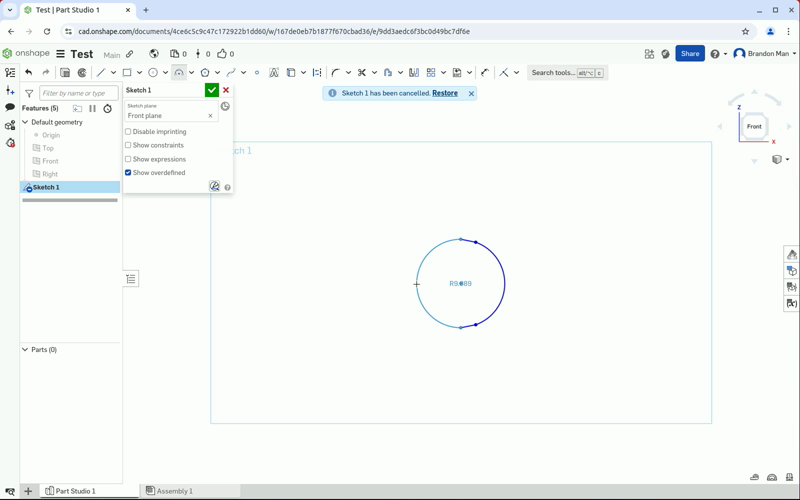
click(416, 283)
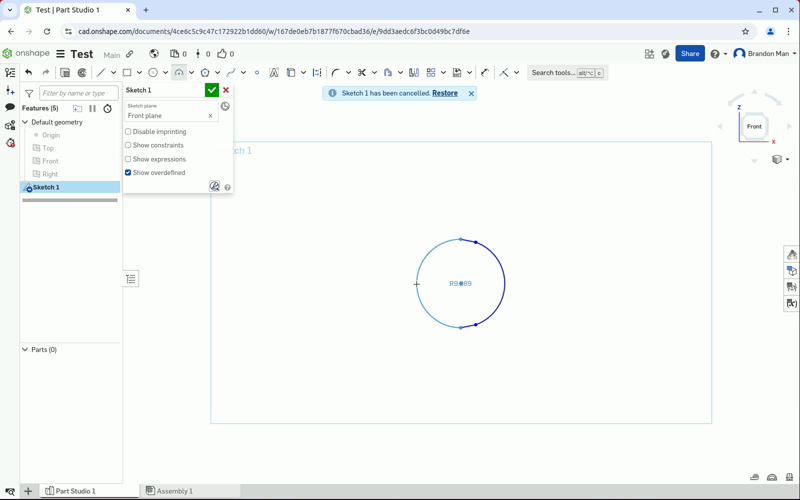
key_up(shift)
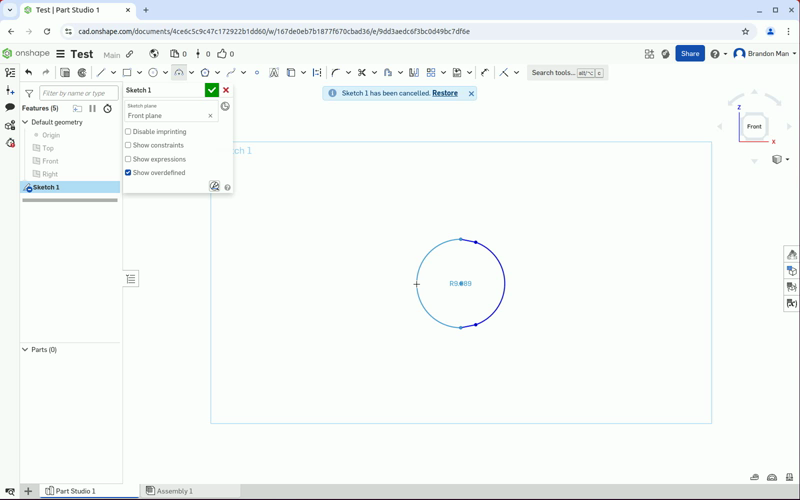
key(esc)
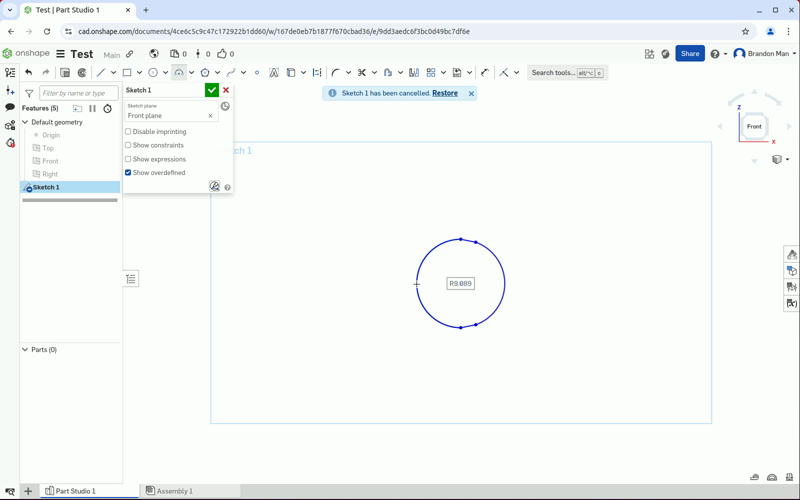
key(l)
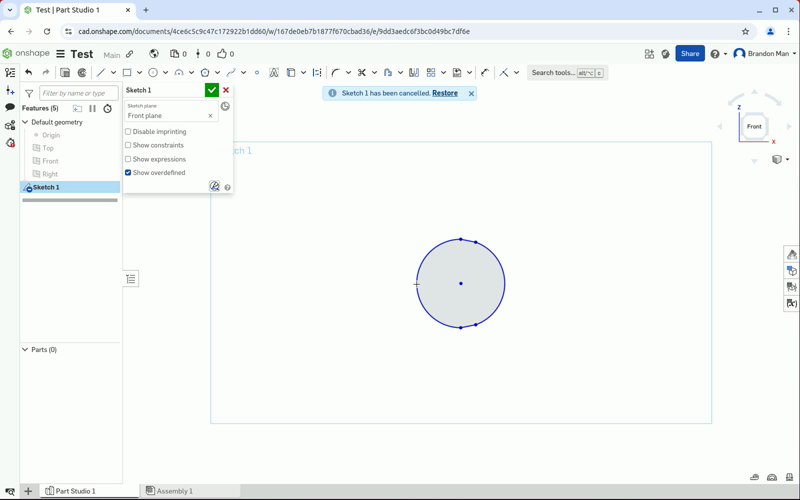
key_down(shift)
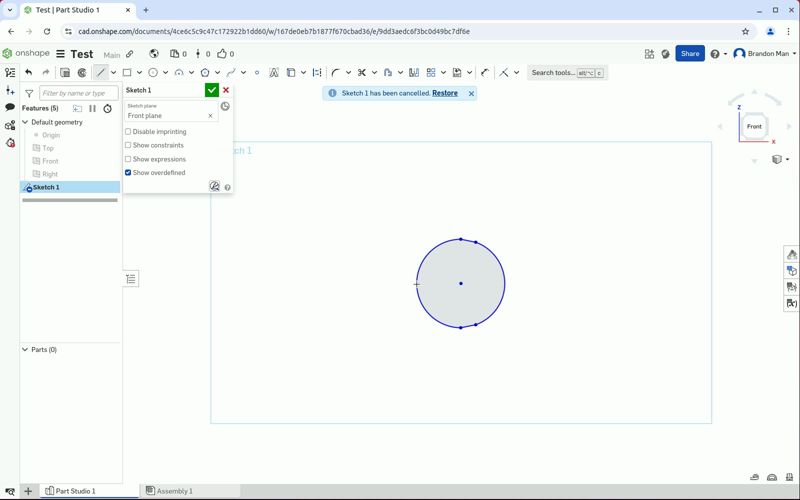
mouse_move(431, 290)
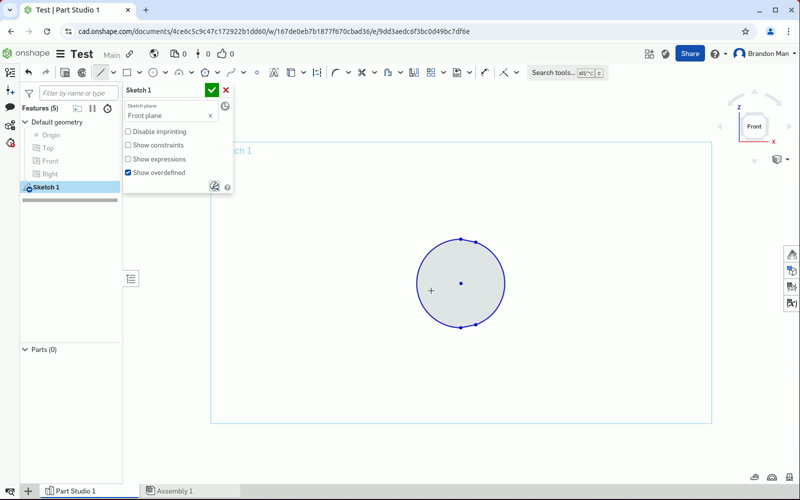
click(431, 290)
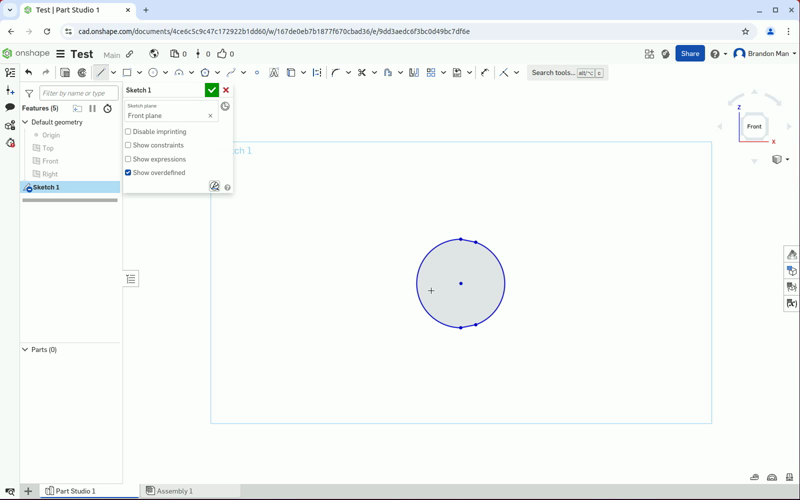
key_up(shift)
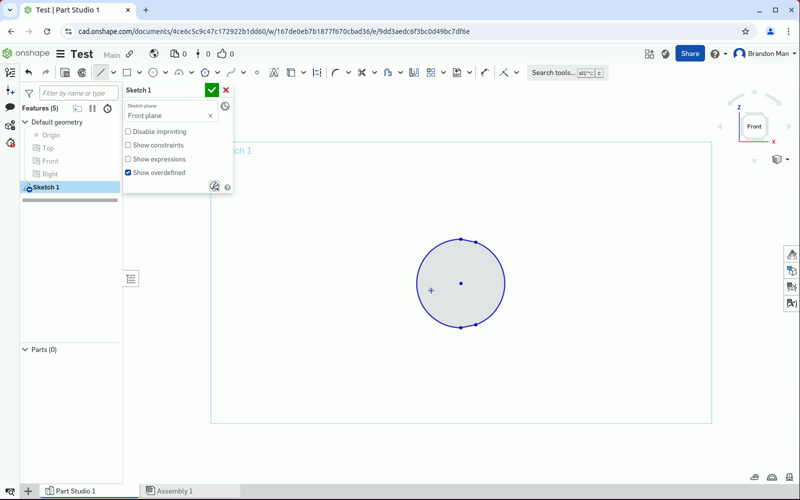
key_down(shift)
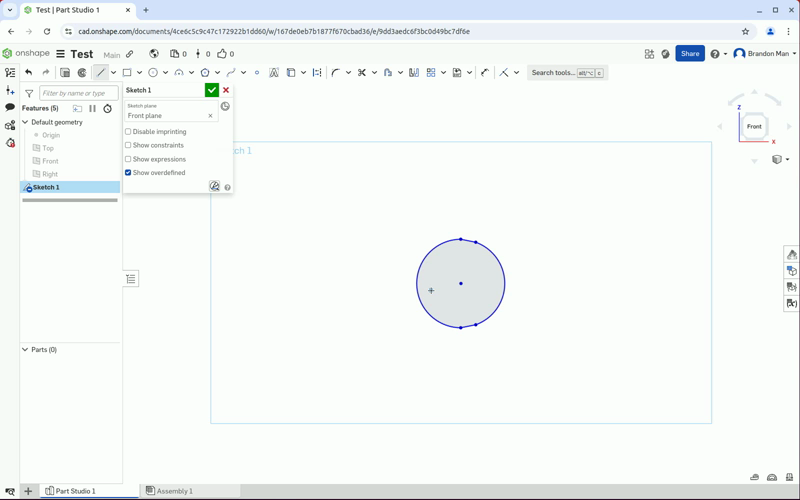
mouse_move(461, 290)
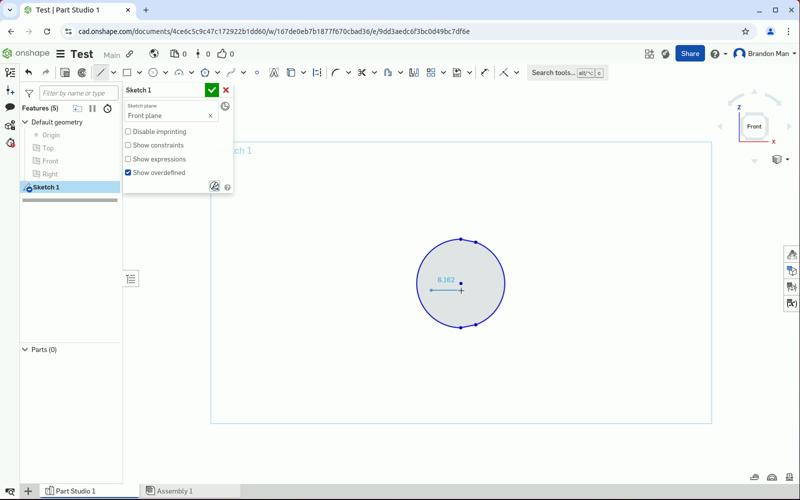
mouse_move(440, 290)
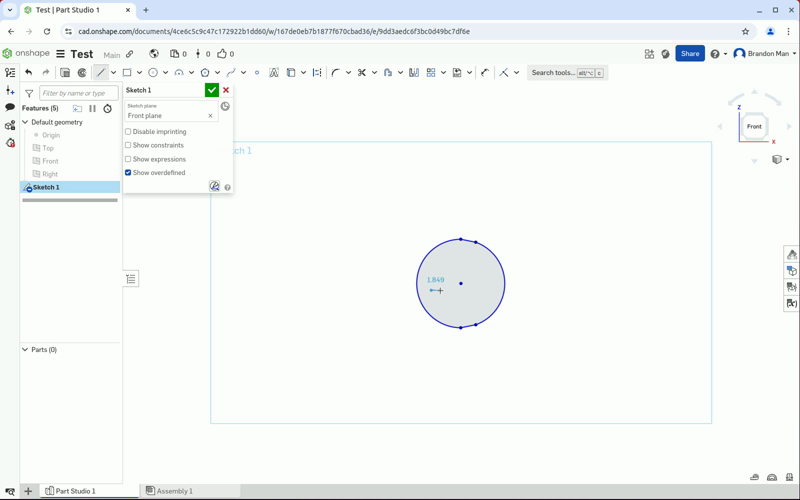
click(440, 290)
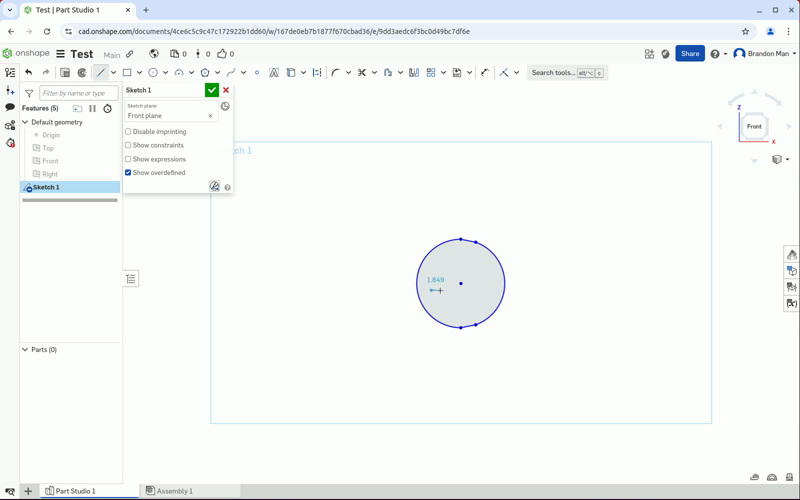
key_up(shift)
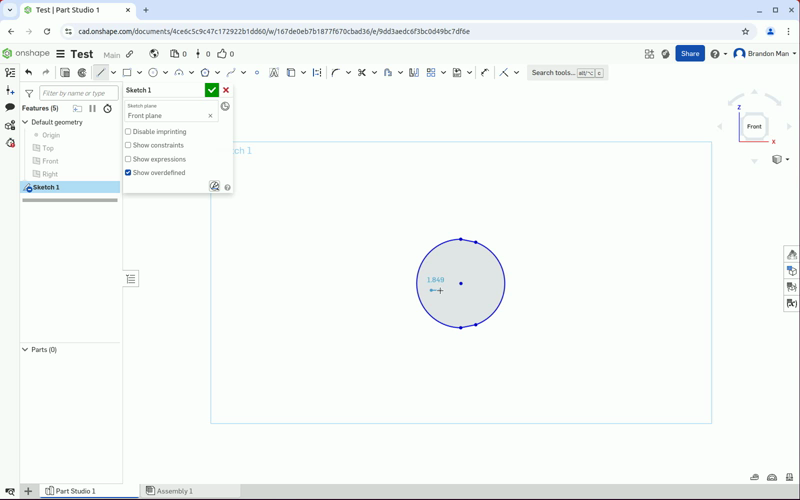
key(esc)
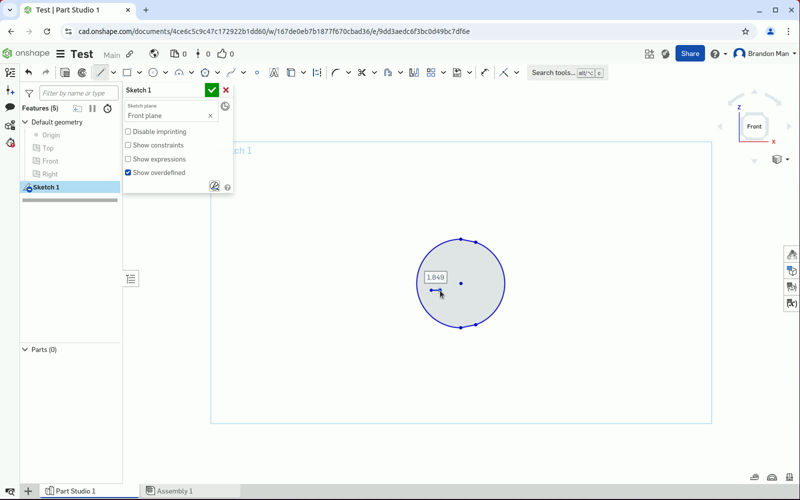
key(a)
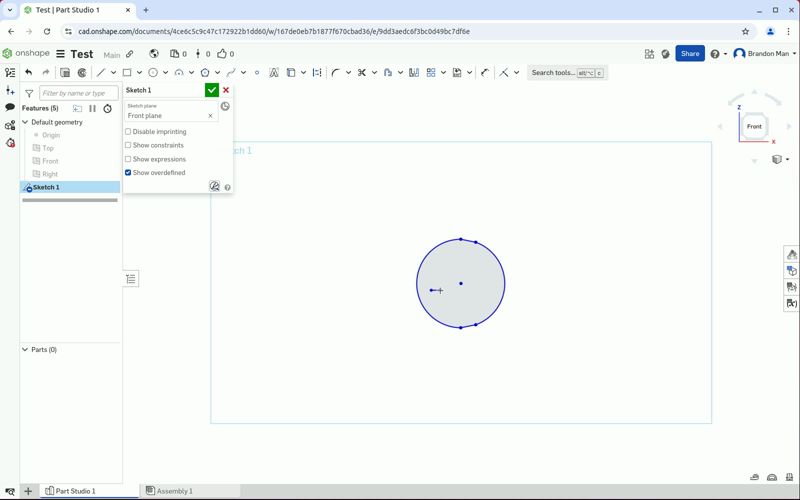
mouse_move(440, 290)
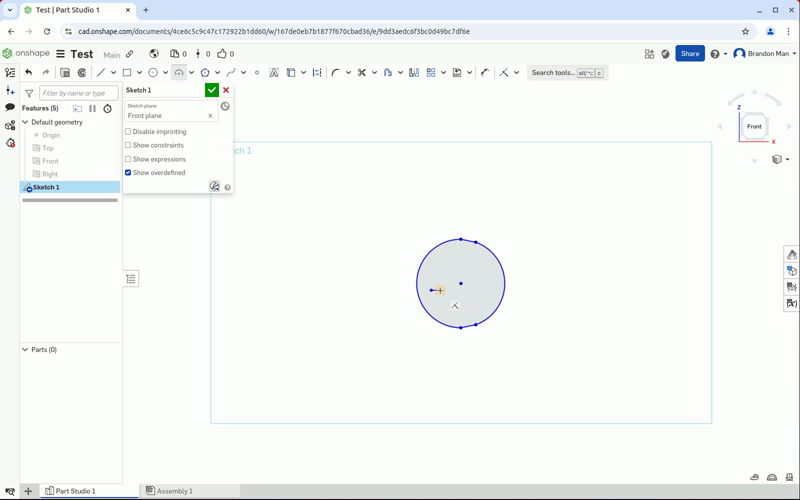
click(440, 290)
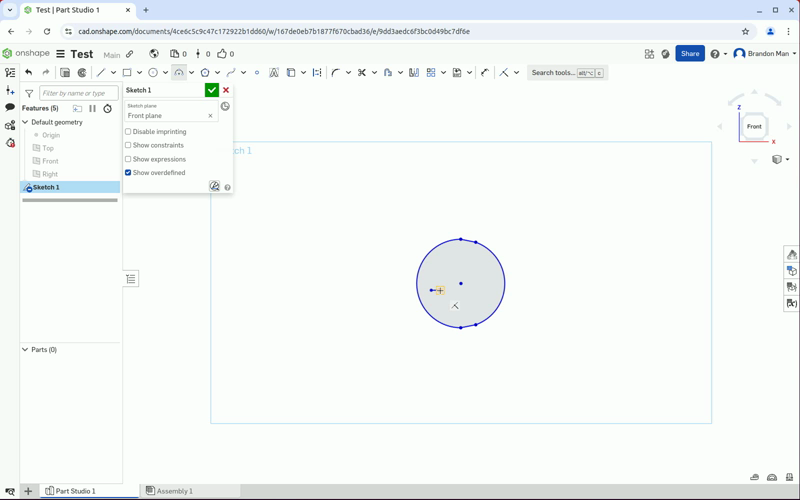
key_down(shift)
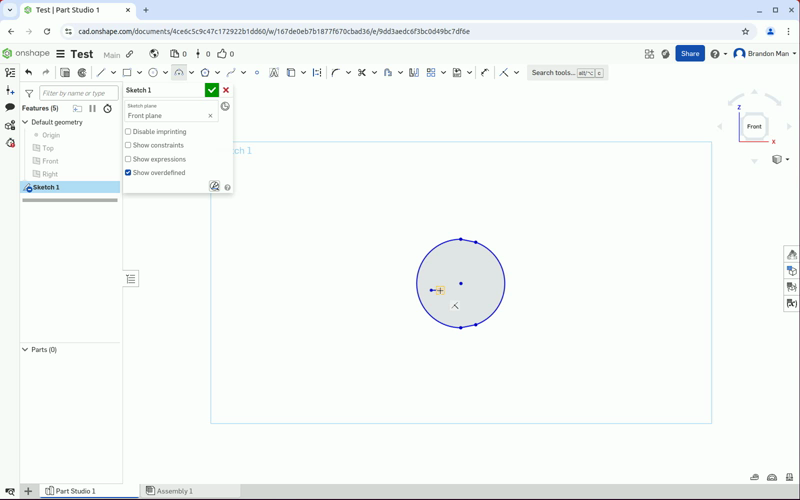
mouse_move(481, 290)
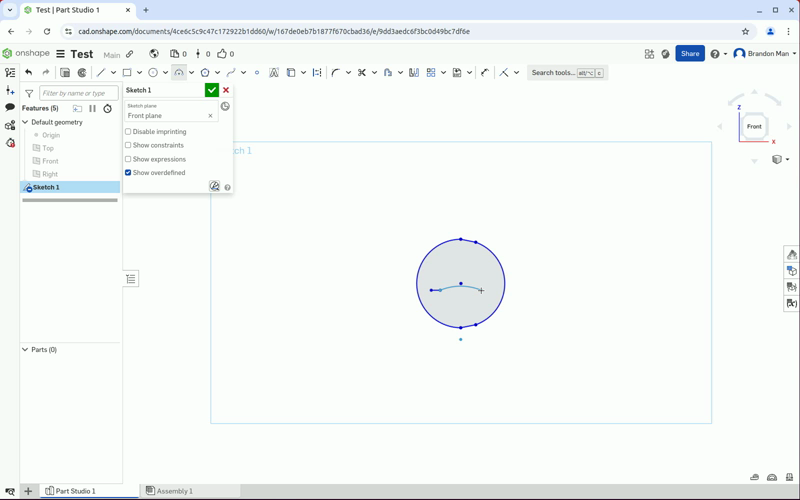
click(481, 290)
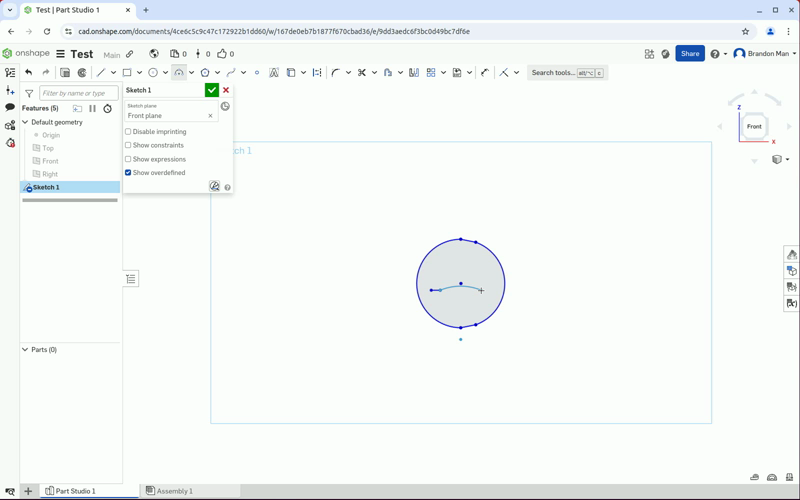
mouse_move(460, 304)
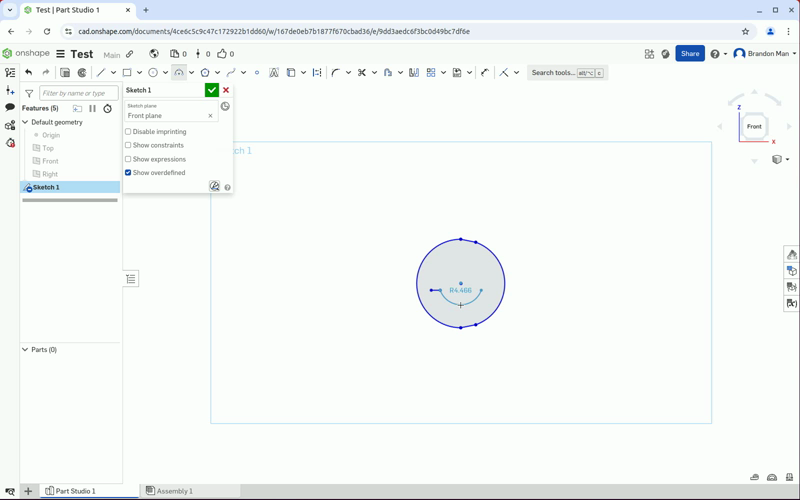
click(460, 304)
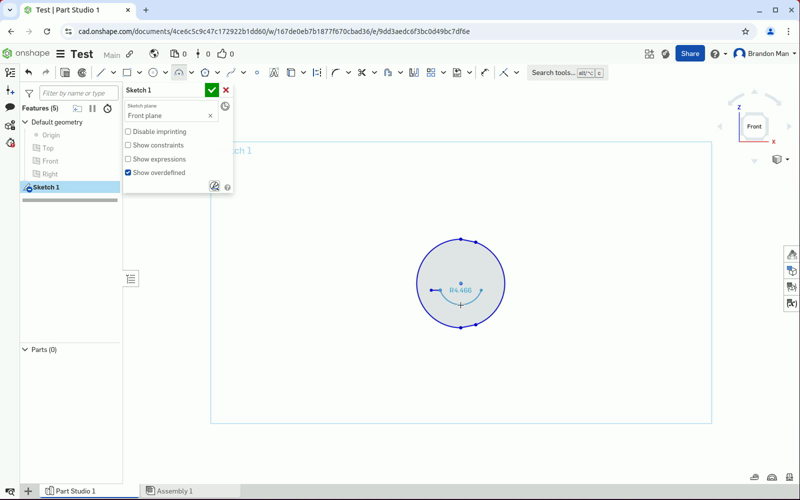
key_up(shift)
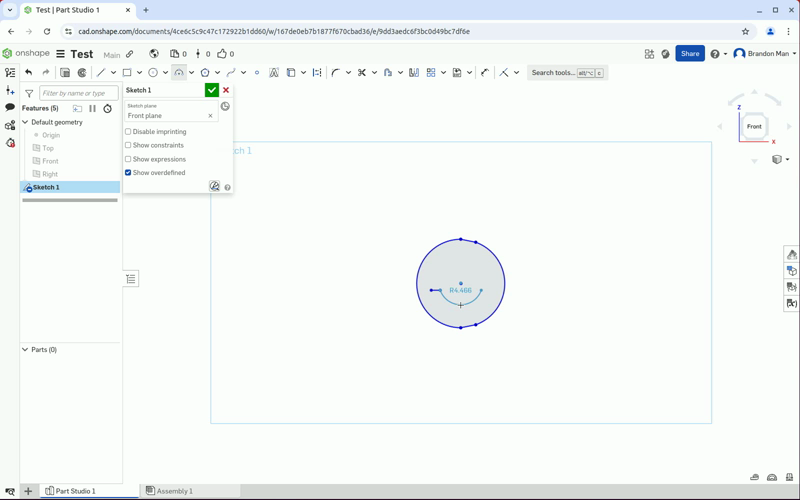
key(esc)
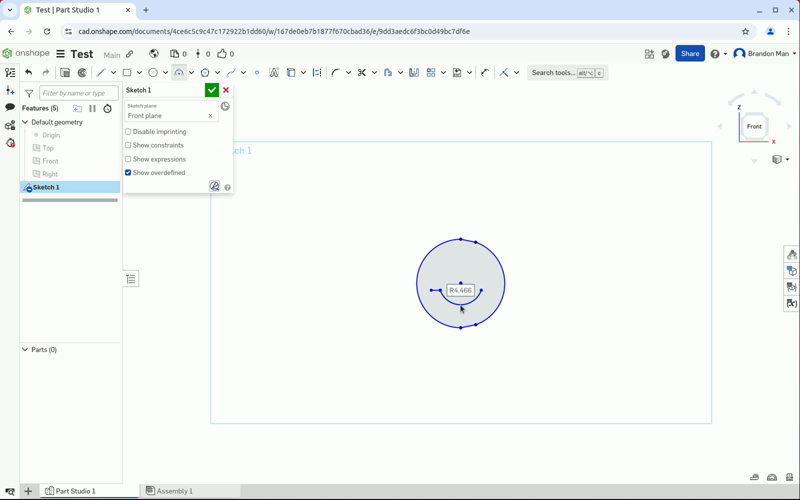
key(l)
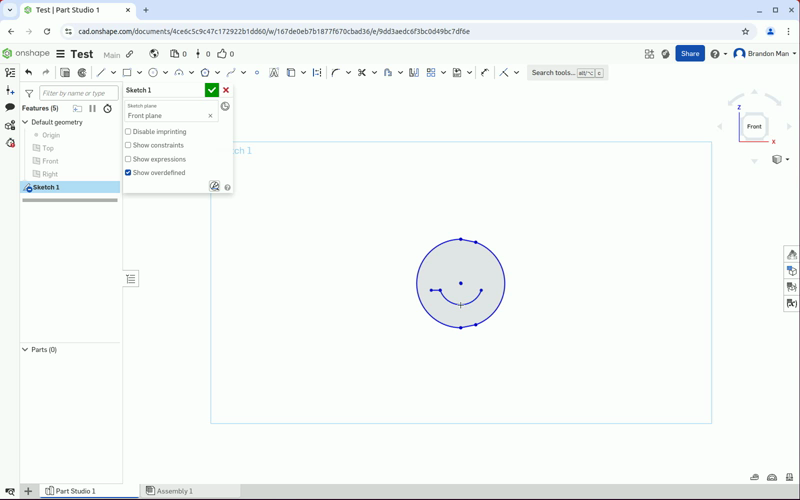
mouse_move(481, 290)
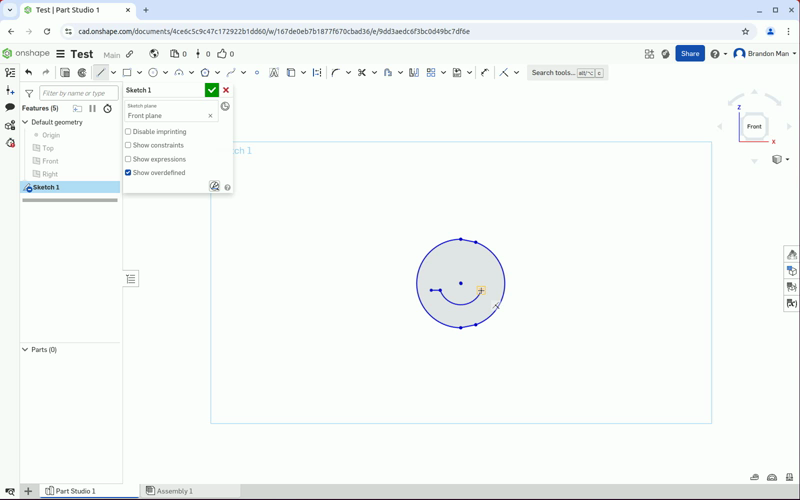
click(481, 290)
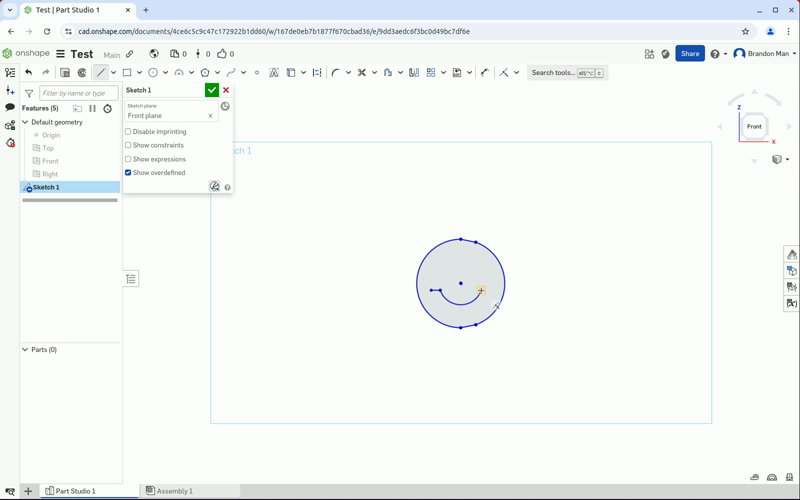
key_down(shift)
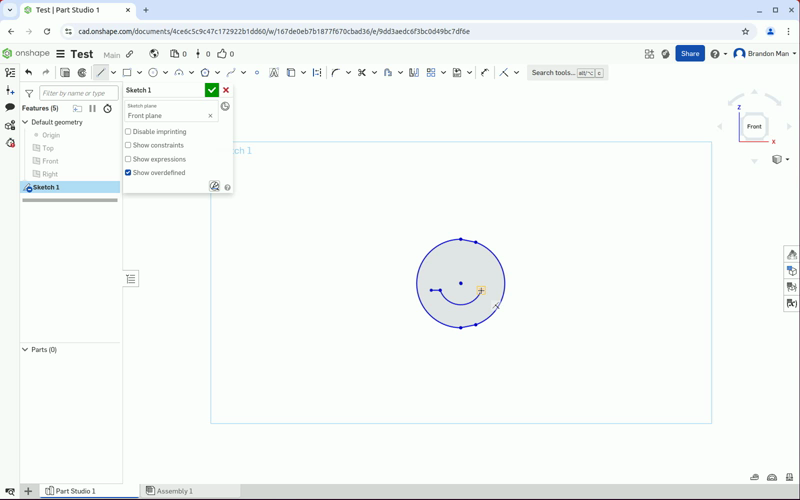
mouse_move(511, 290)
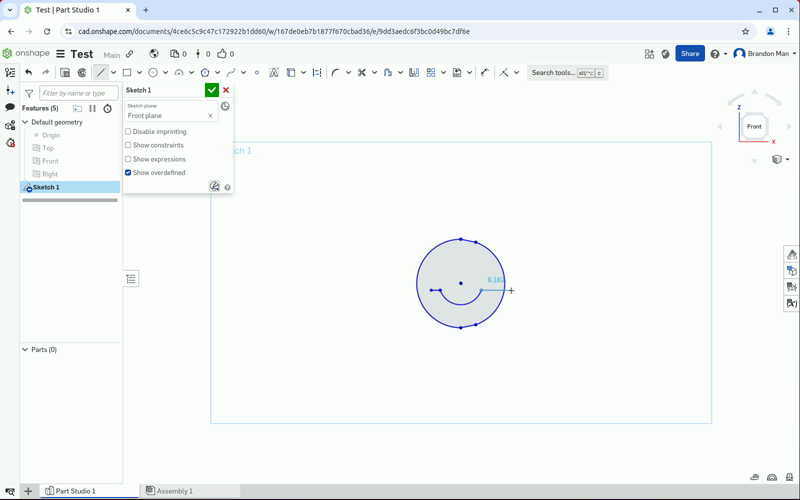
mouse_move(490, 290)
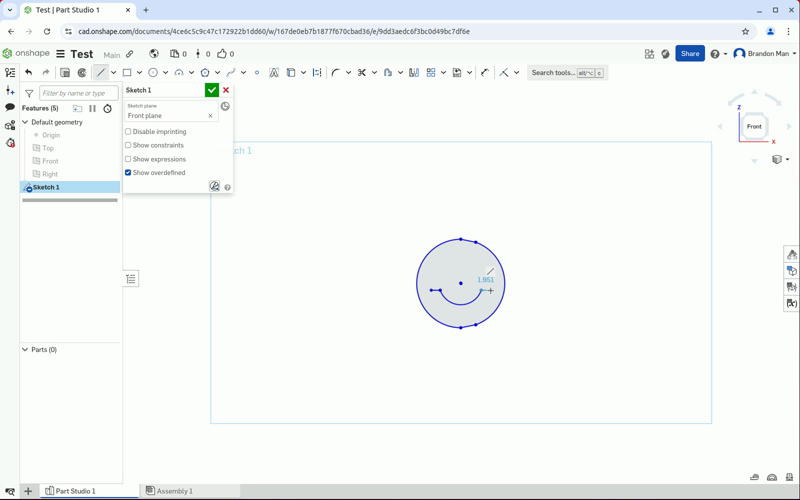
click(490, 290)
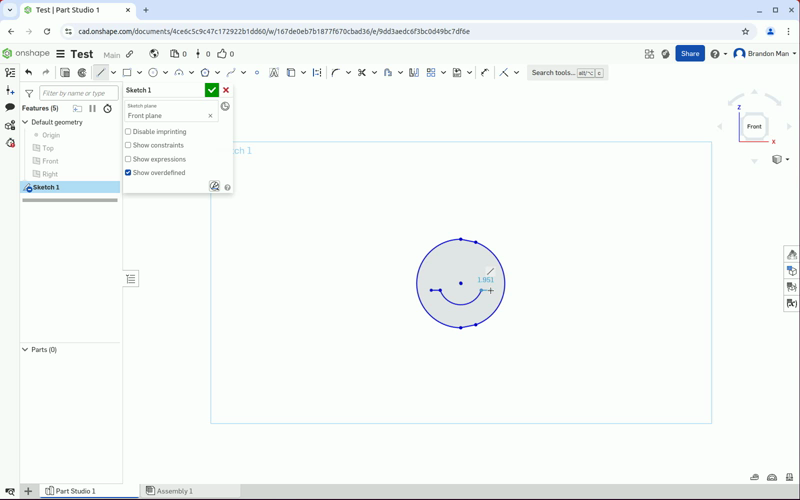
key_up(shift)
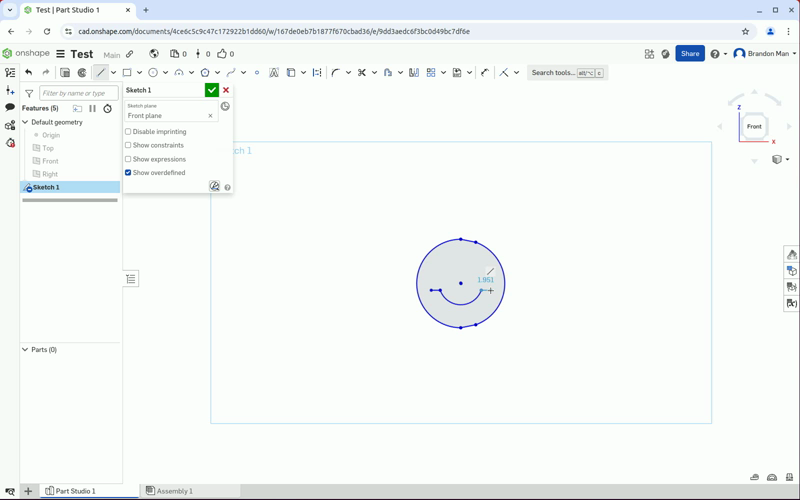
key_down(shift)
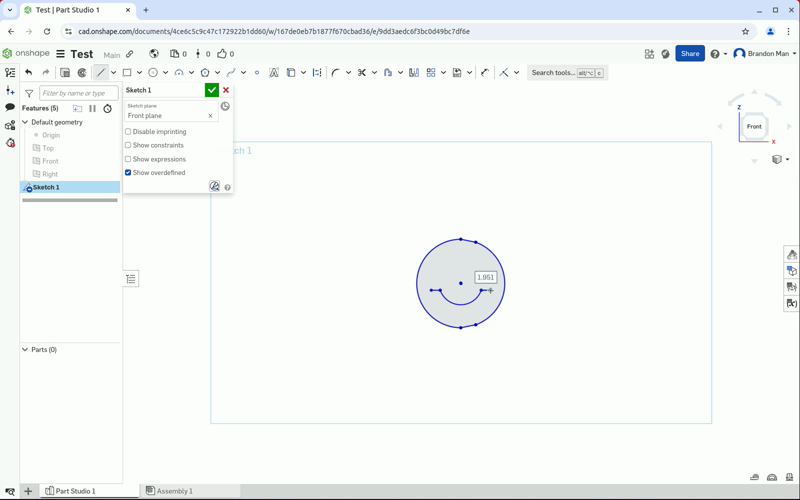
mouse_move(520, 290)
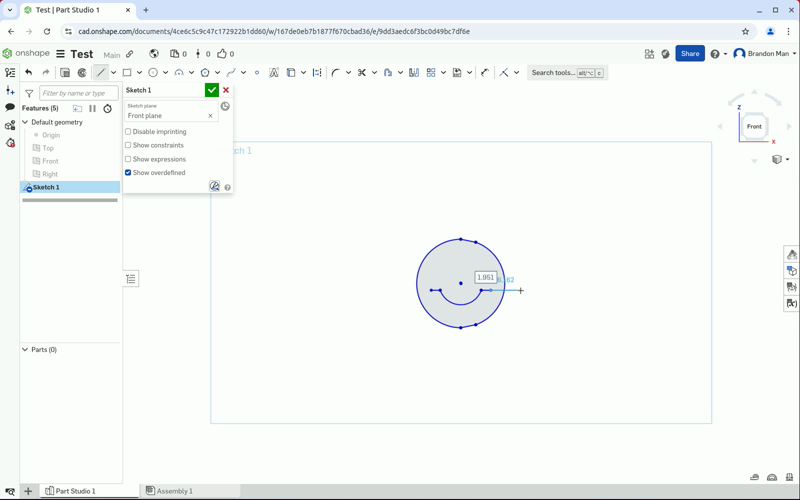
mouse_move(490, 276)
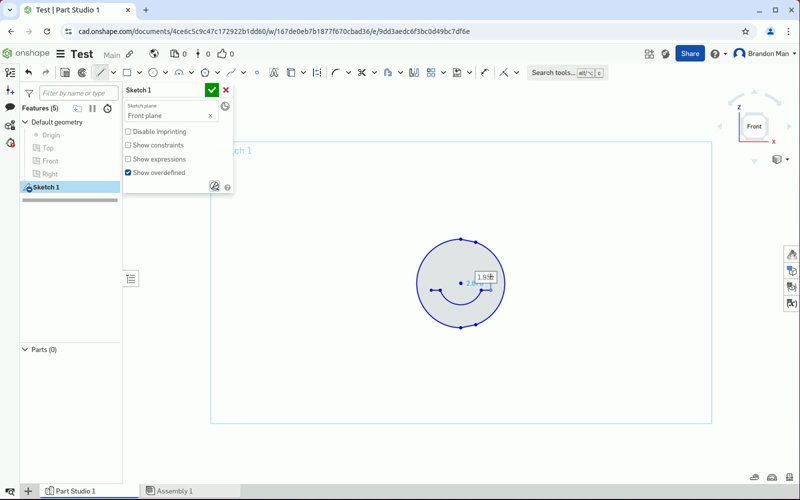
click(490, 276)
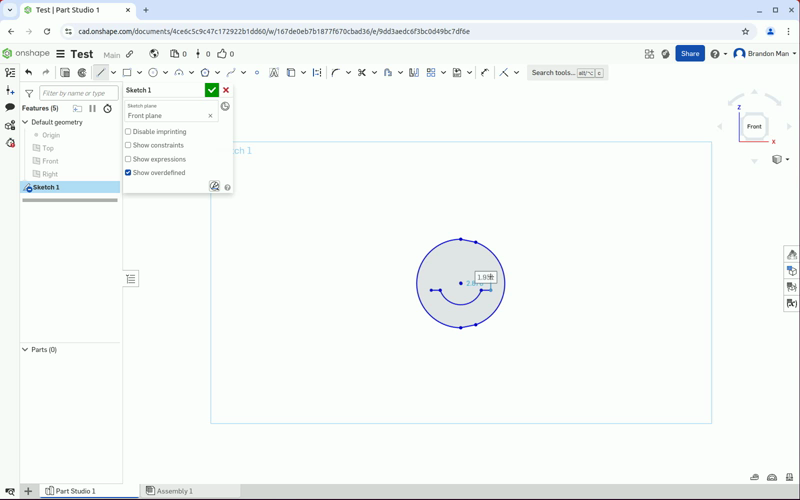
key_up(shift)
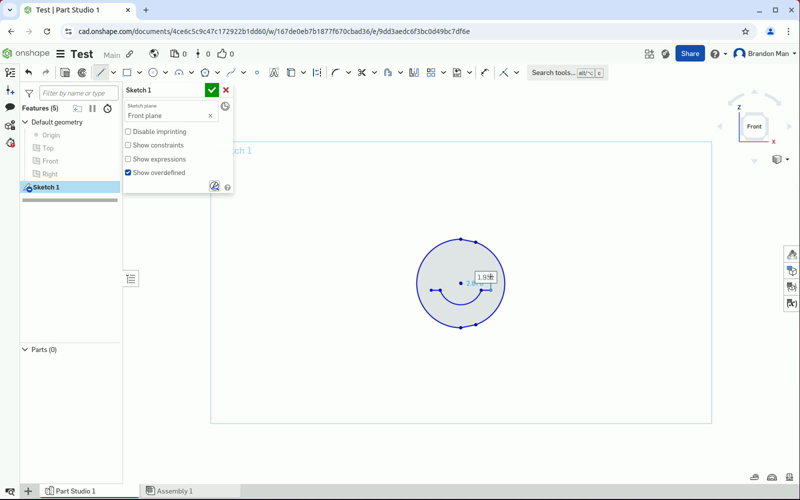
key_down(shift)
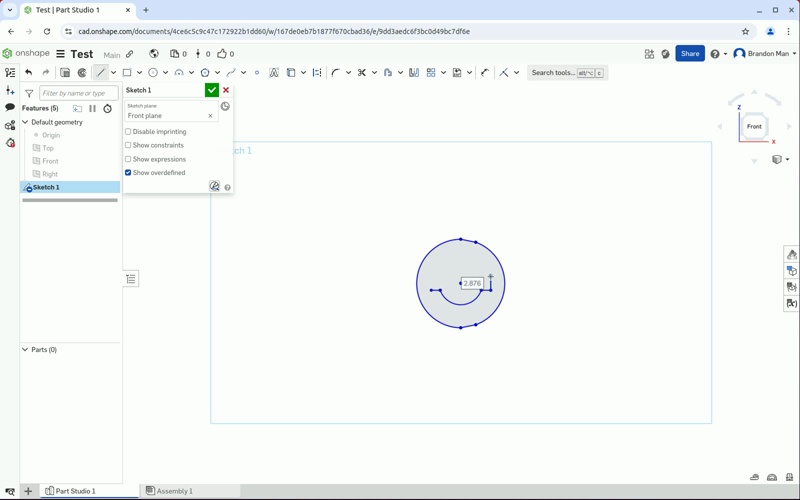
mouse_move(520, 276)
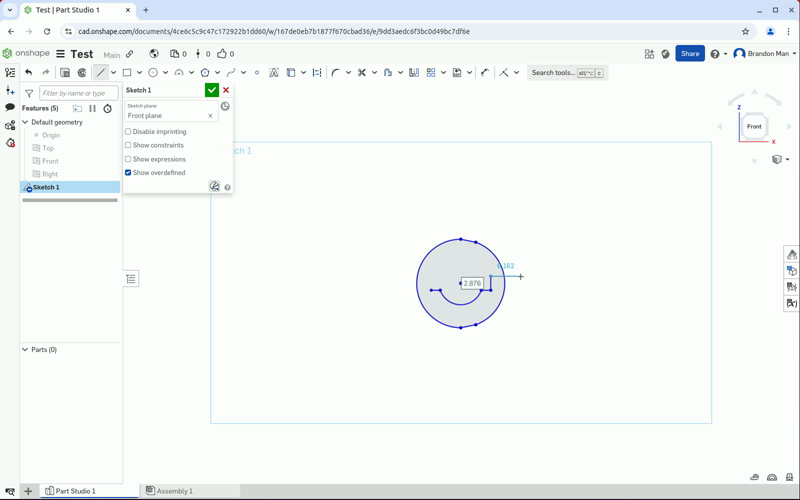
mouse_move(481, 276)
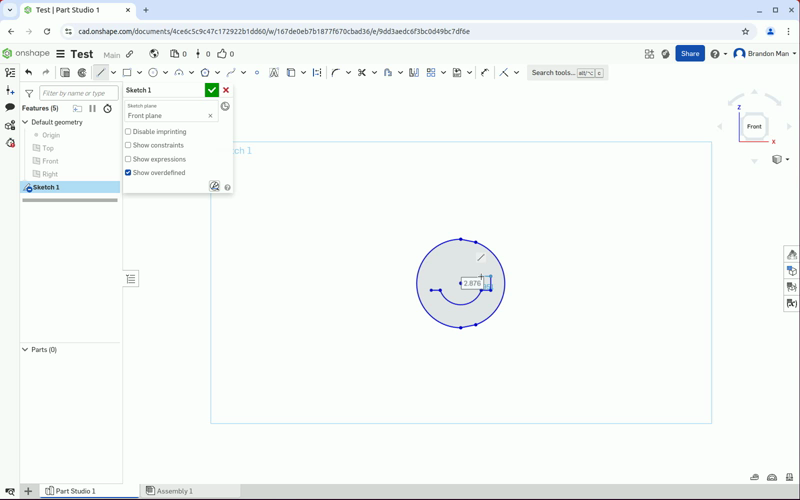
click(481, 276)
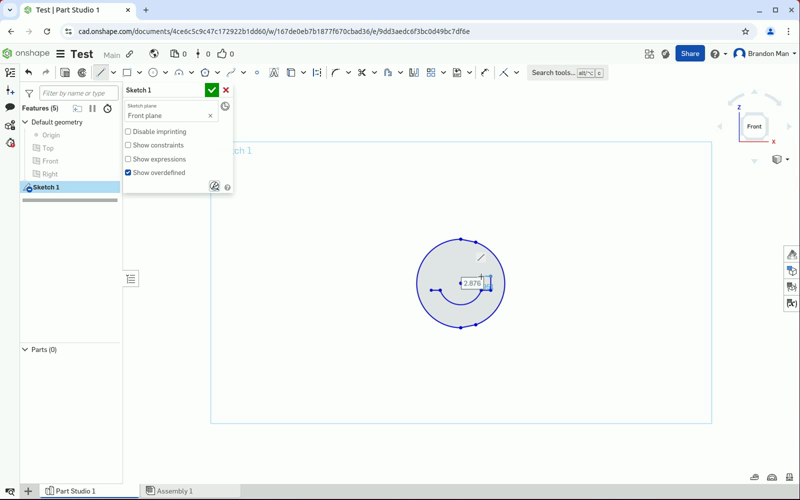
key_up(shift)
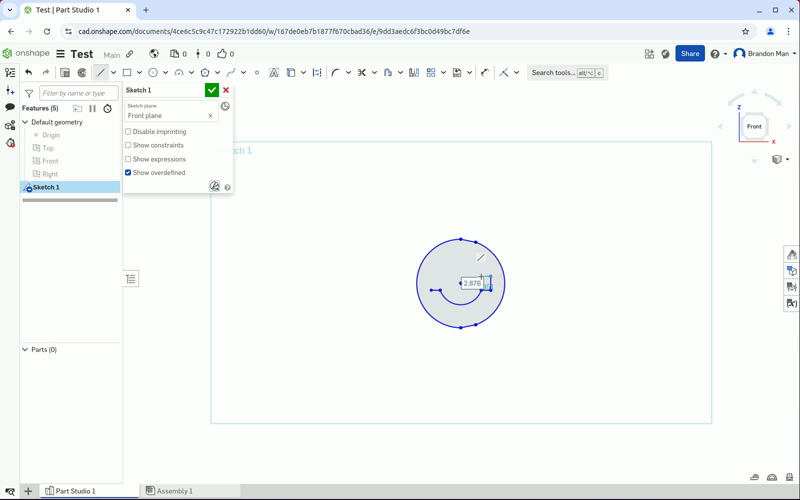
key(esc)
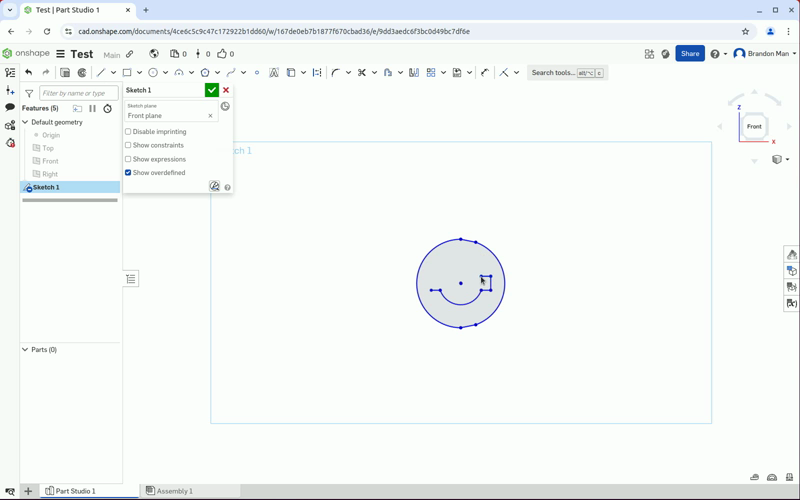
key(a)
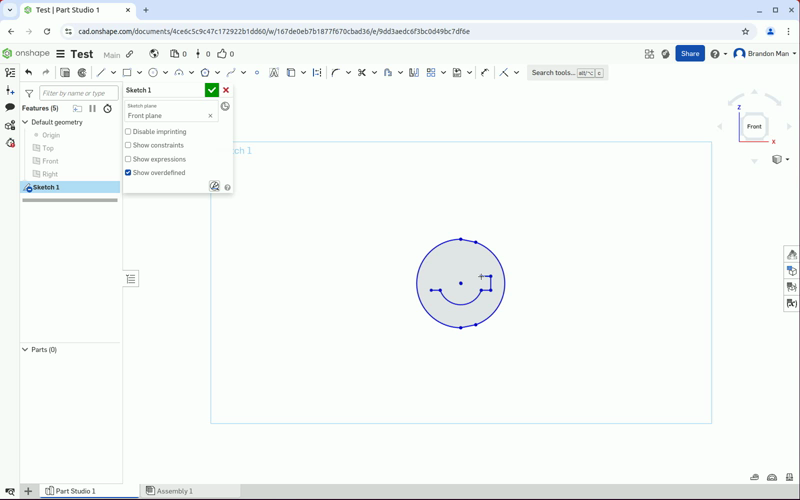
mouse_move(481, 276)
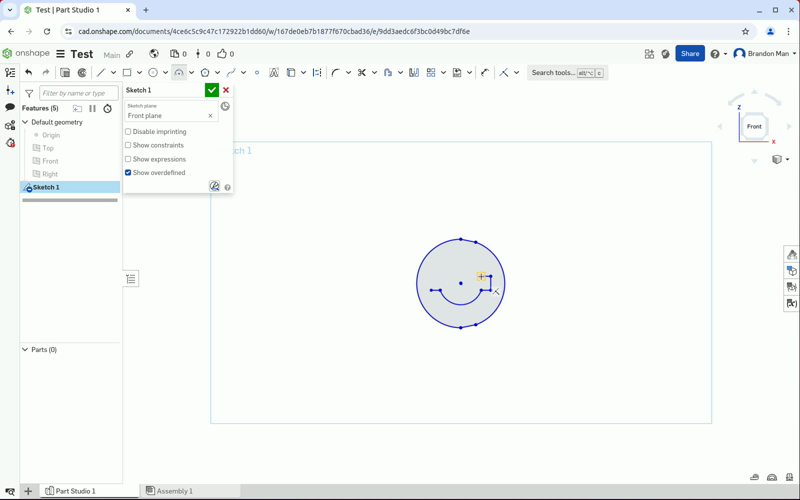
click(481, 276)
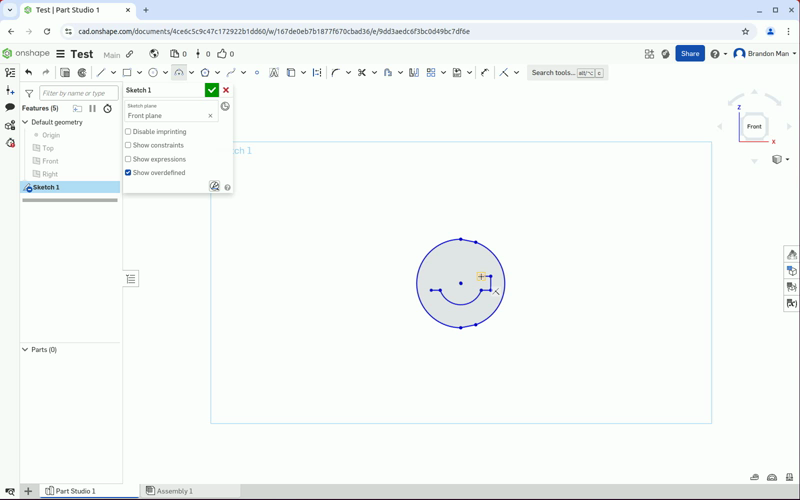
key_down(shift)
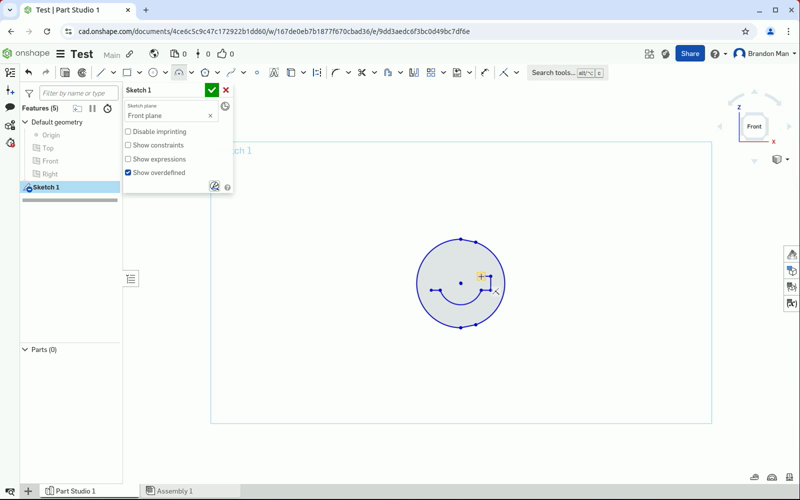
mouse_move(440, 276)
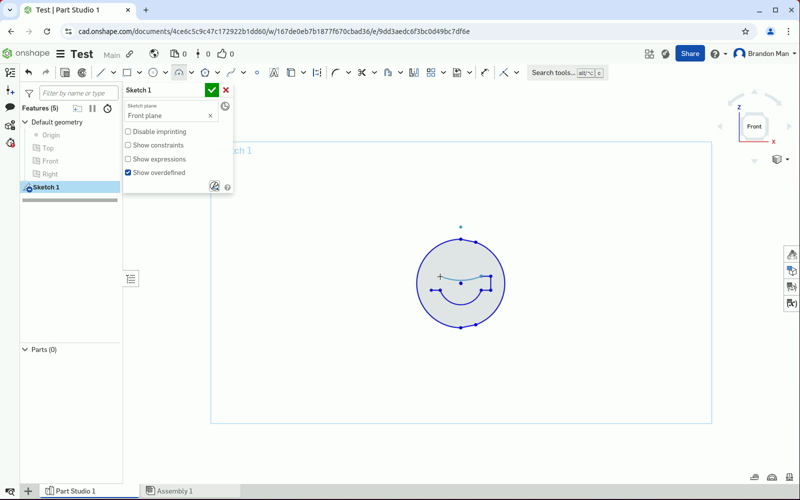
click(440, 276)
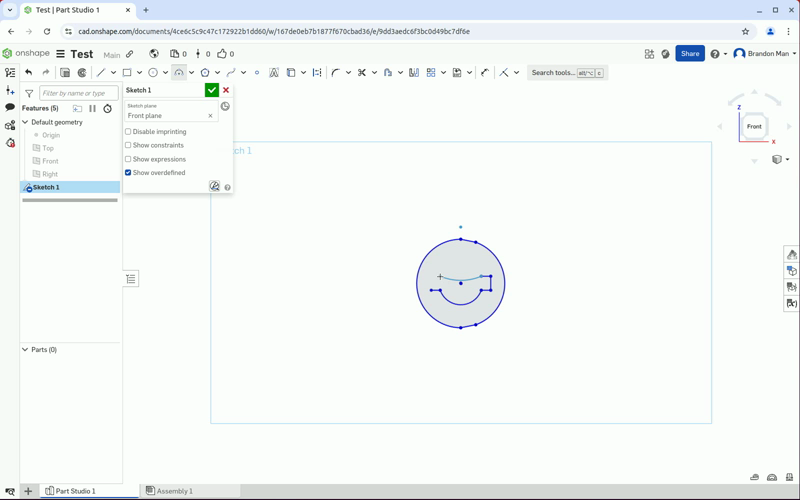
mouse_move(460, 262)
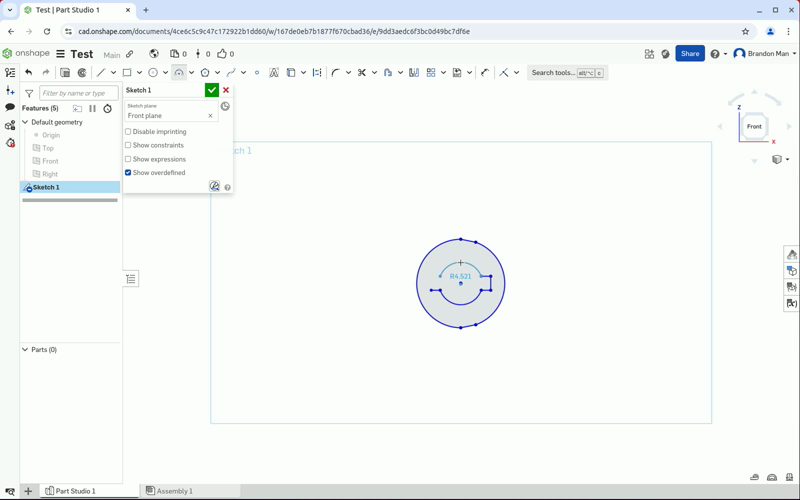
click(460, 262)
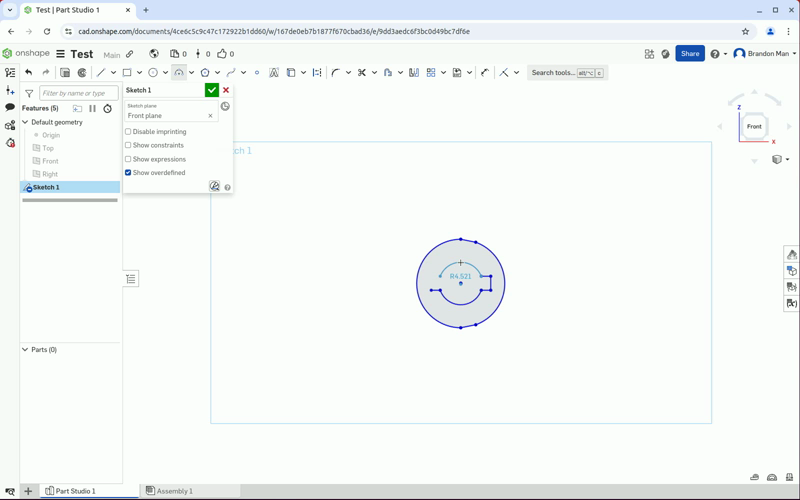
key_up(shift)
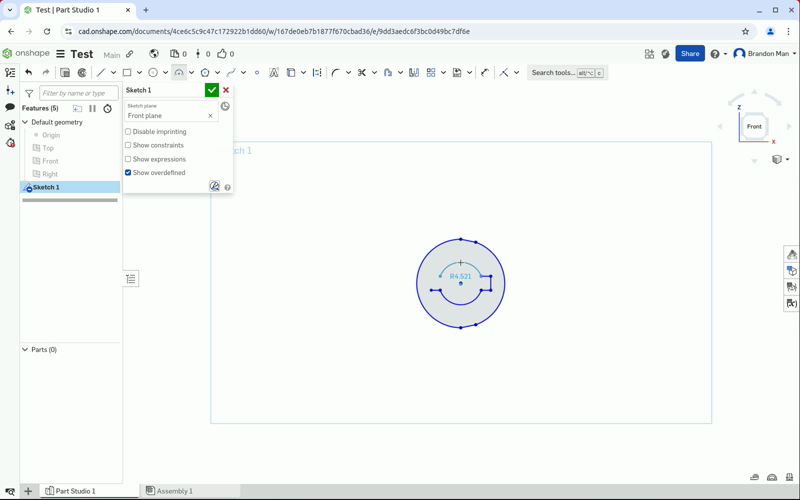
key(esc)
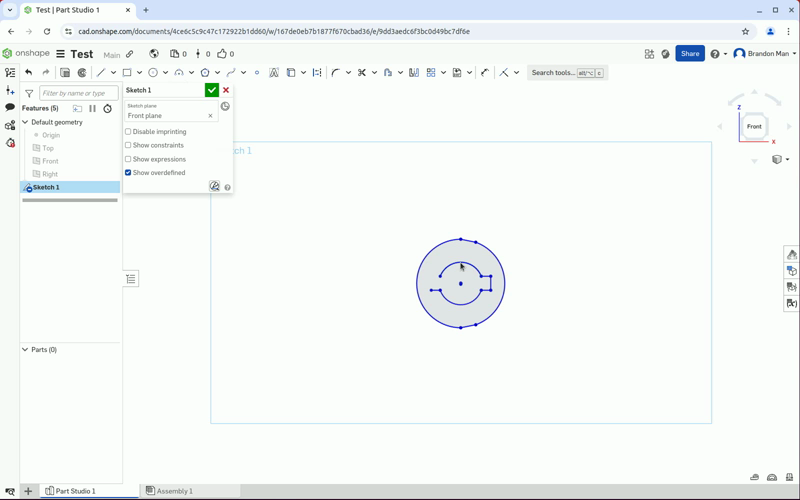
key(l)
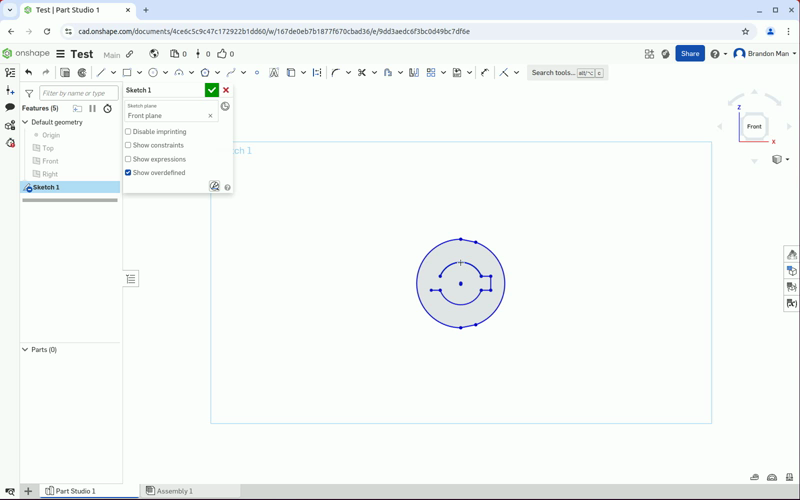
mouse_move(440, 276)
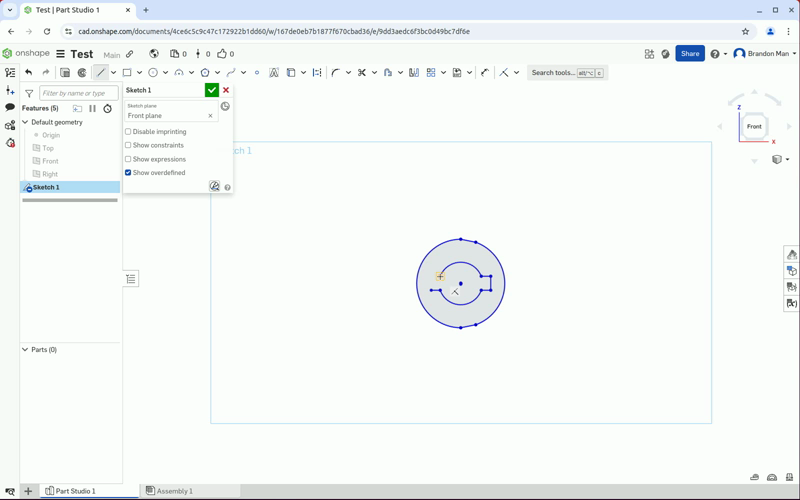
click(440, 276)
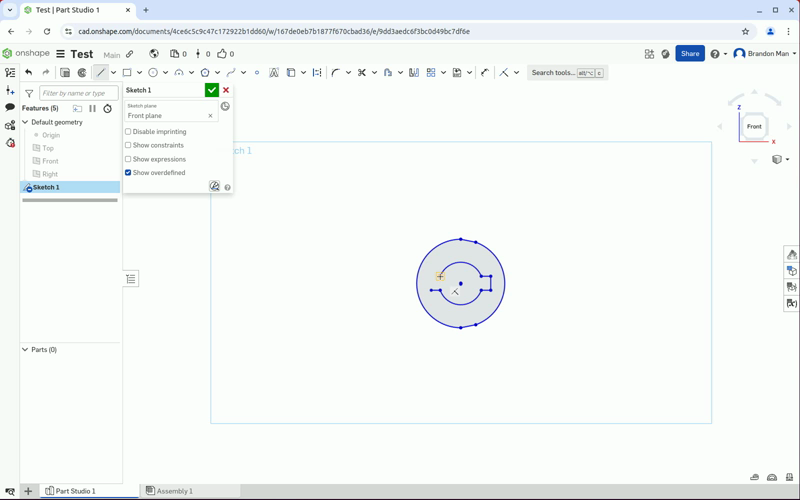
key_down(shift)
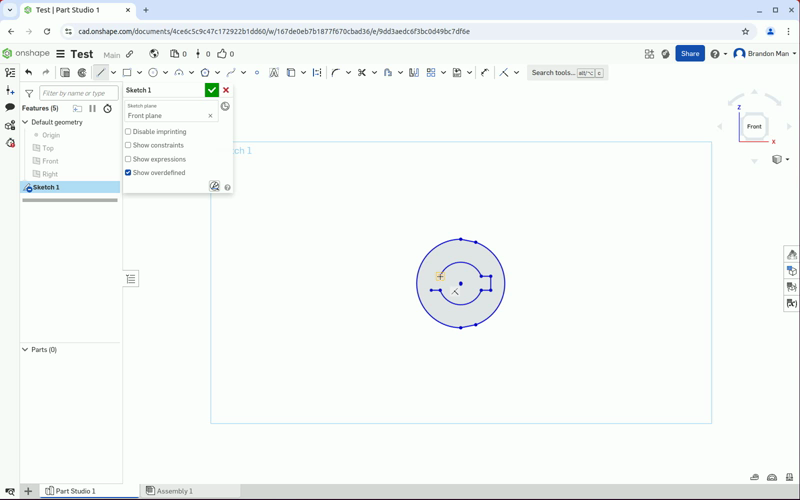
mouse_move(470, 276)
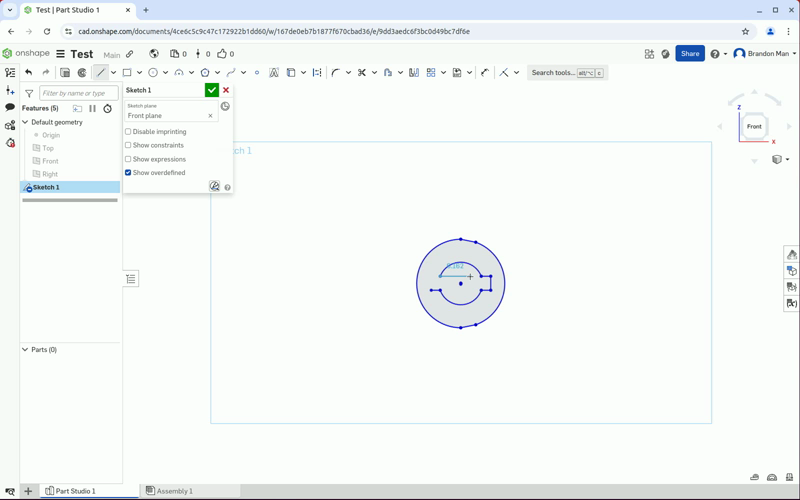
mouse_move(431, 276)
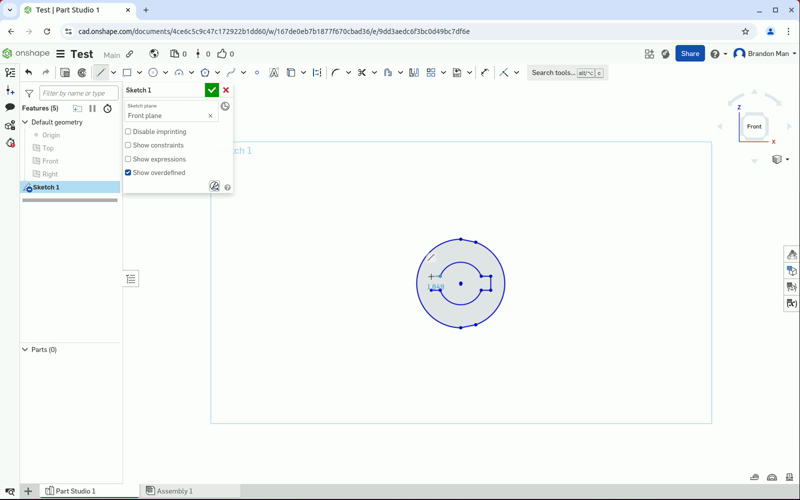
click(431, 276)
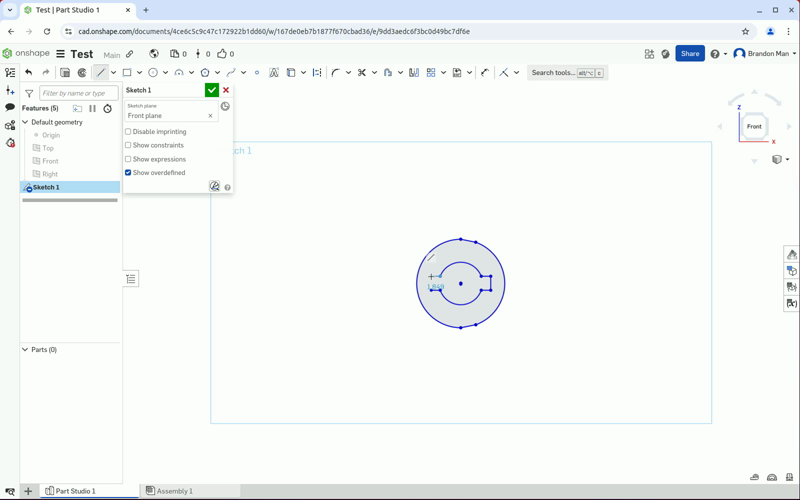
key_up(shift)
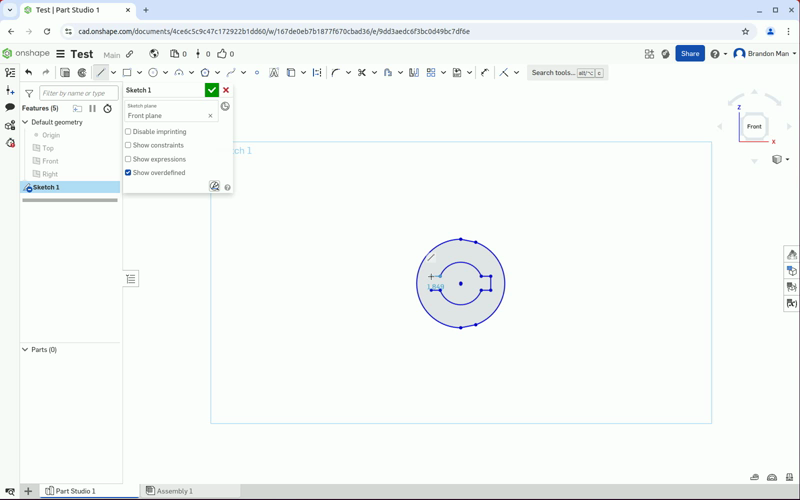
mouse_move(461, 276)
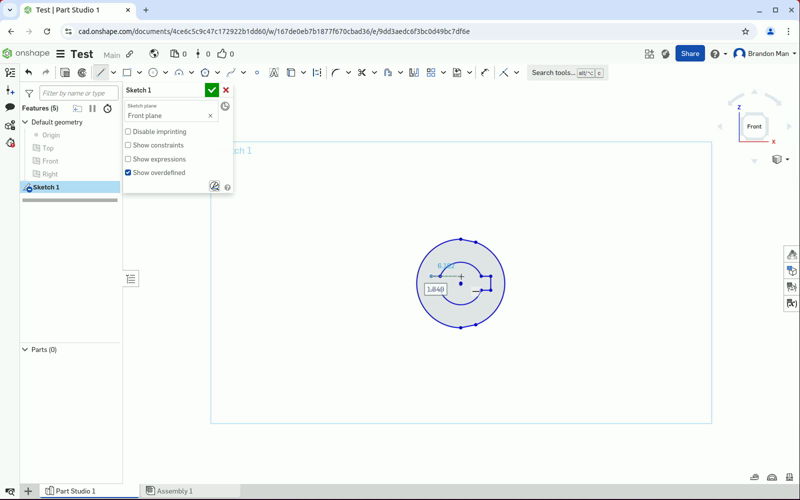
key_down(shift)
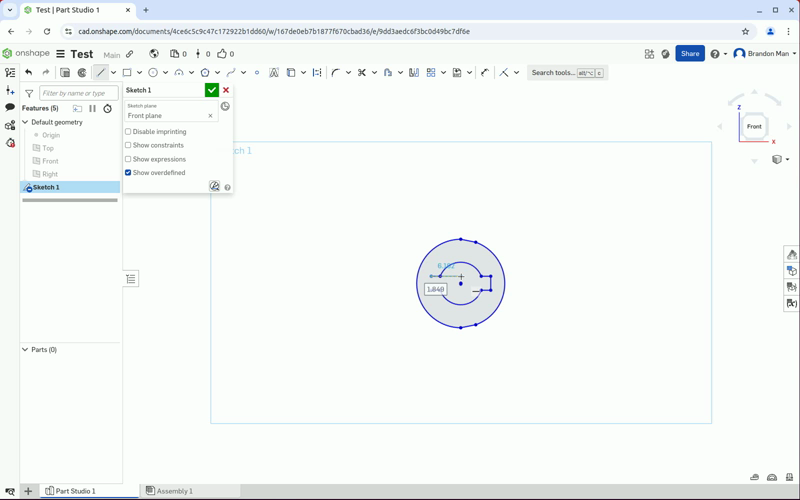
mouse_move(431, 290)
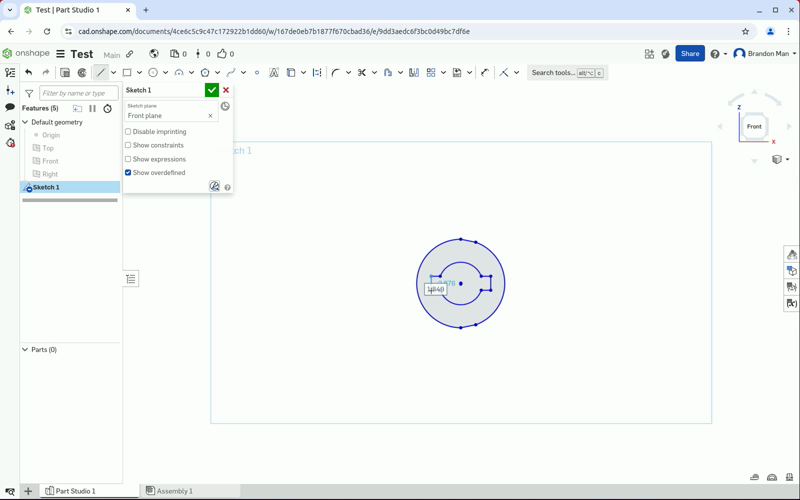
key_up(shift)
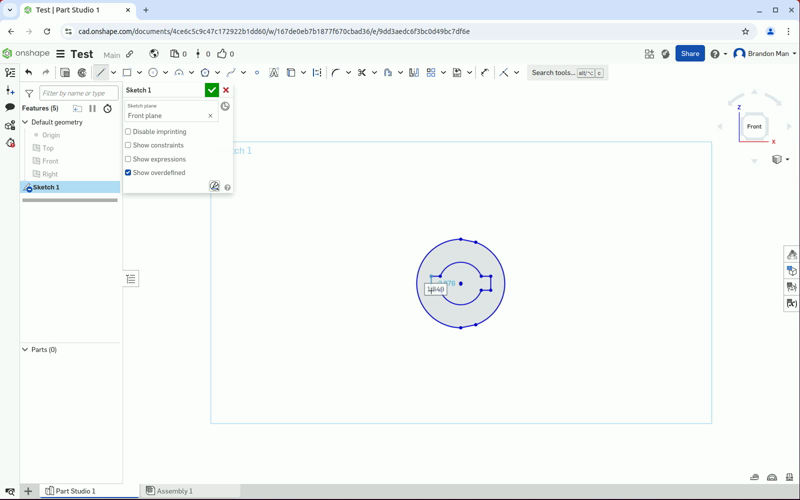
click(431, 290)
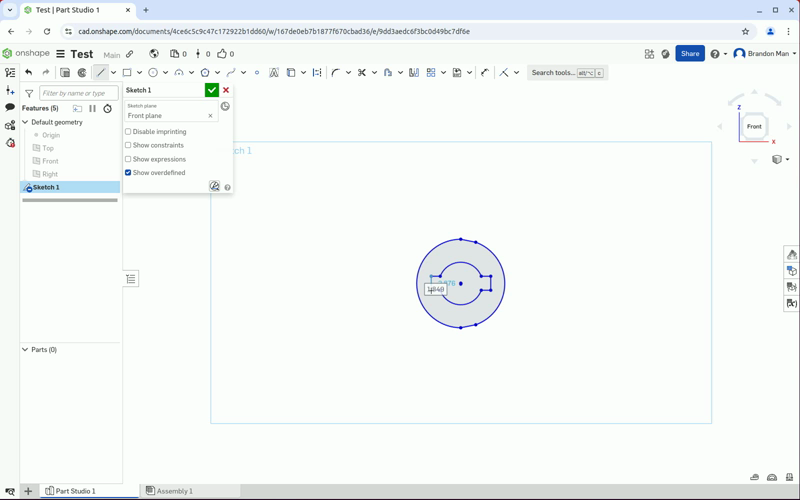
key(esc)
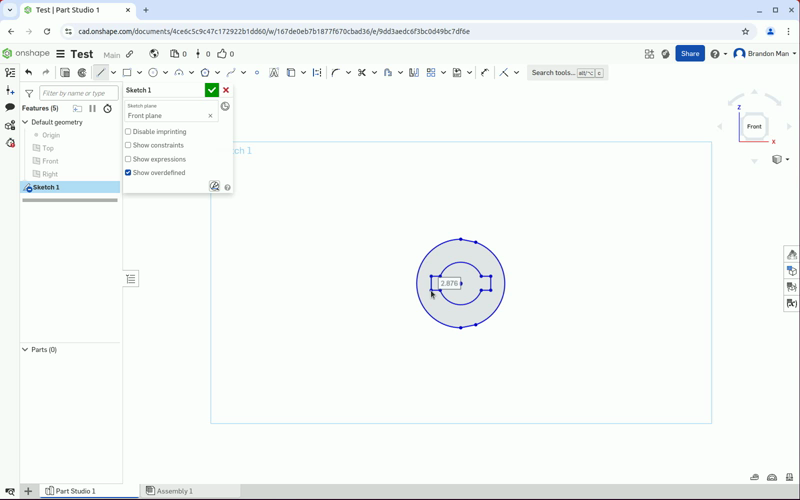
mouse_move(453, 250)
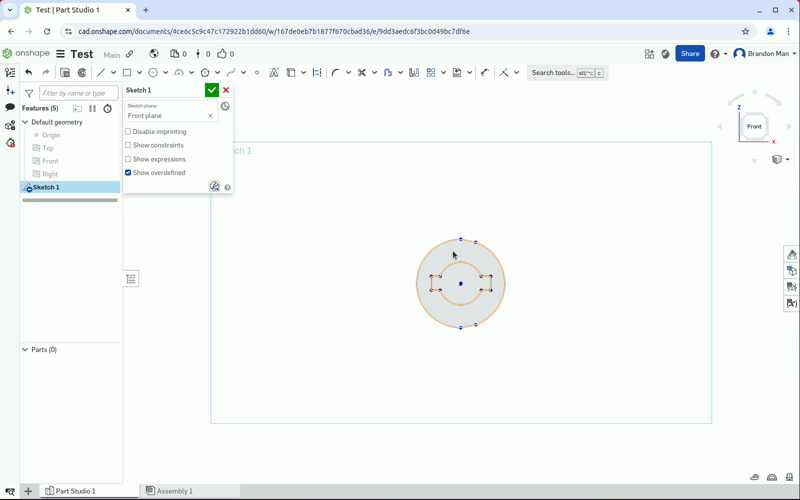
click(453, 250)
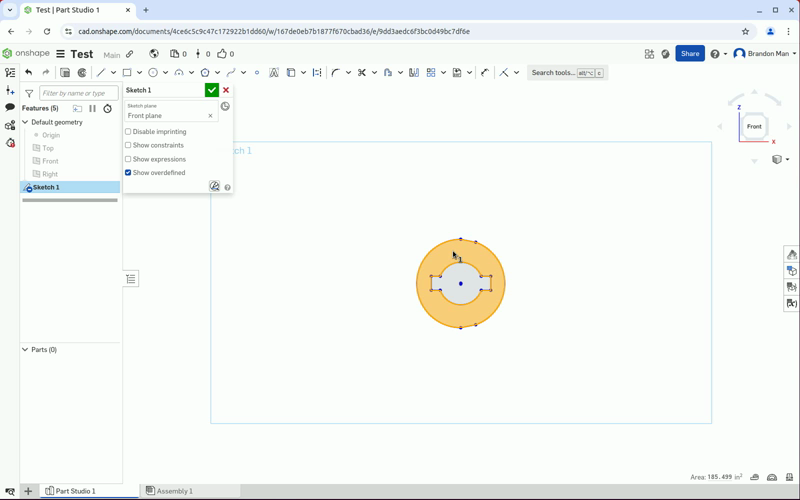
mouse_move(73, 352)
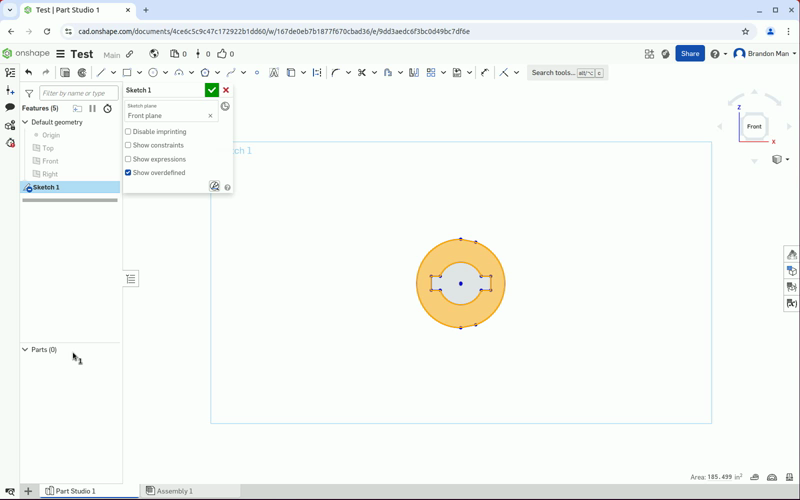
key(shift+y)
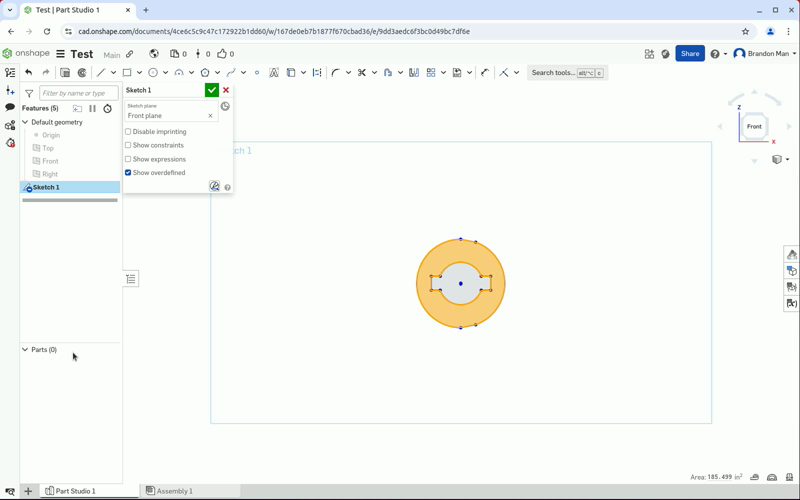
key(shift+e)
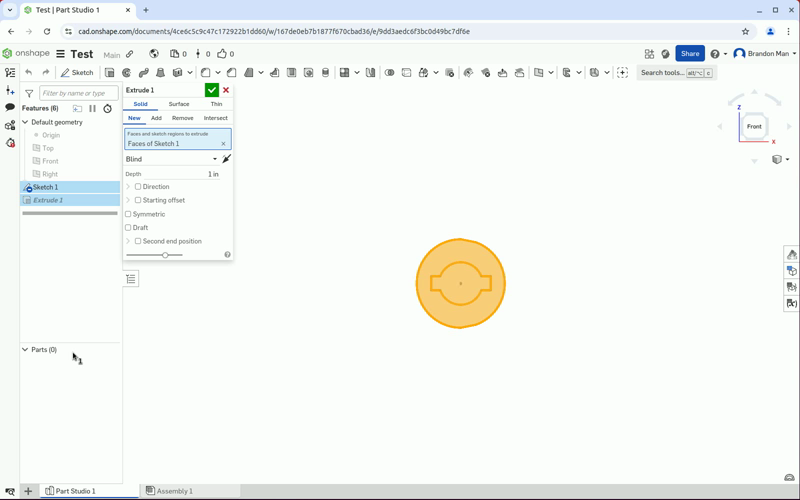
mouse_move(143, 106)
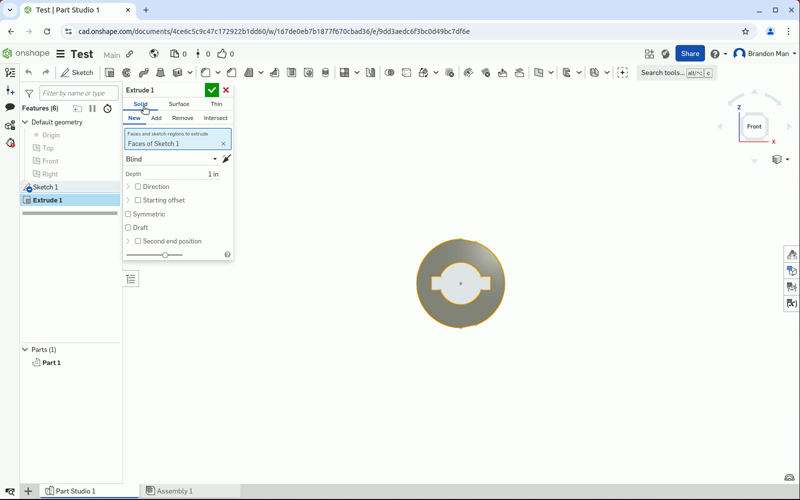
click(143, 106)
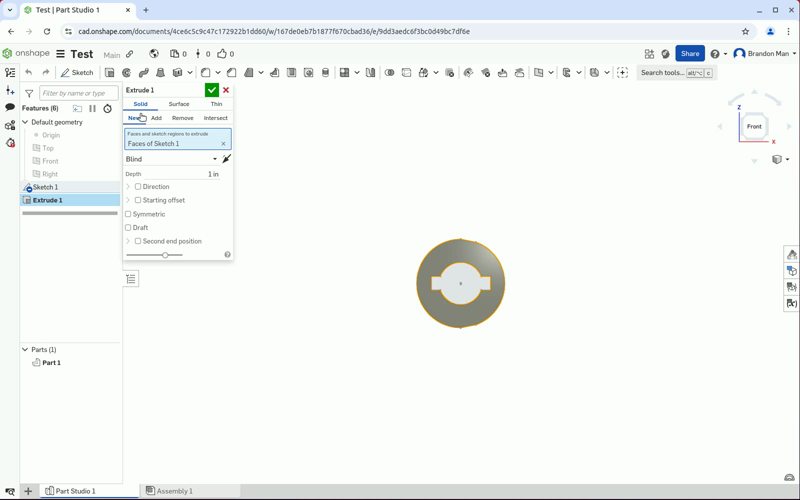
mouse_move(137, 120)
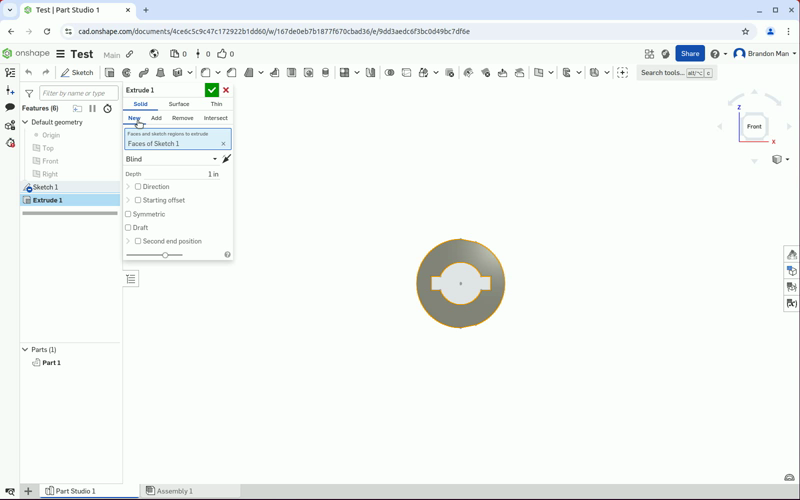
click(137, 120)
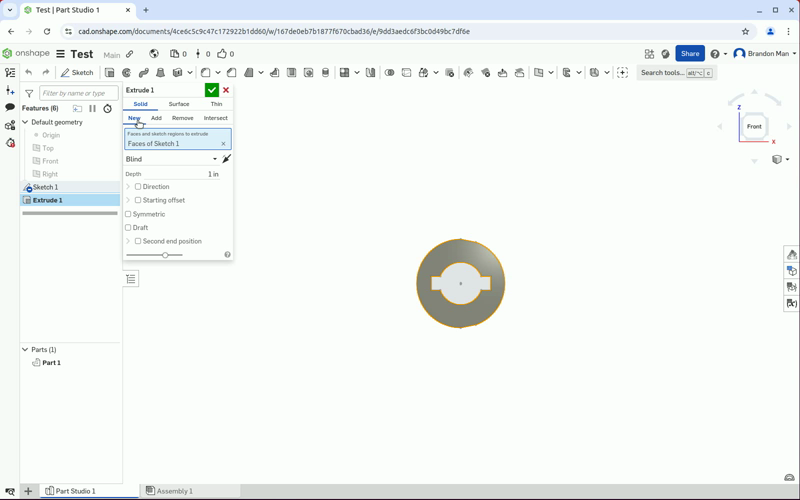
key(tab, 4)
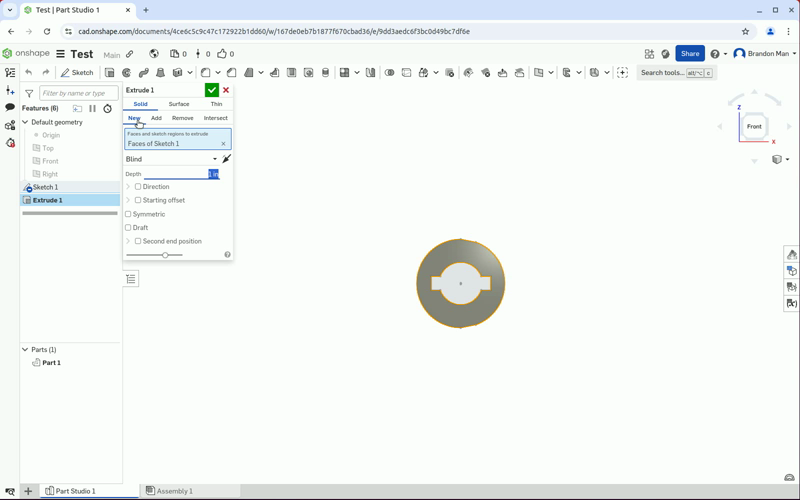
text(7.943)
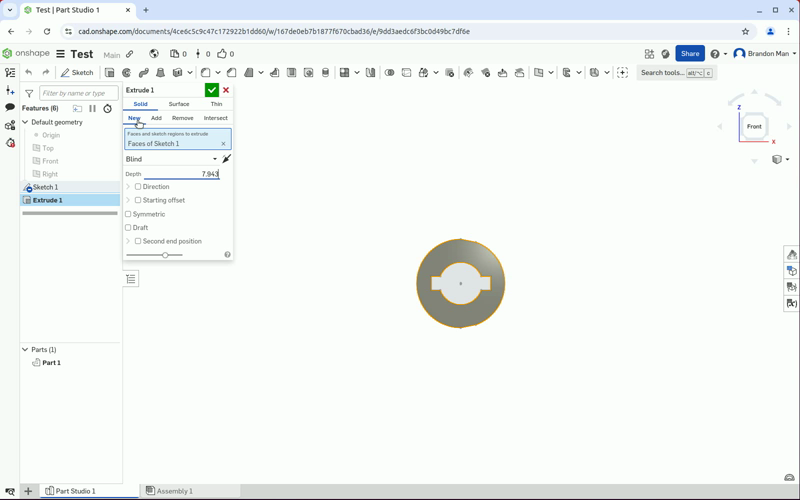
key(enter)
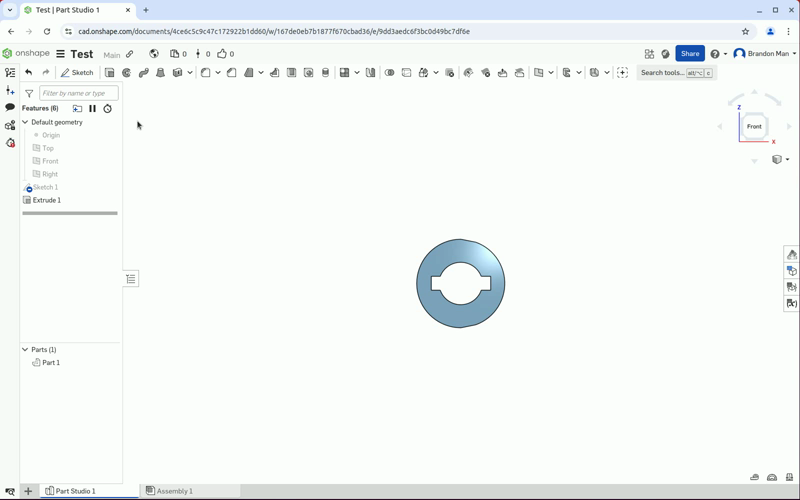
key(shift+h)
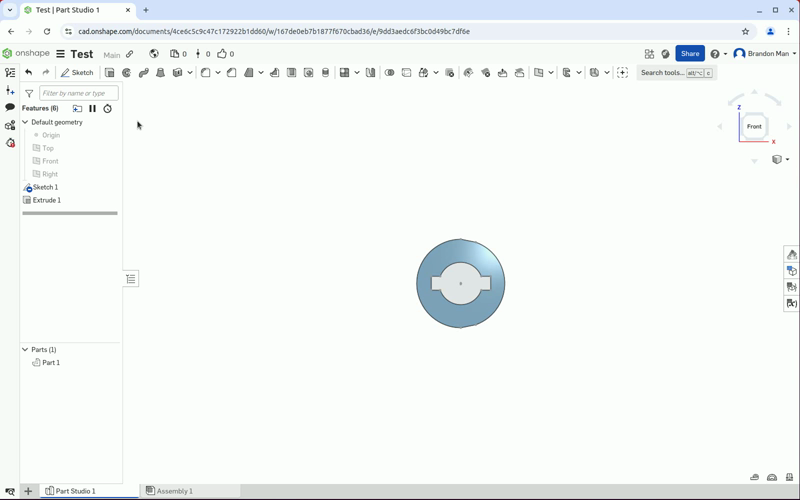
key(shift+h)
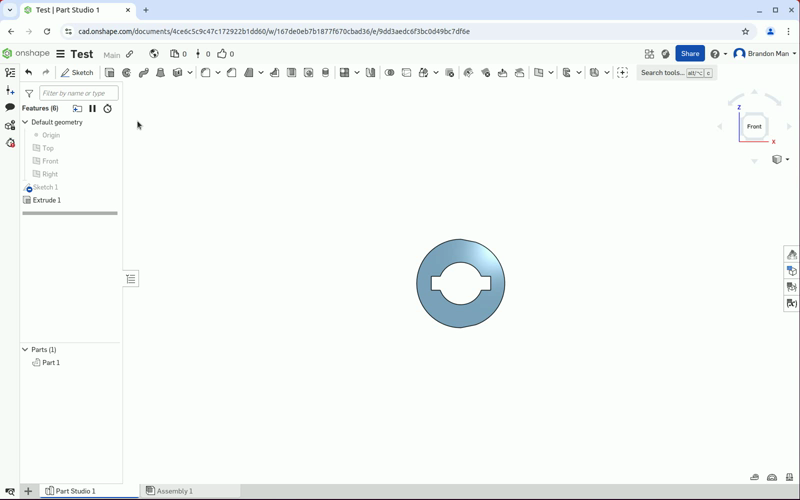
mouse_move(73, 189)
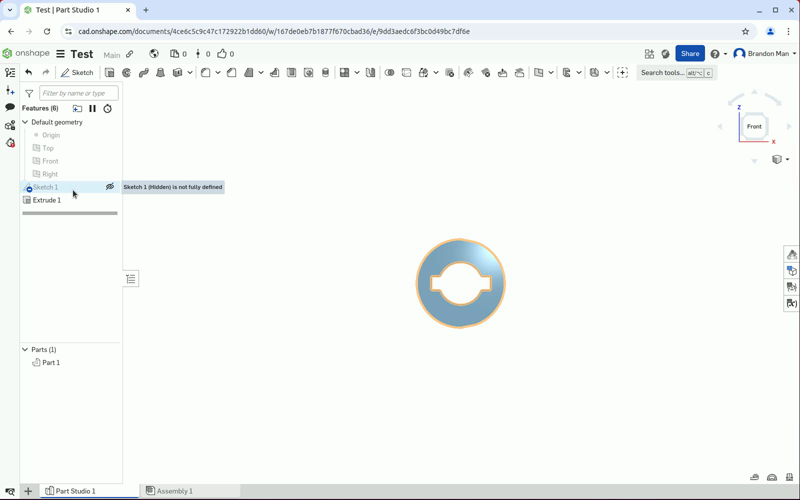
click(73, 189)
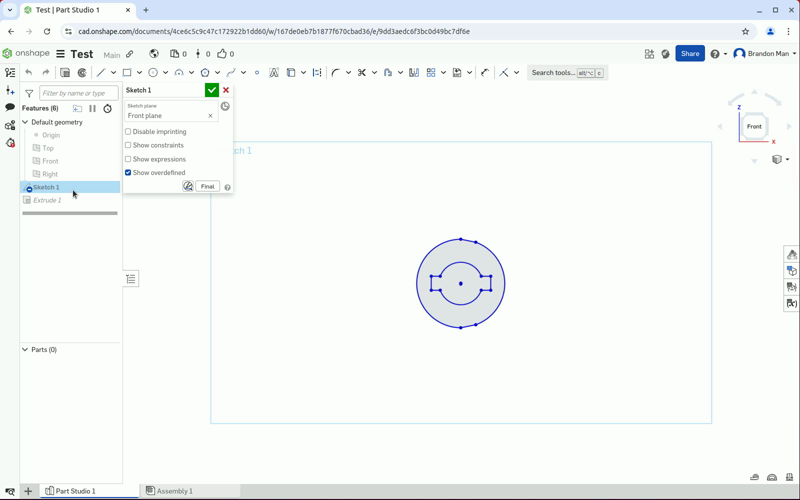
mouse_move(229, 92)
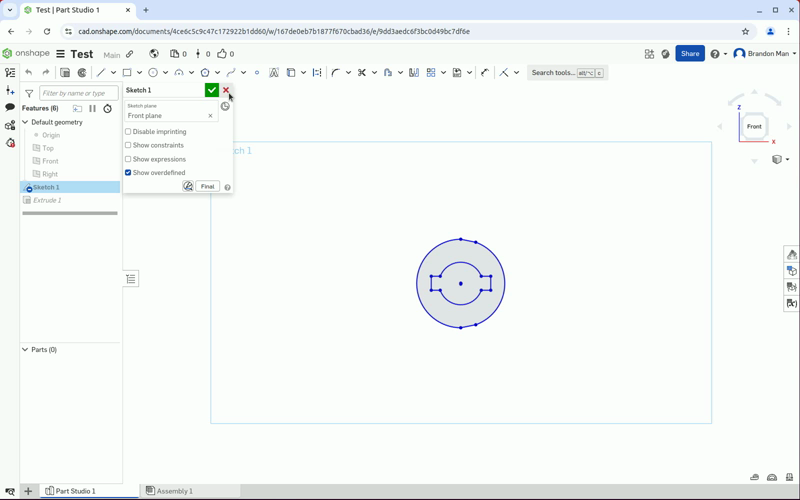
click(229, 92)
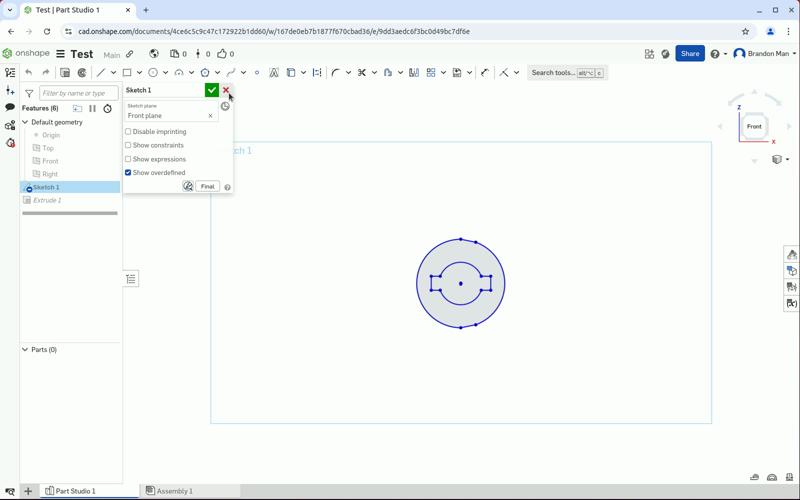
key(shift+s)
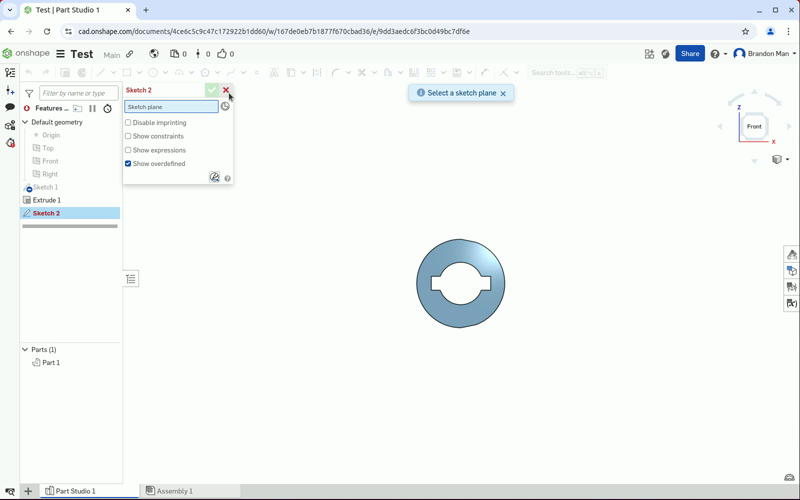
mouse_move(73, 163)
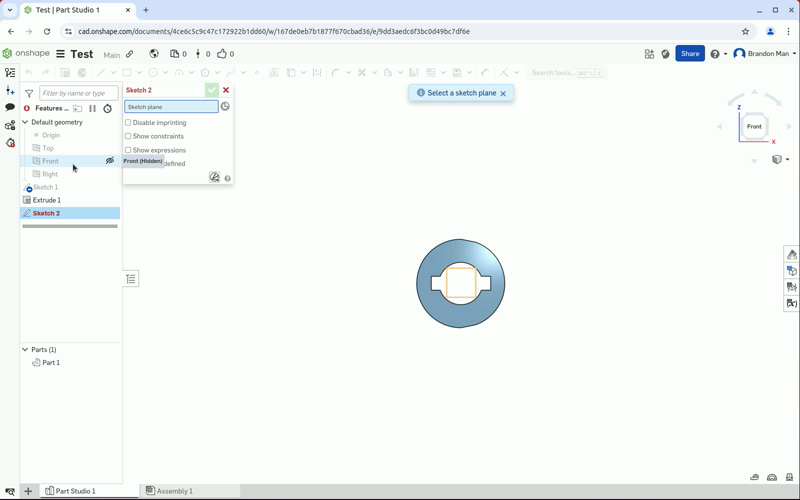
click(73, 163)
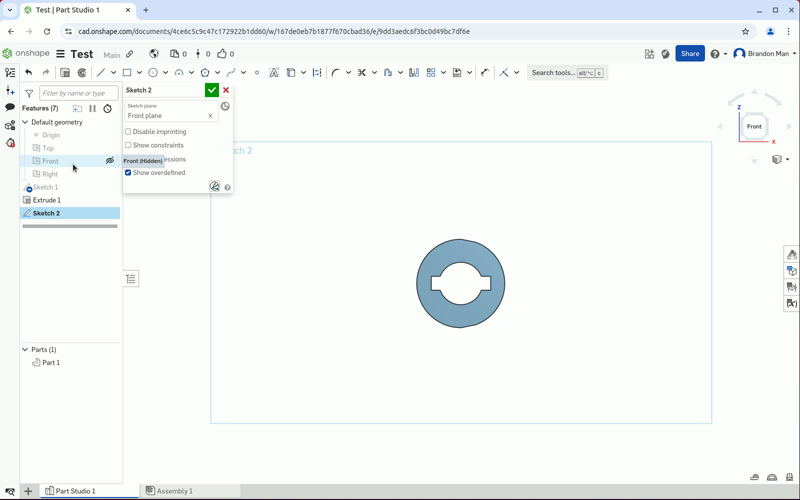
mouse_move(73, 352)
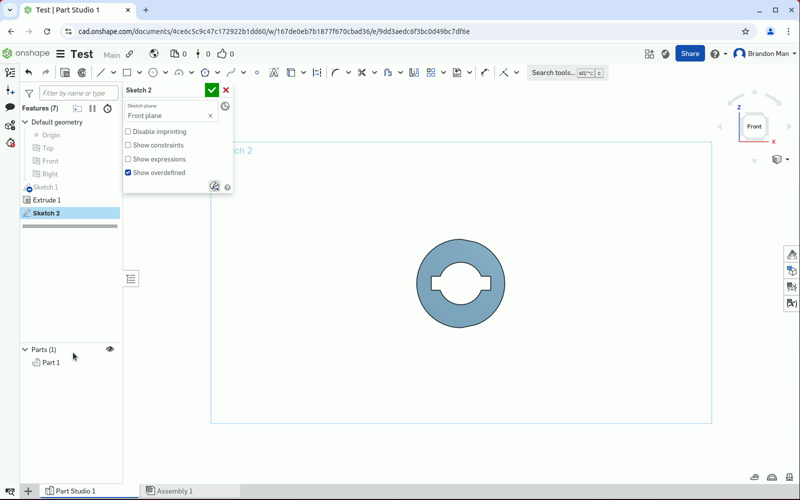
key(y)
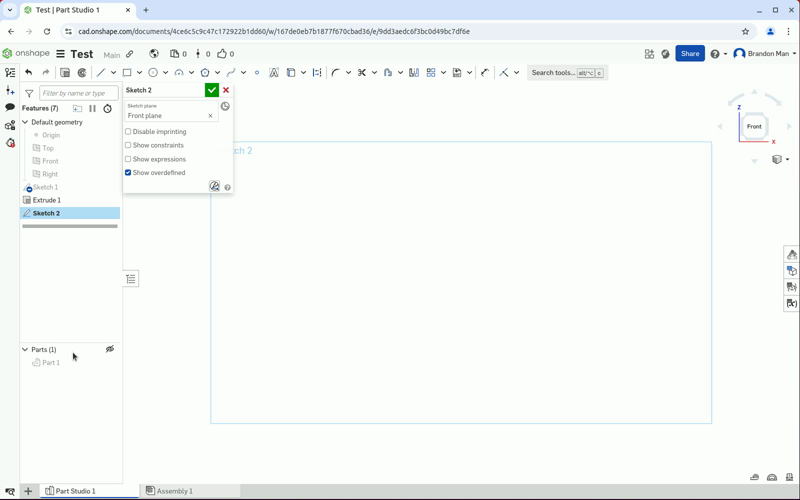
key(c)
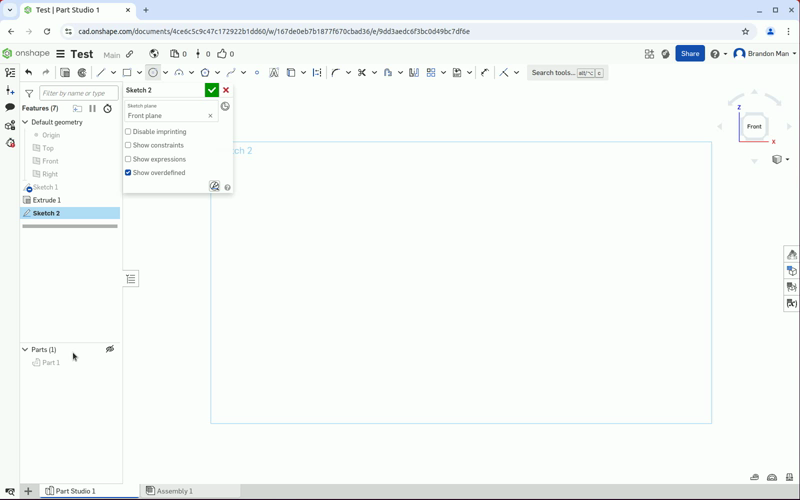
key_down(shift)
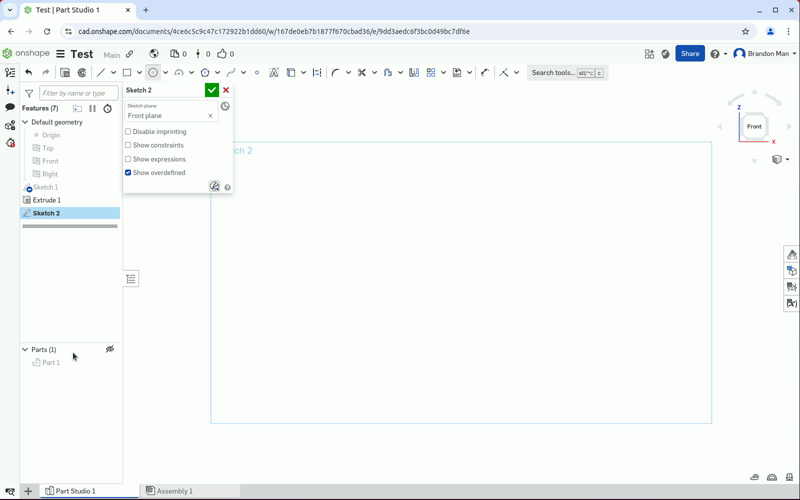
mouse_move(544, 282)
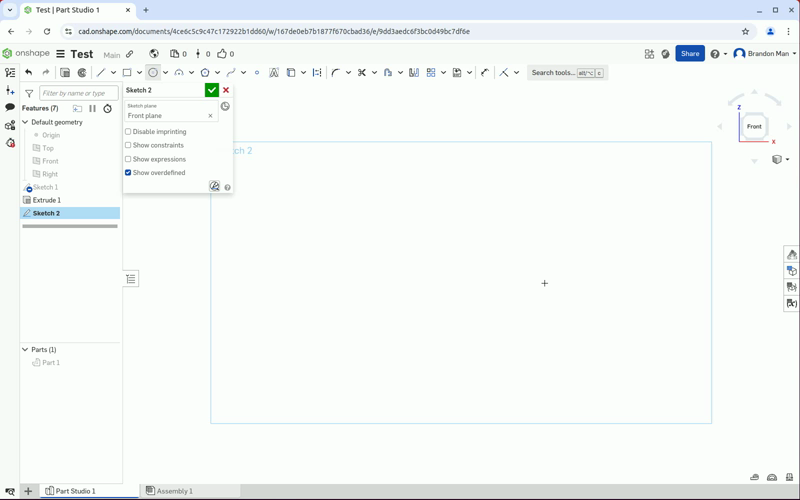
click(544, 282)
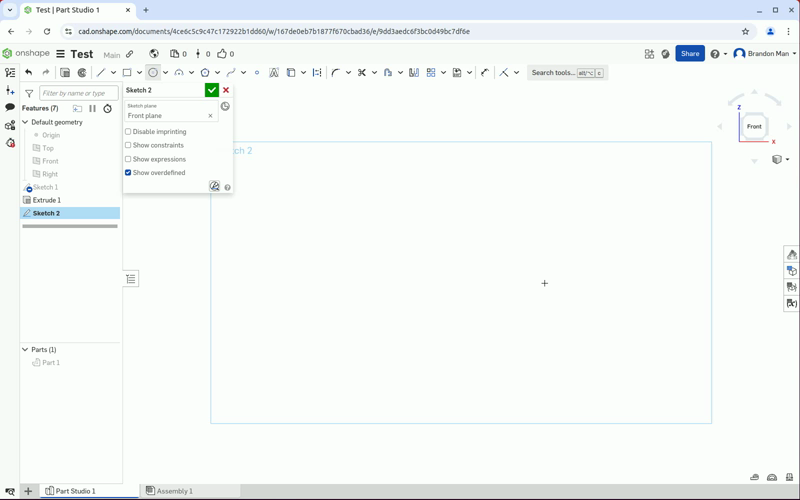
key_up(shift)
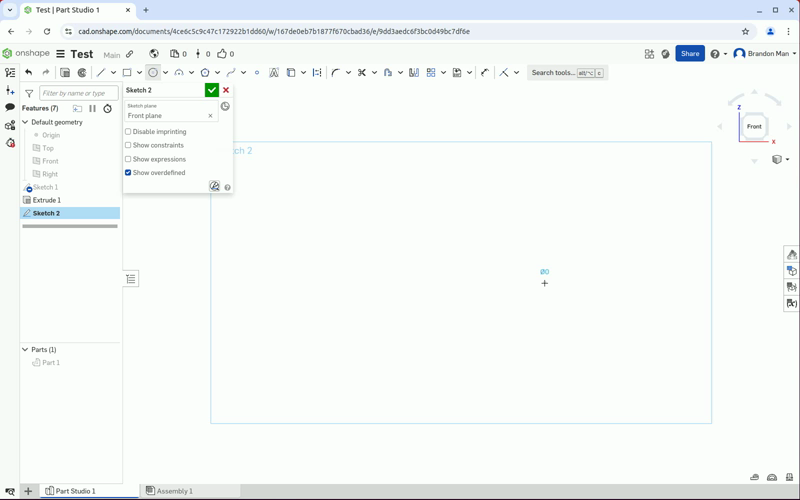
mouse_move(573, 282)
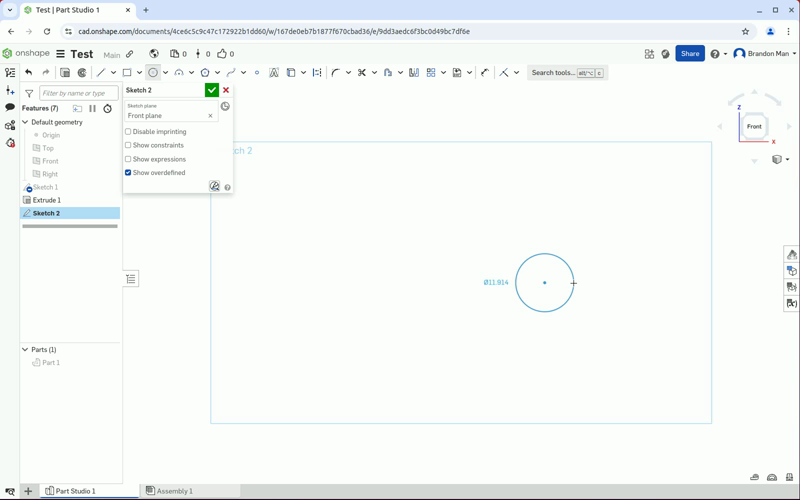
click(573, 282)
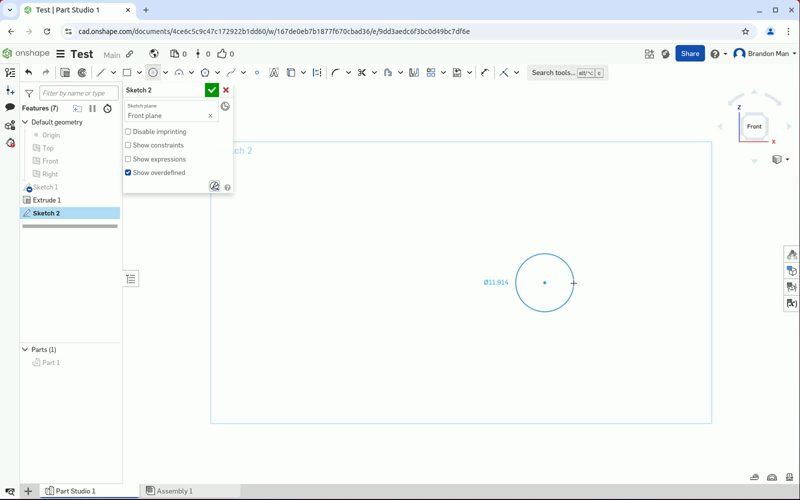
key(esc)
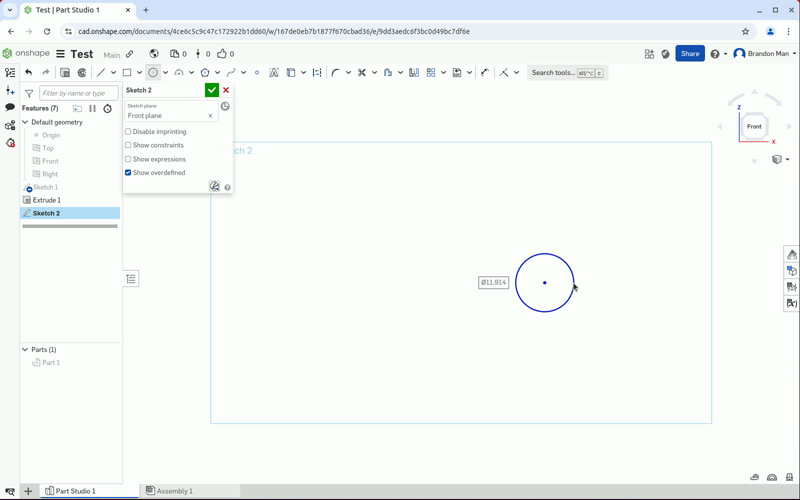
key(c)
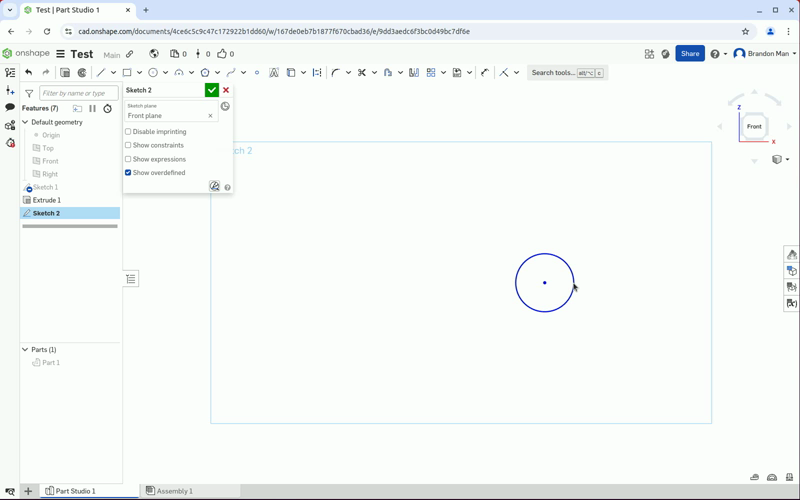
key_down(shift)
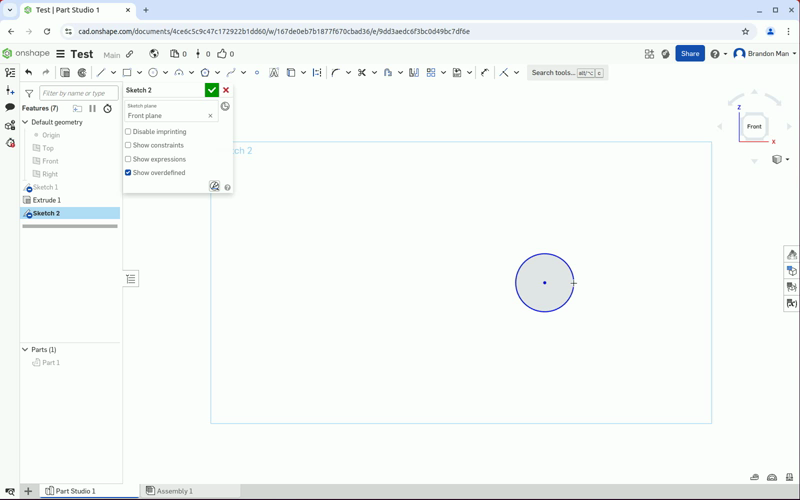
mouse_move(544, 282)
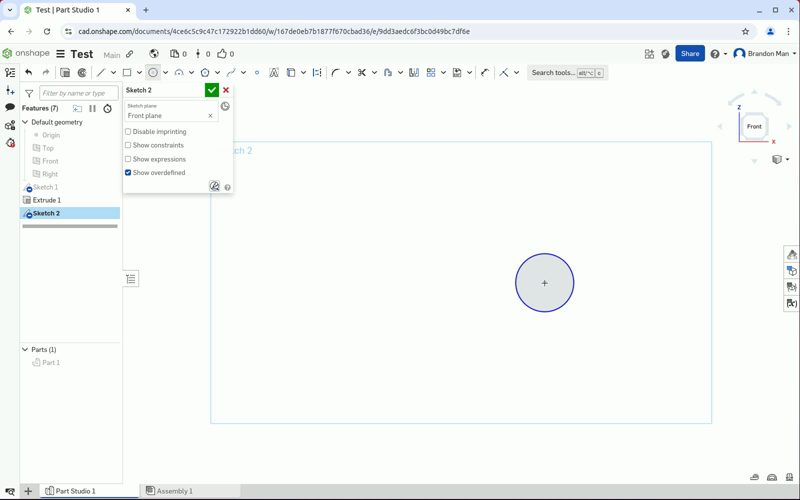
click(544, 282)
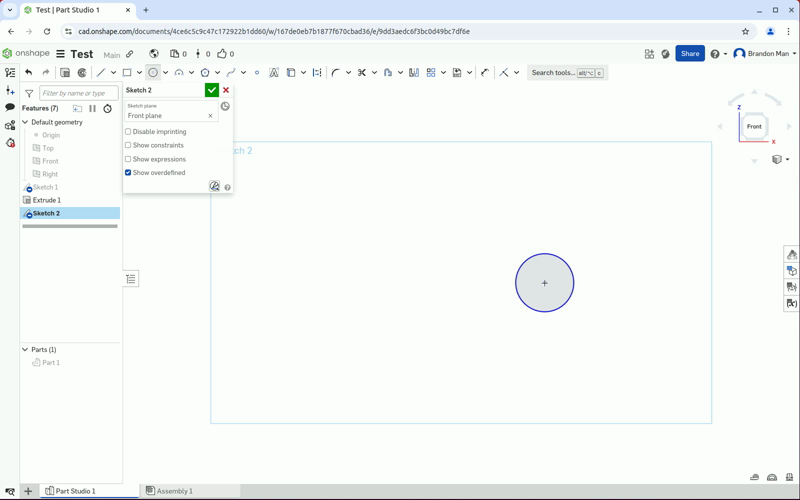
key_up(shift)
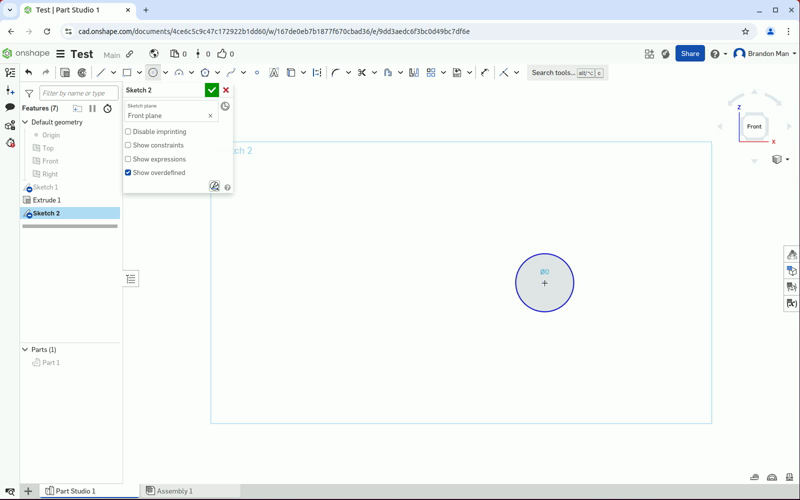
mouse_move(567, 282)
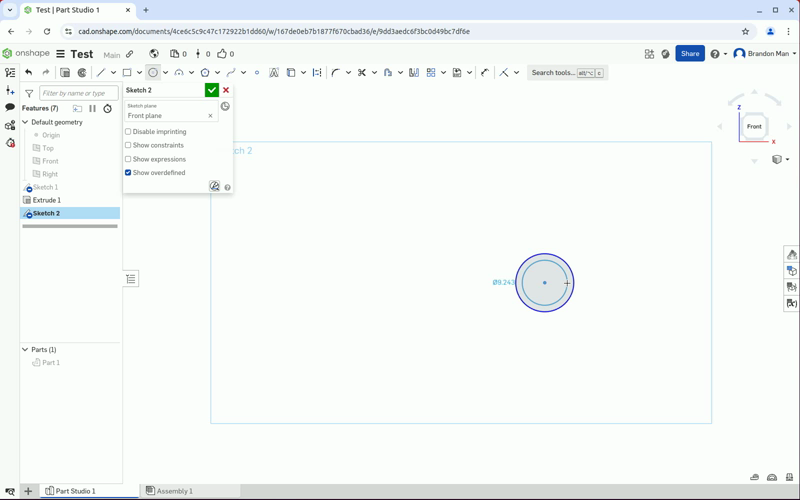
click(567, 282)
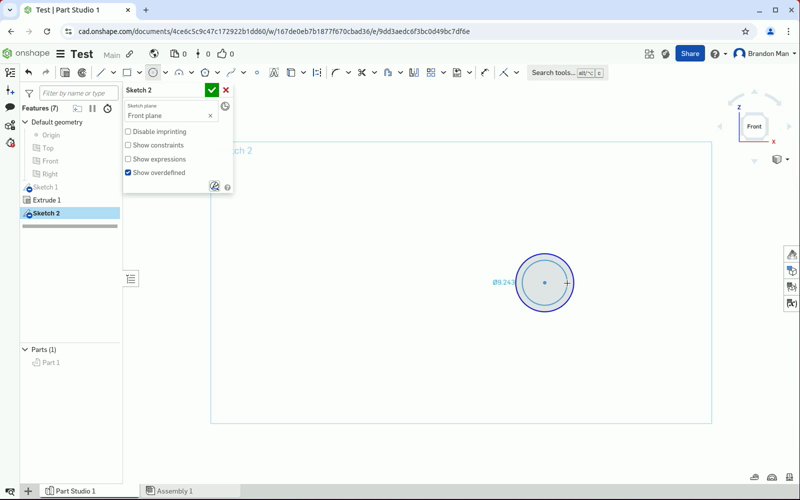
key(esc)
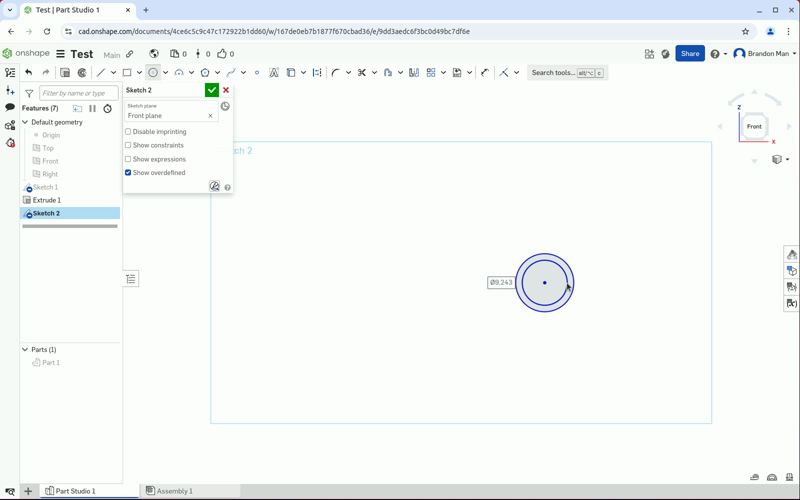
mouse_move(558, 307)
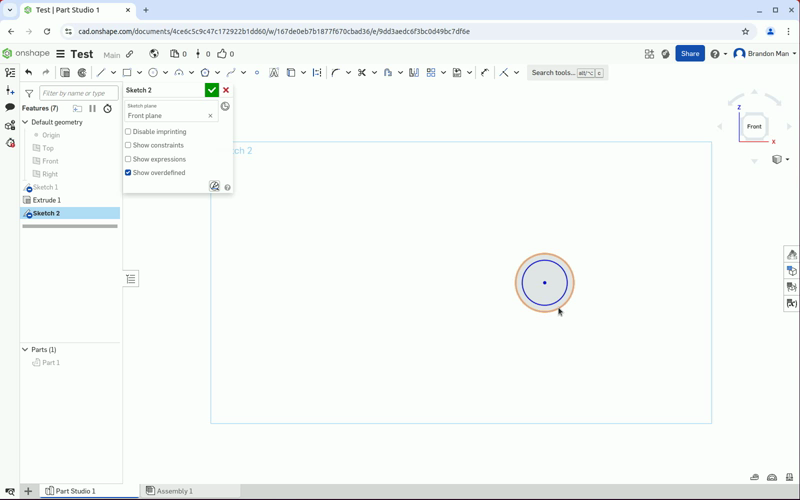
scroll(6)
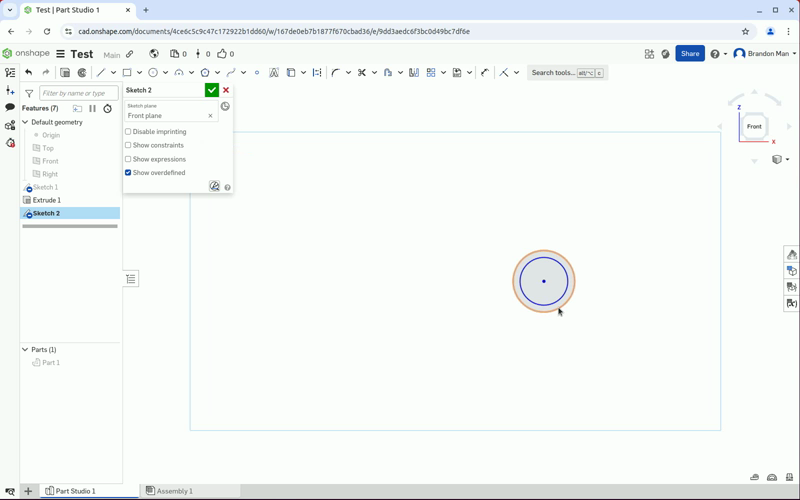
scroll(6)
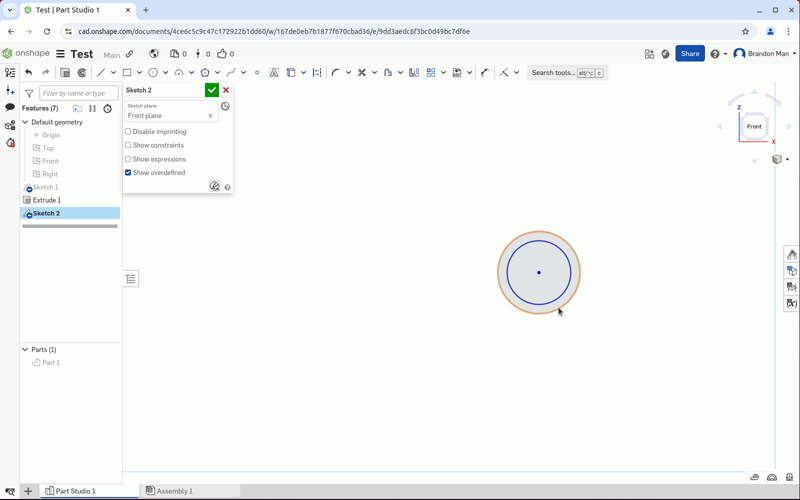
scroll(6)
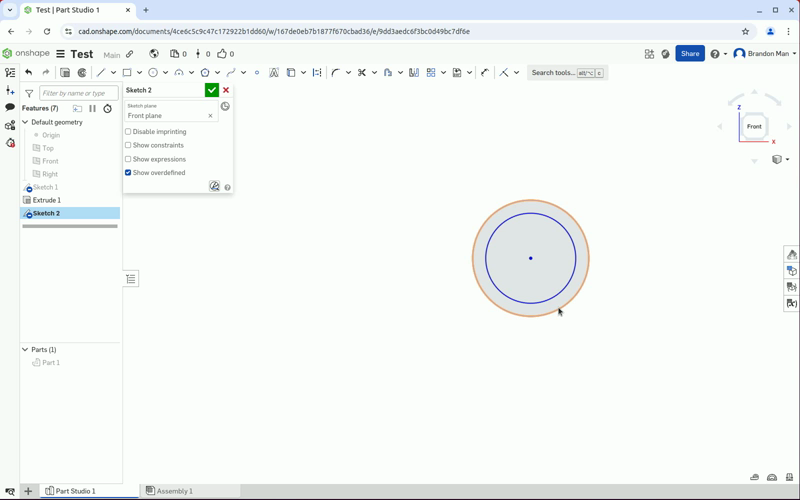
scroll(6)
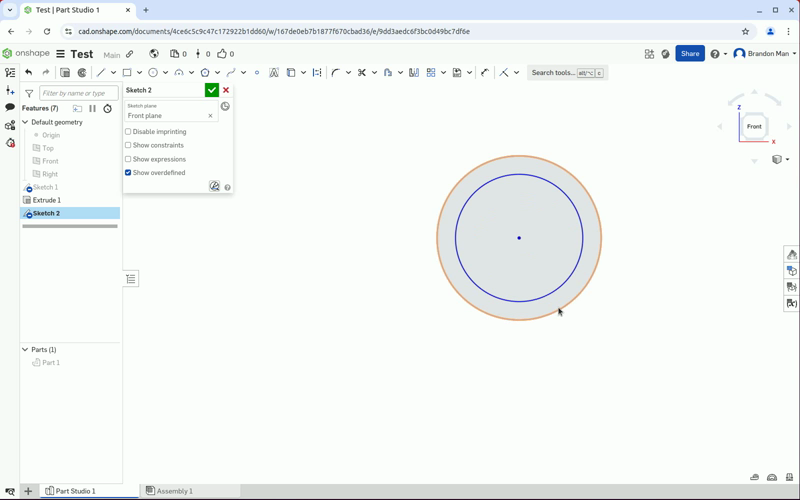
scroll(6)
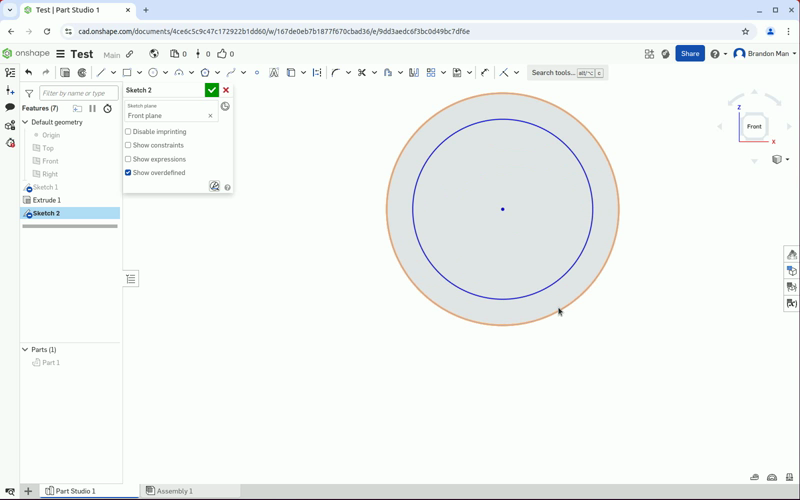
scroll(6)
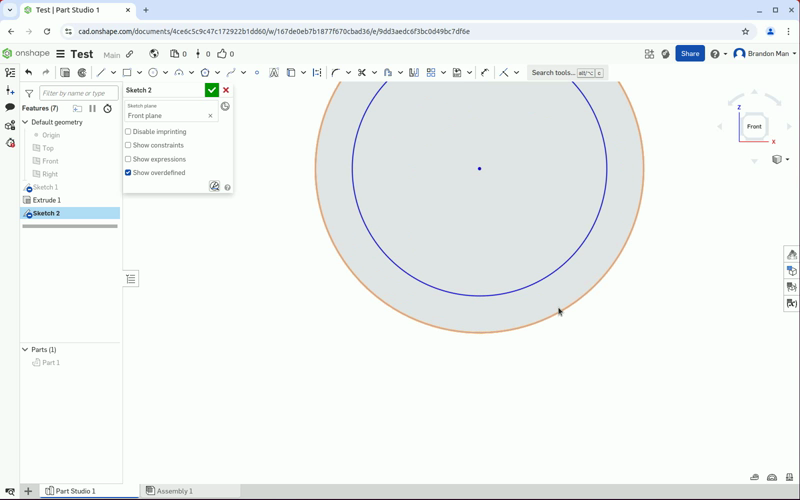
scroll(6)
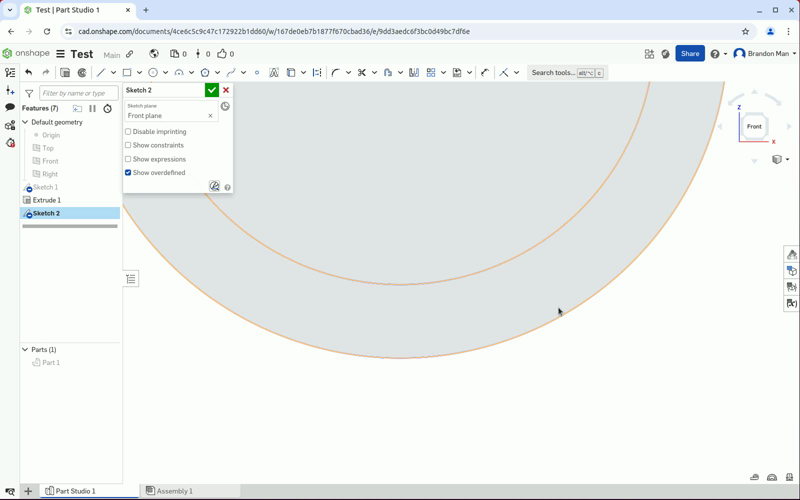
click(558, 307)
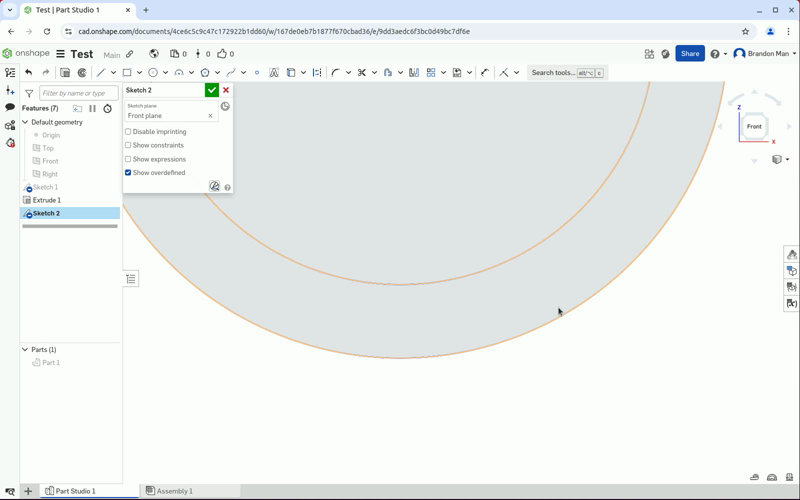
scroll(-6)
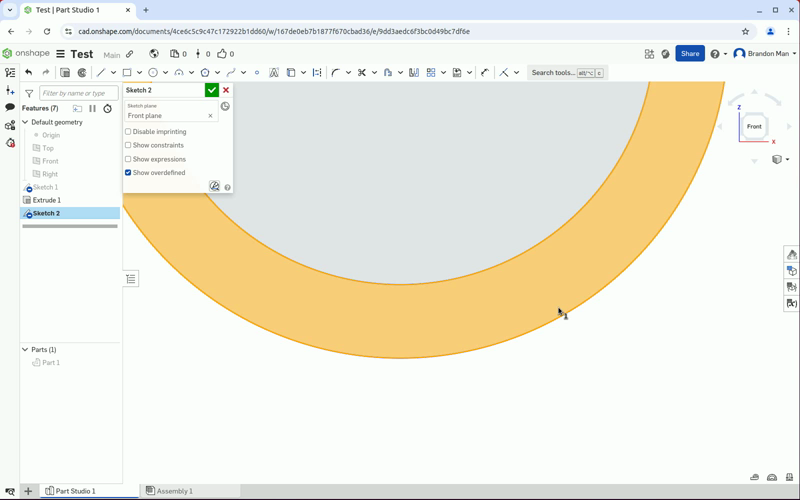
scroll(-6)
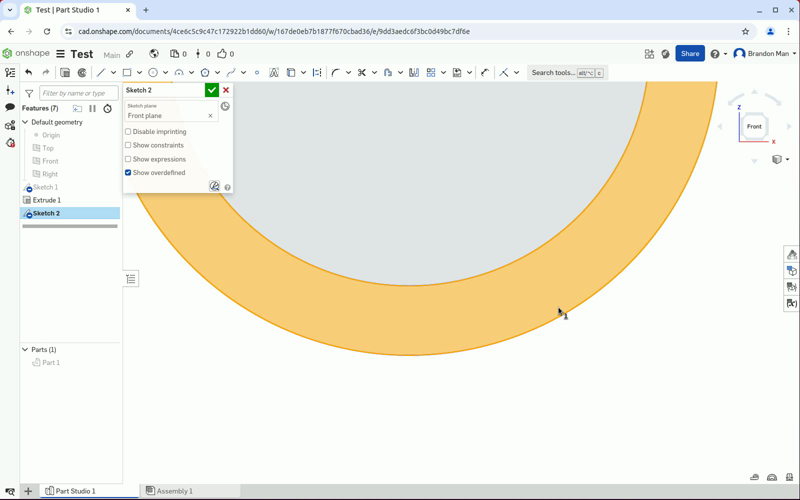
scroll(-6)
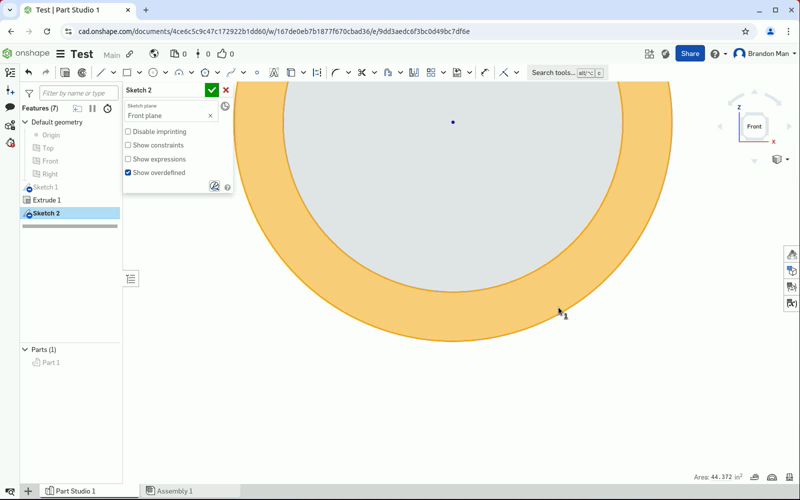
scroll(-6)
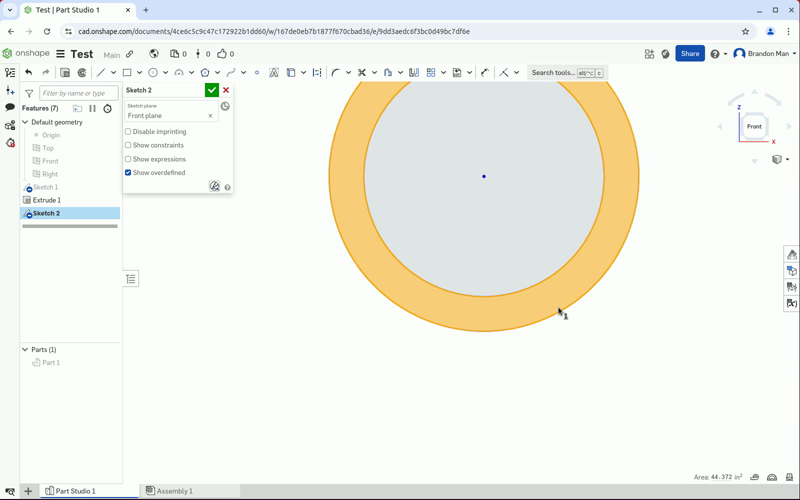
scroll(-6)
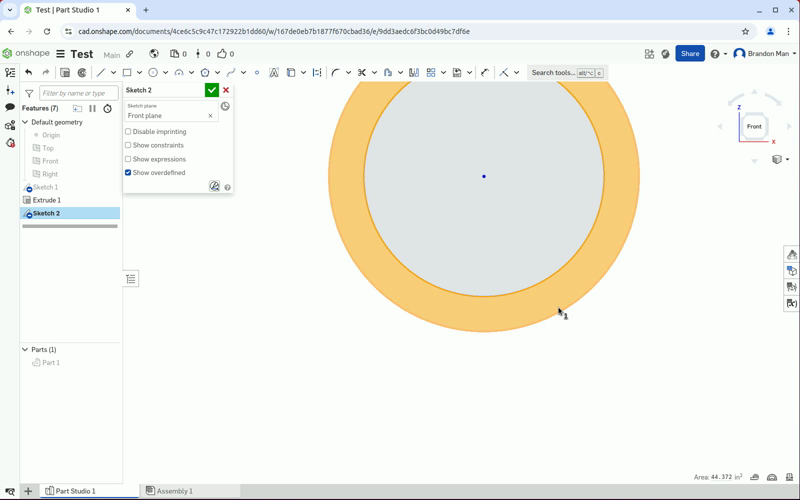
scroll(-6)
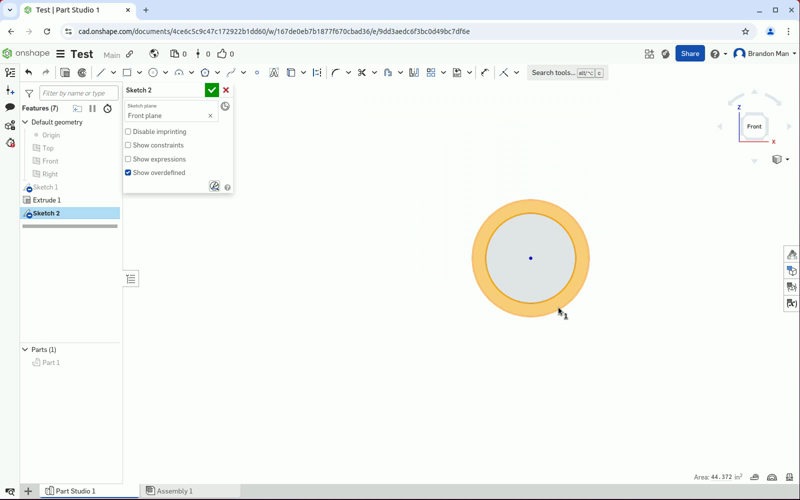
scroll(-6)
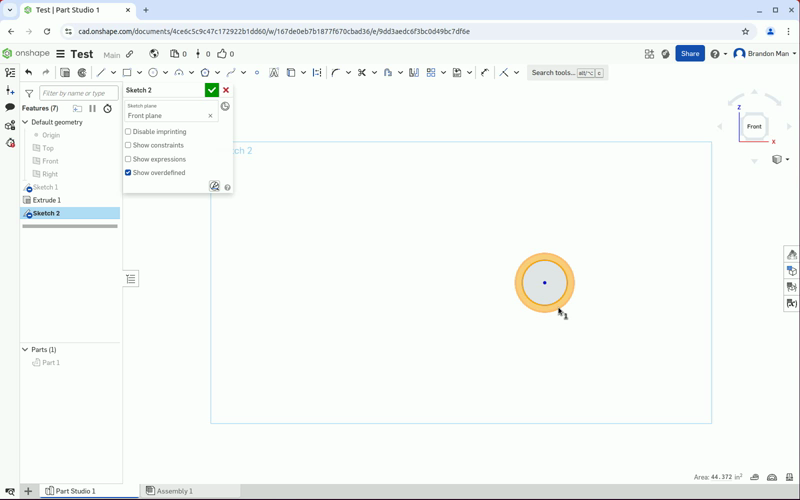
mouse_move(73, 352)
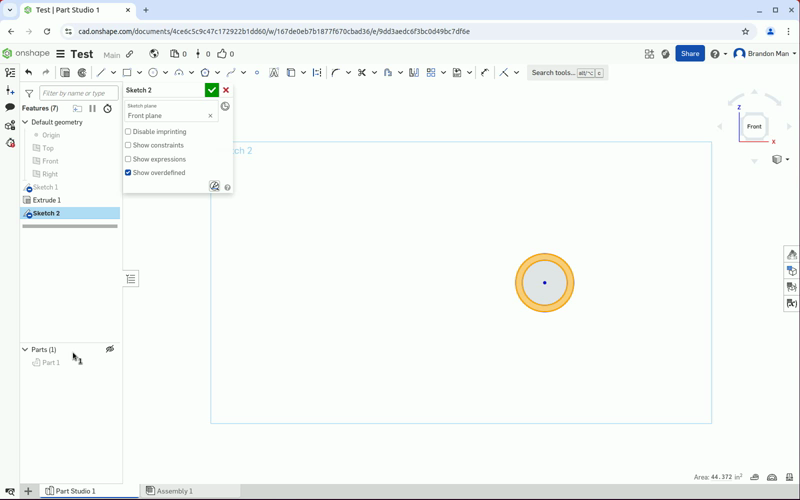
key(shift+y)
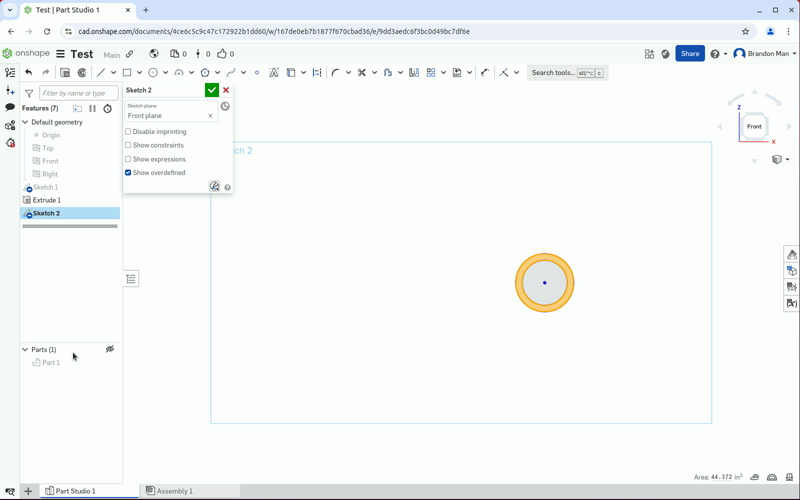
key(shift+e)
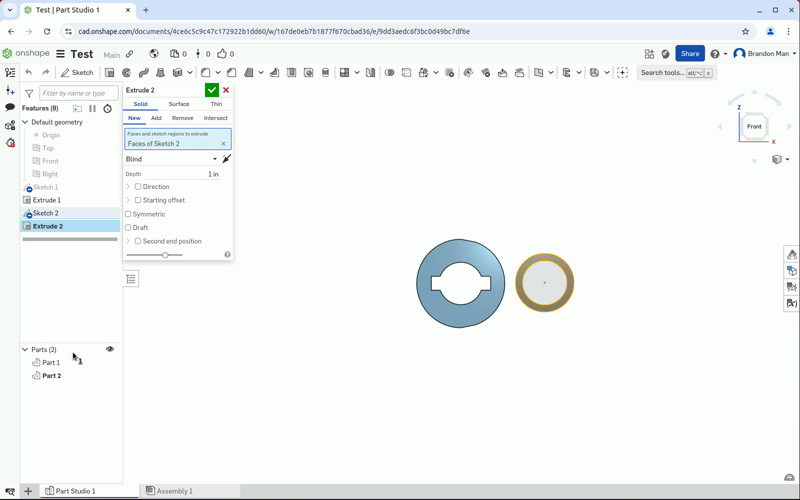
mouse_move(143, 106)
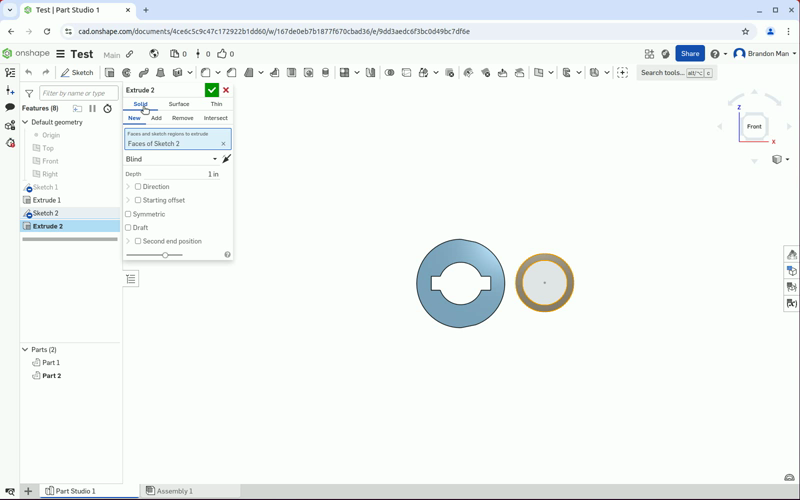
click(143, 106)
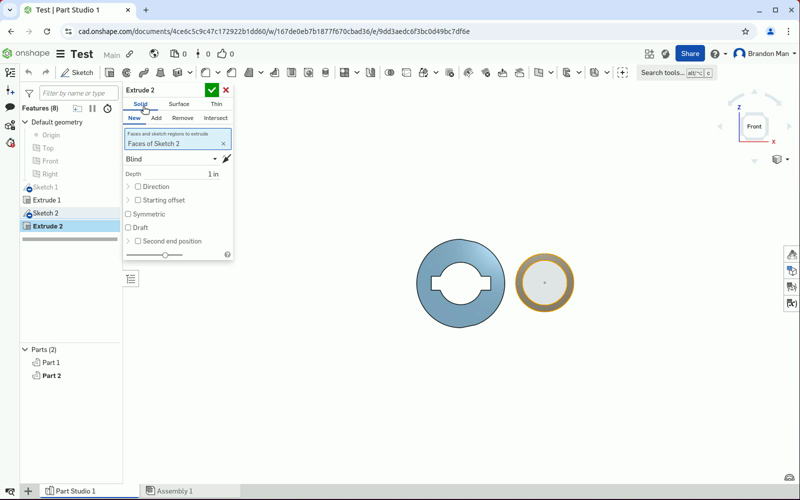
mouse_move(137, 120)
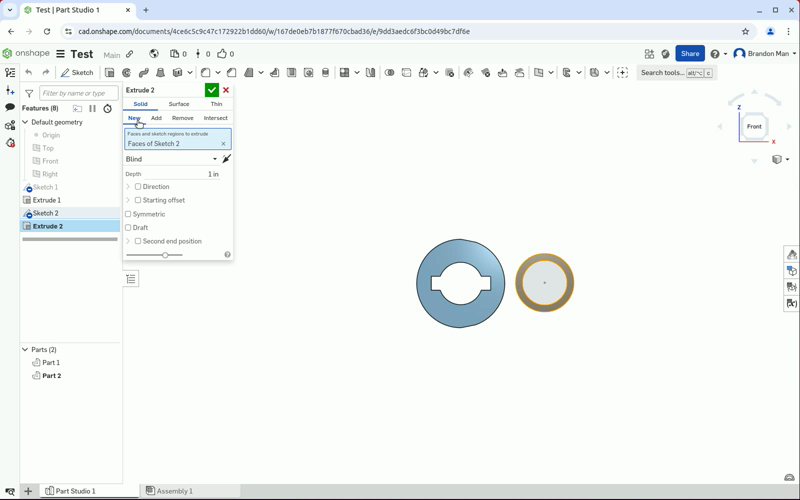
click(137, 120)
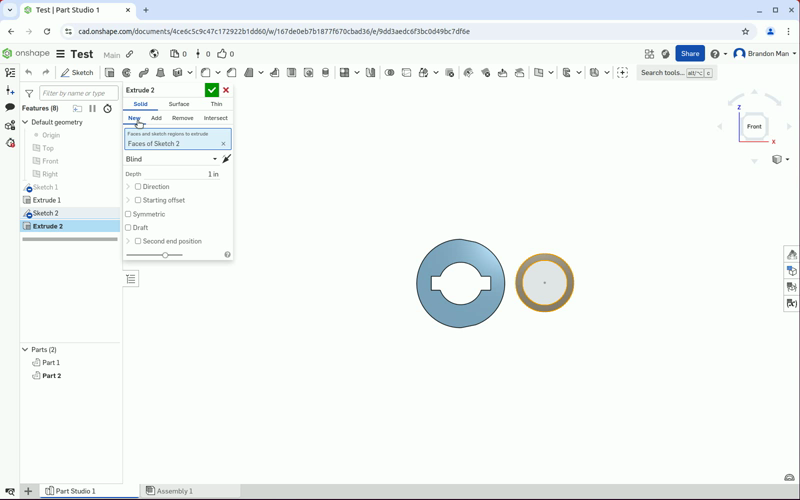
key(tab, 4)
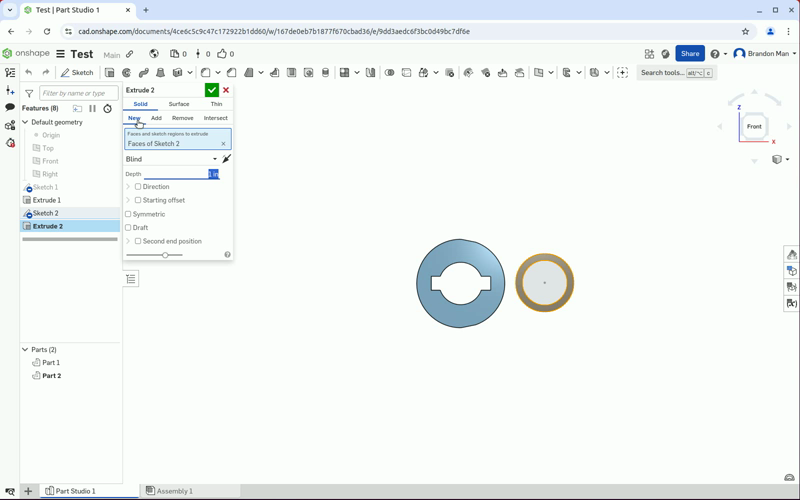
text(7.943)
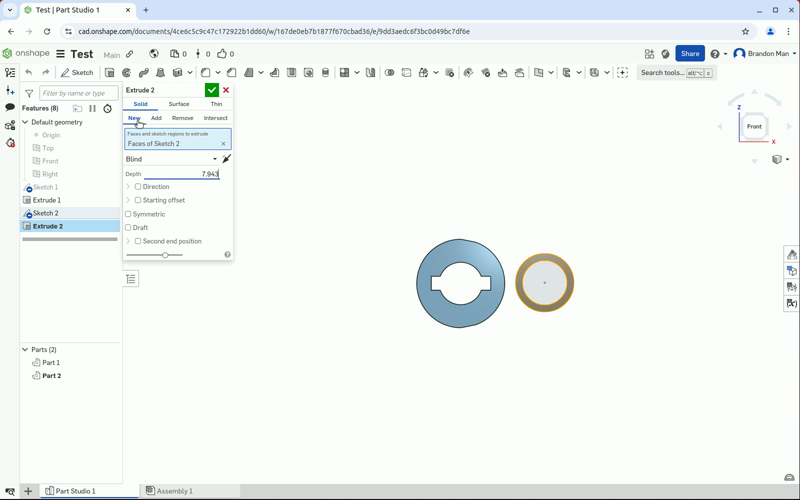
key(enter)
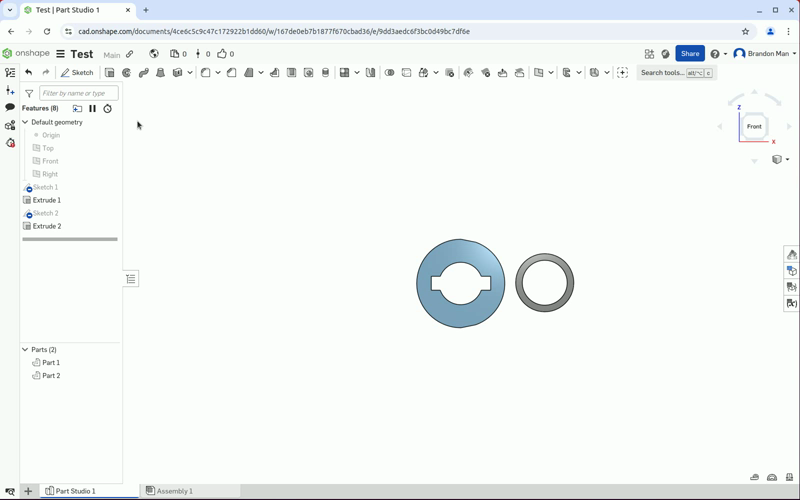
key(shift+h)
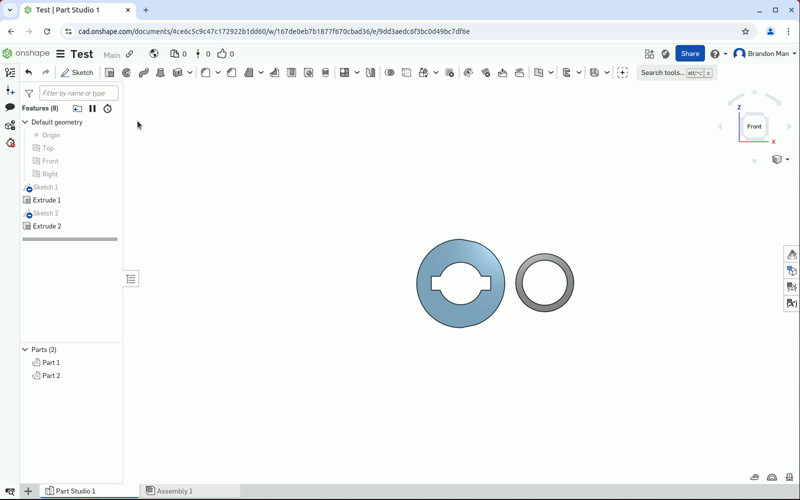
key(shift+h)
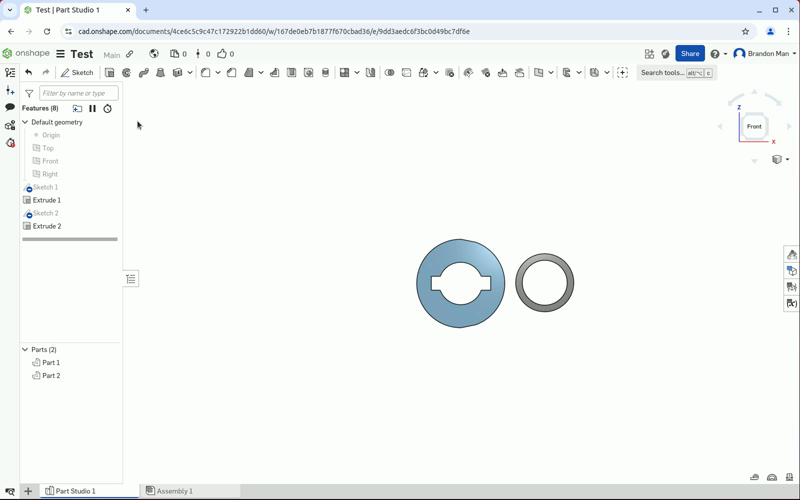
mouse_move(73, 189)
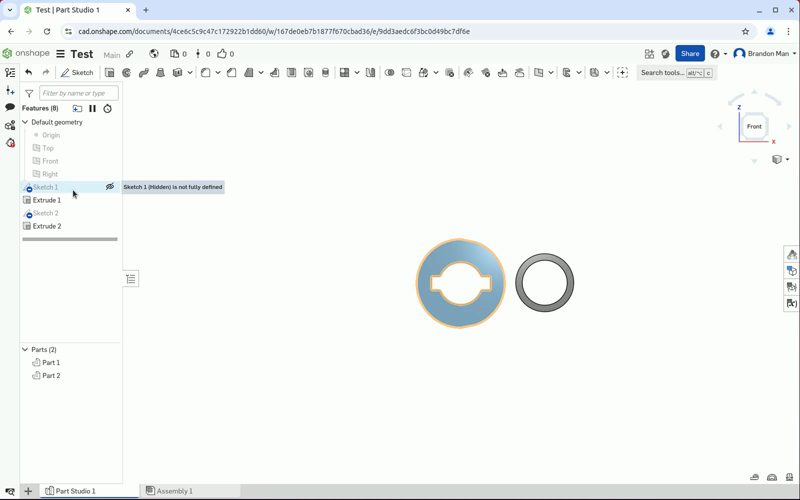
click(73, 189)
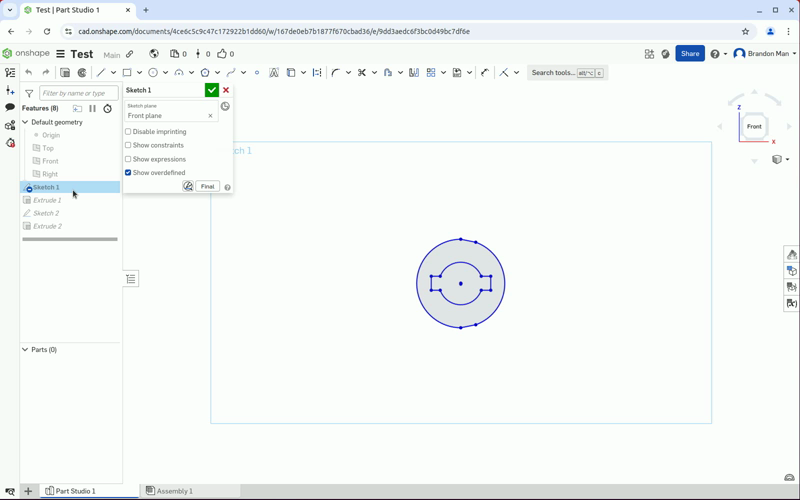
mouse_move(229, 92)
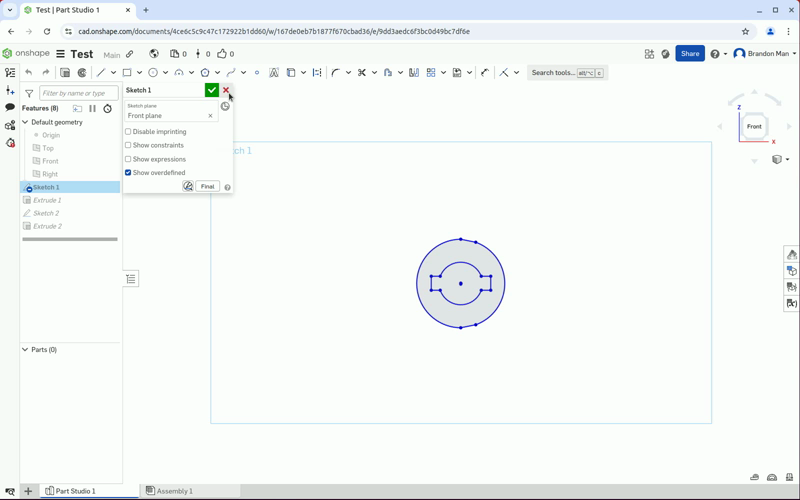
click(229, 92)
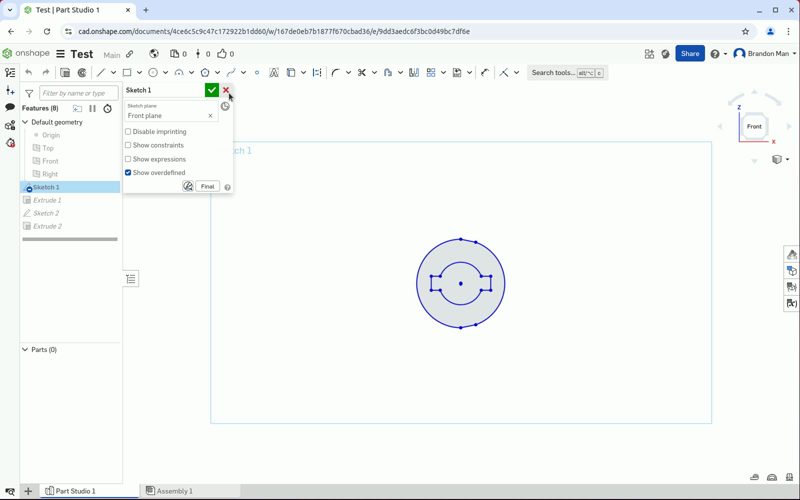
key(shift+s)
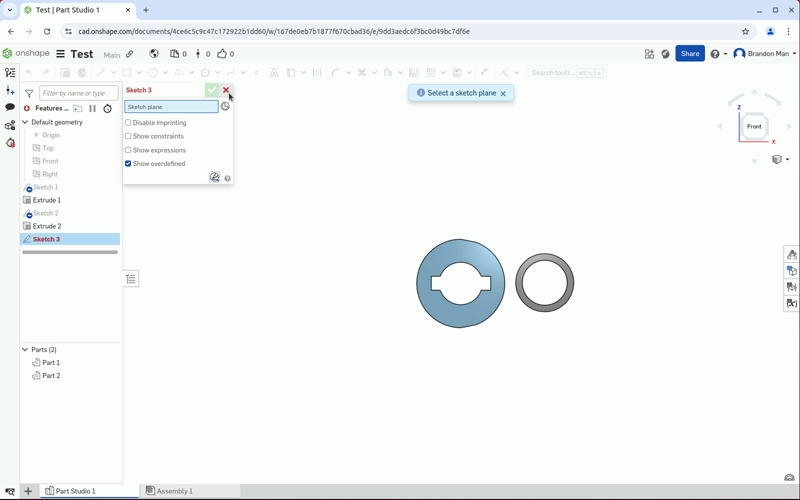
mouse_move(73, 163)
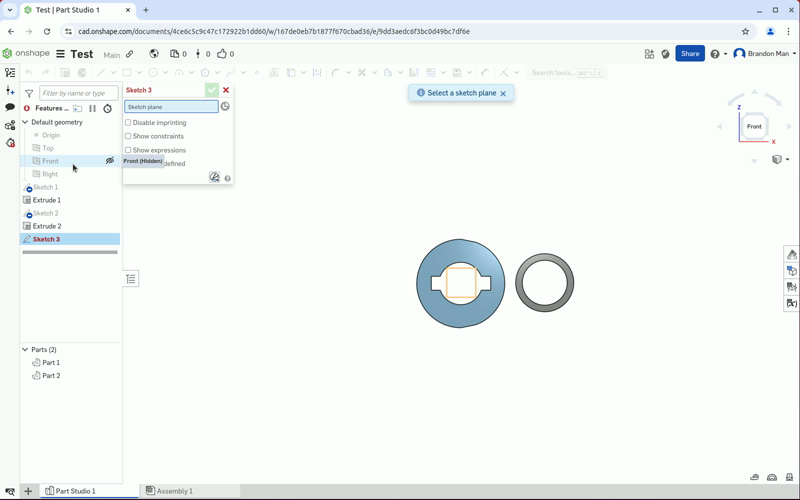
click(73, 163)
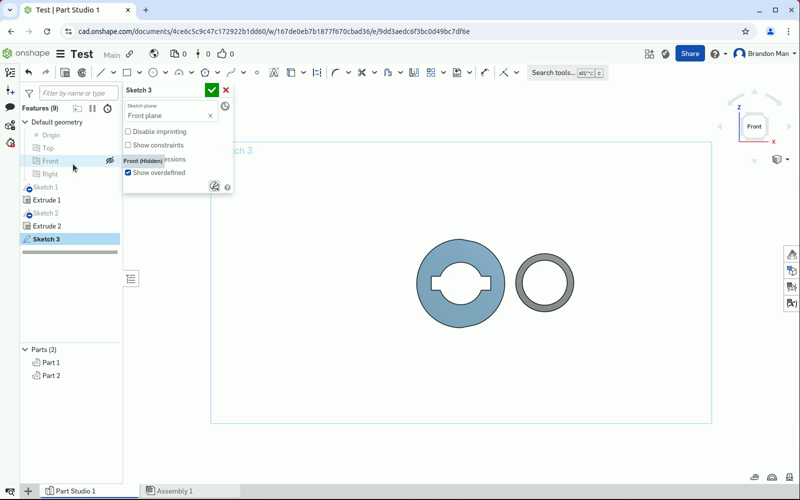
mouse_move(73, 352)
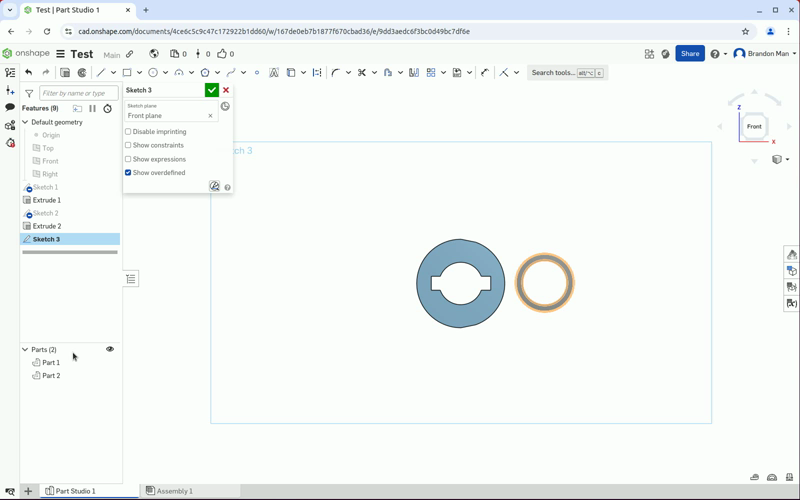
key(y)
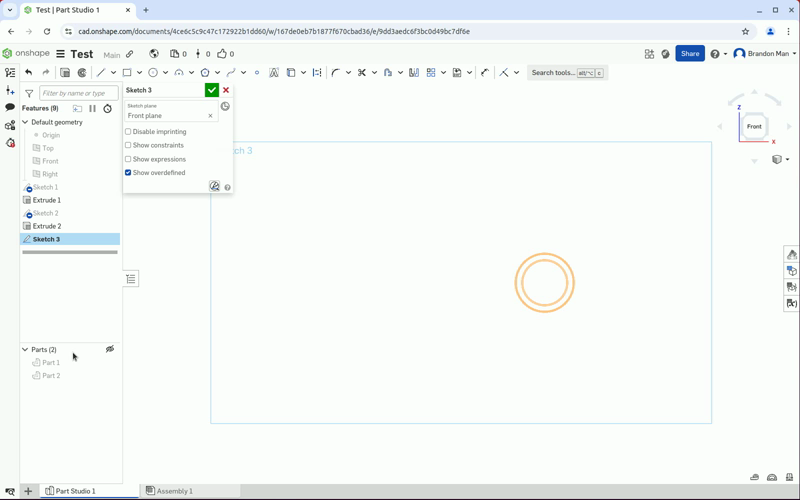
key(l)
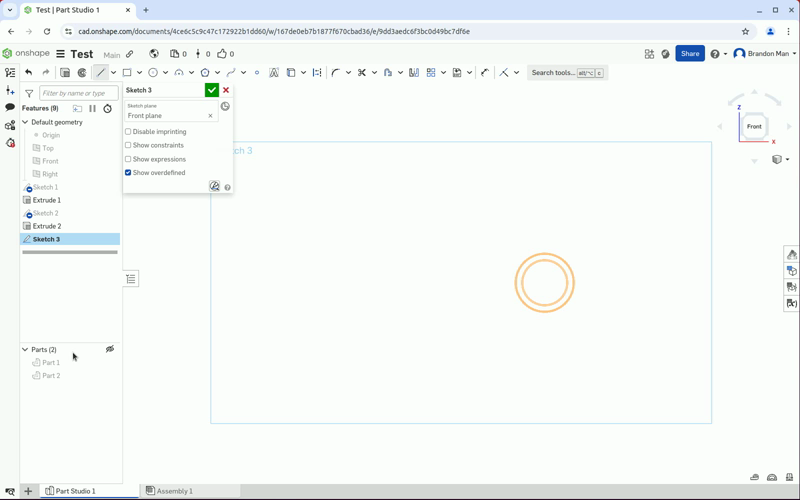
key_down(shift)
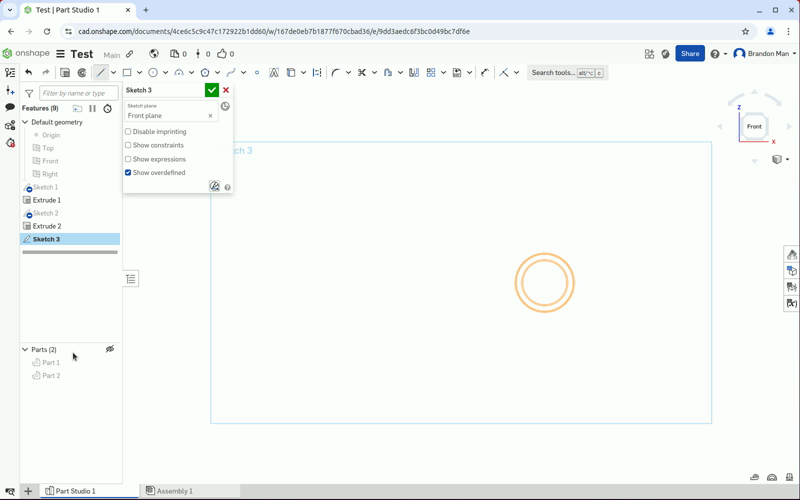
mouse_move(476, 324)
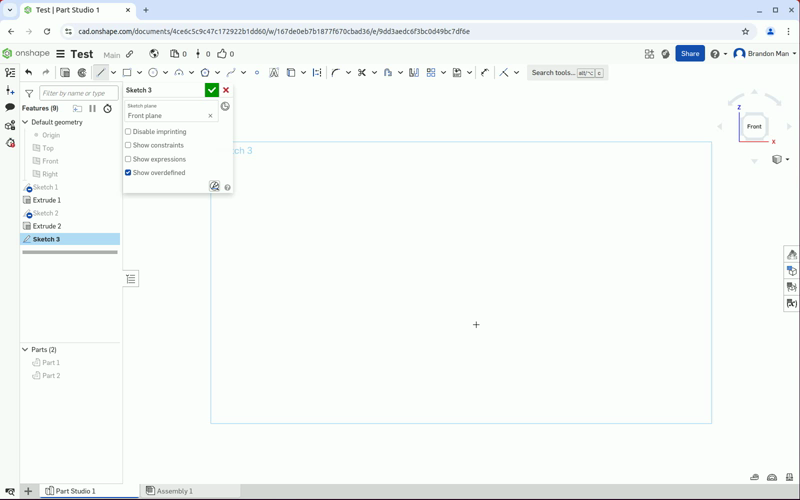
click(476, 324)
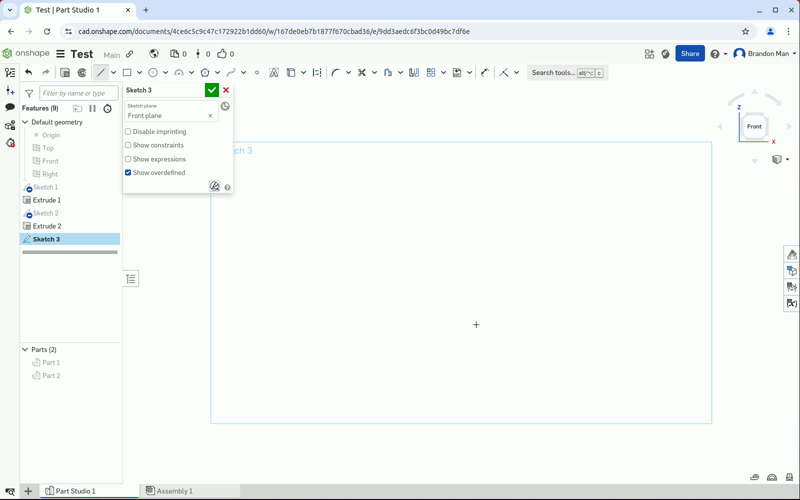
key_up(shift)
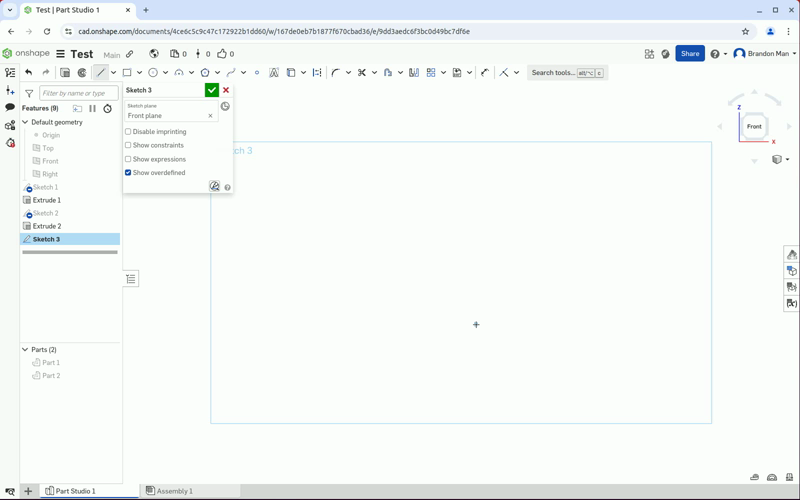
key_down(shift)
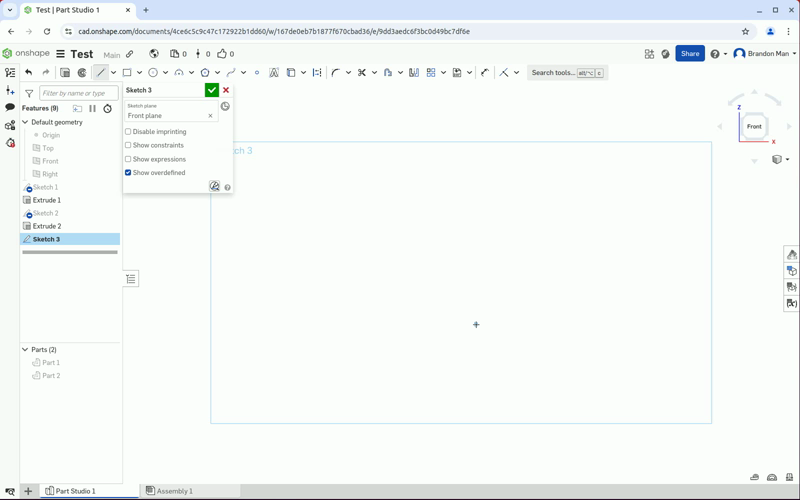
mouse_move(549, 311)
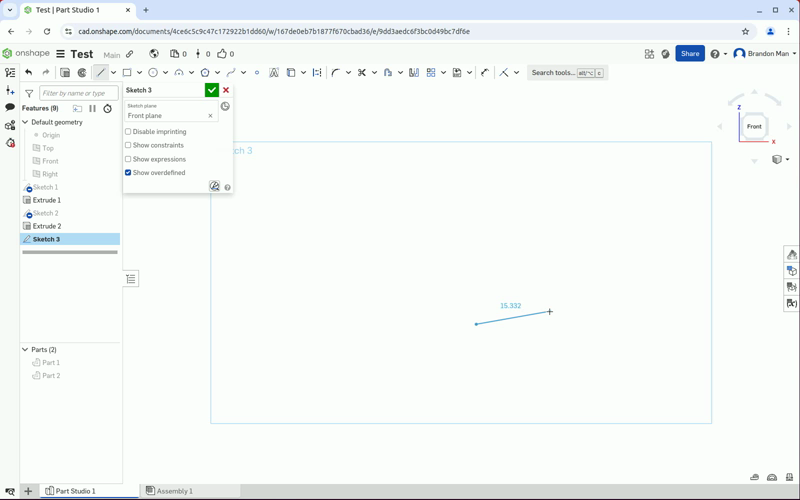
click(549, 311)
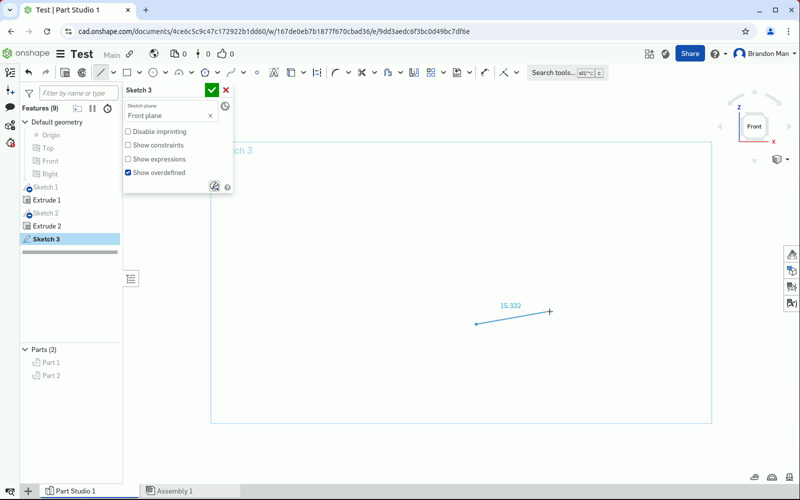
key_up(shift)
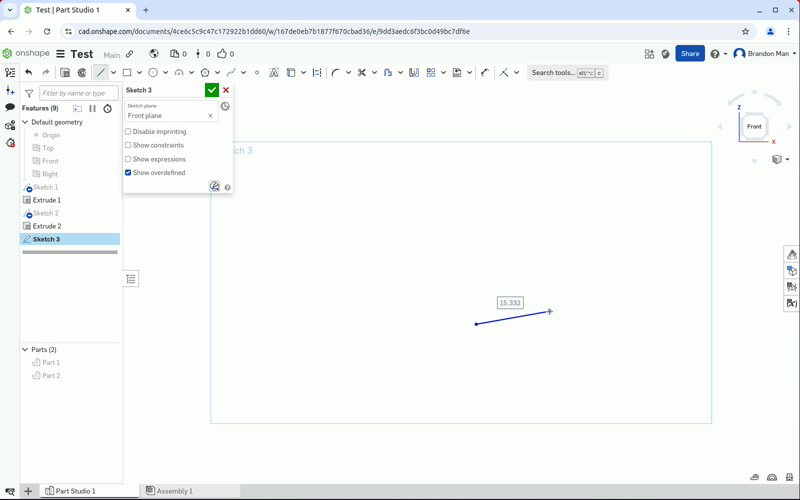
key(esc)
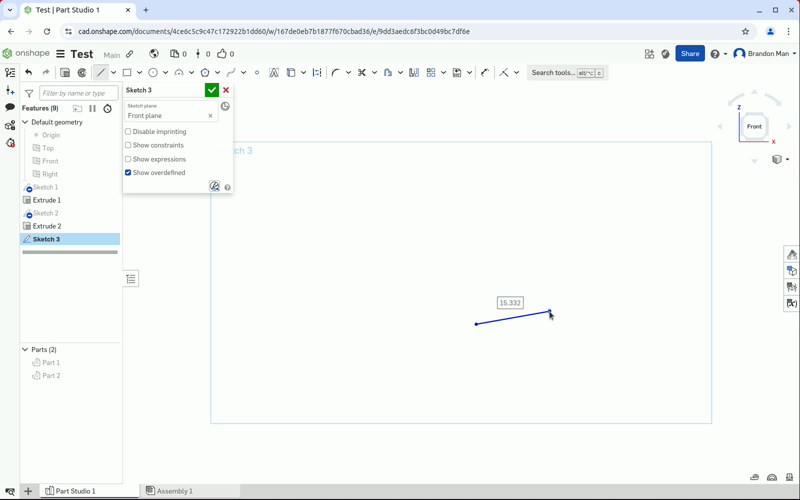
key(a)
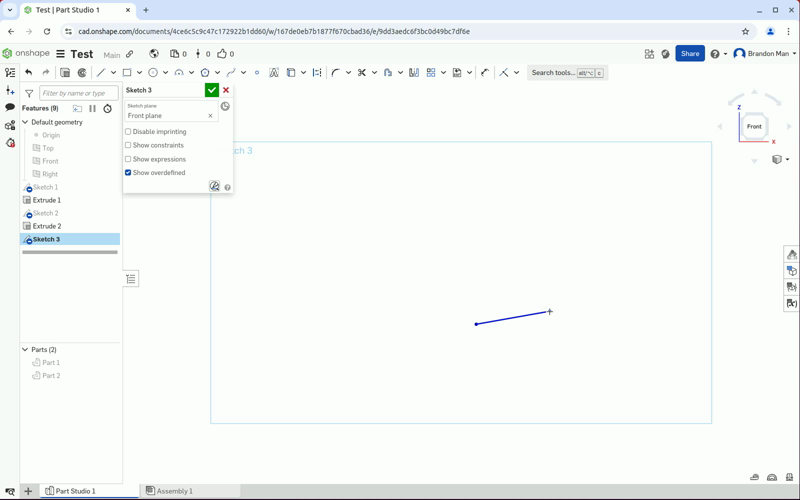
mouse_move(549, 311)
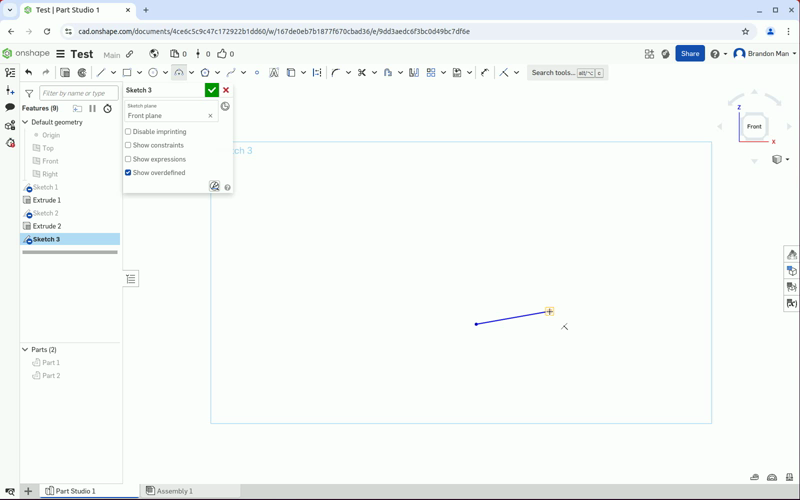
click(549, 311)
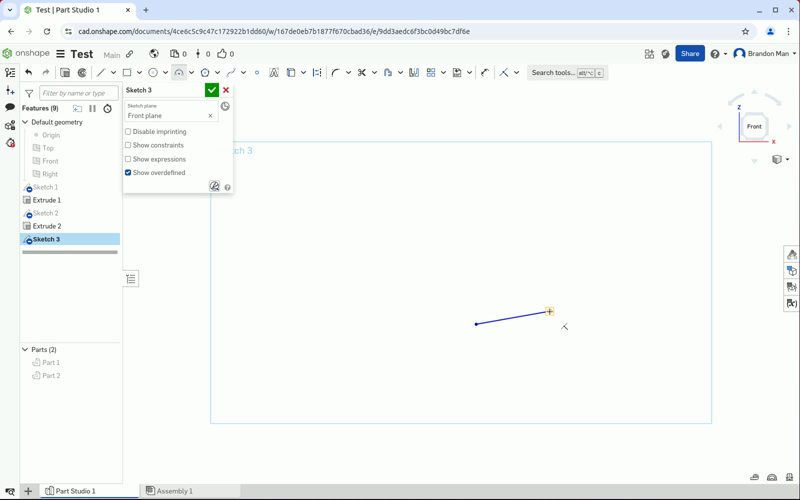
key_down(shift)
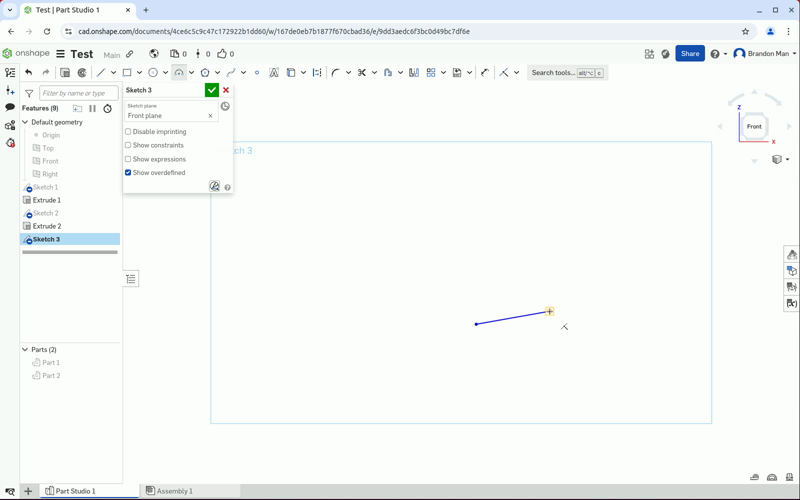
mouse_move(549, 252)
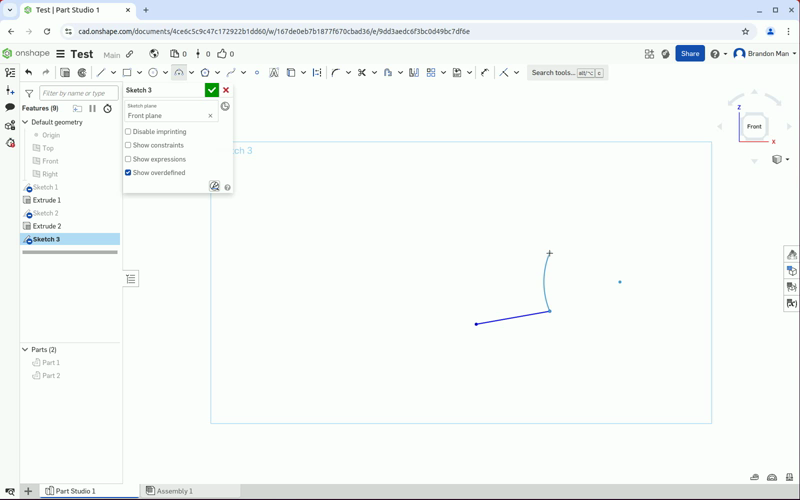
click(549, 252)
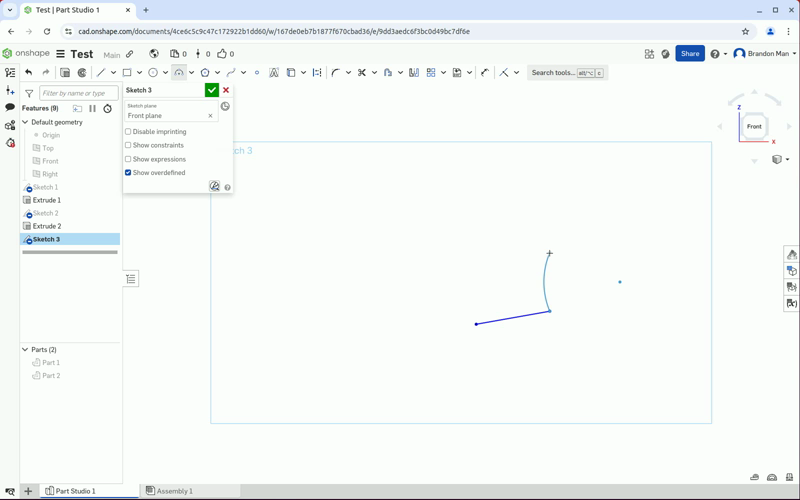
mouse_move(514, 282)
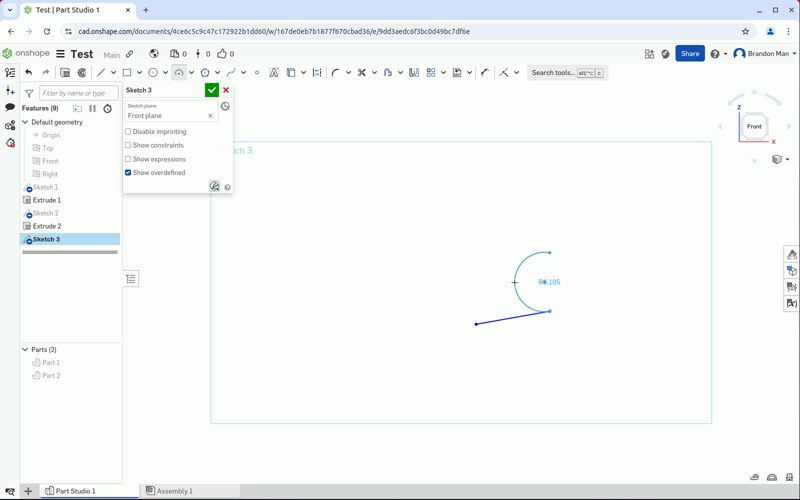
click(514, 282)
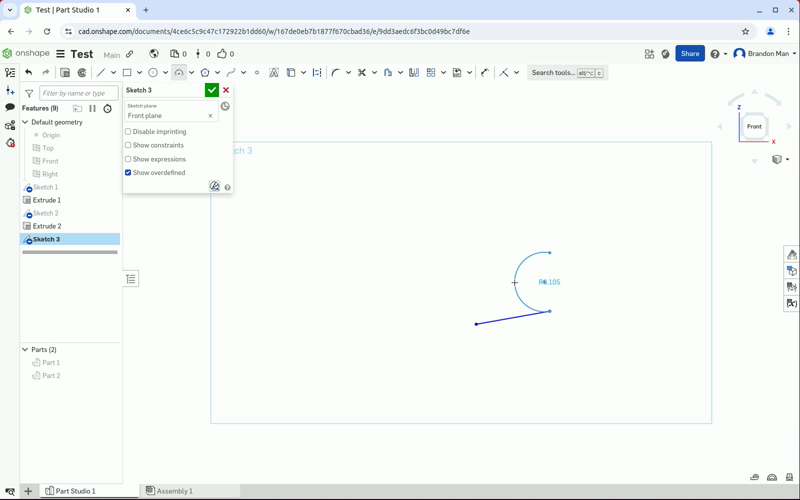
key_up(shift)
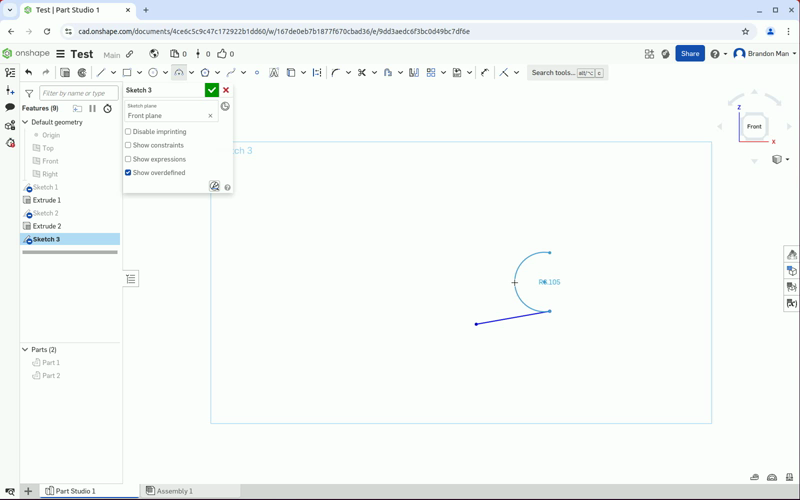
key(esc)
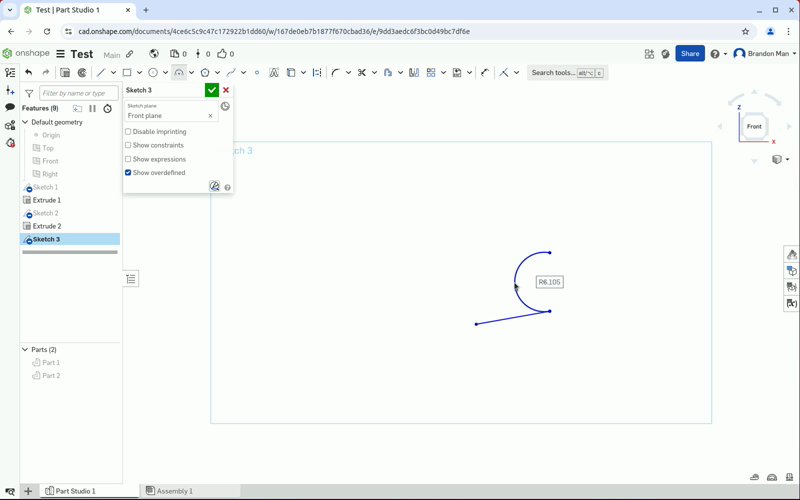
key(l)
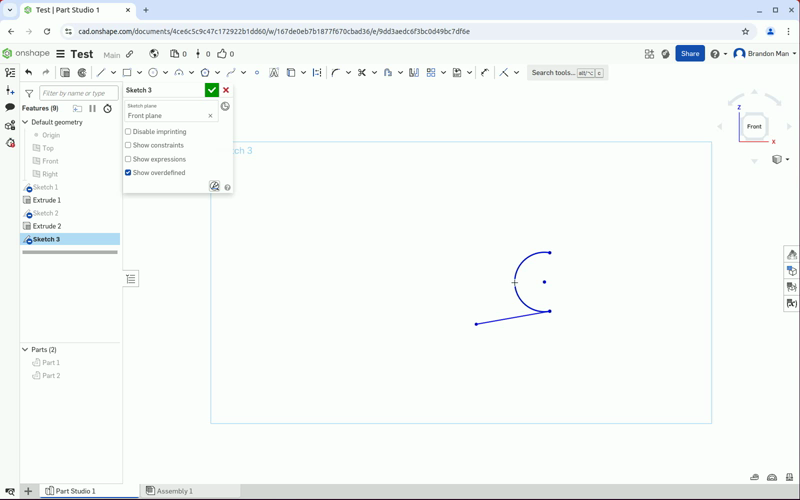
mouse_move(549, 252)
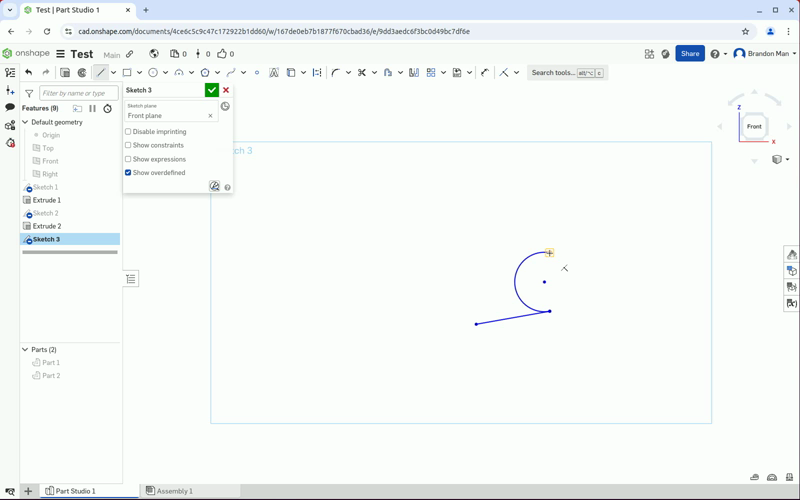
click(549, 252)
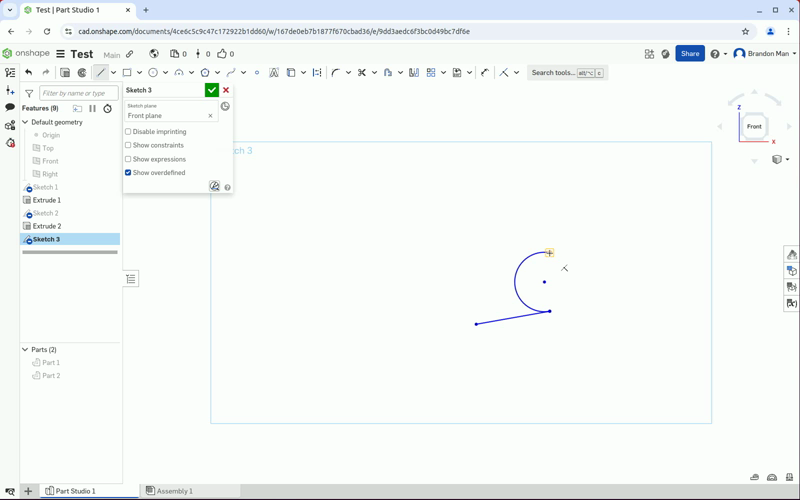
key_down(shift)
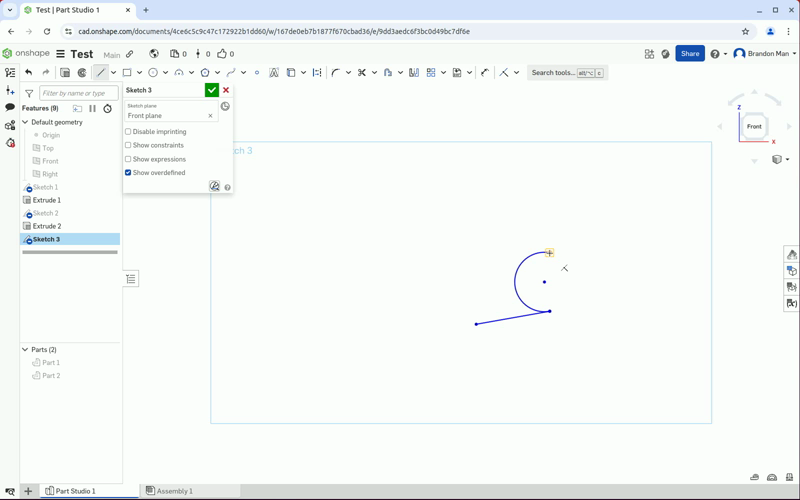
mouse_move(476, 240)
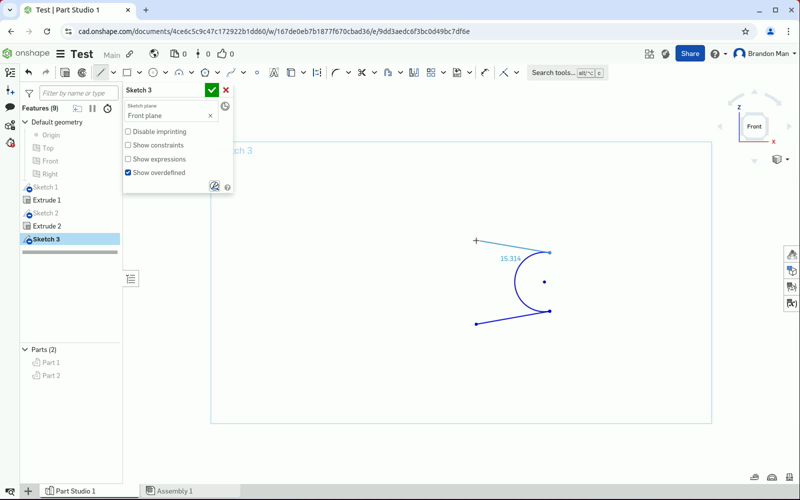
click(476, 240)
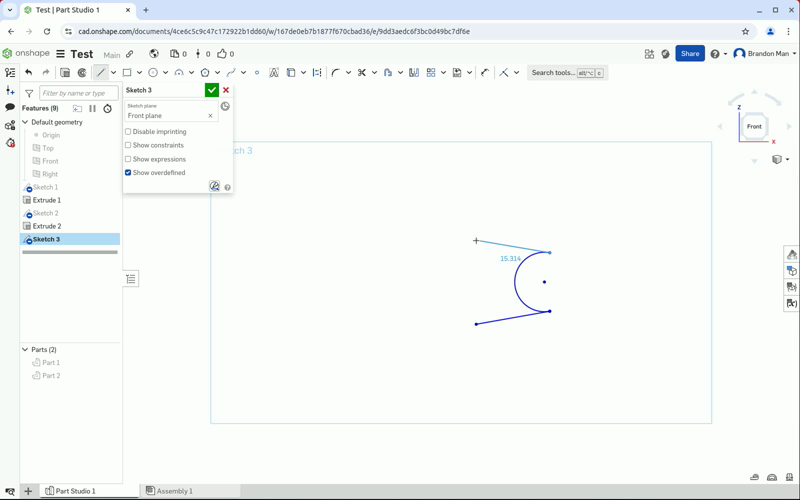
key_up(shift)
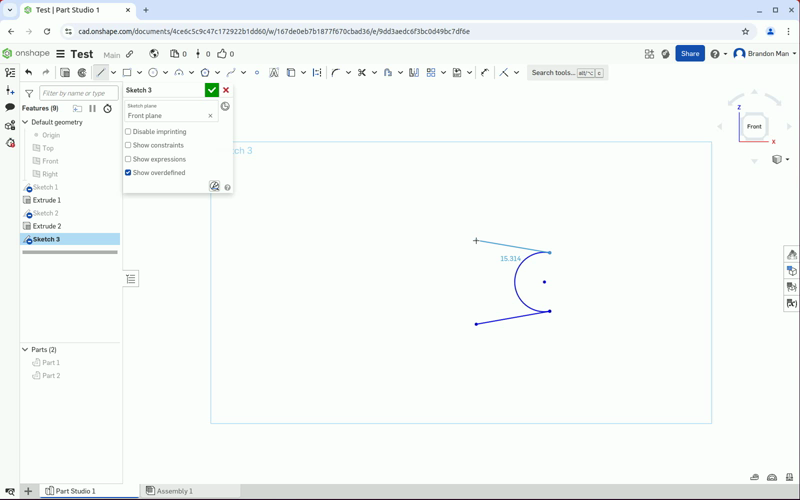
key(esc)
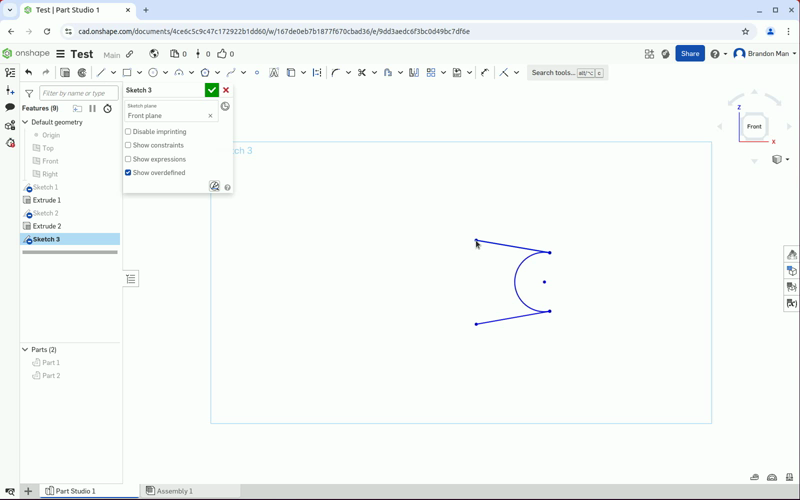
key(a)
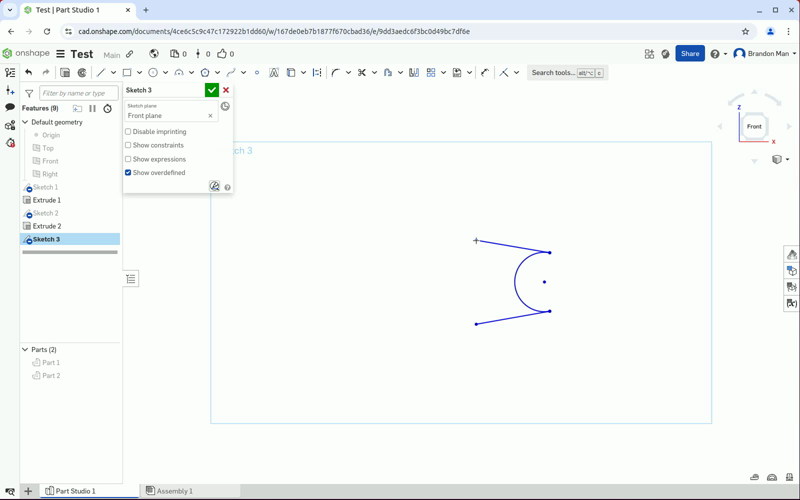
mouse_move(476, 240)
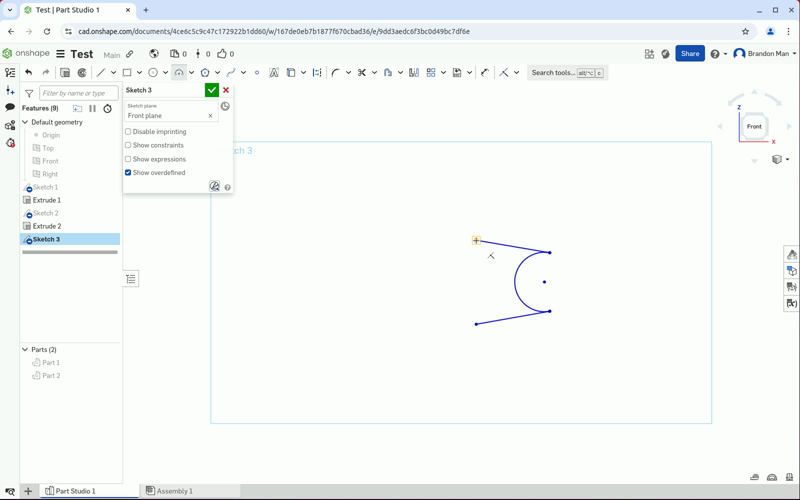
click(476, 240)
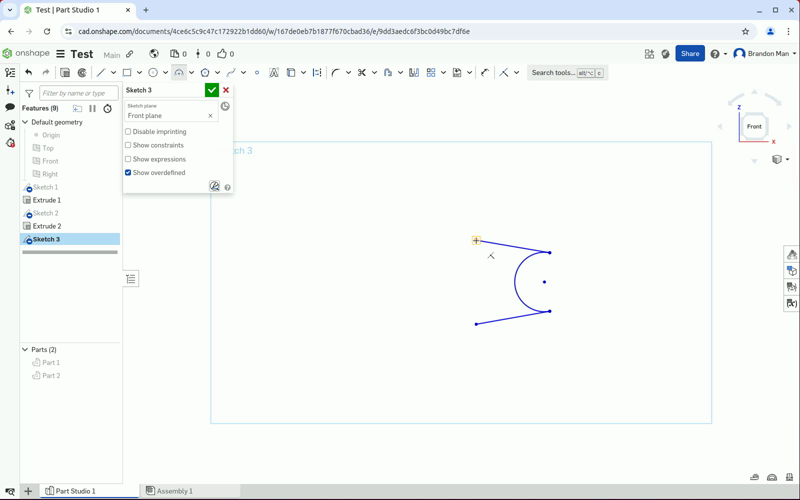
mouse_move(476, 324)
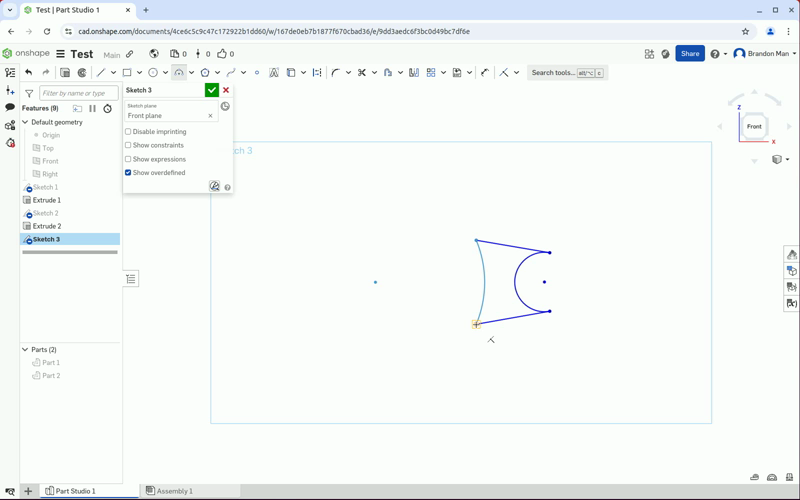
click(476, 324)
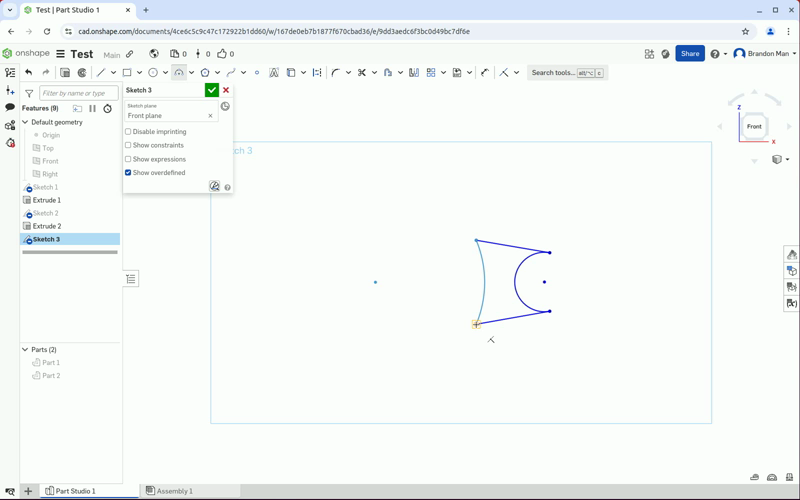
key_down(shift)
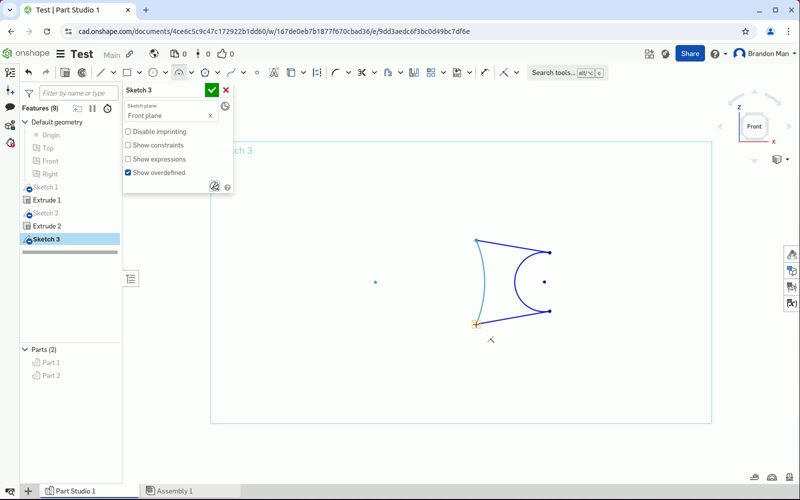
mouse_move(505, 282)
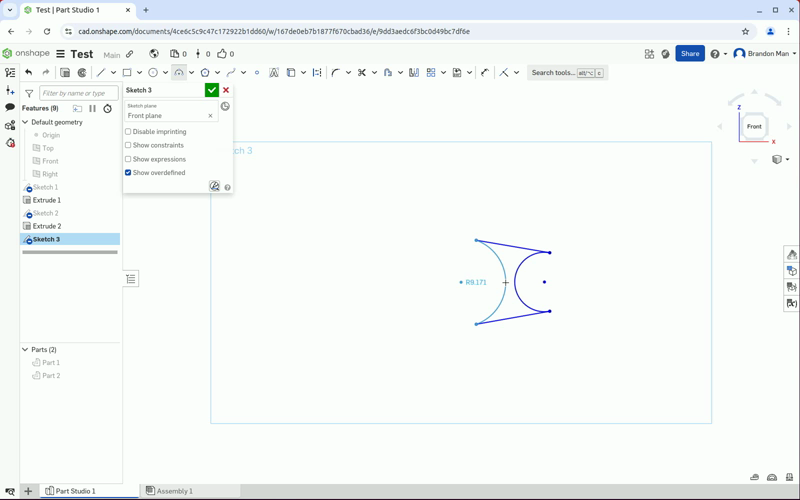
click(505, 282)
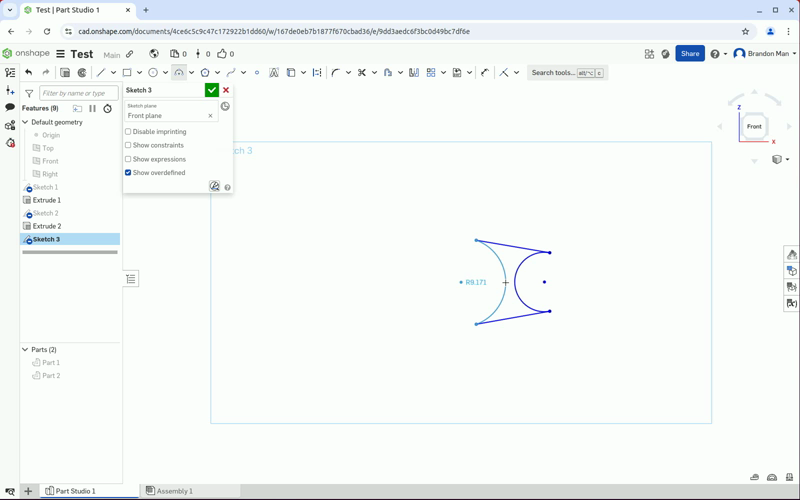
key_up(shift)
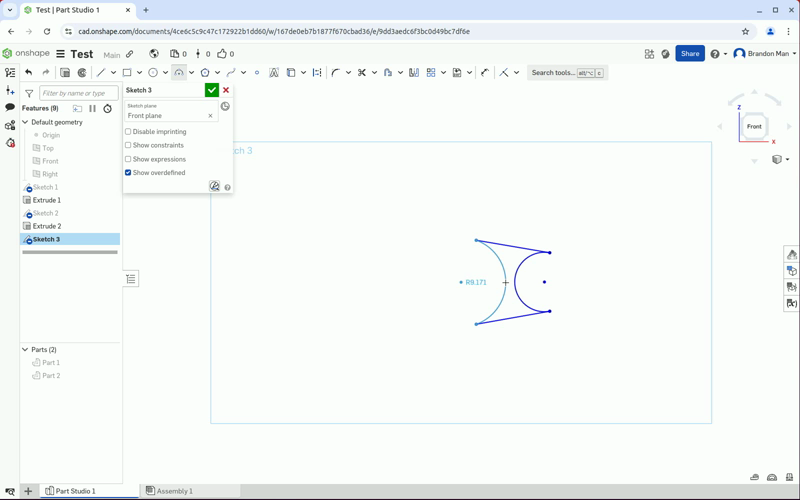
key(esc)
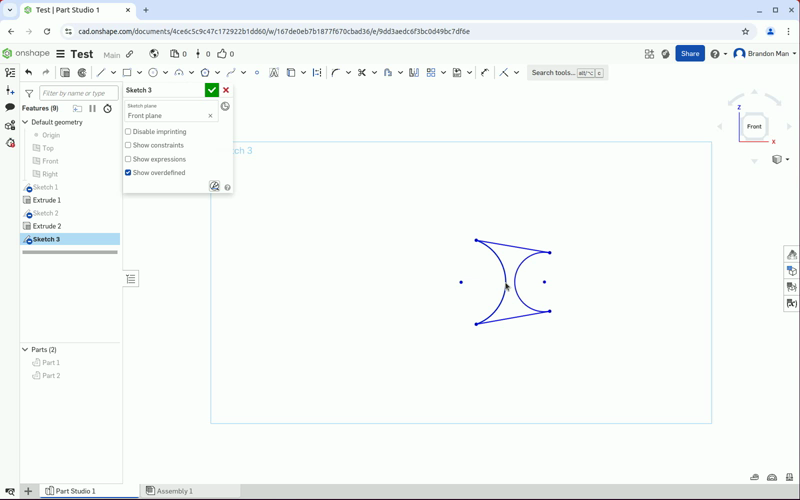
mouse_move(517, 250)
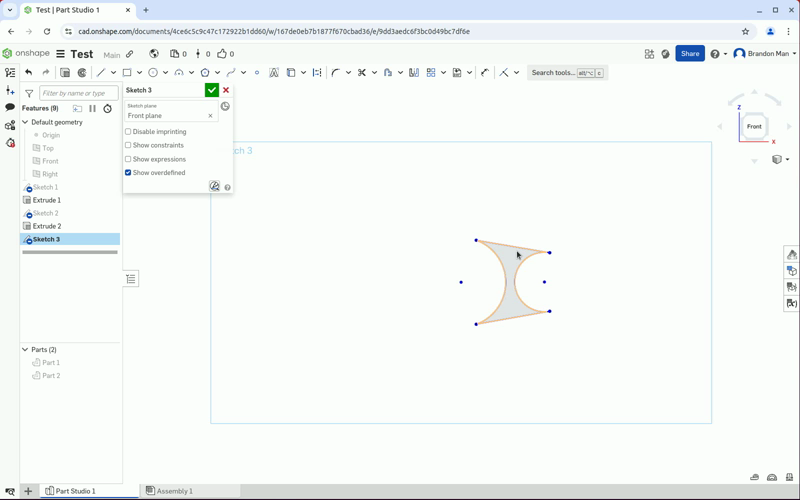
scroll(6)
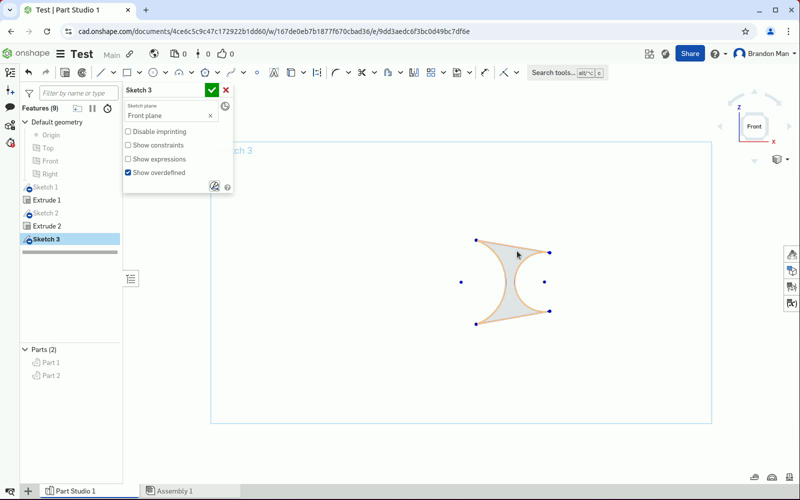
scroll(6)
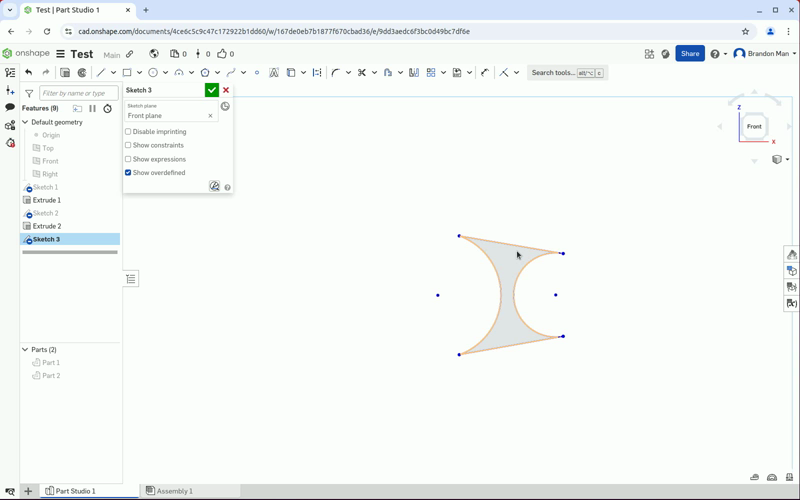
scroll(6)
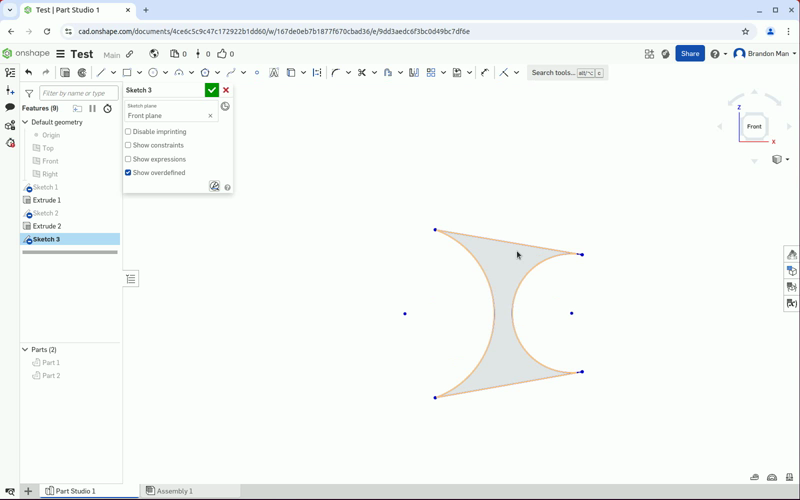
scroll(6)
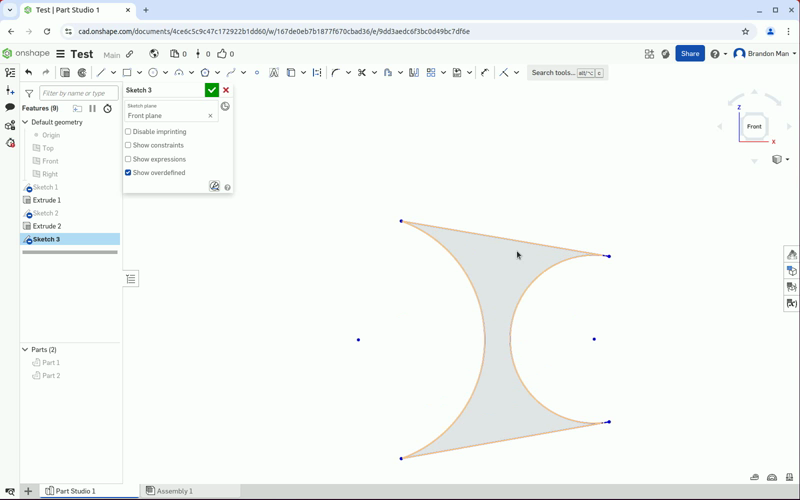
scroll(6)
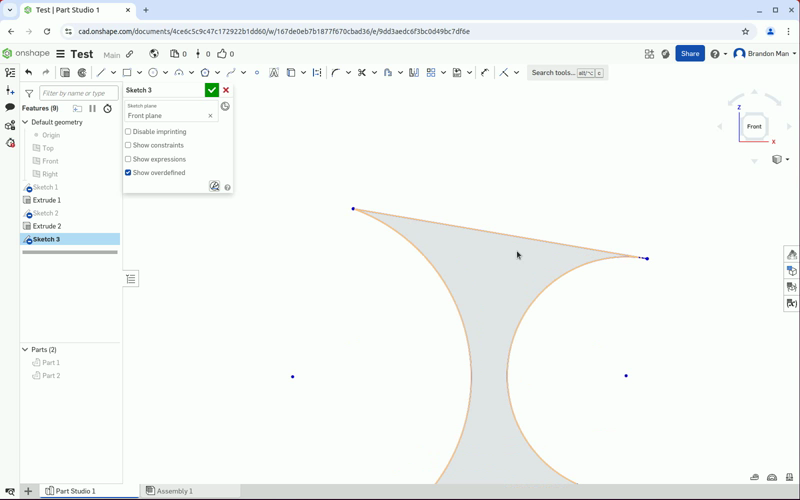
scroll(6)
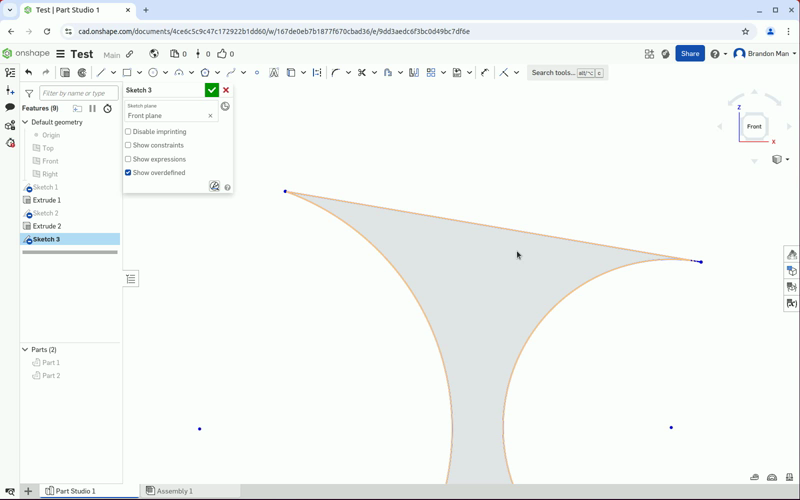
scroll(6)
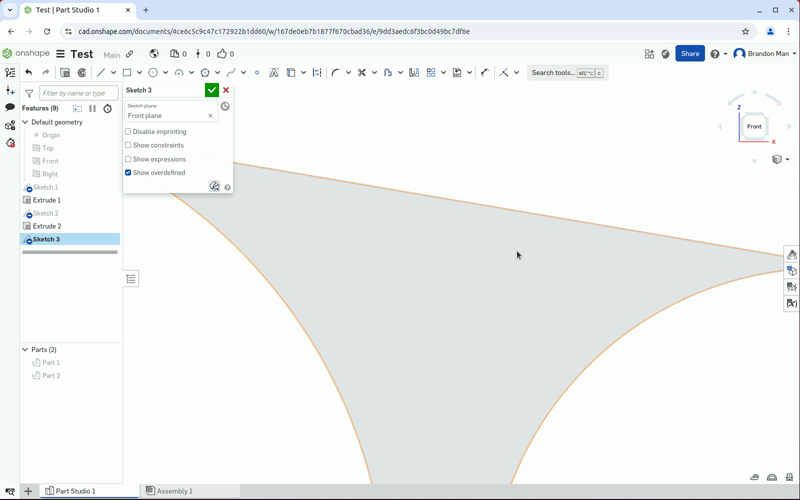
click(517, 250)
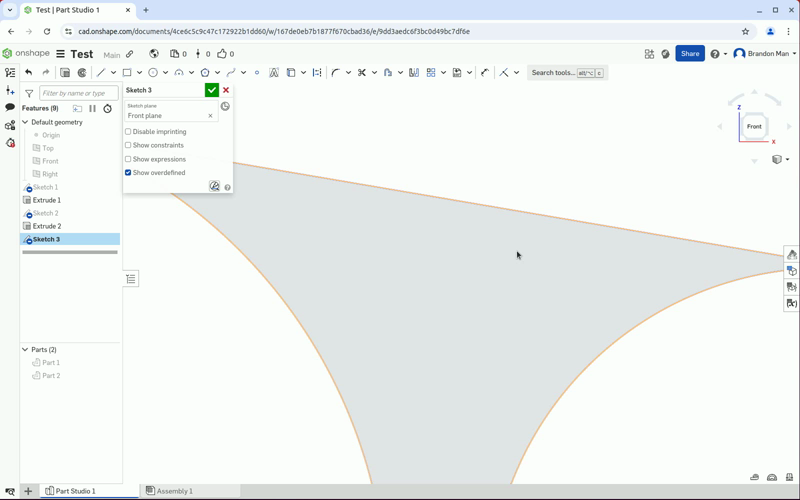
scroll(-6)
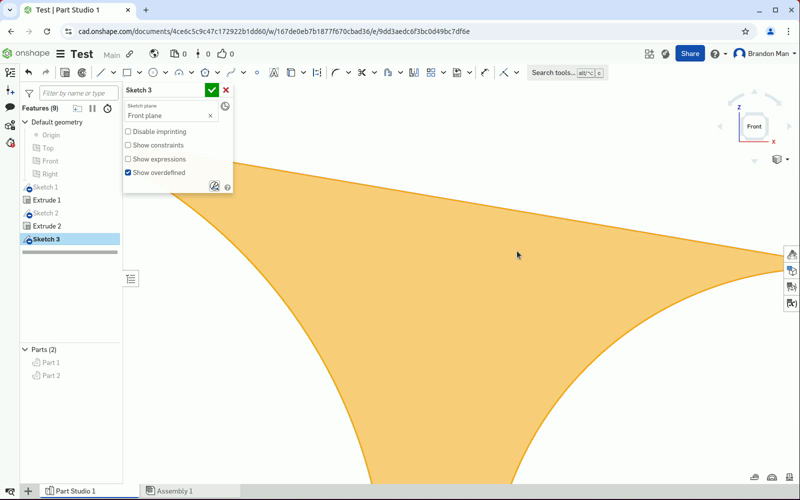
scroll(-6)
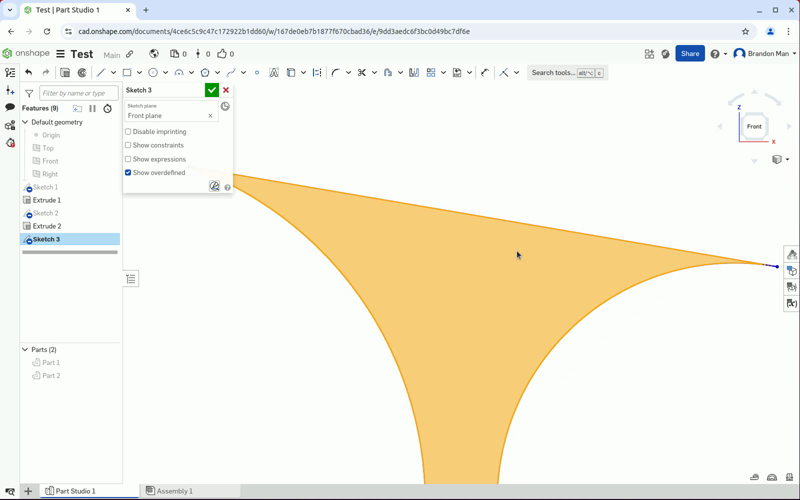
scroll(-6)
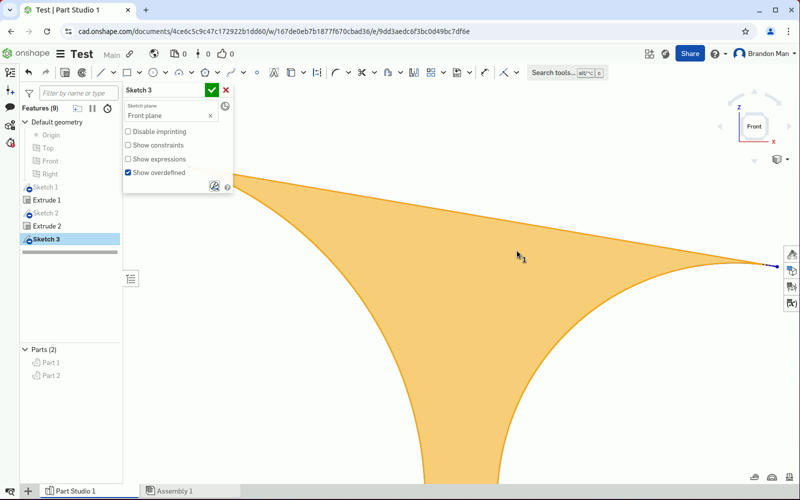
scroll(-6)
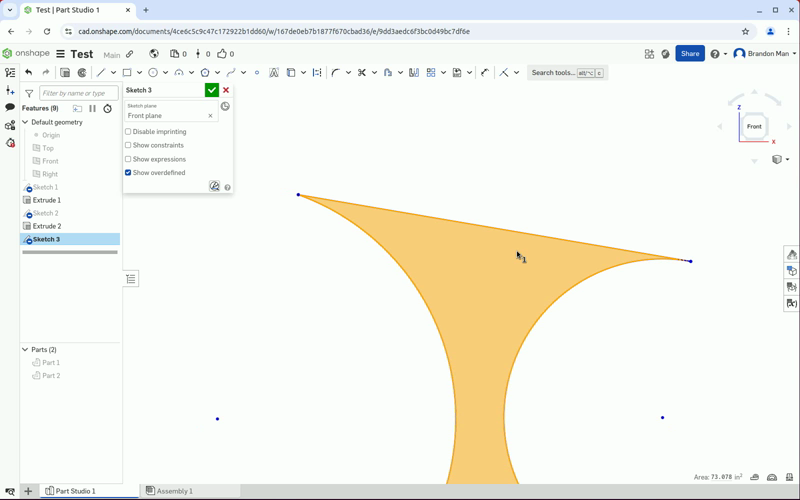
scroll(-6)
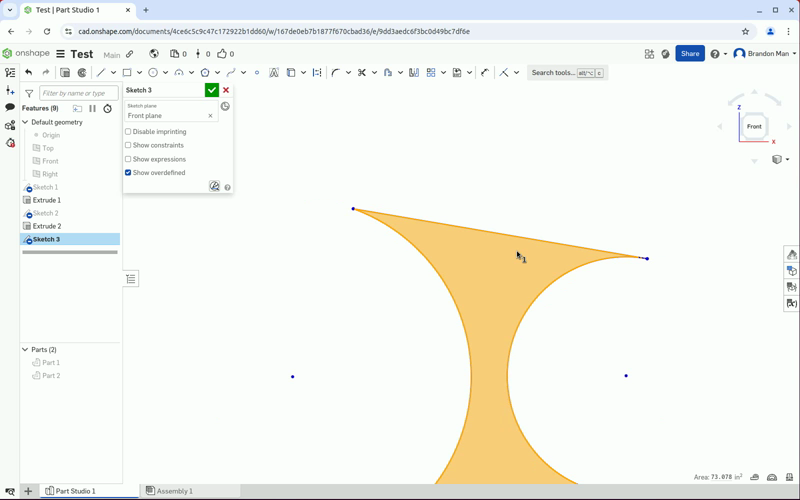
scroll(-6)
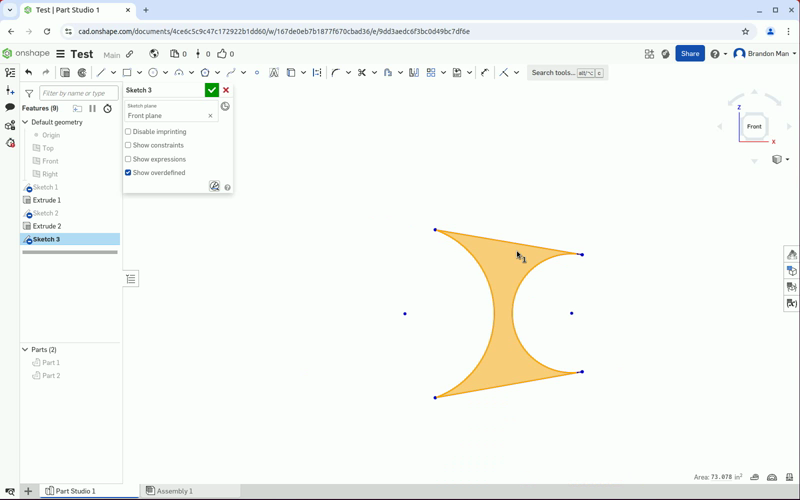
scroll(-6)
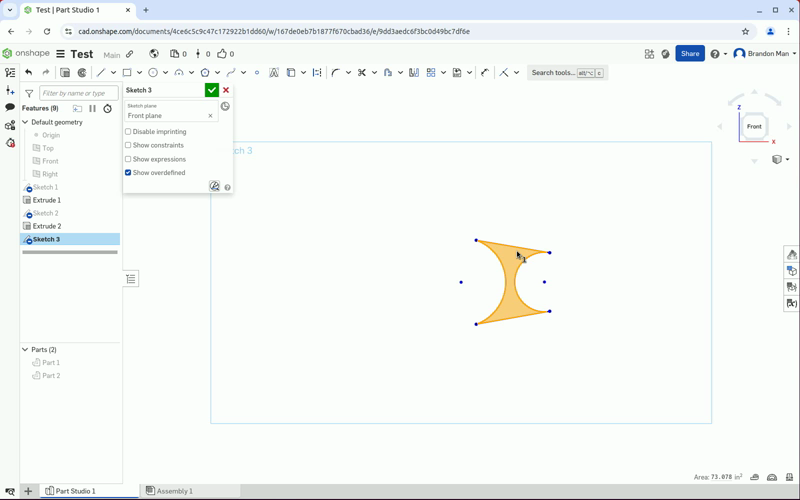
mouse_move(73, 352)
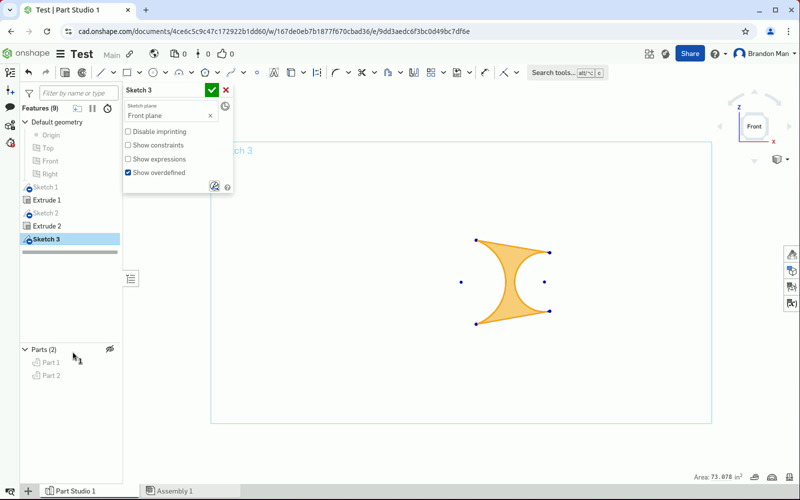
key(shift+y)
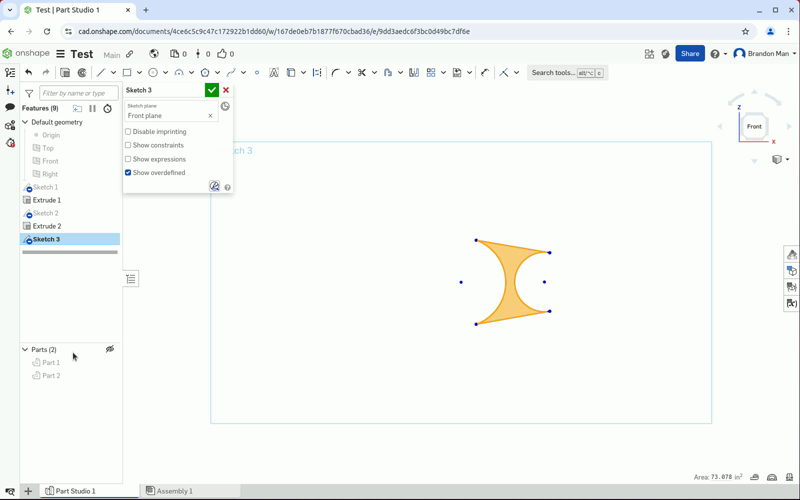
key(shift+e)
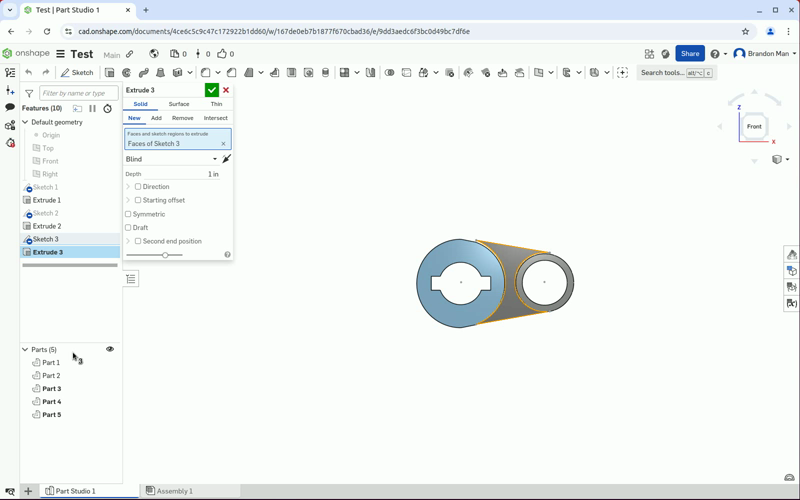
mouse_move(143, 106)
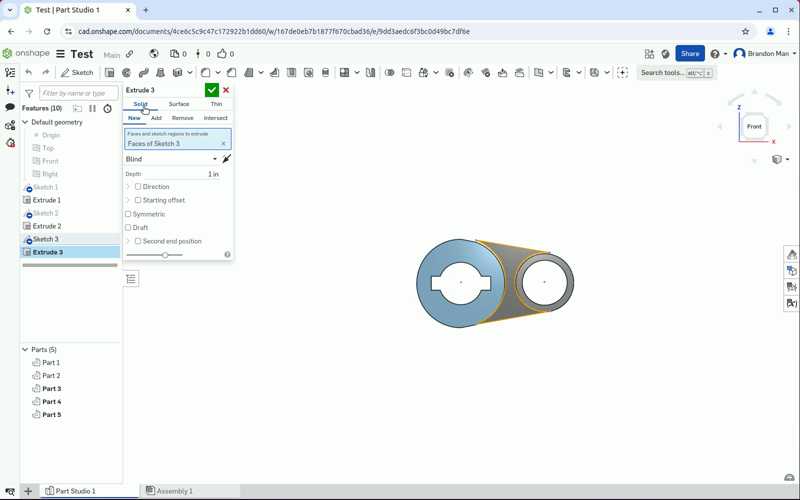
click(143, 106)
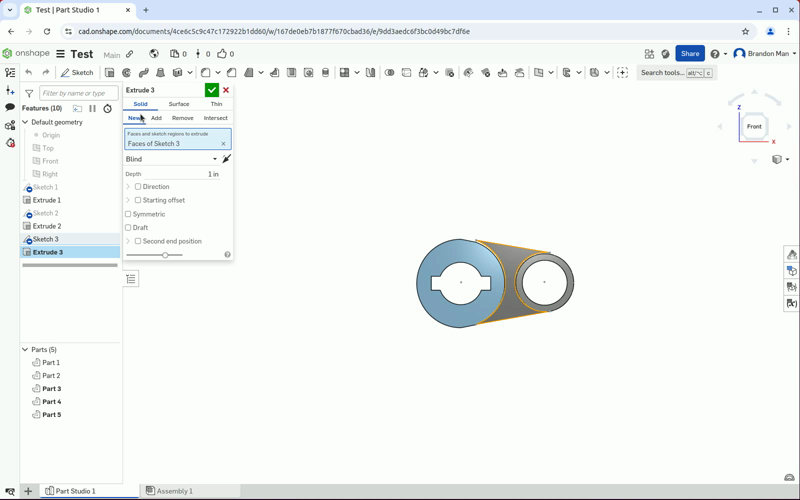
mouse_move(137, 120)
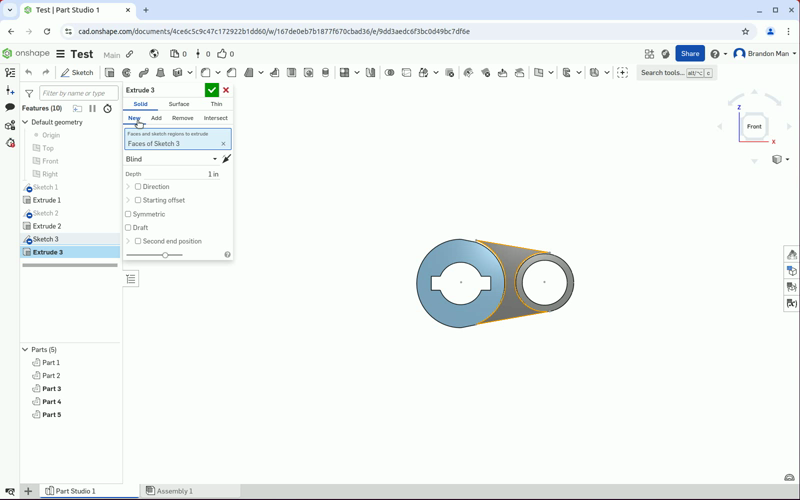
click(137, 120)
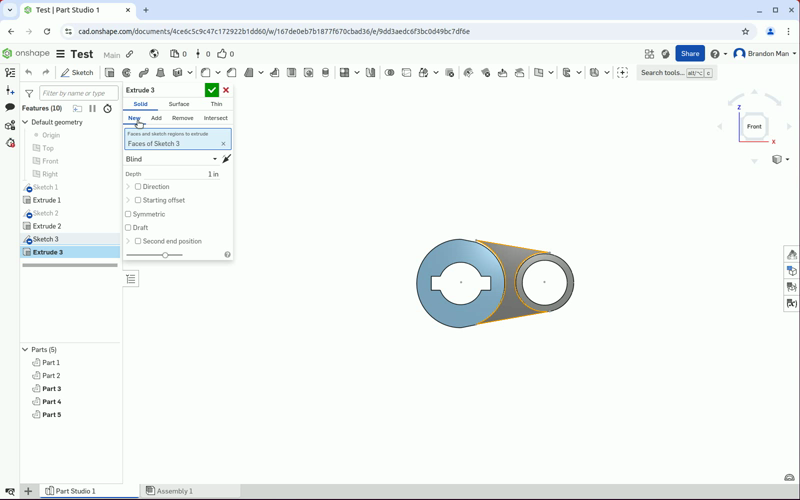
key(tab, 4)
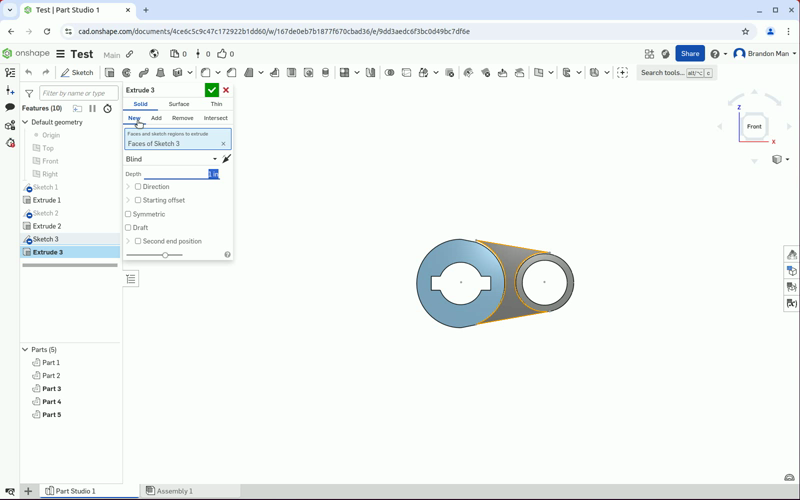
text(7.943)
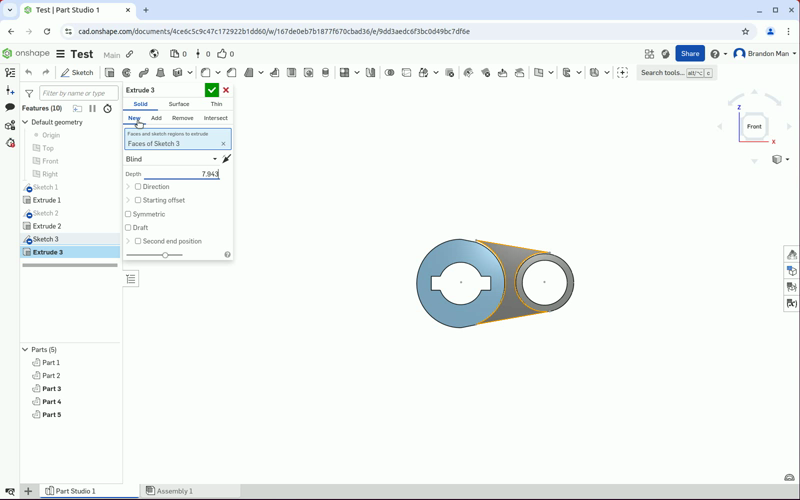
key(enter)
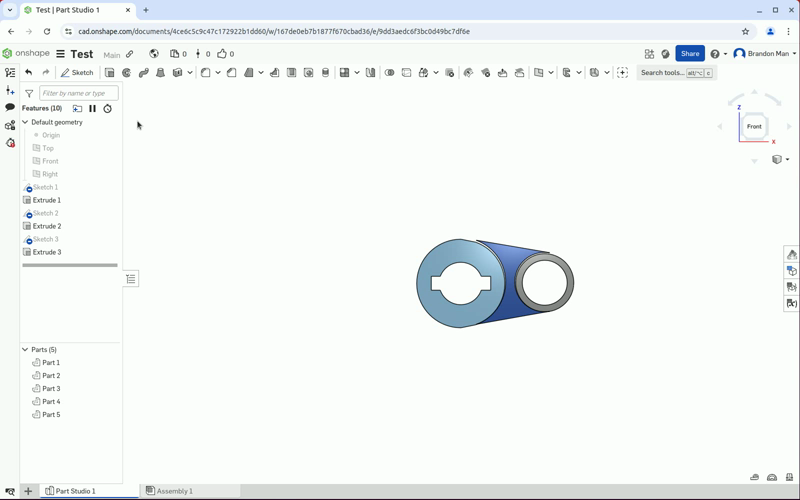
key(shift+h)
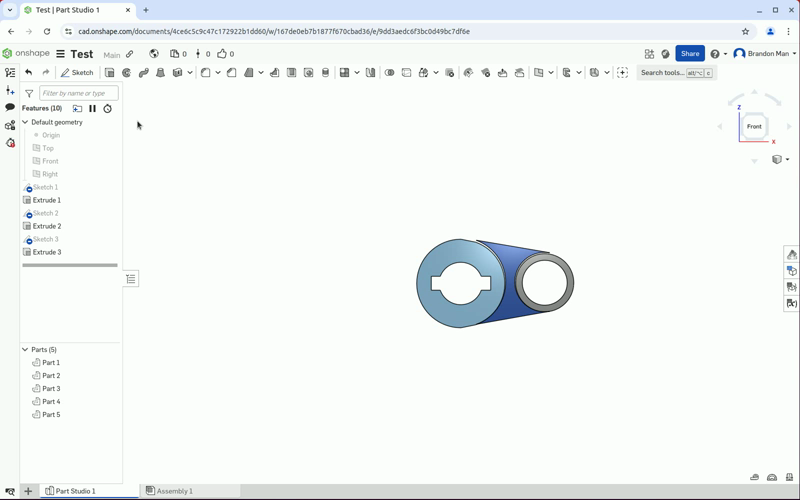
key(shift+h)
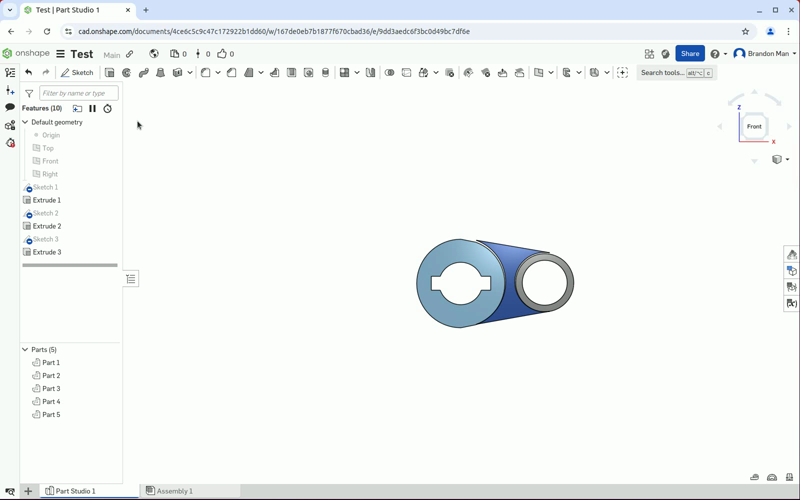
mouse_move(73, 189)
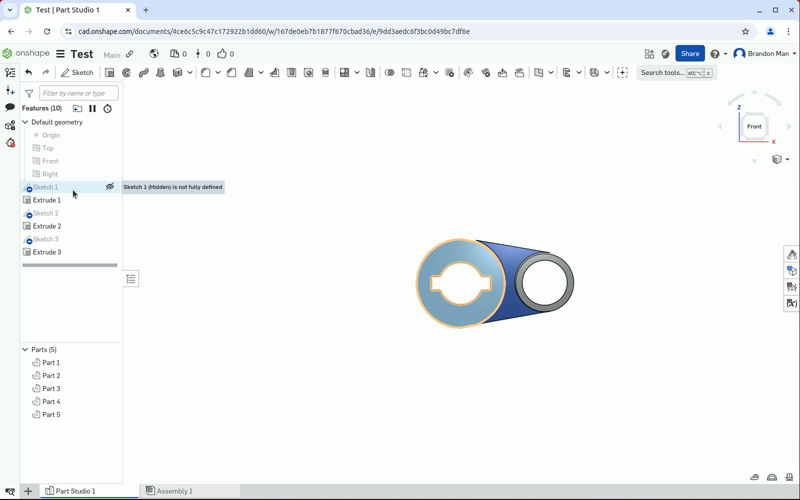
click(73, 189)
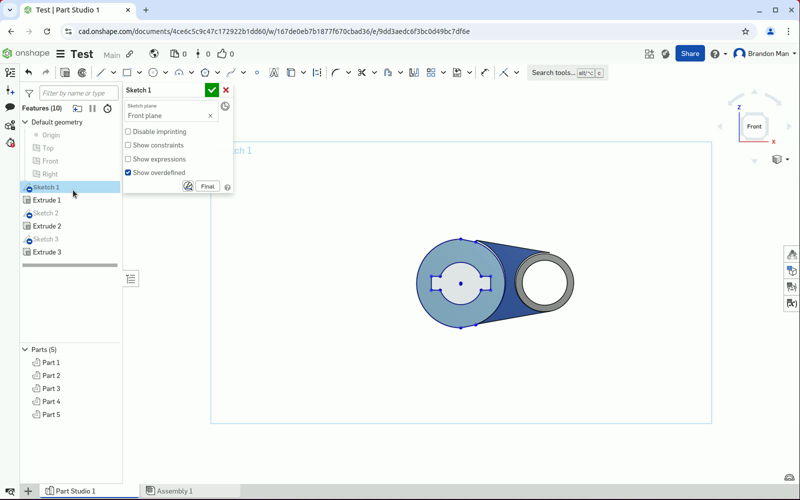
mouse_move(229, 92)
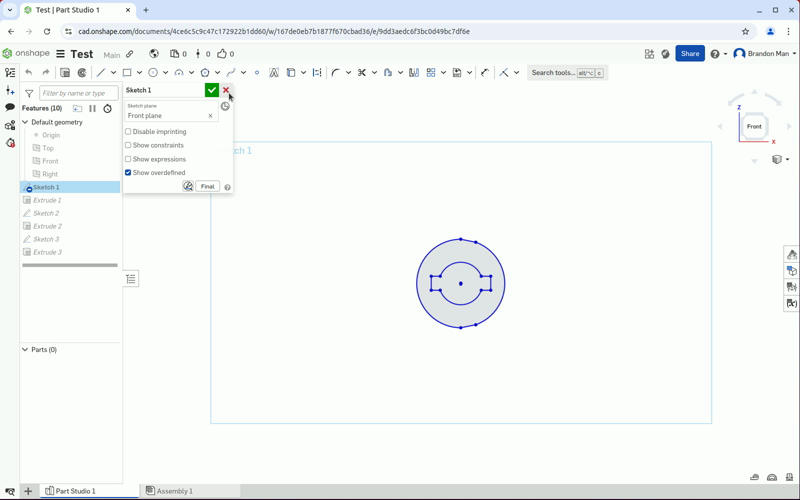
click(229, 92)
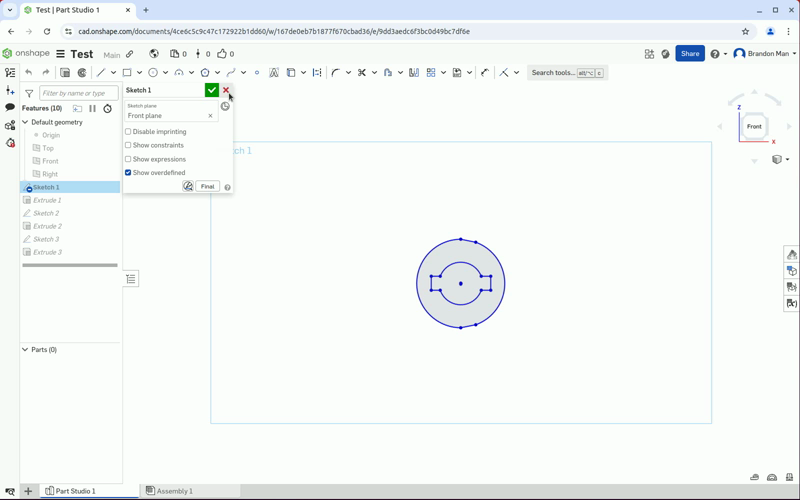
key(shift+s)
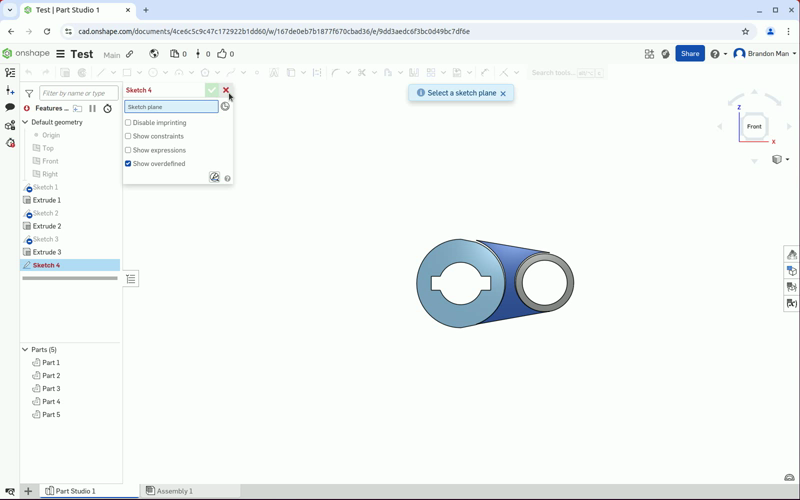
mouse_move(73, 163)
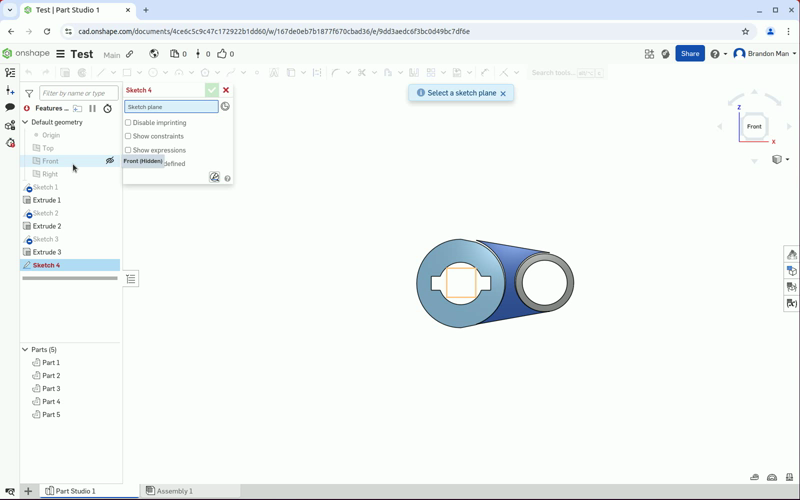
click(73, 163)
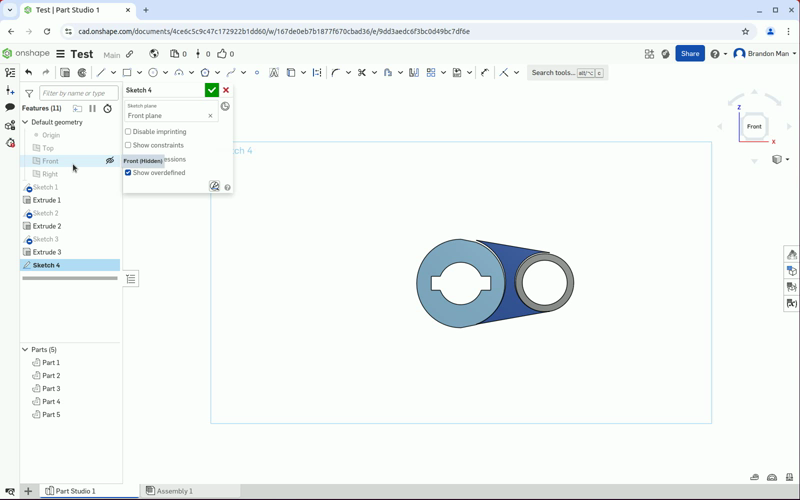
mouse_move(73, 352)
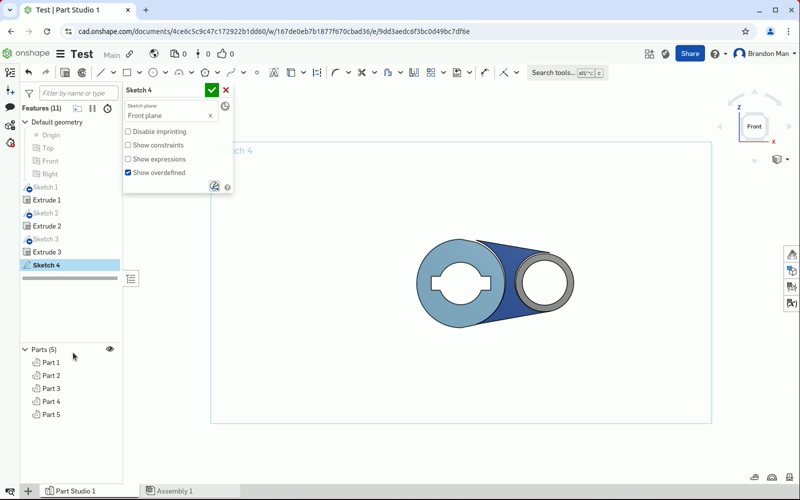
key(y)
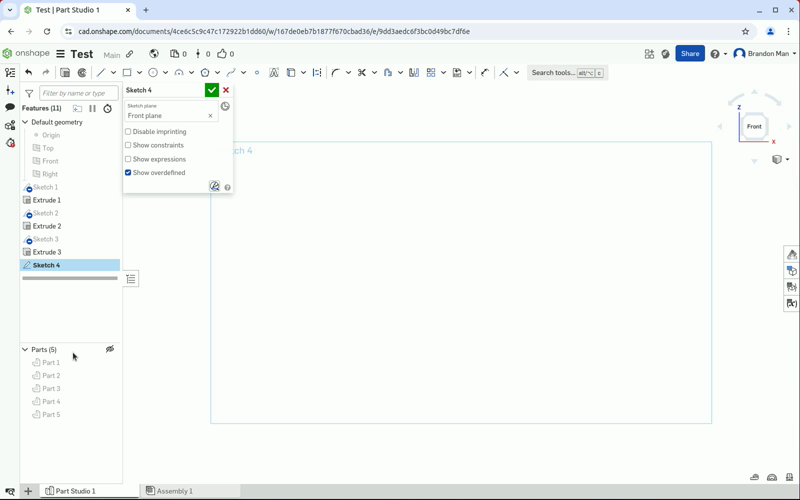
key(l)
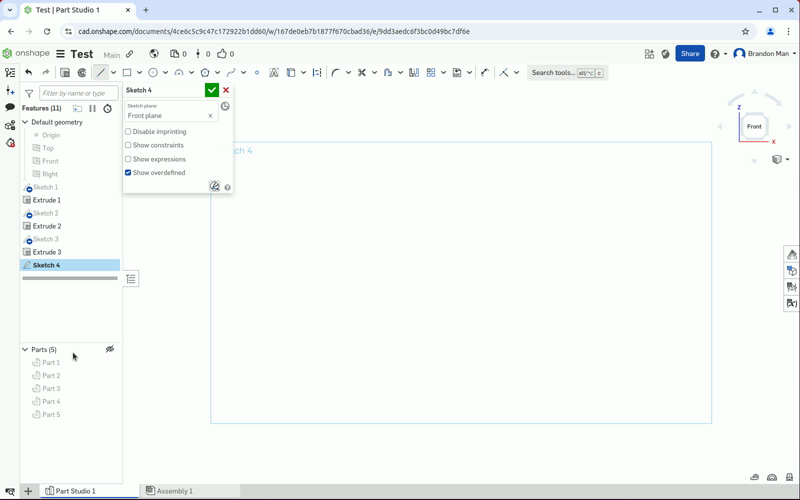
key_down(shift)
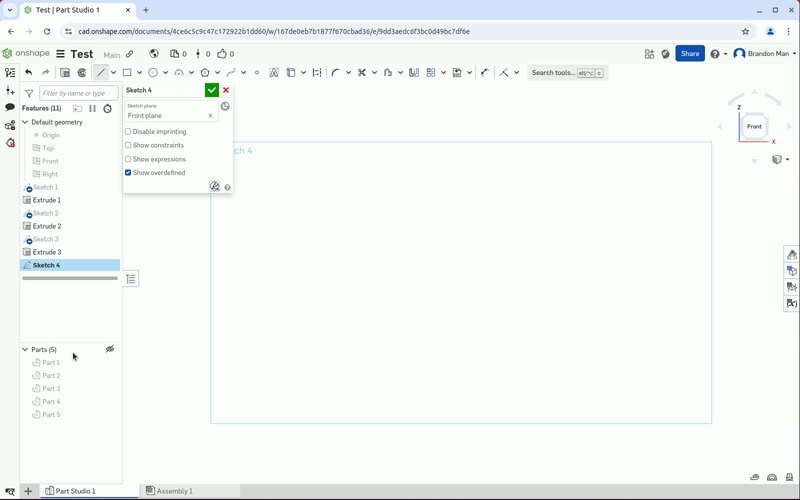
mouse_move(431, 290)
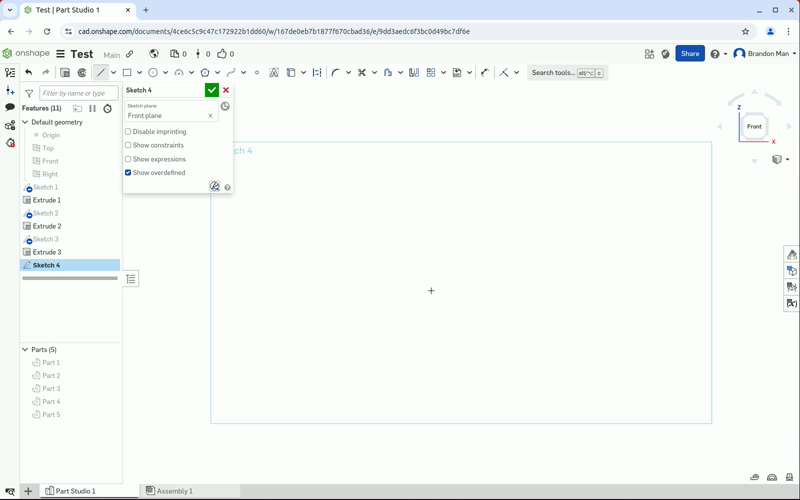
click(431, 290)
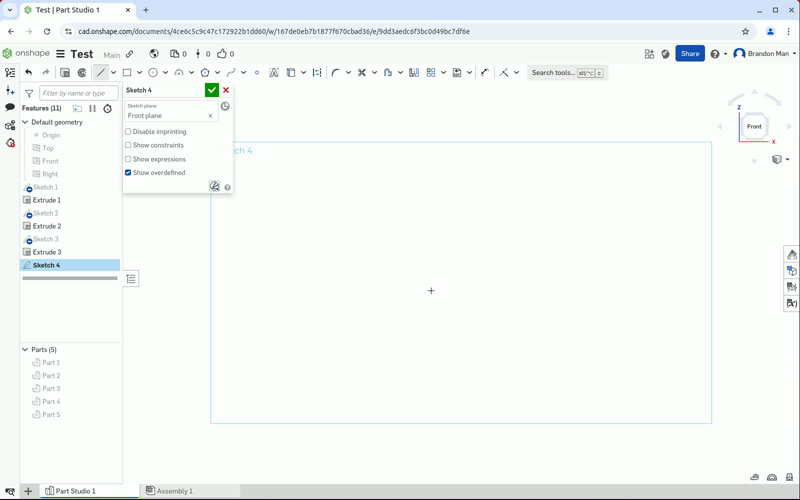
key_up(shift)
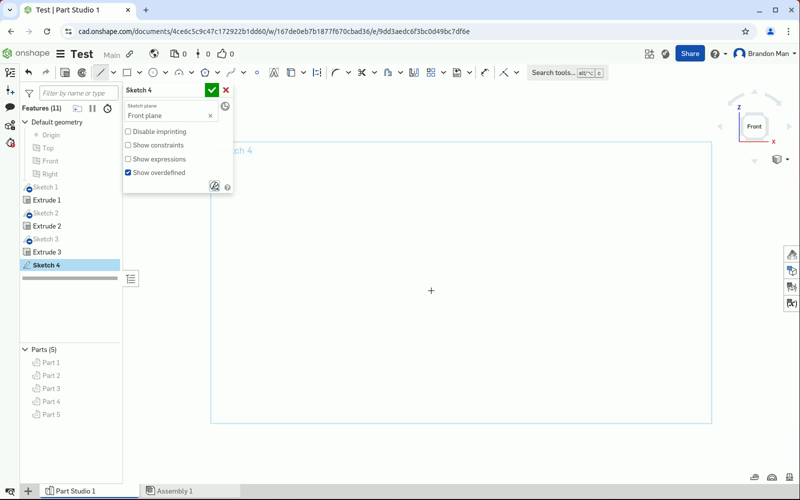
key_down(shift)
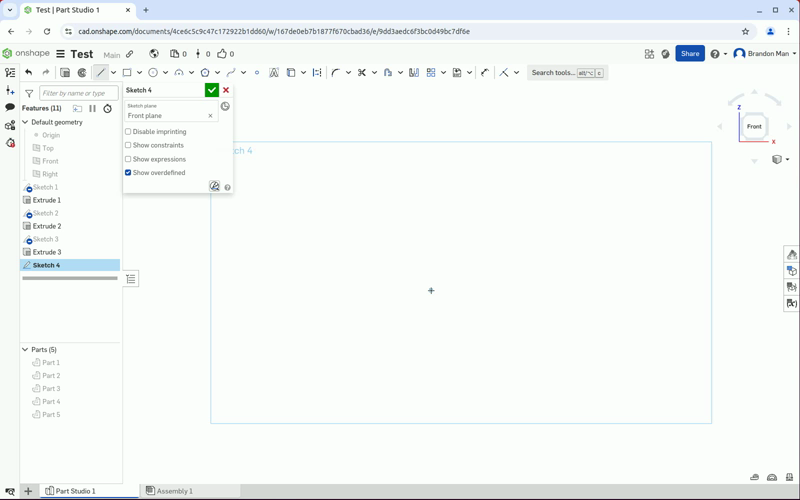
mouse_move(461, 290)
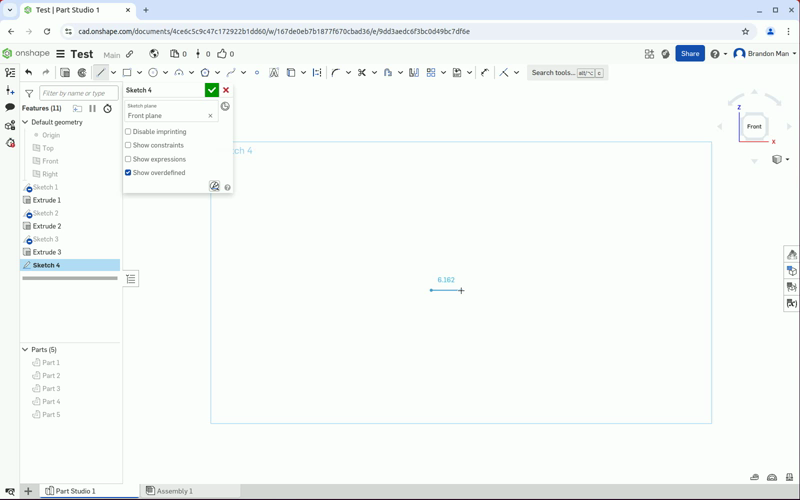
mouse_move(440, 290)
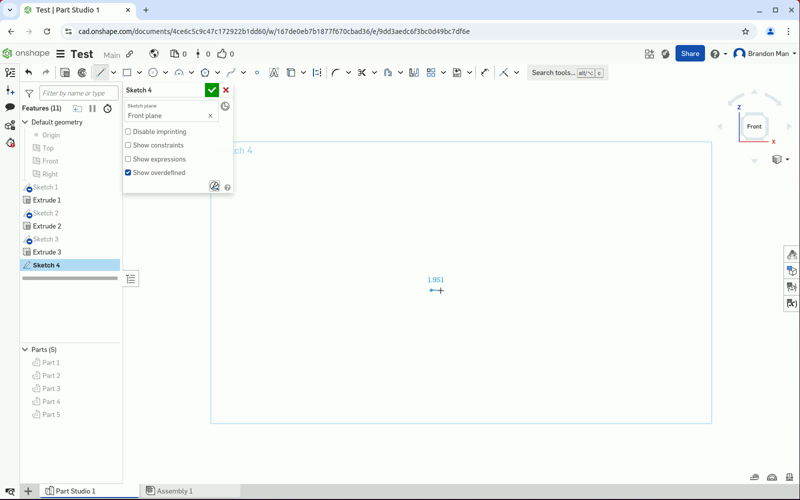
click(440, 290)
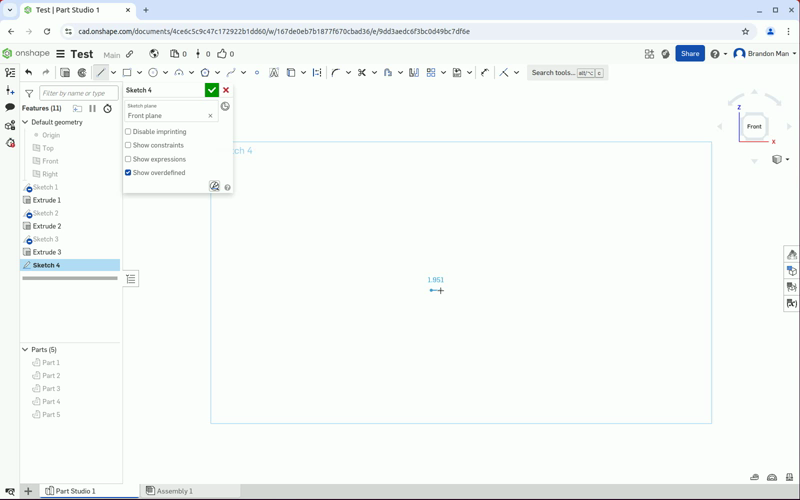
key_up(shift)
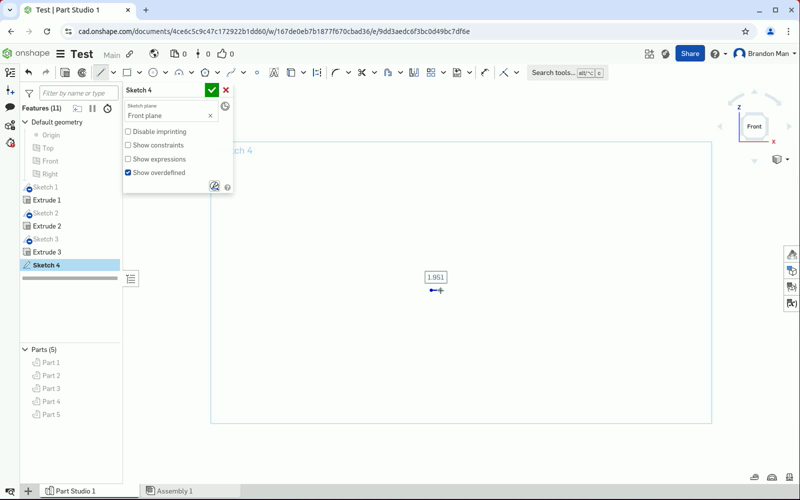
key(esc)
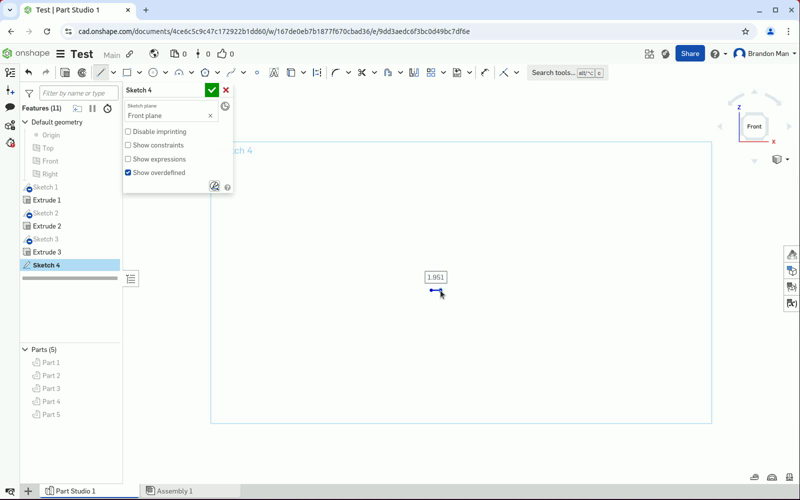
key(a)
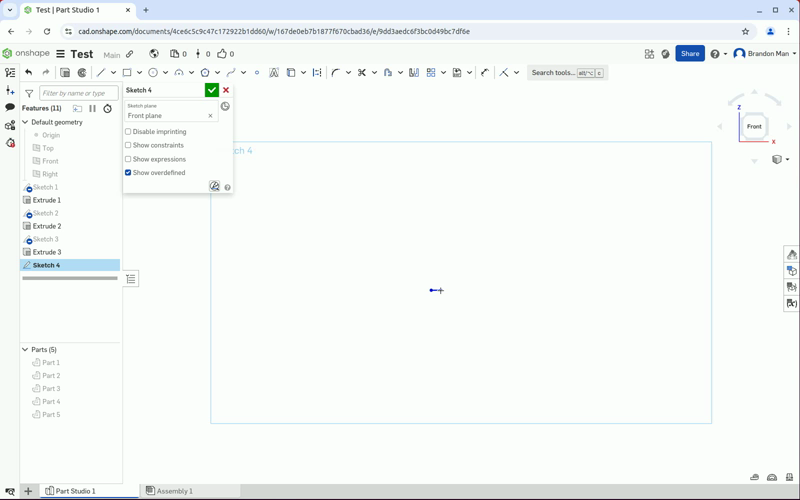
mouse_move(440, 290)
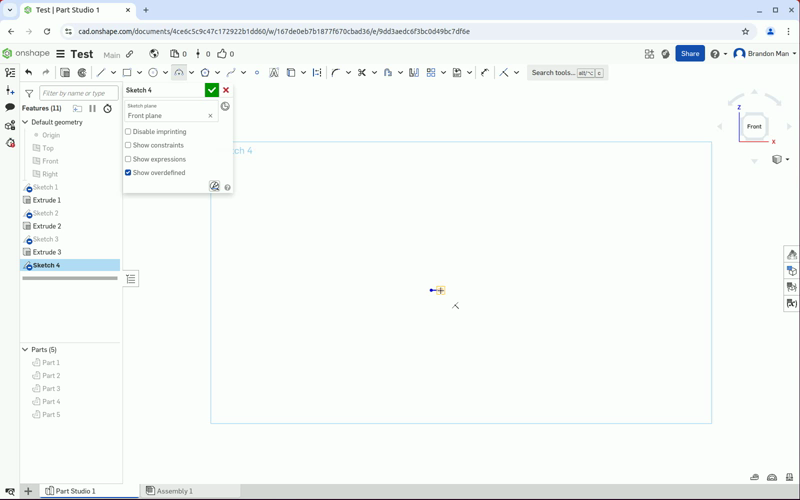
click(440, 290)
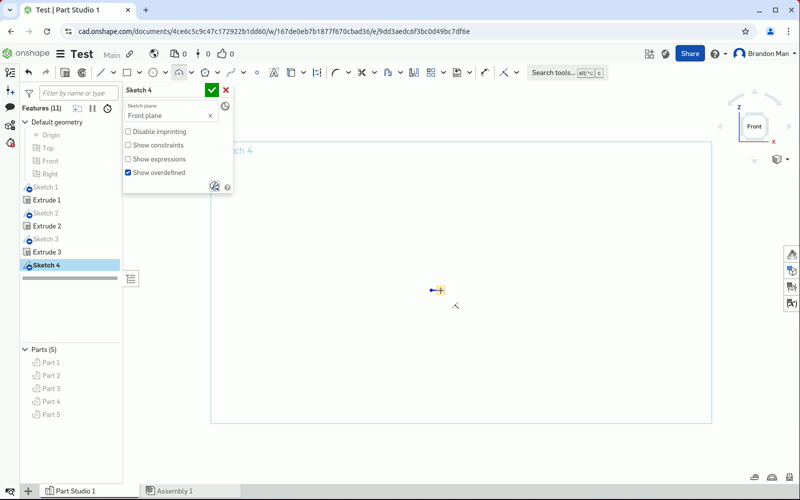
key_down(shift)
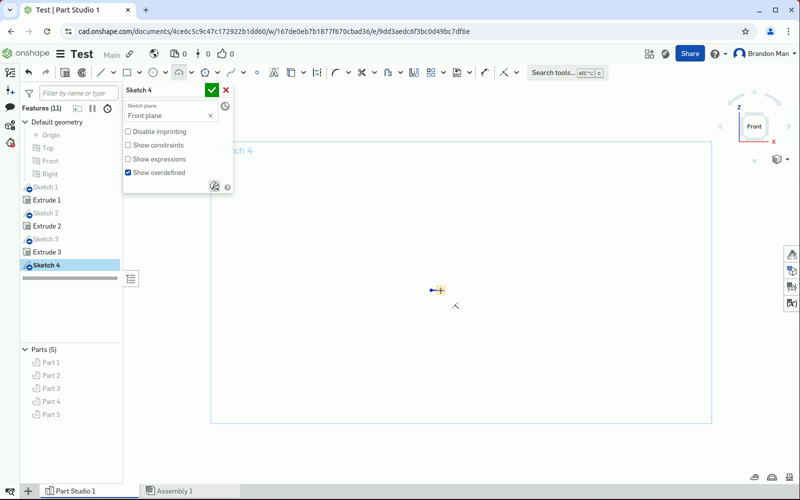
mouse_move(440, 273)
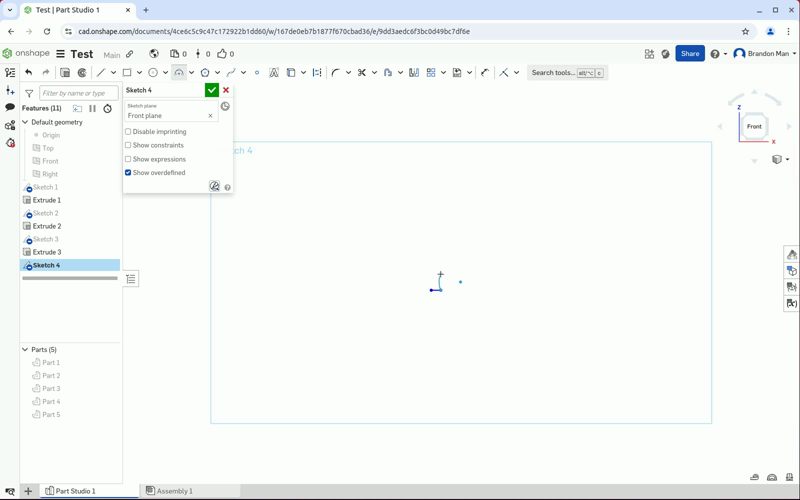
click(440, 273)
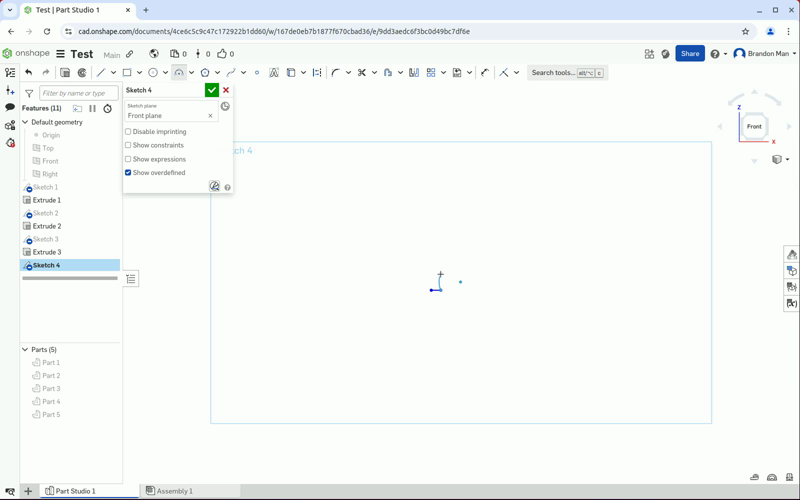
mouse_move(439, 281)
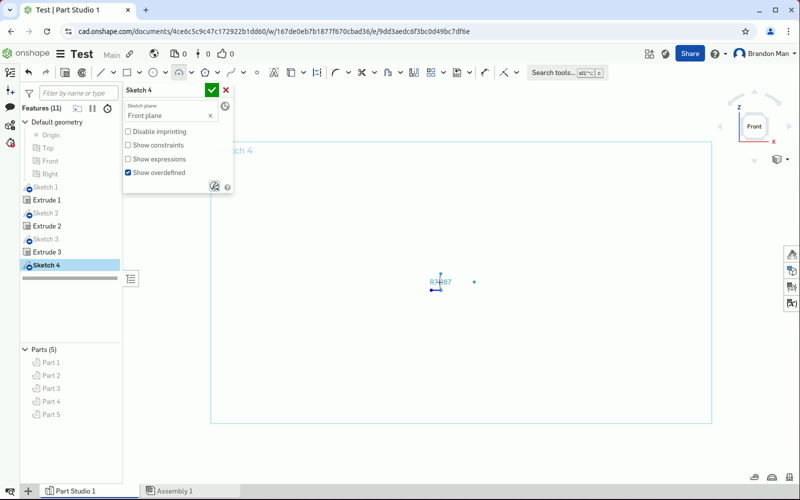
click(439, 281)
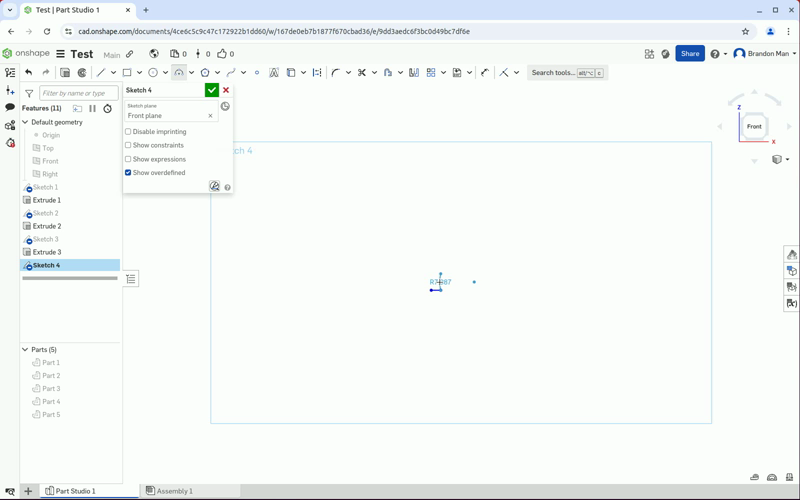
key_up(shift)
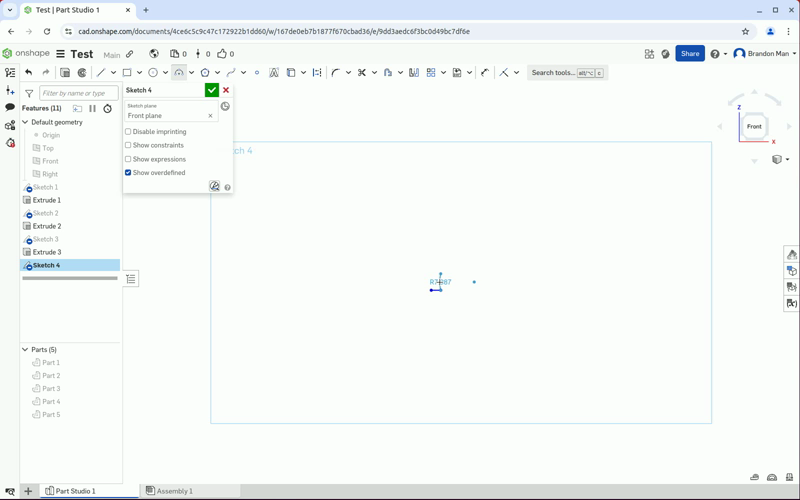
key(esc)
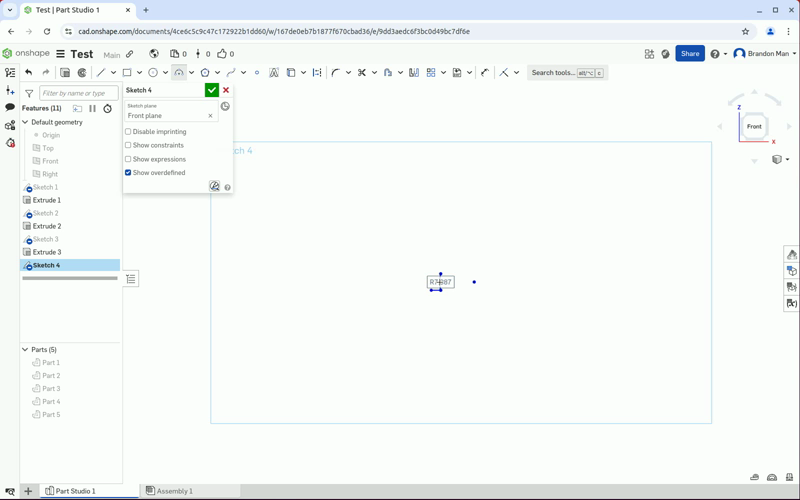
key(l)
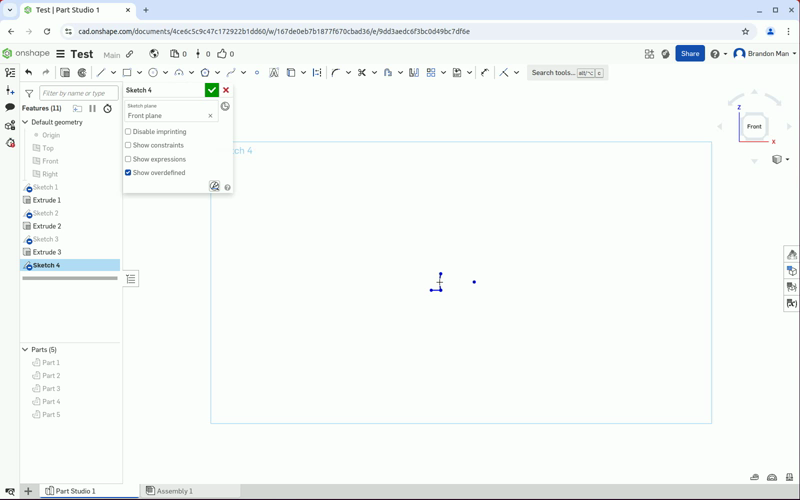
mouse_move(440, 273)
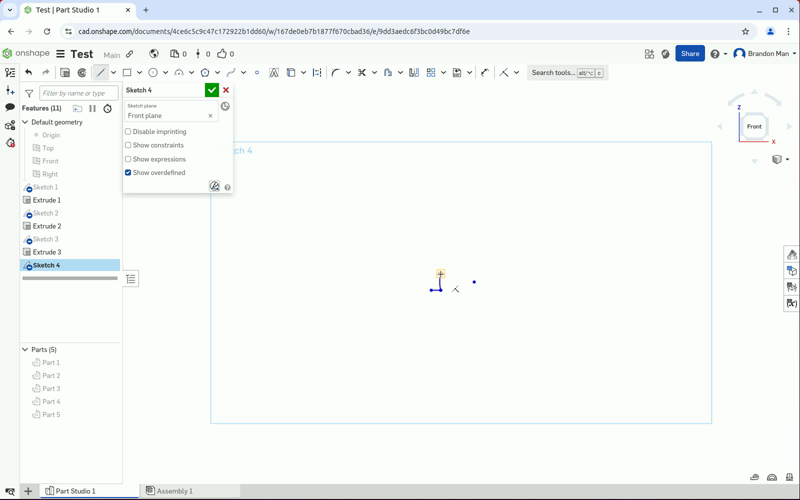
click(440, 273)
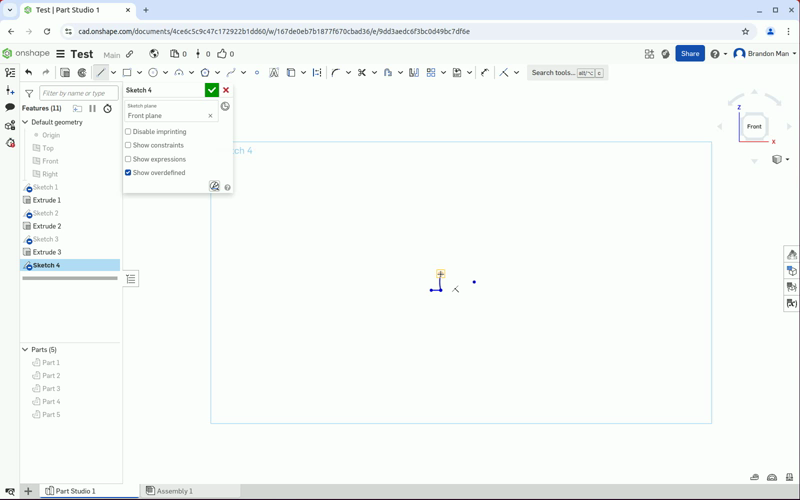
key_down(shift)
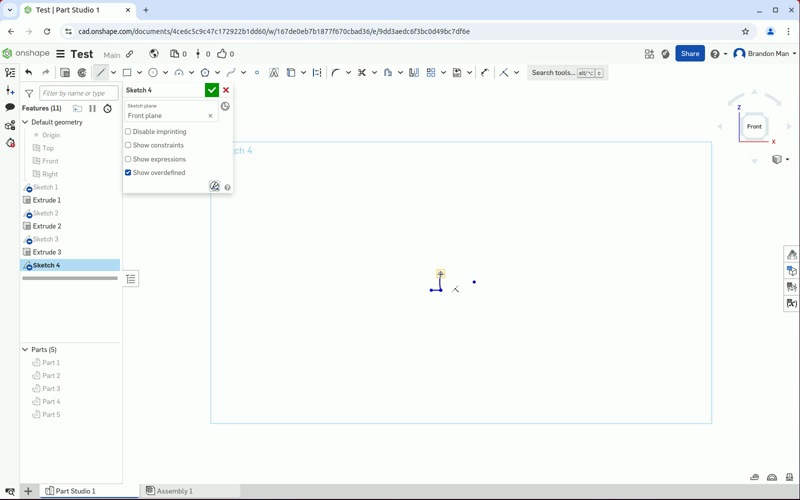
mouse_move(470, 273)
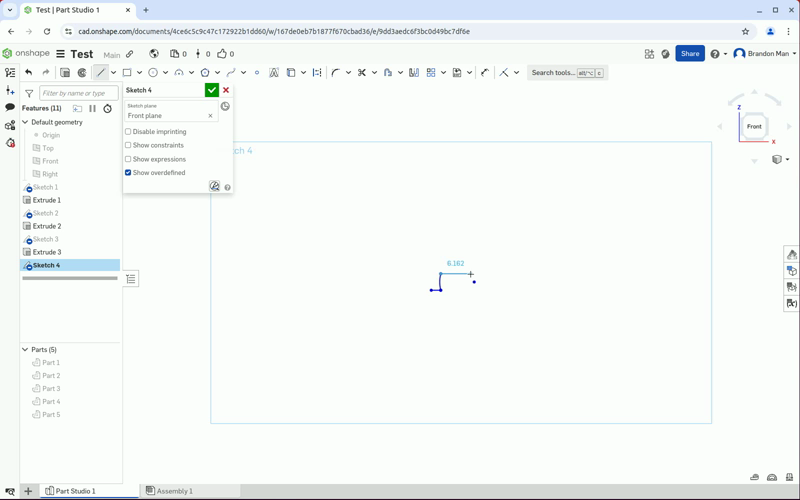
mouse_move(431, 273)
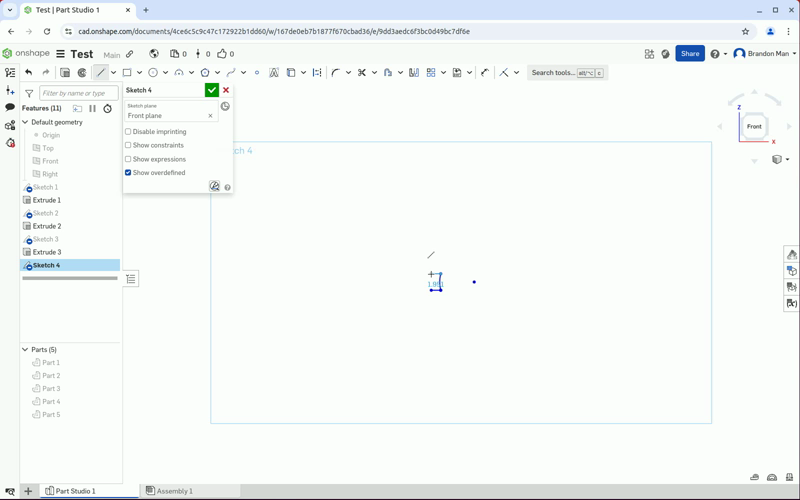
click(431, 273)
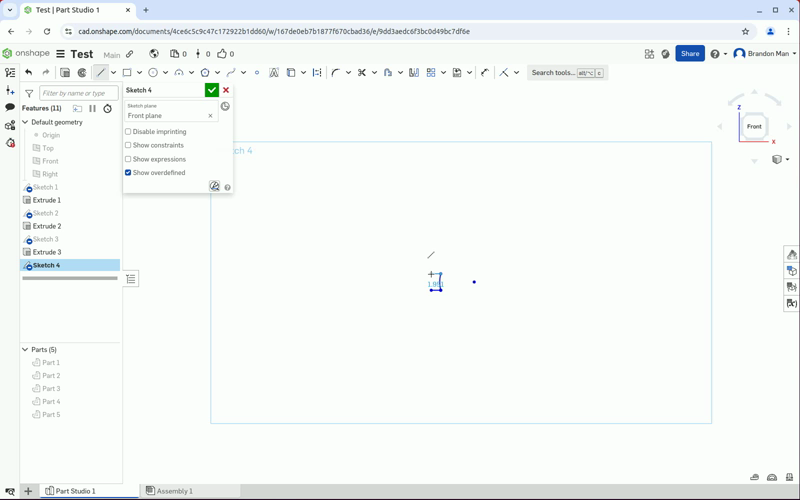
key_up(shift)
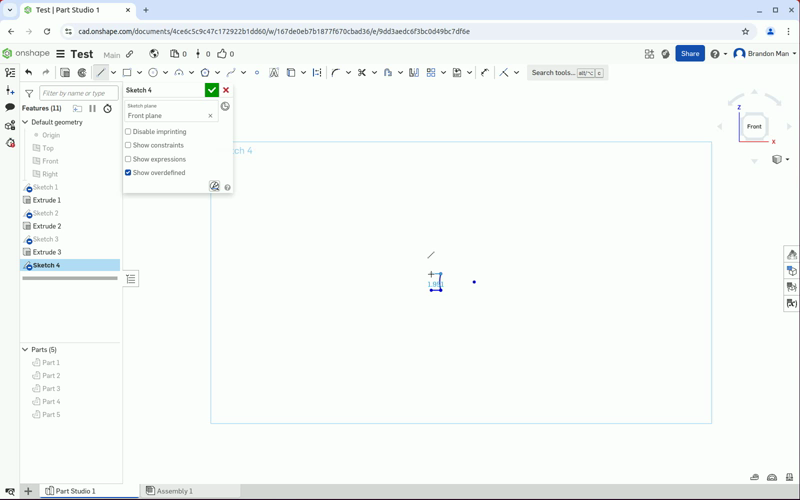
mouse_move(461, 273)
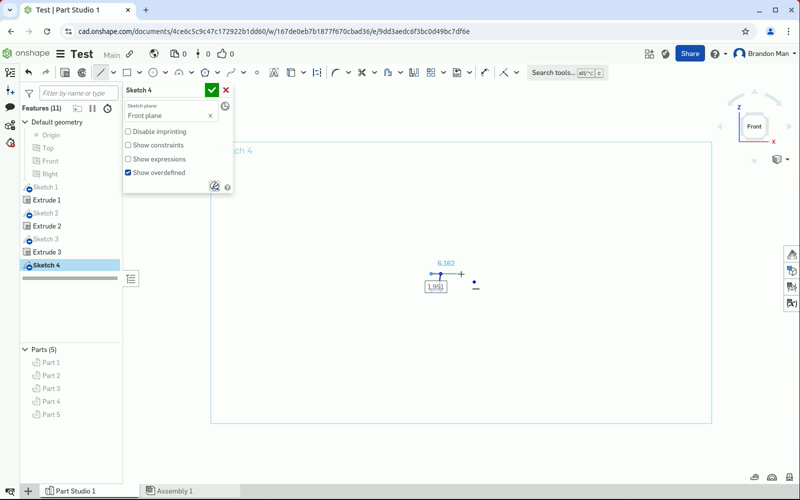
key_down(shift)
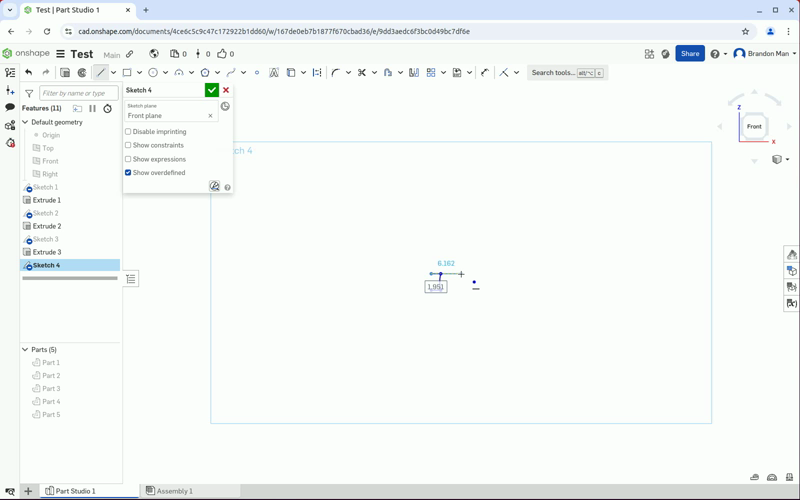
mouse_move(431, 290)
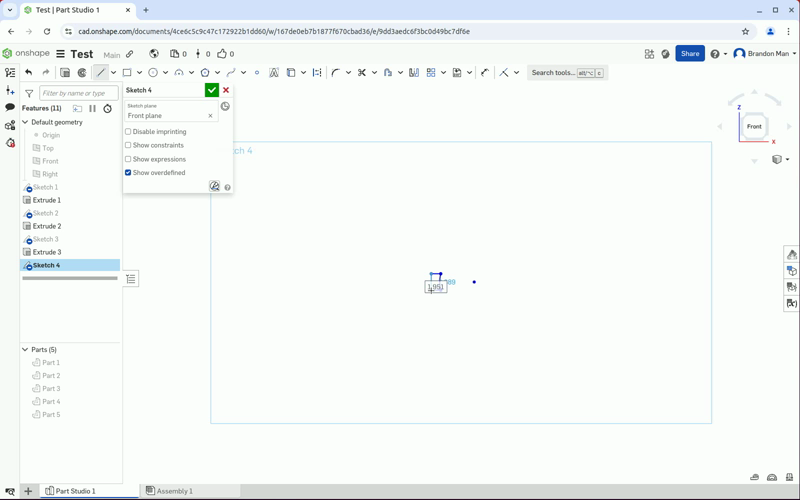
key_up(shift)
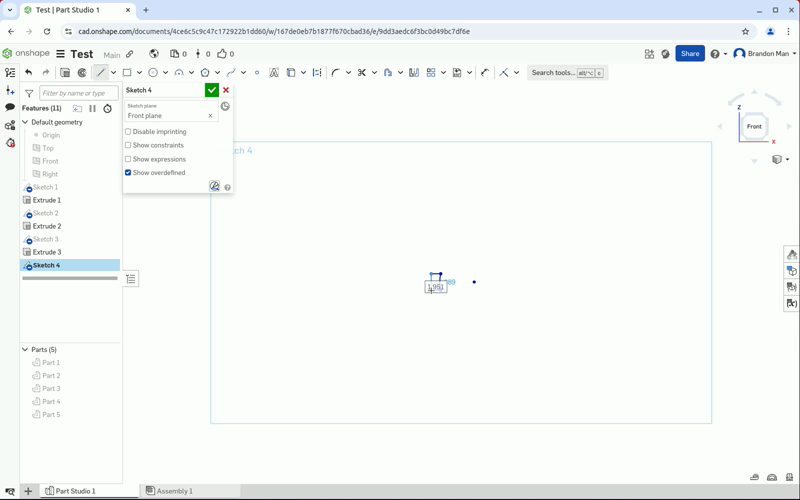
click(431, 290)
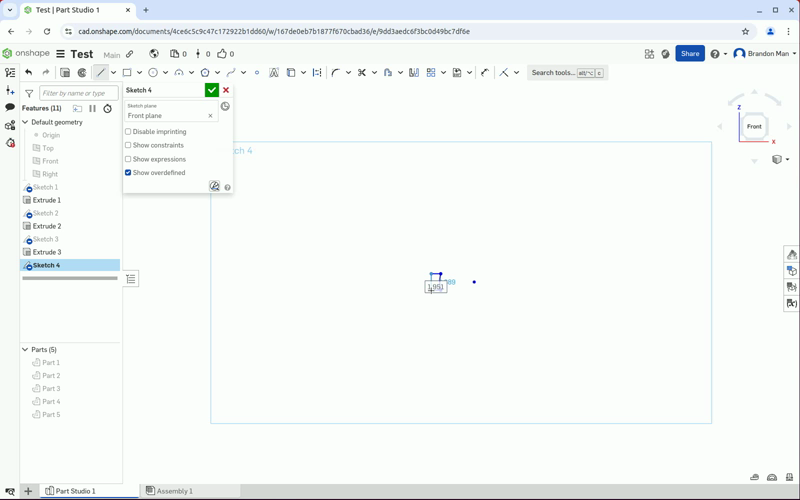
key(esc)
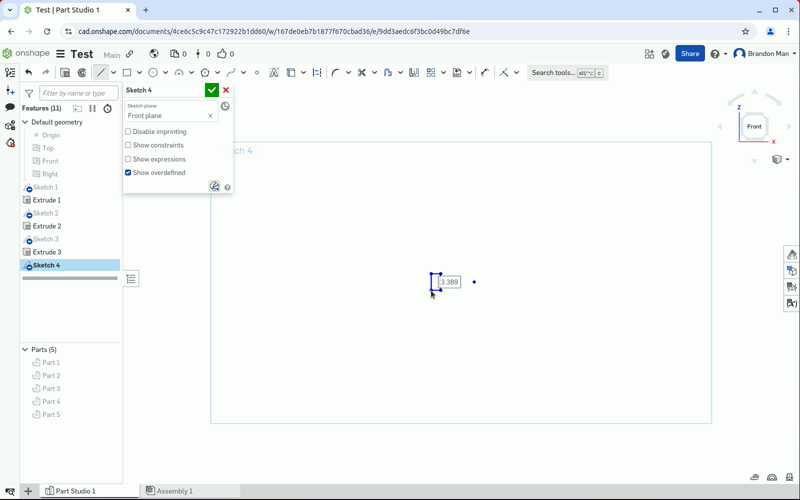
mouse_move(436, 279)
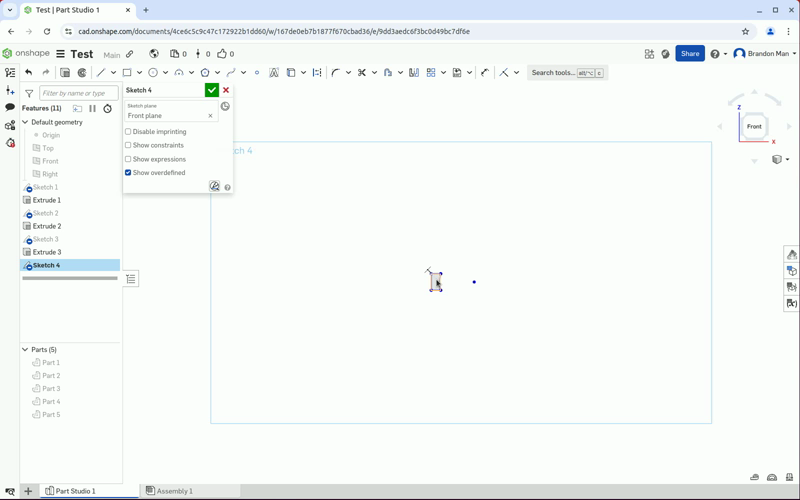
scroll(6)
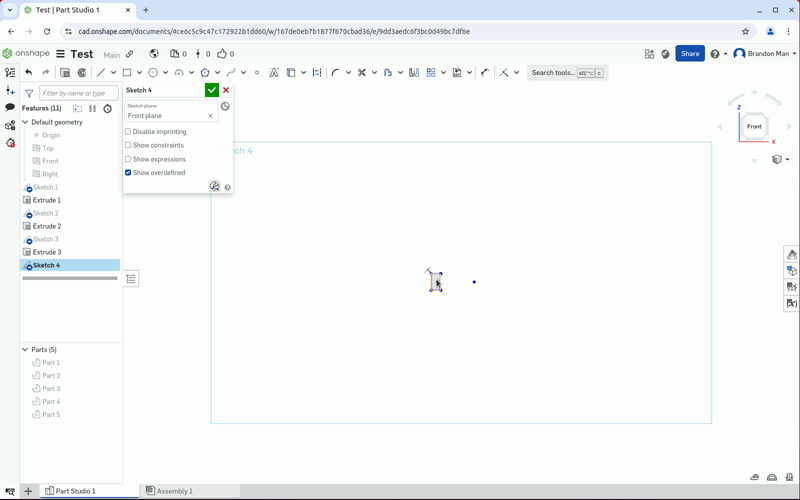
scroll(6)
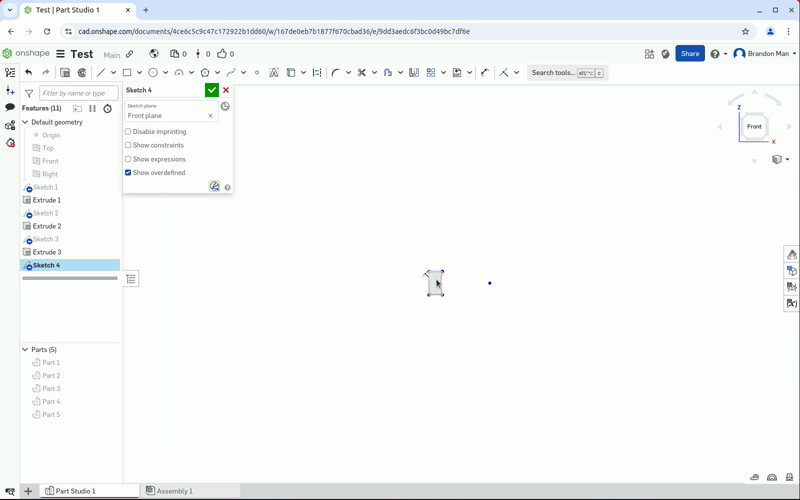
scroll(6)
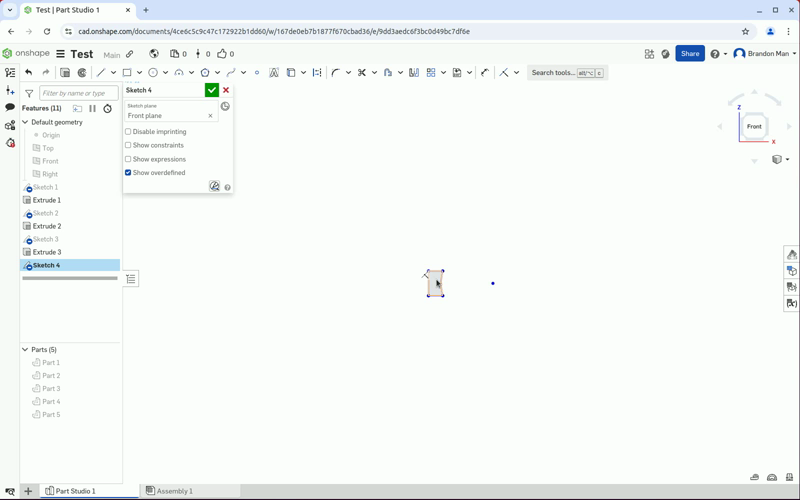
scroll(6)
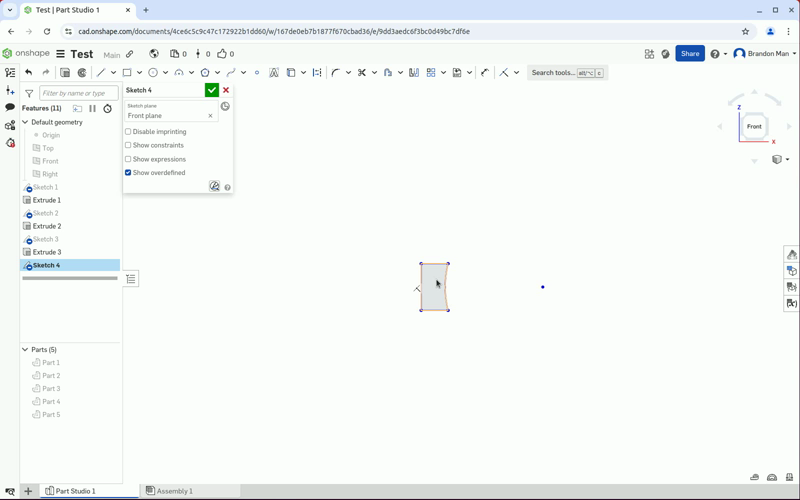
scroll(6)
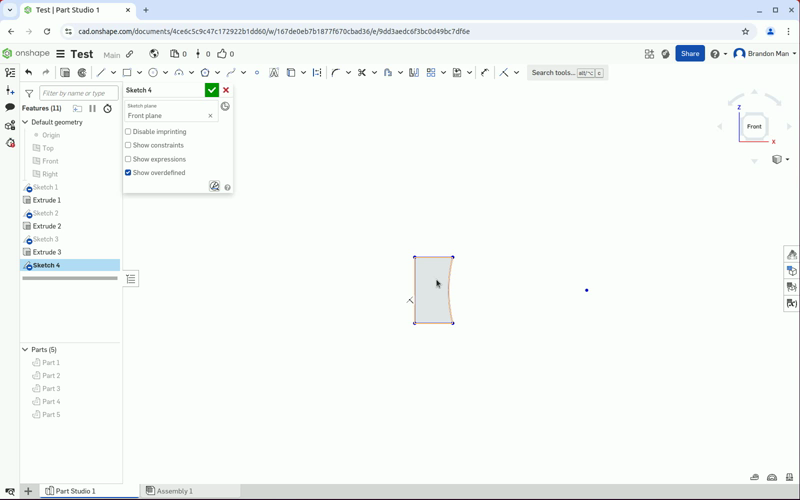
scroll(6)
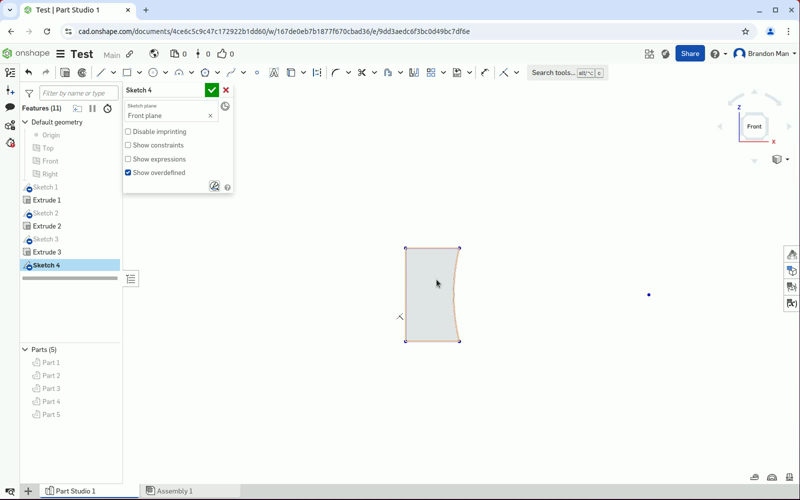
scroll(6)
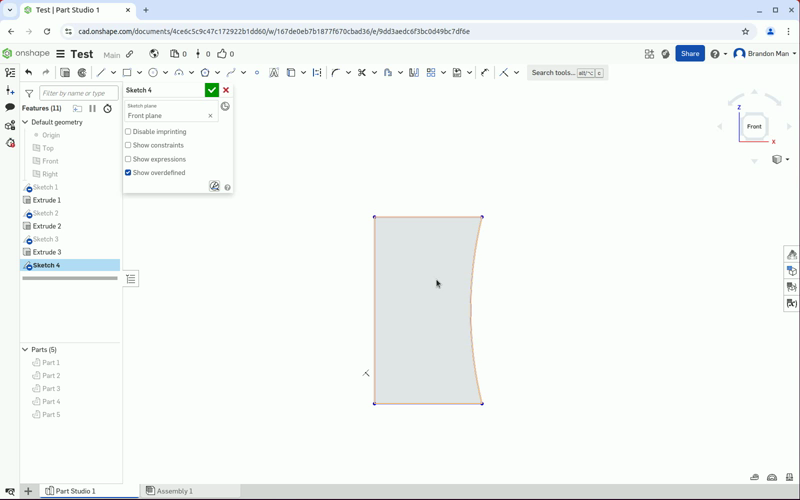
click(436, 279)
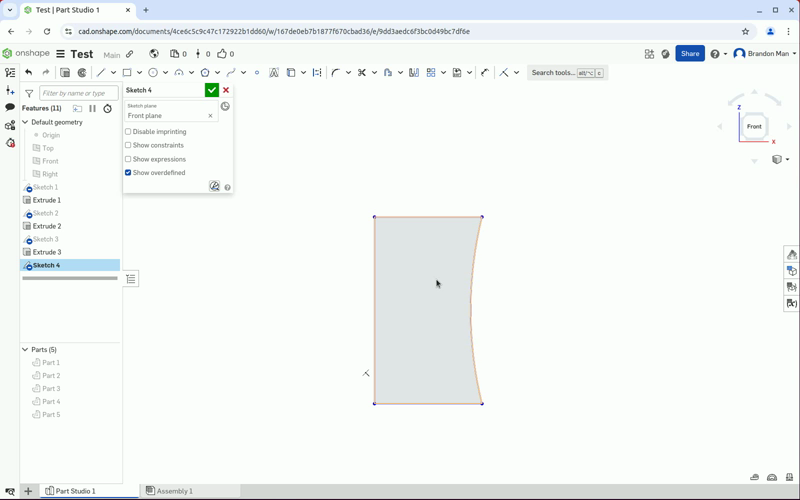
scroll(-6)
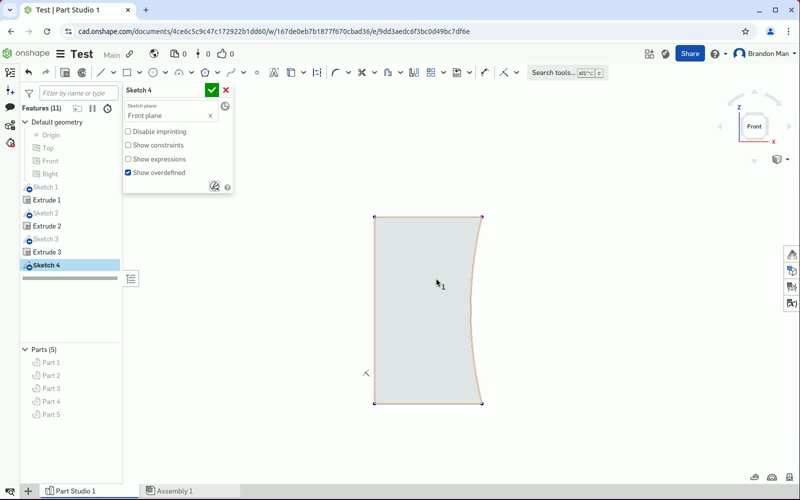
scroll(-6)
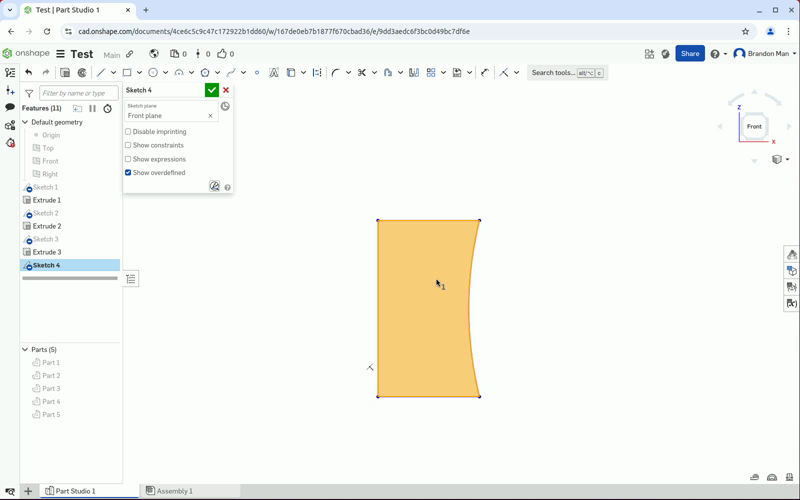
scroll(-6)
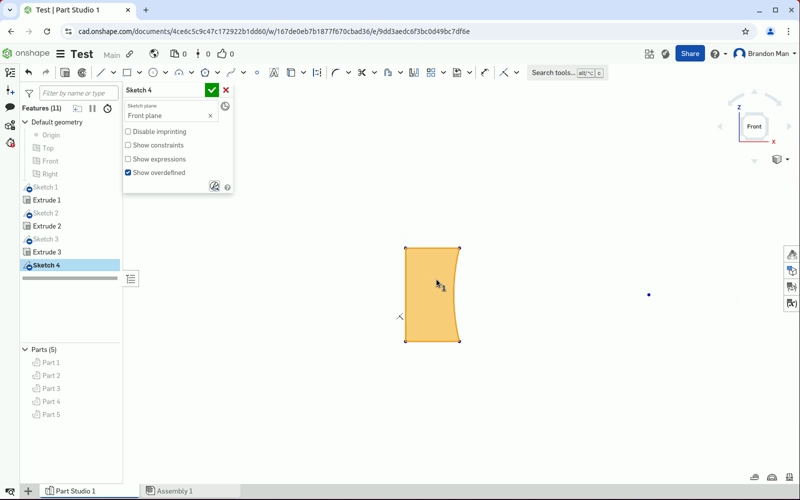
scroll(-6)
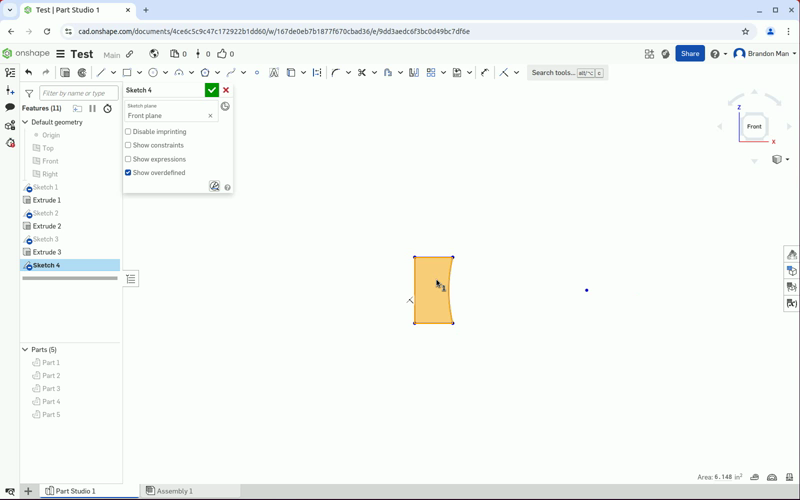
scroll(-6)
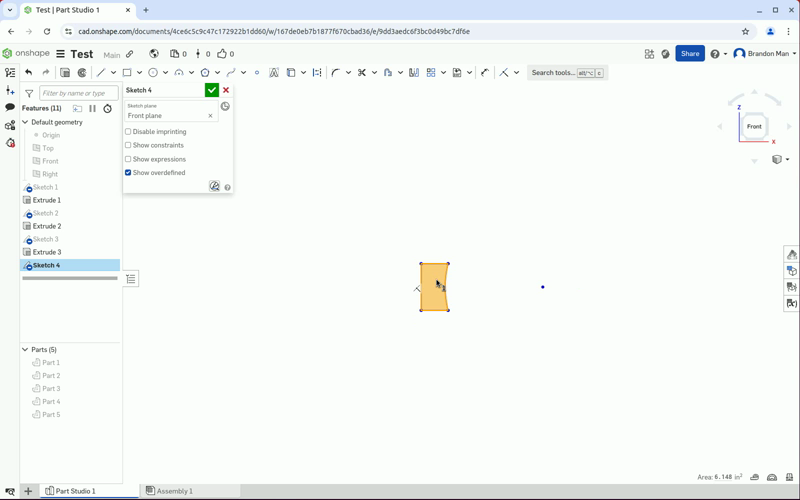
scroll(-6)
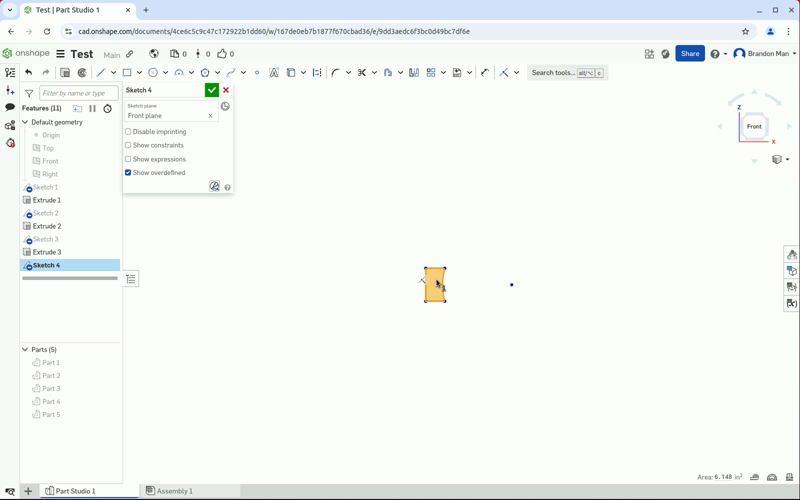
scroll(-6)
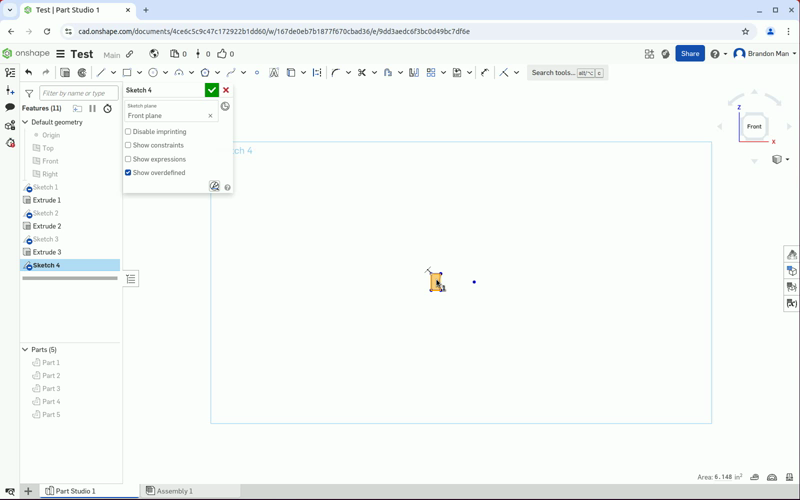
mouse_move(73, 352)
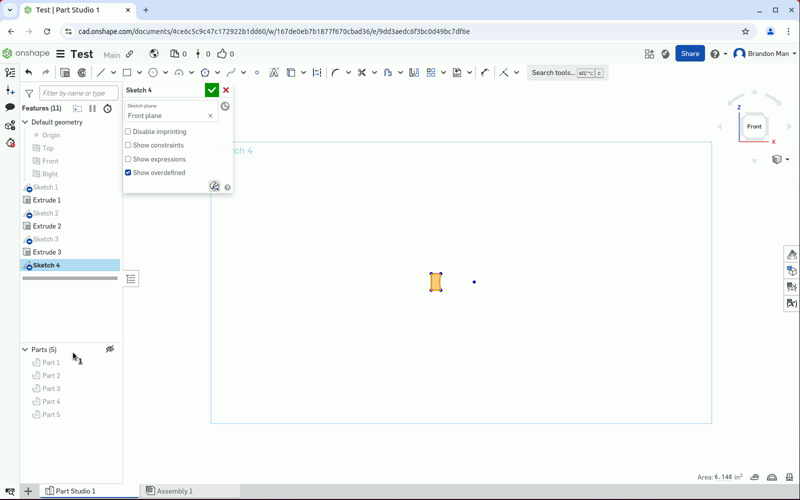
key(shift+y)
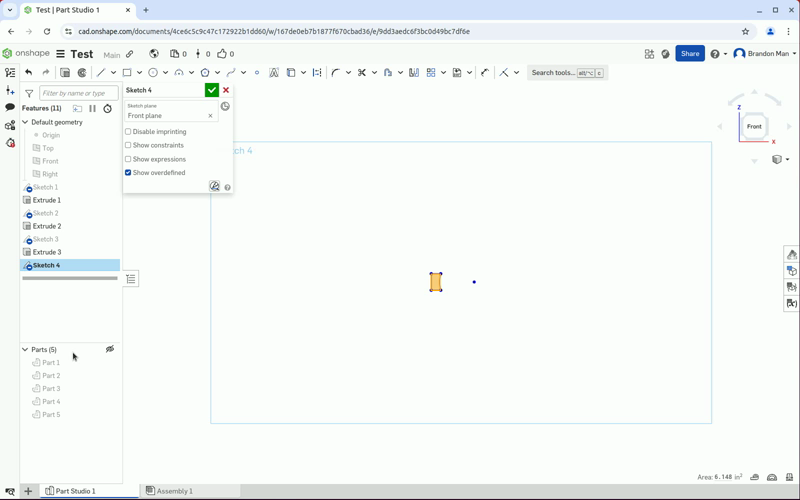
key(shift+e)
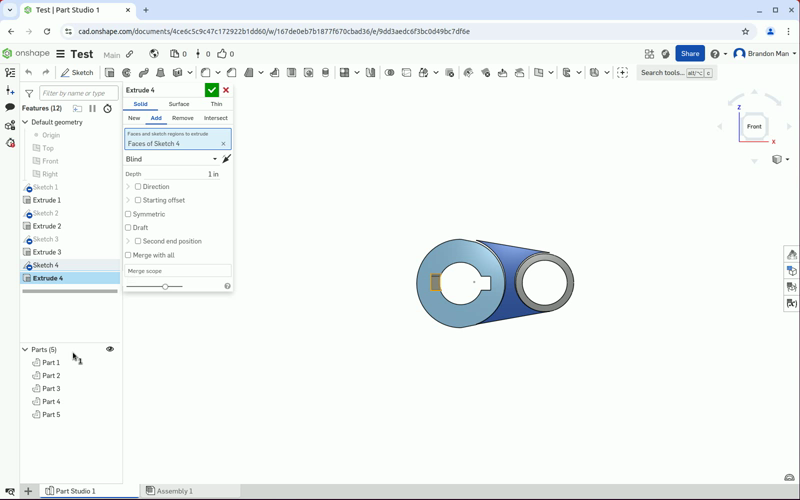
mouse_move(143, 106)
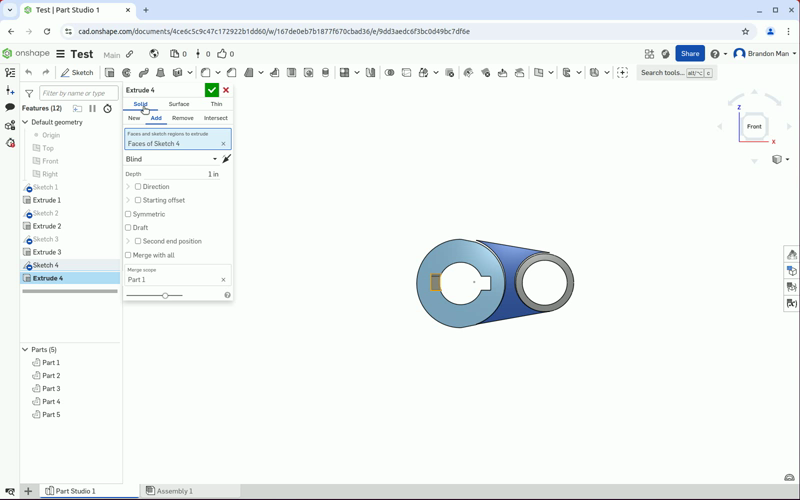
click(143, 106)
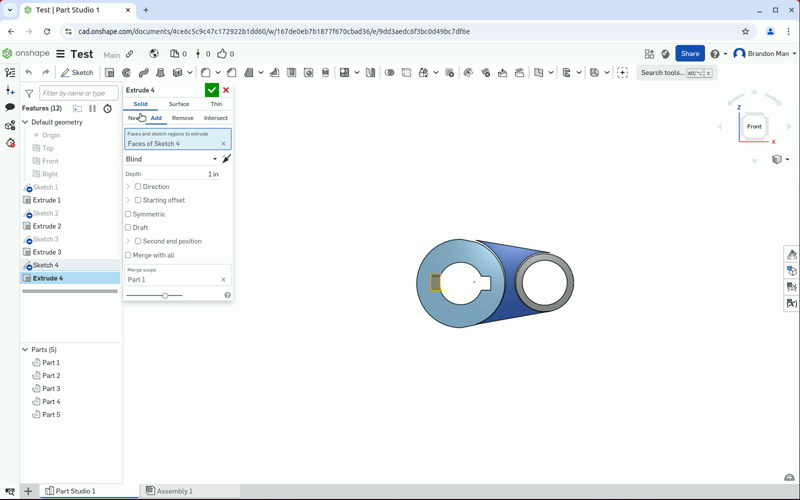
mouse_move(137, 120)
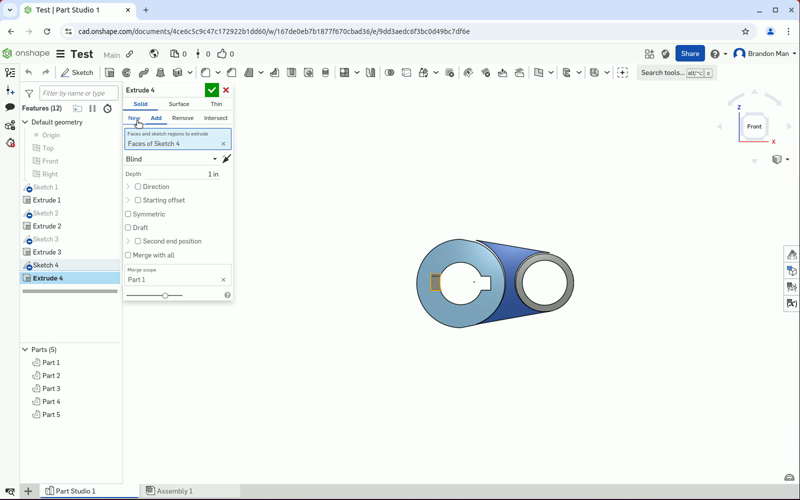
click(137, 120)
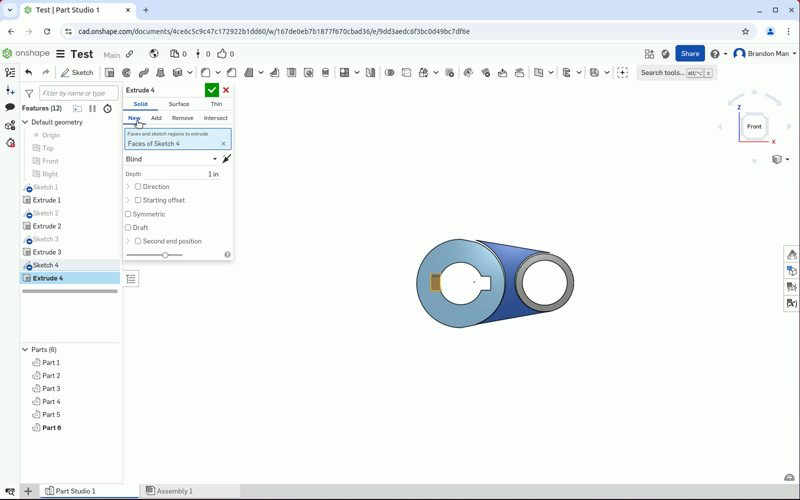
key(tab, 4)
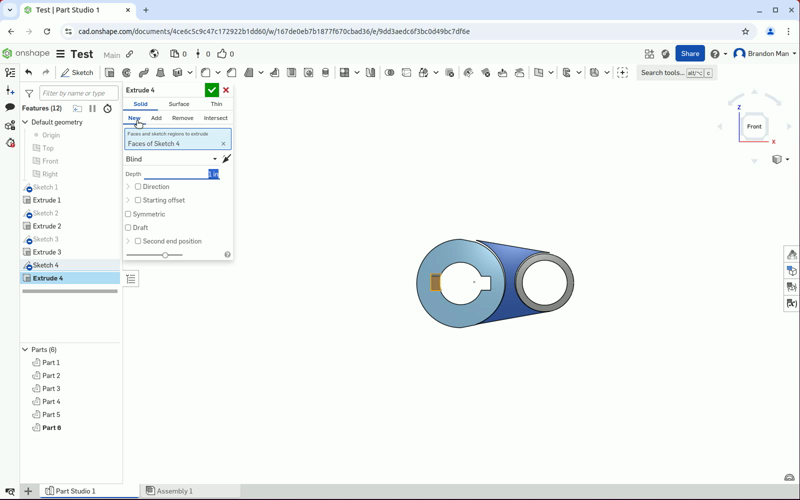
text(7.943)
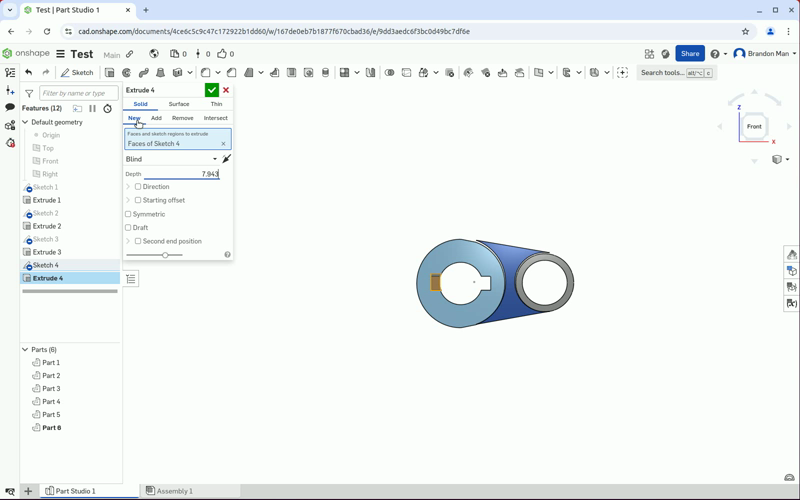
key(enter)
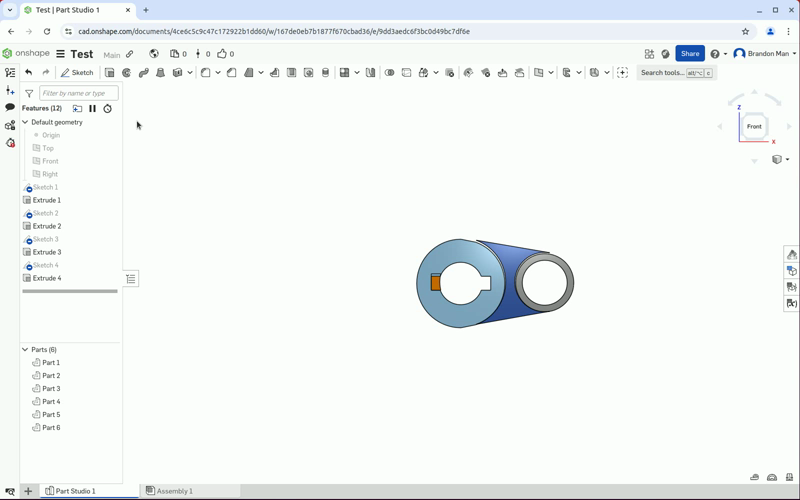
key(shift+h)
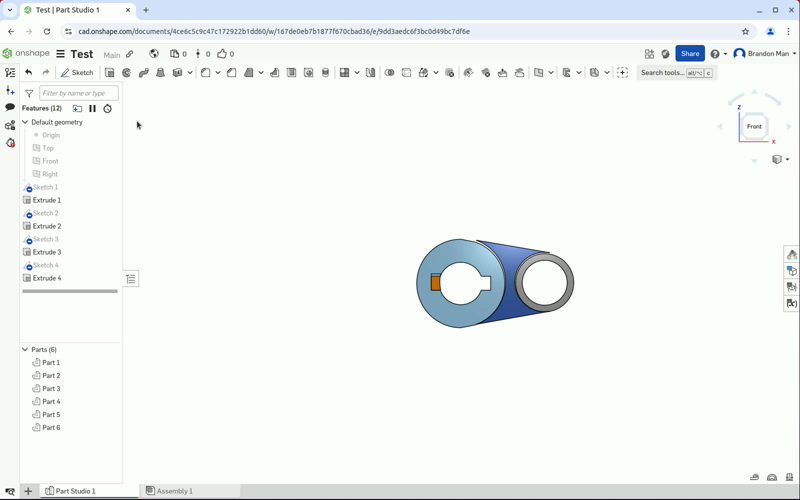
key(shift+h)
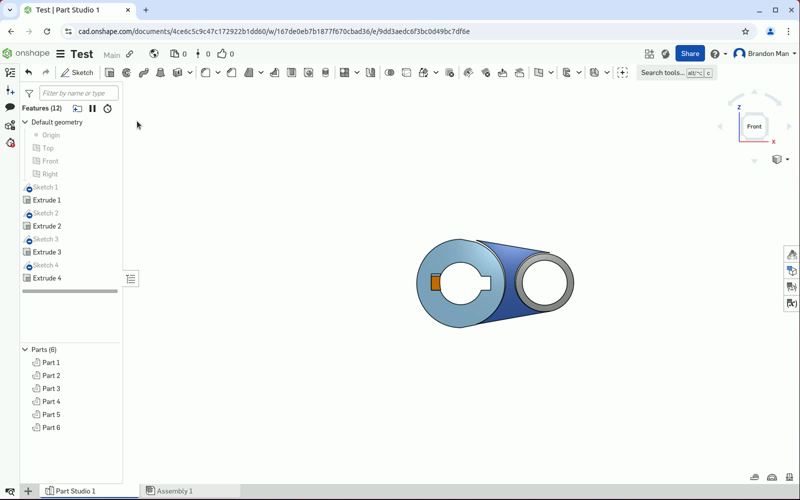
mouse_move(73, 189)
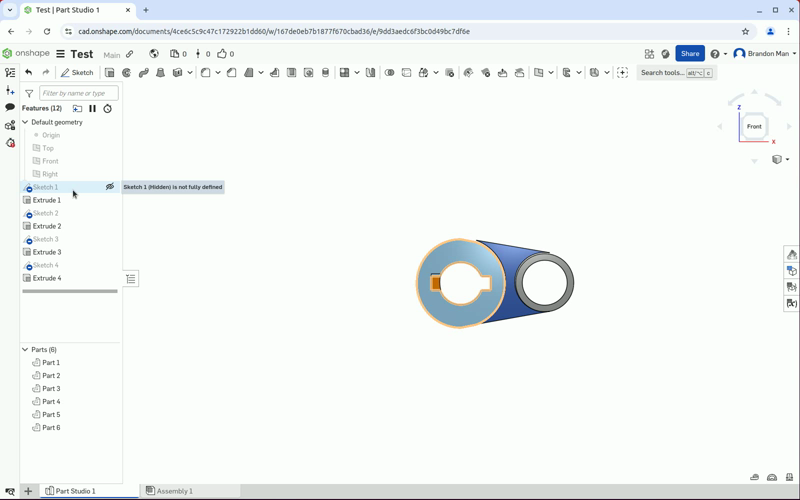
click(73, 189)
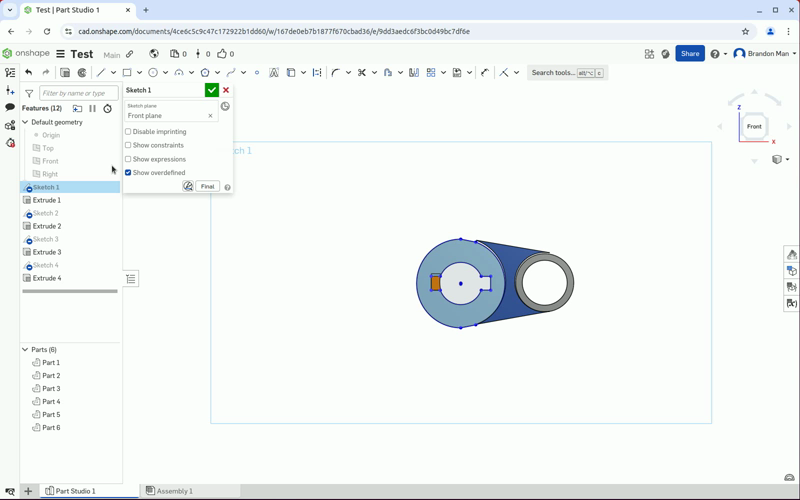
mouse_move(229, 92)
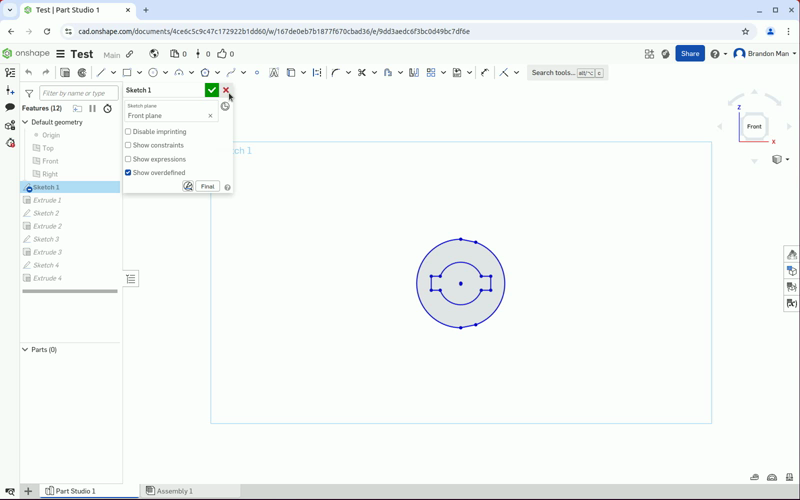
click(229, 92)
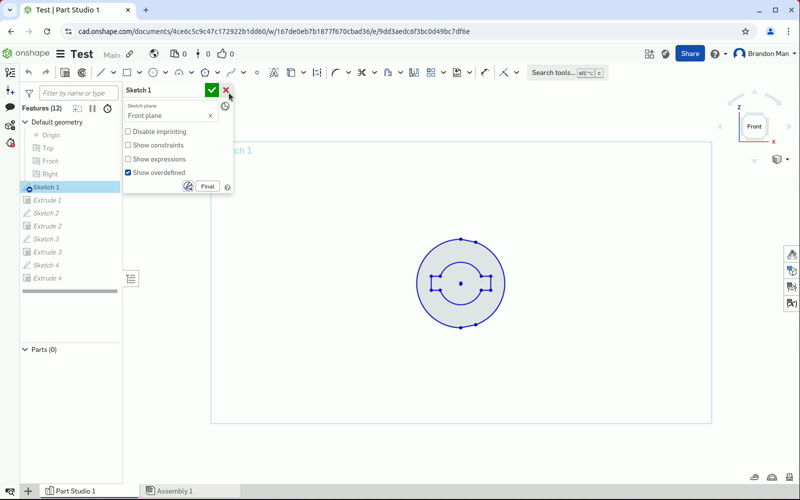
key(shift+s)
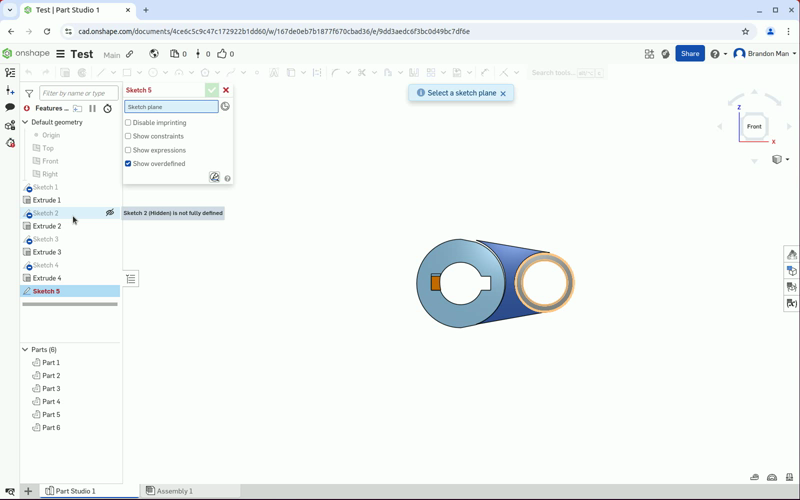
scroll(3)
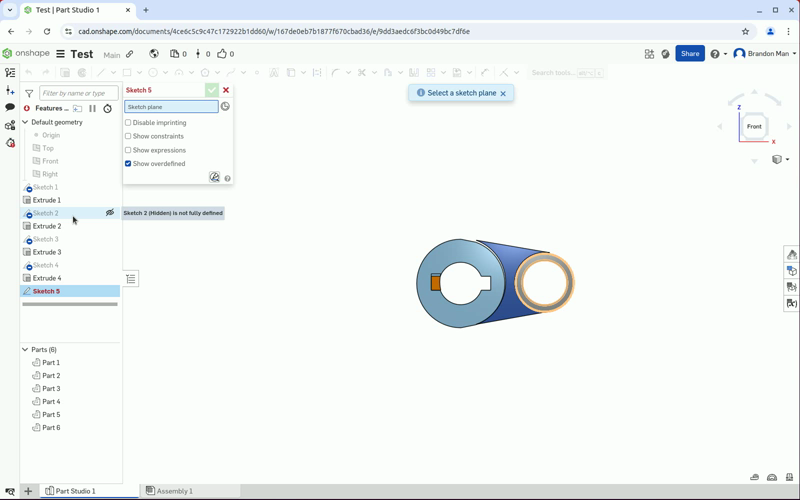
mouse_move(73, 163)
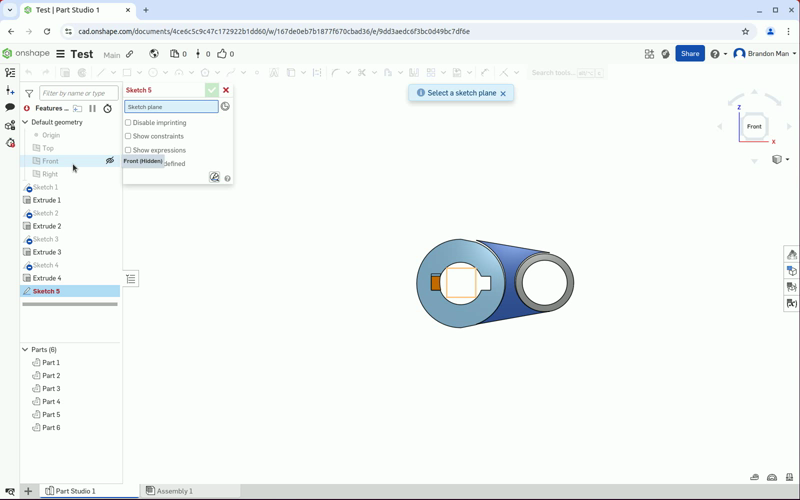
click(73, 163)
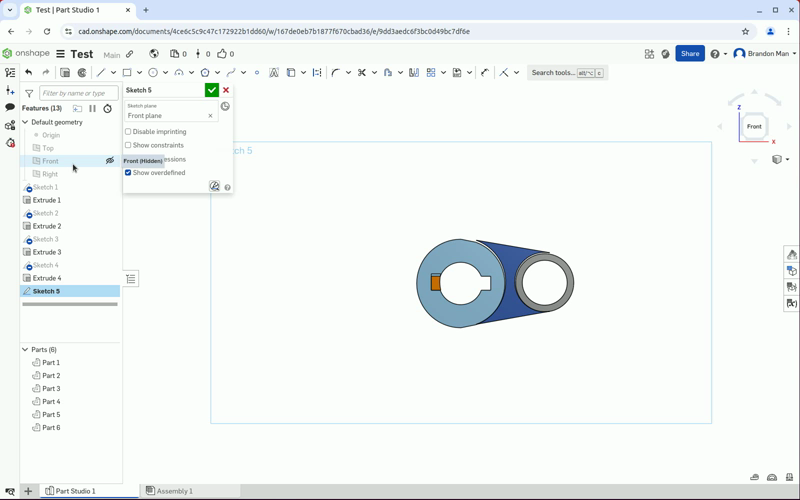
mouse_move(73, 352)
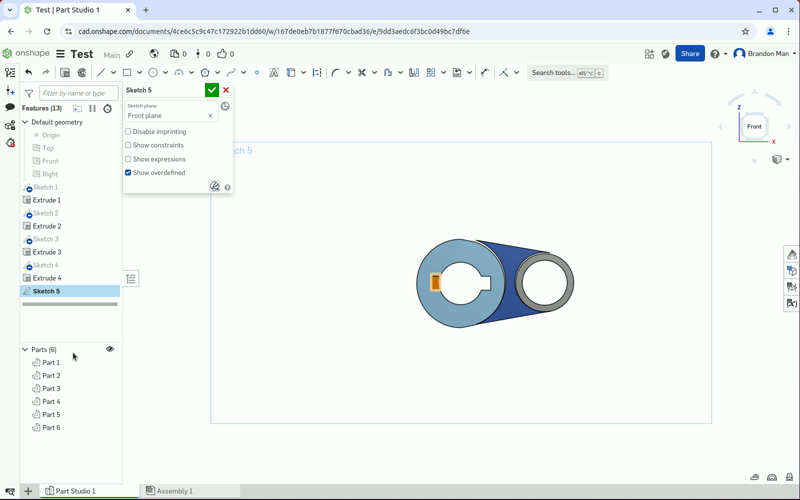
key(y)
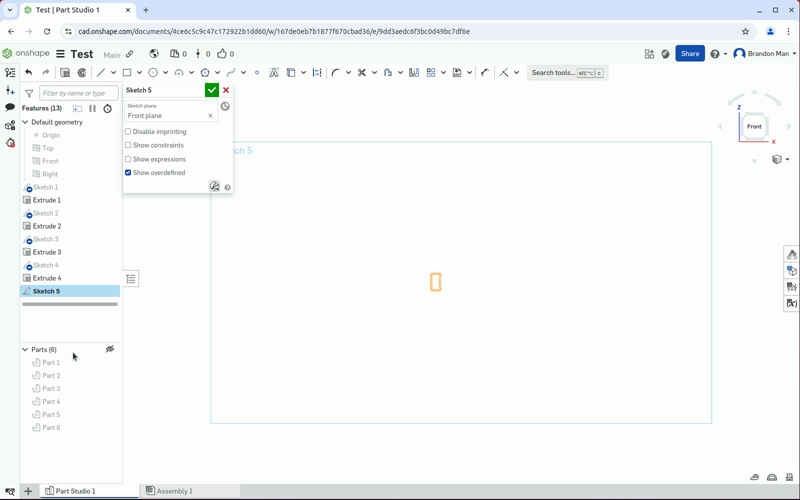
key(l)
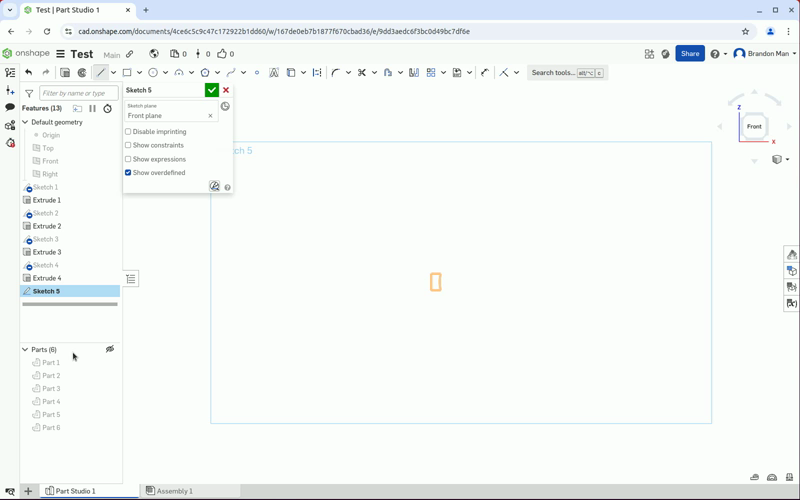
key_down(shift)
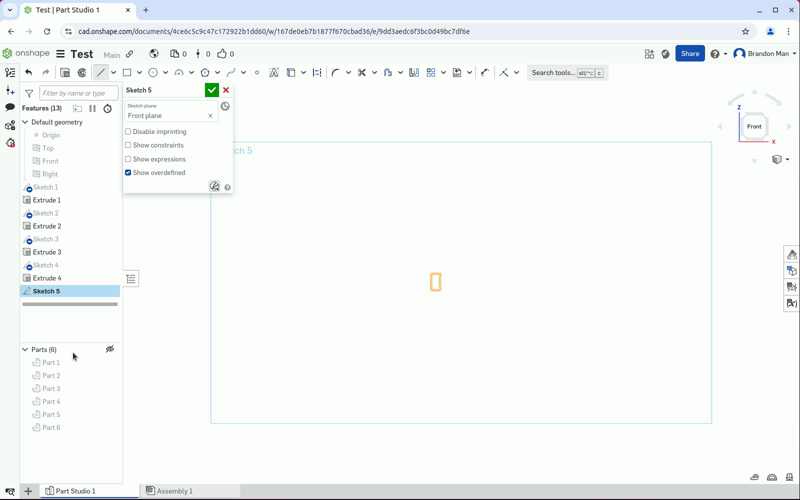
mouse_move(460, 327)
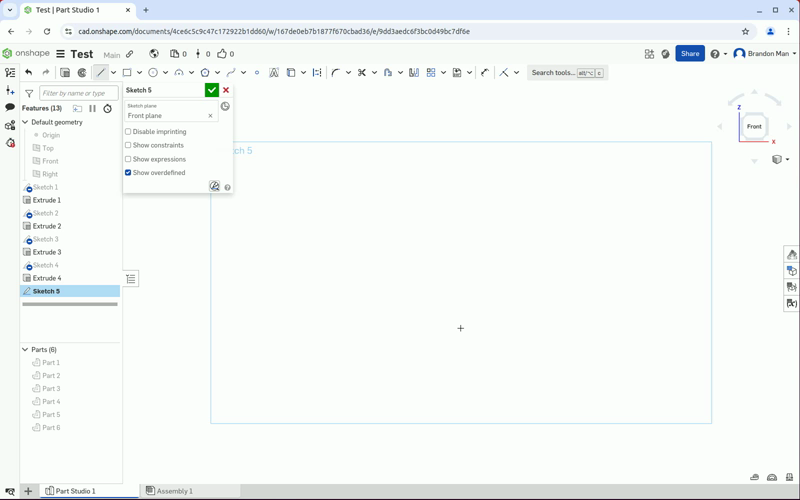
click(460, 327)
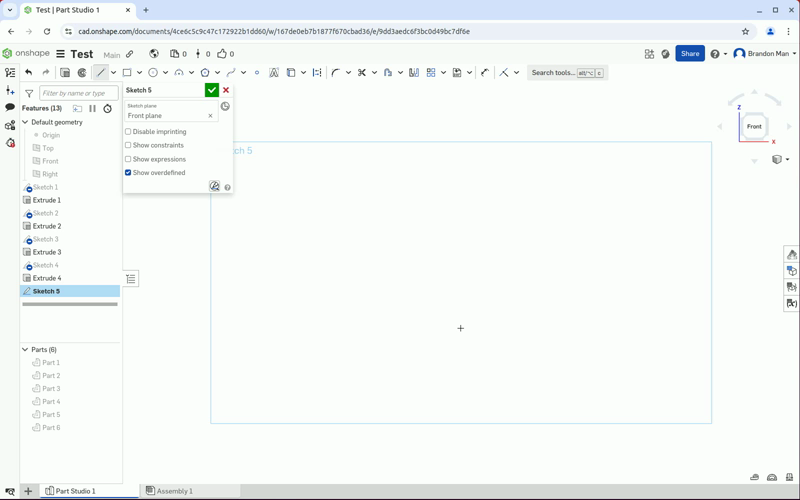
key_up(shift)
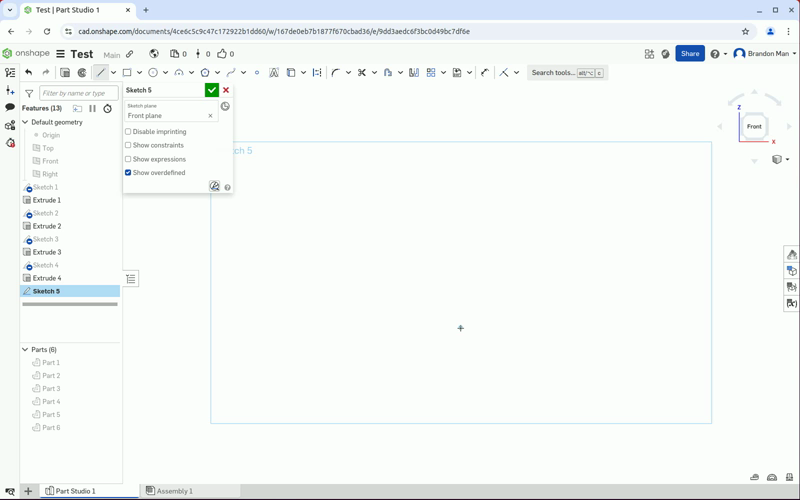
key_down(shift)
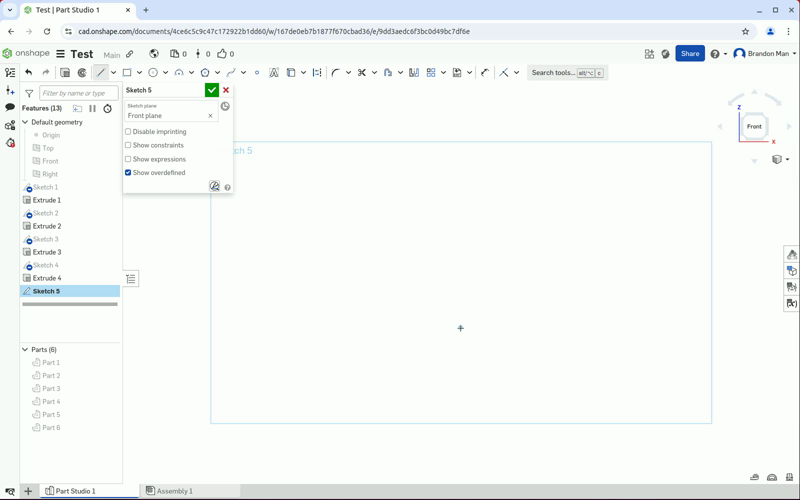
mouse_move(490, 327)
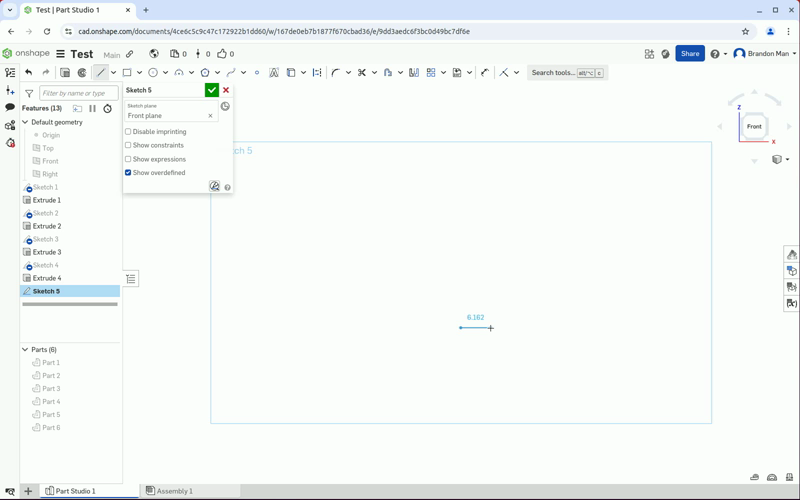
mouse_move(475, 324)
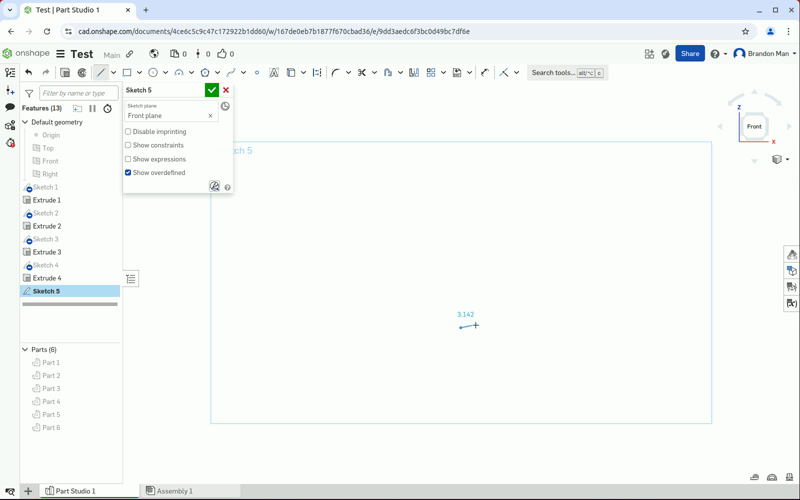
click(475, 324)
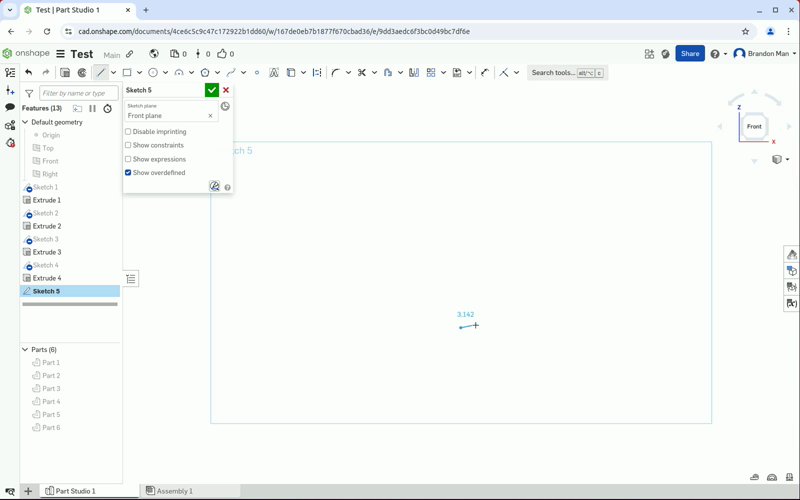
key_up(shift)
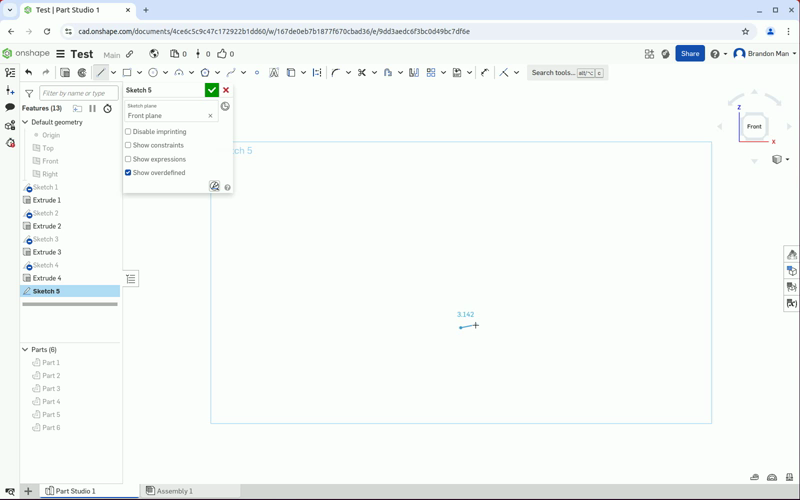
key(esc)
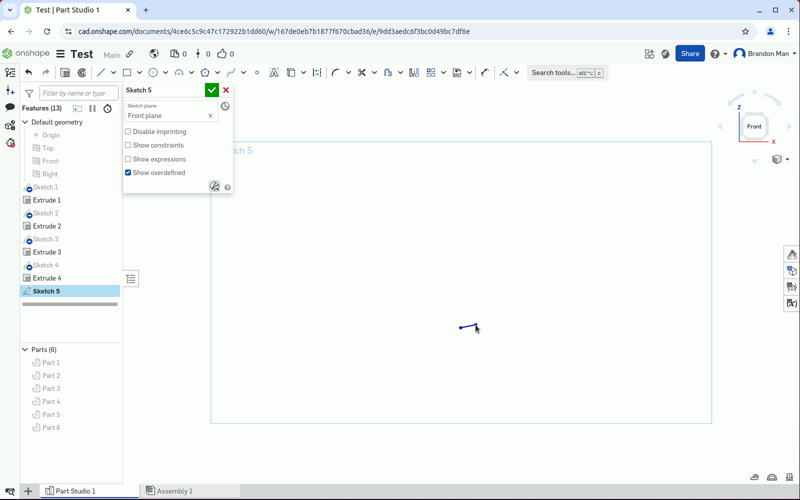
key(a)
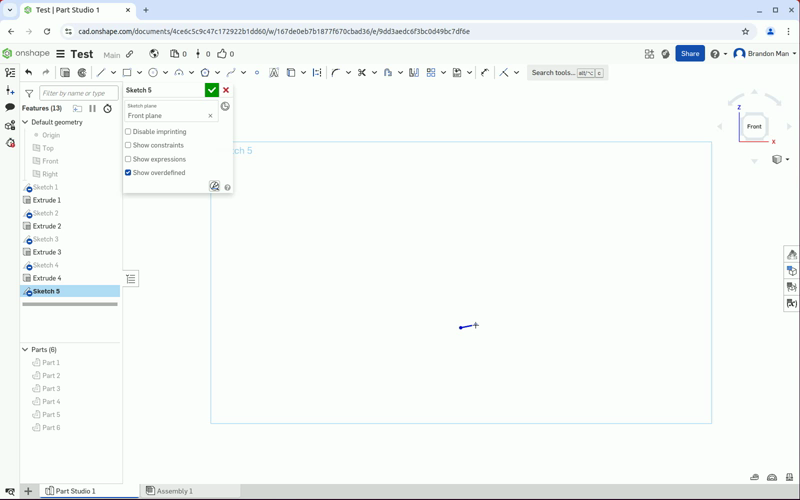
mouse_move(475, 324)
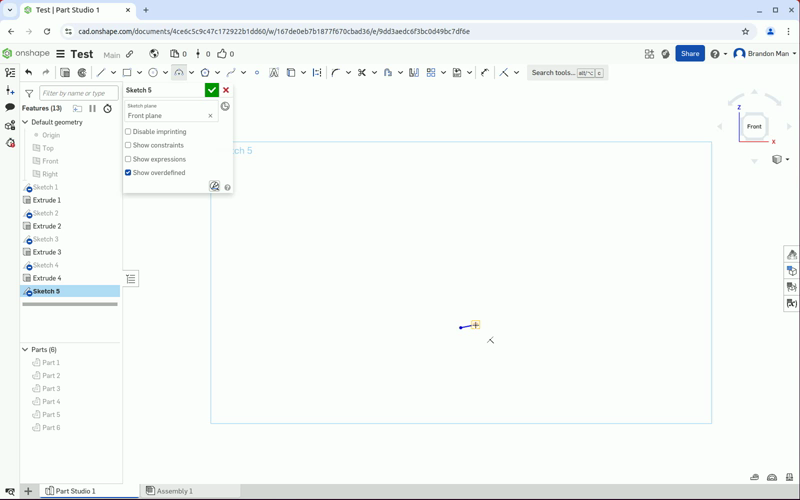
click(475, 324)
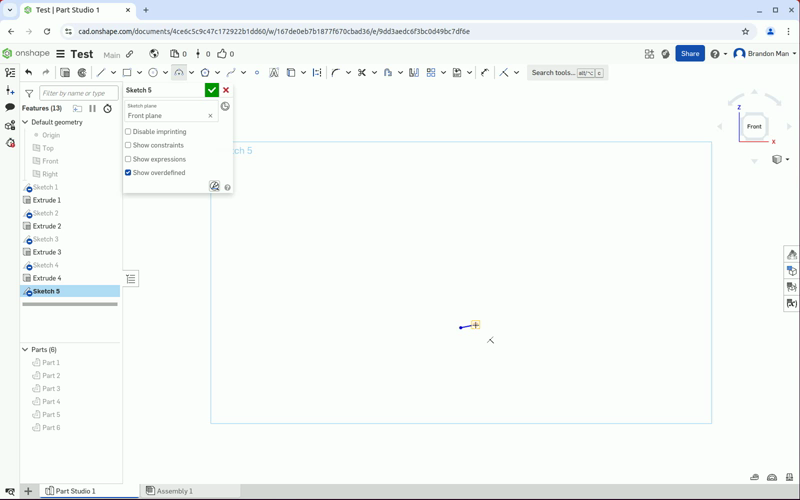
key_down(shift)
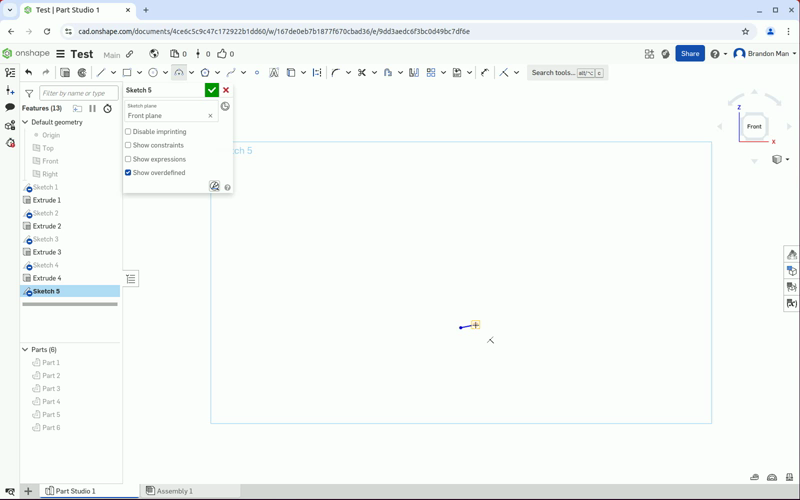
mouse_move(475, 242)
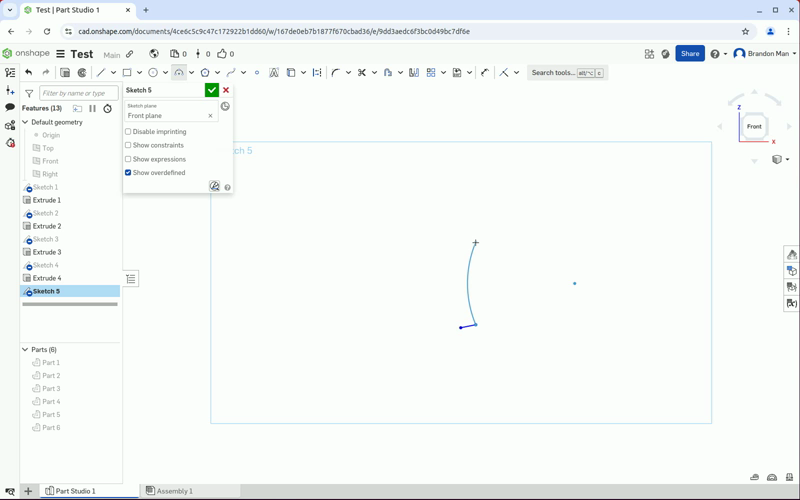
click(475, 242)
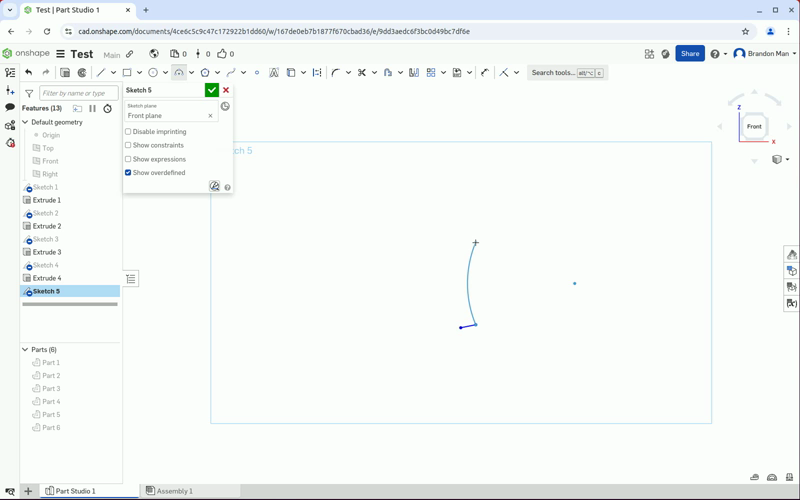
mouse_move(504, 283)
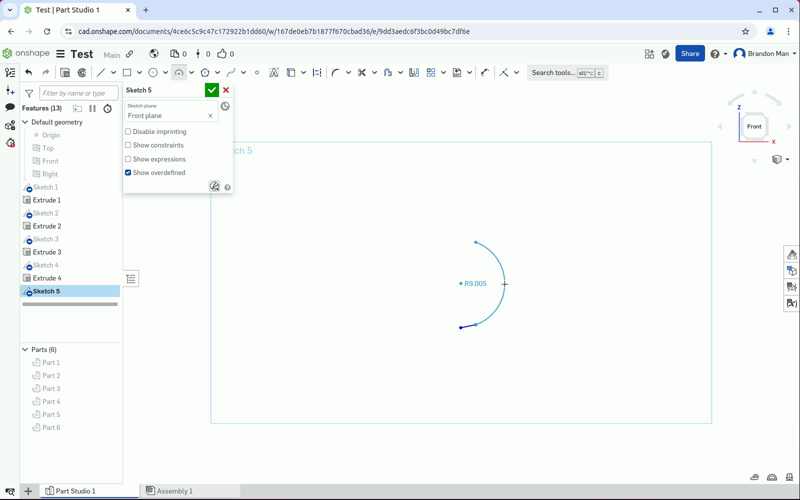
click(504, 283)
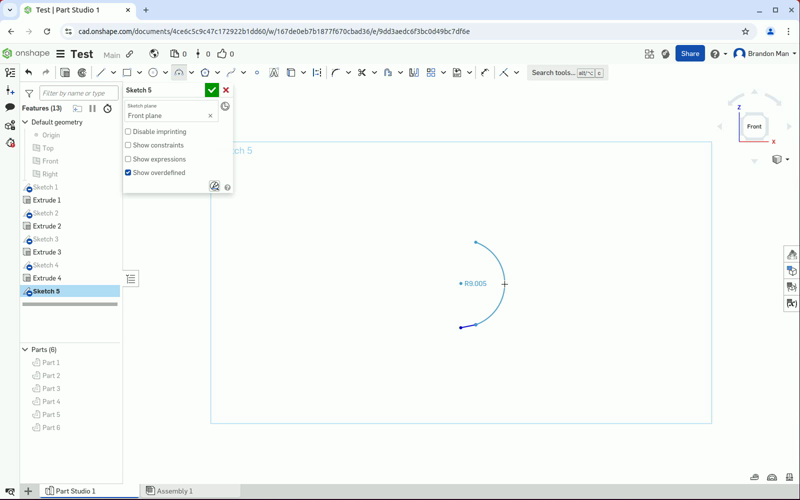
key_up(shift)
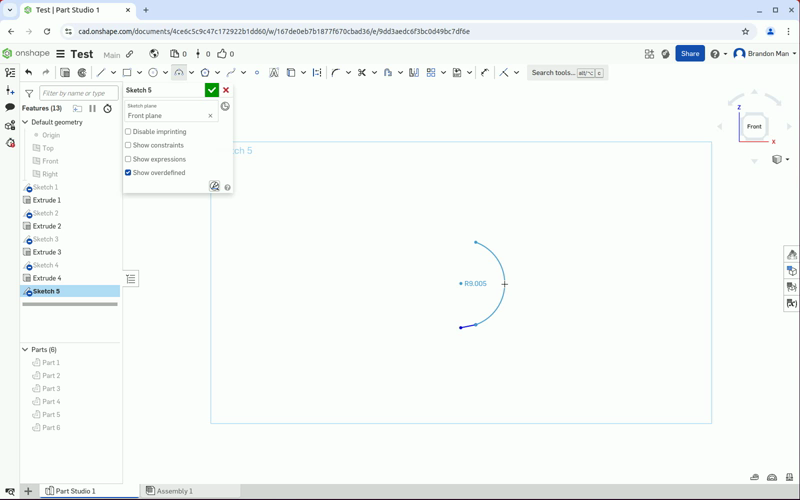
key(esc)
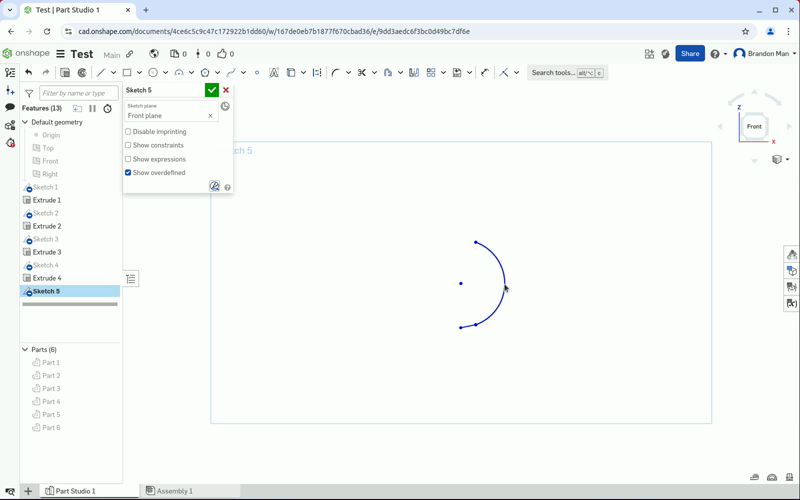
key(l)
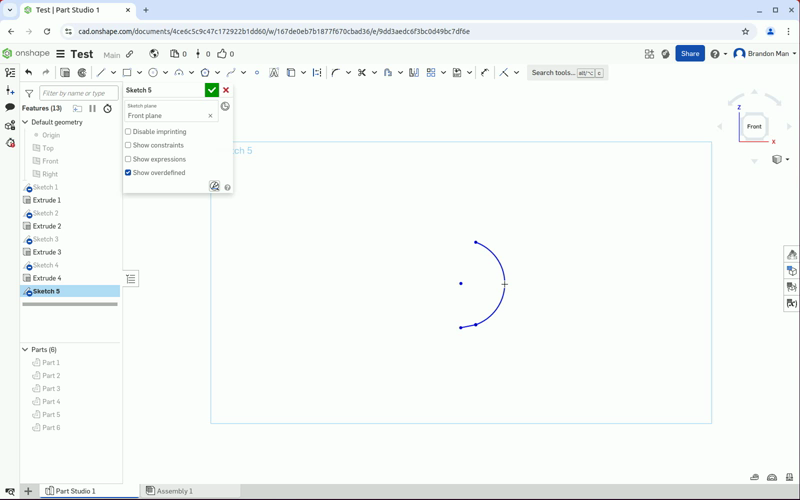
mouse_move(475, 242)
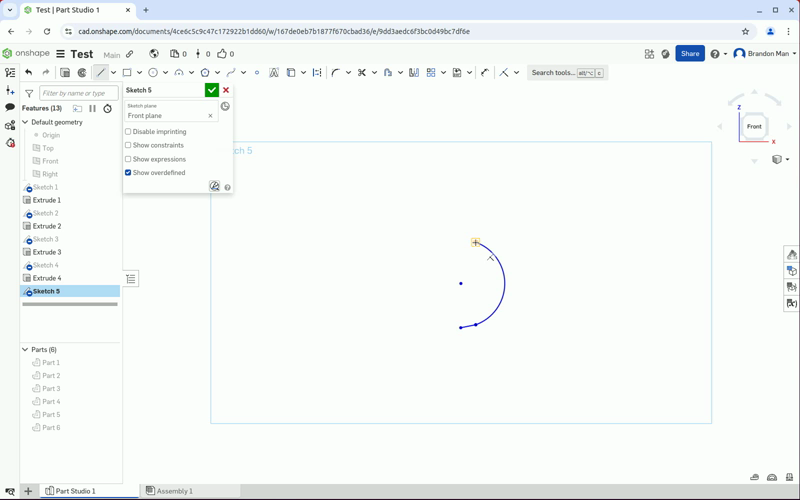
click(475, 242)
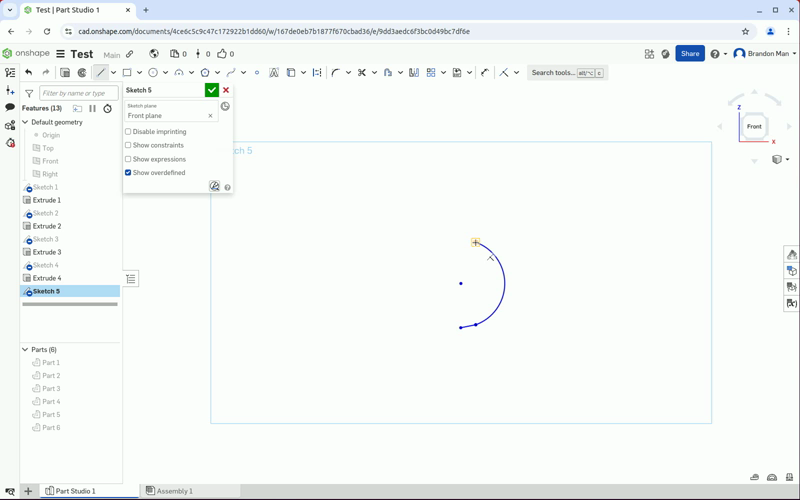
key_down(shift)
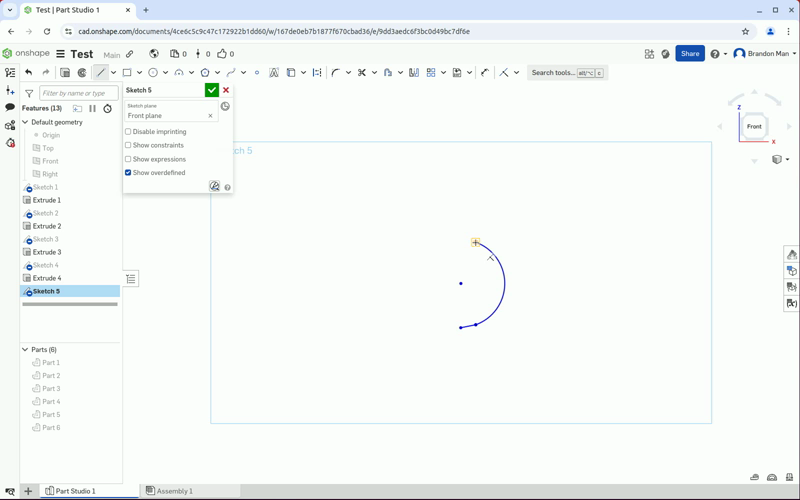
mouse_move(505, 242)
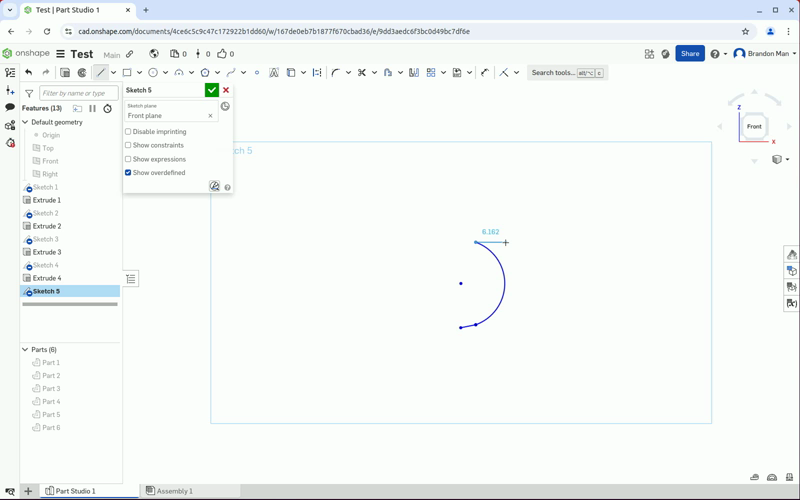
mouse_move(460, 239)
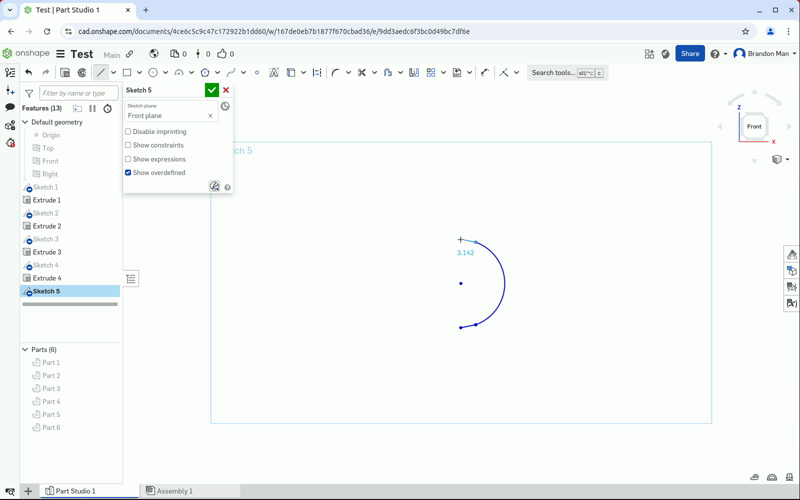
click(460, 239)
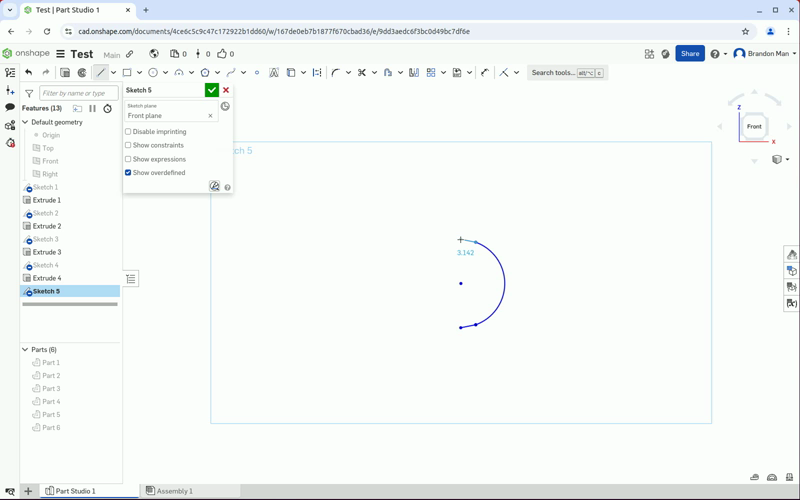
key_up(shift)
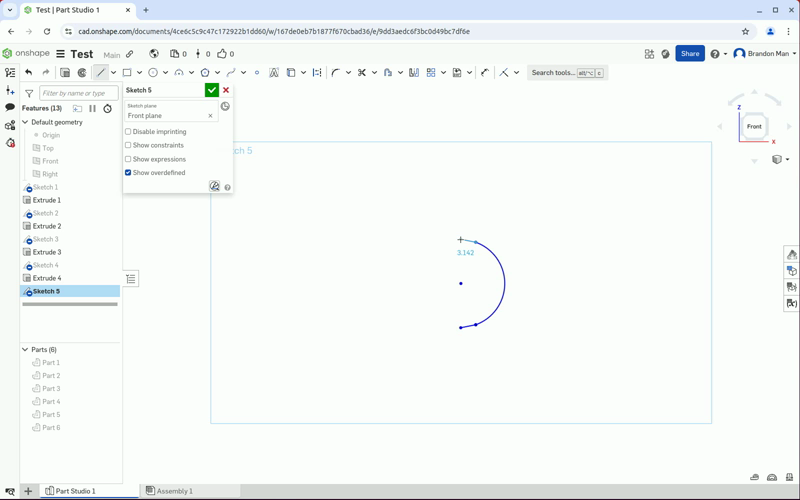
key(esc)
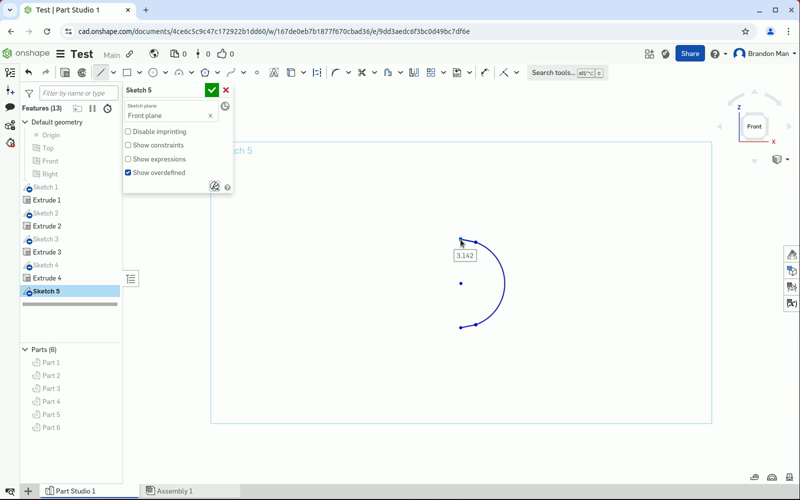
key(a)
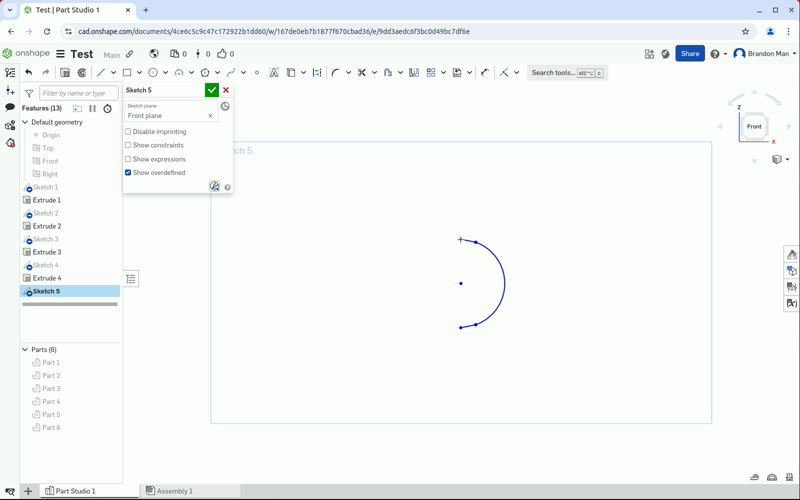
mouse_move(460, 239)
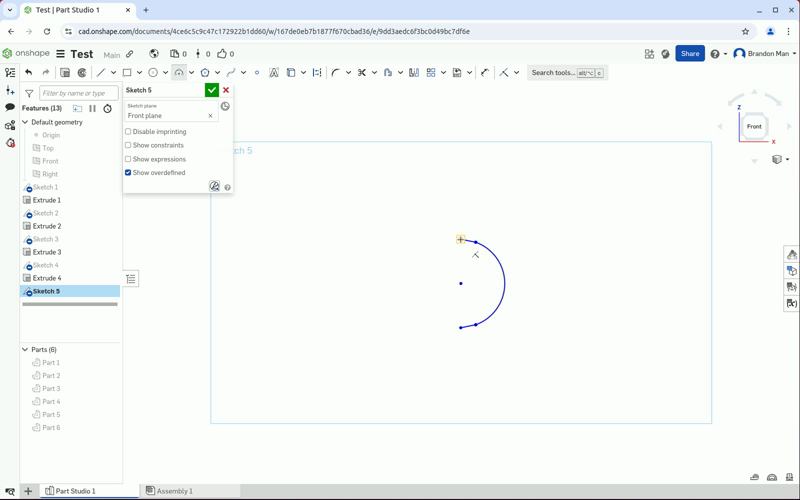
click(460, 239)
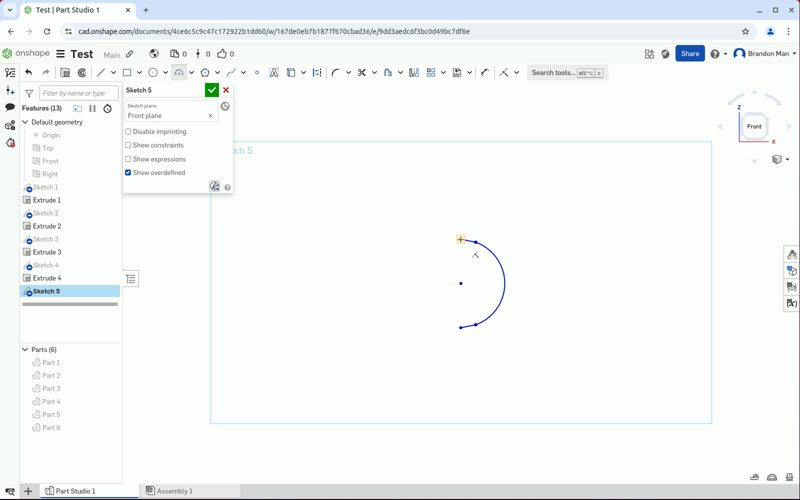
mouse_move(460, 327)
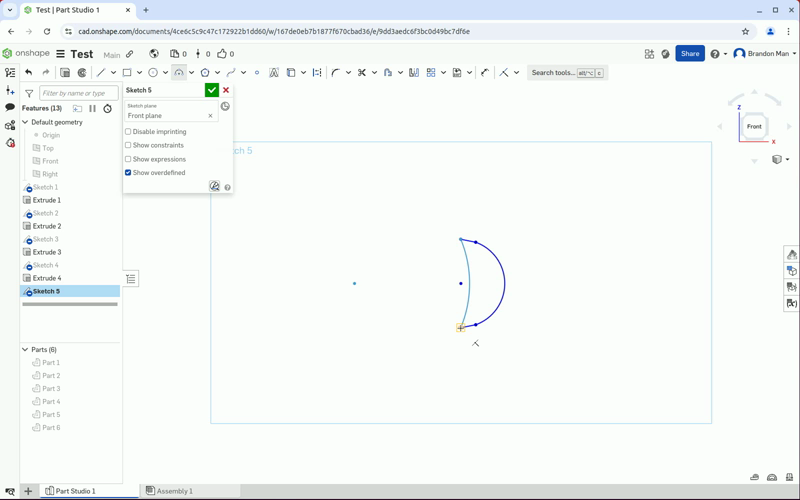
click(460, 327)
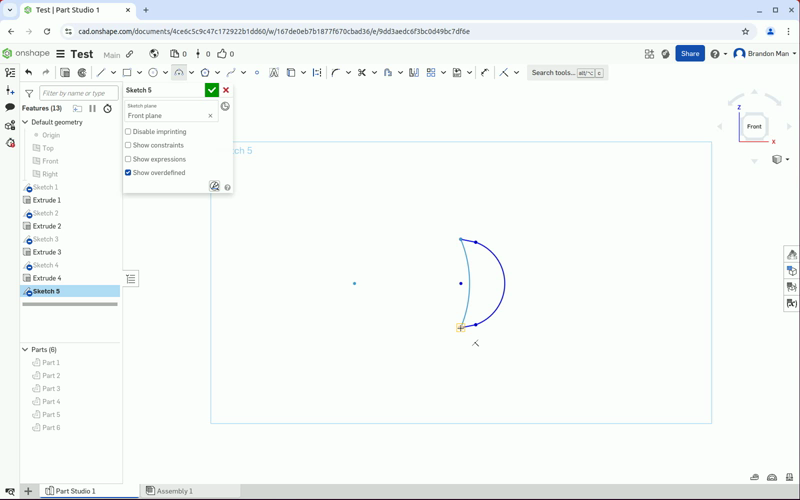
key_down(shift)
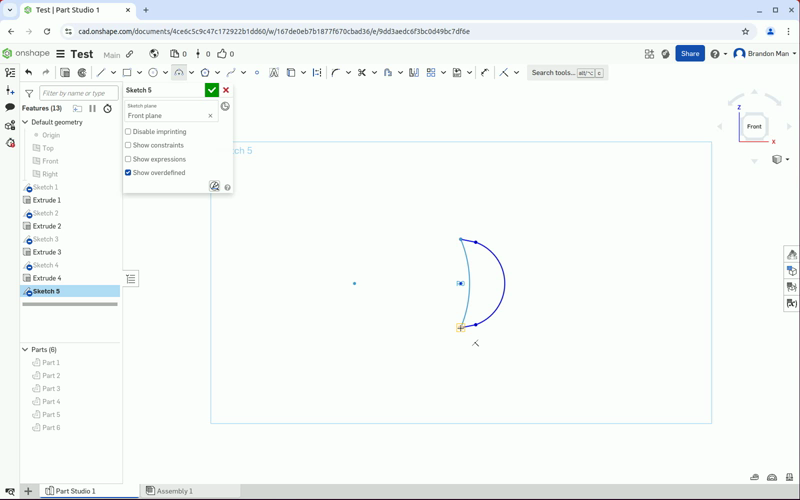
mouse_move(416, 283)
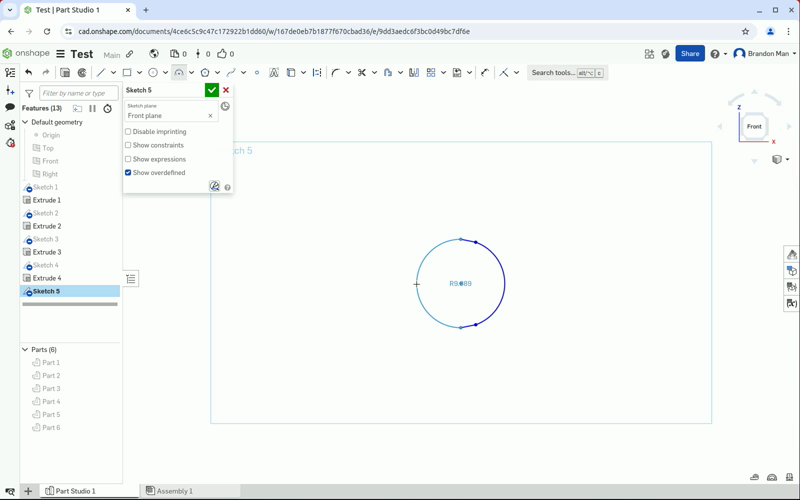
click(416, 283)
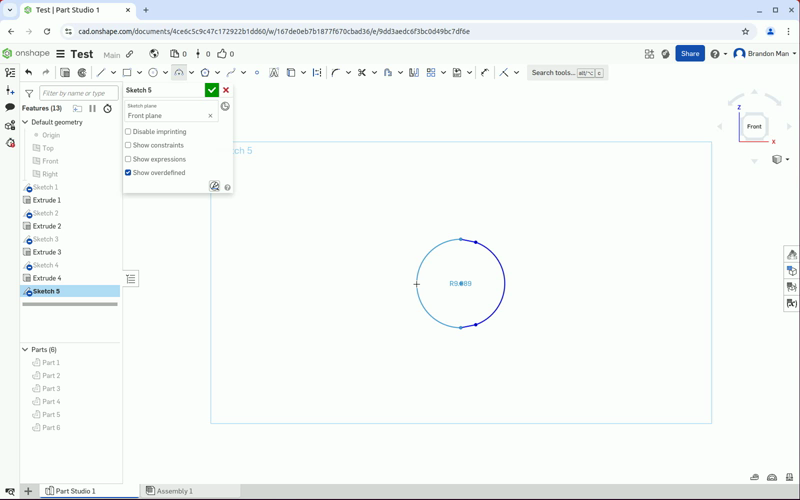
key_up(shift)
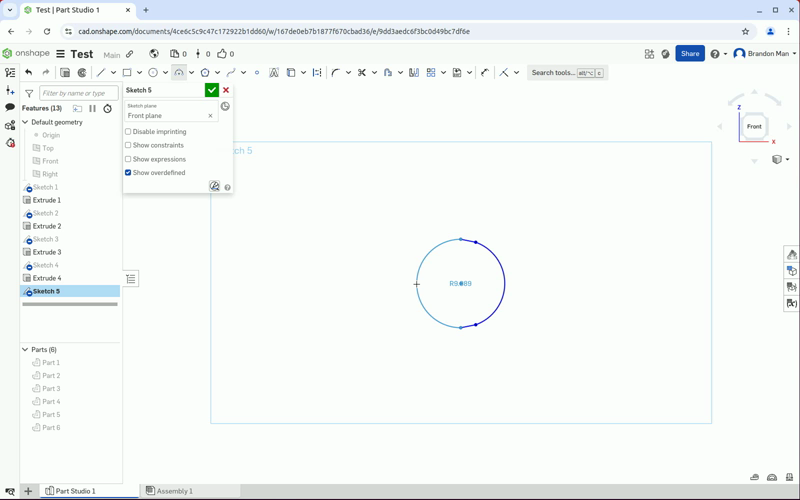
key(esc)
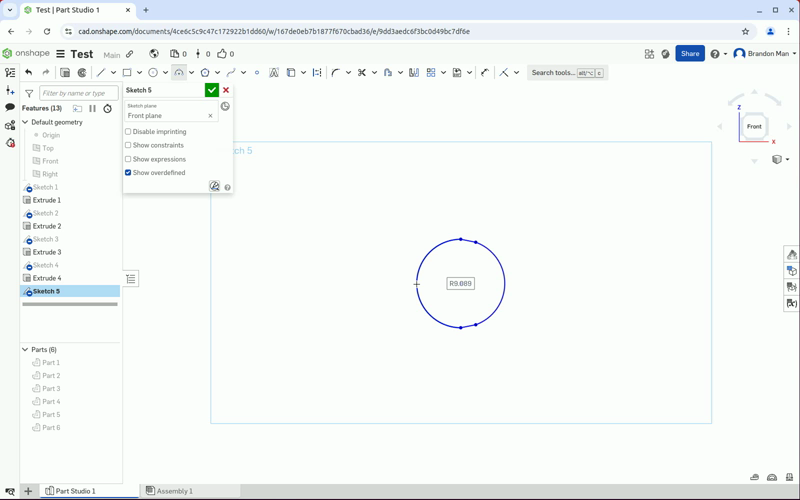
key(l)
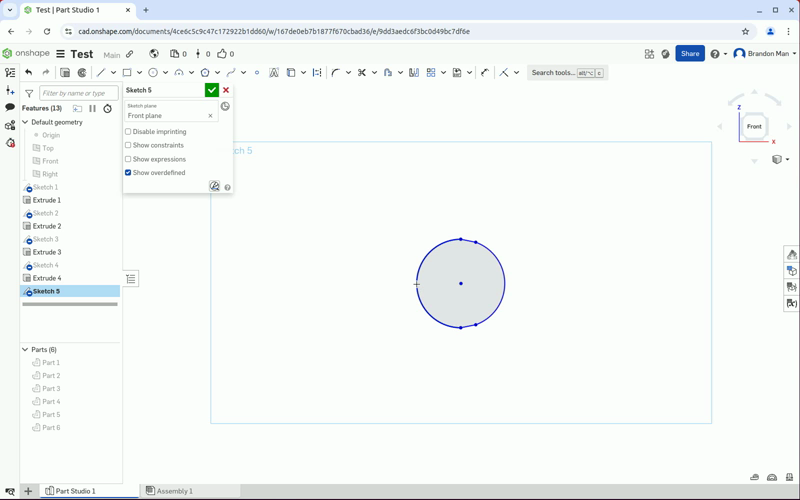
key_down(shift)
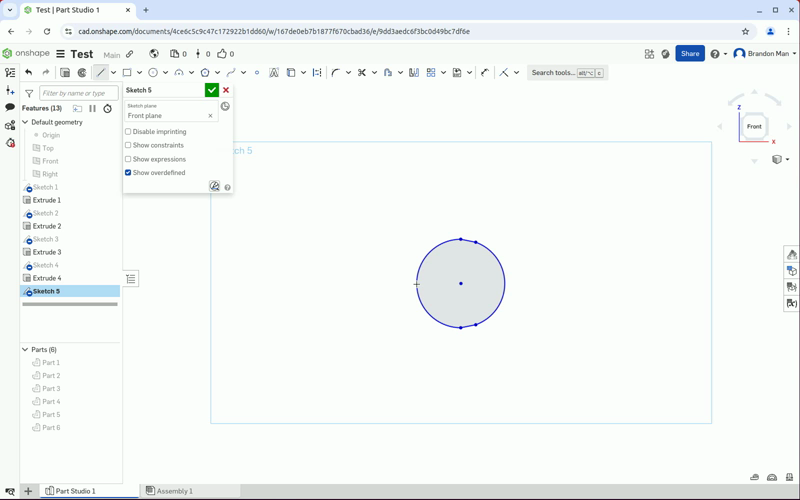
mouse_move(431, 290)
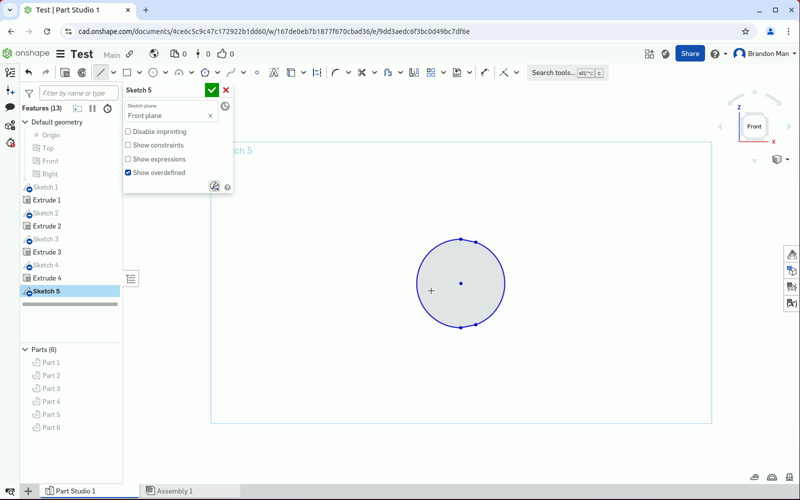
click(431, 290)
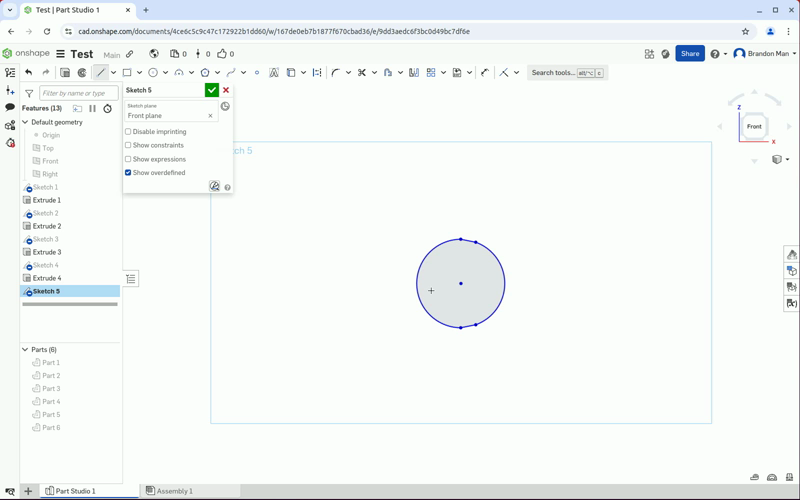
key_up(shift)
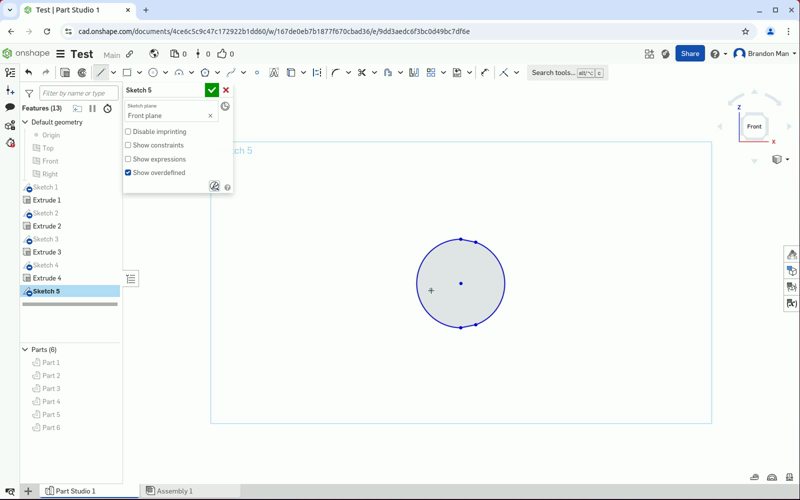
key_down(shift)
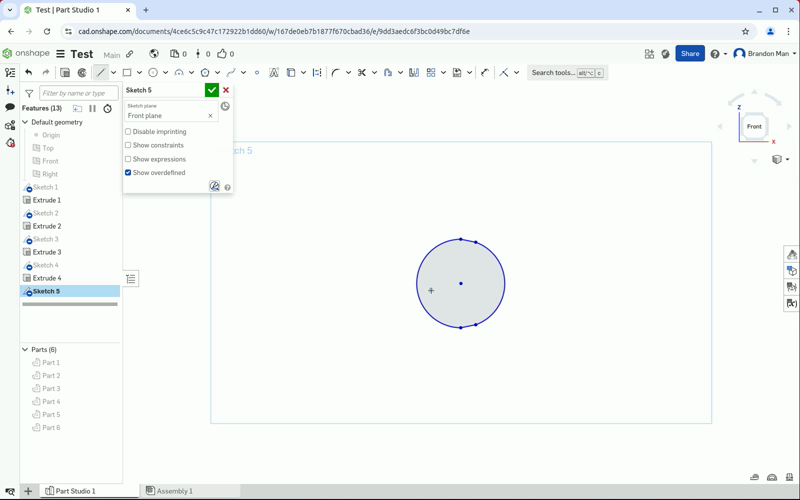
mouse_move(461, 290)
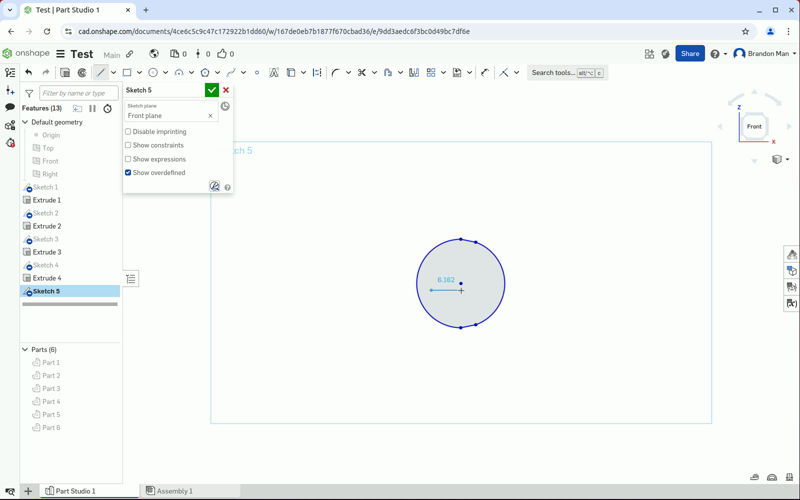
mouse_move(440, 290)
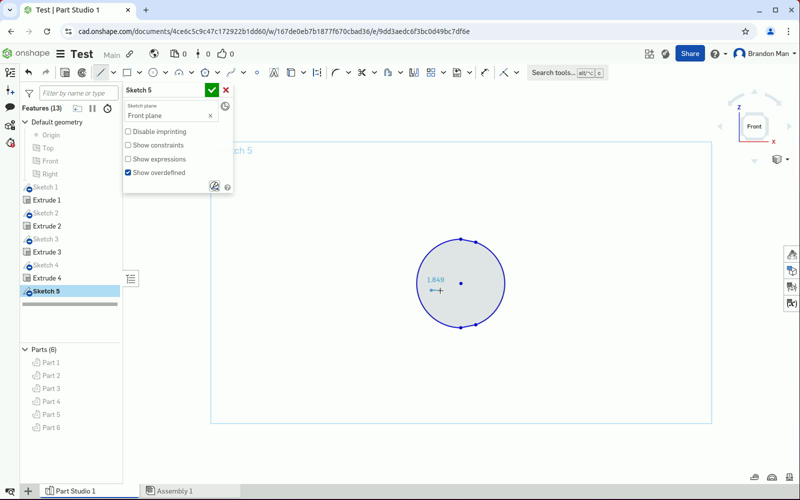
click(440, 290)
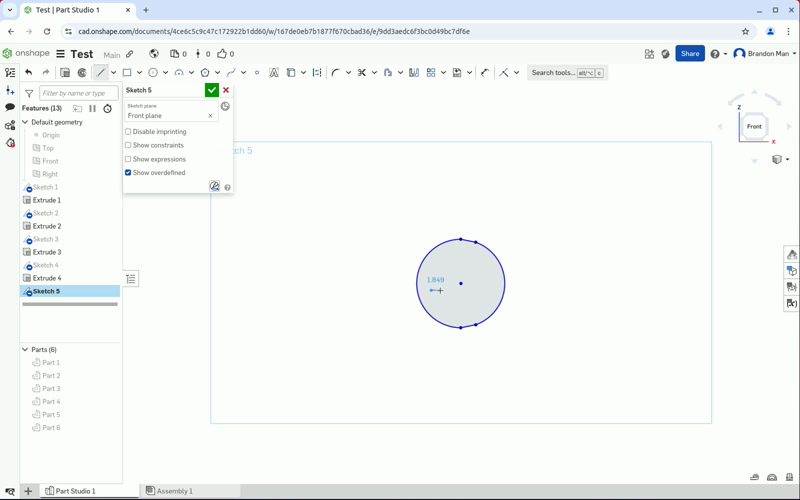
key_up(shift)
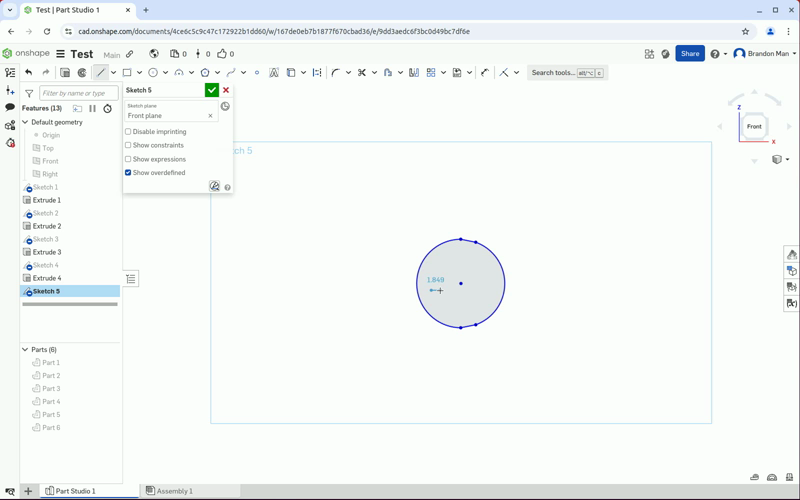
key(esc)
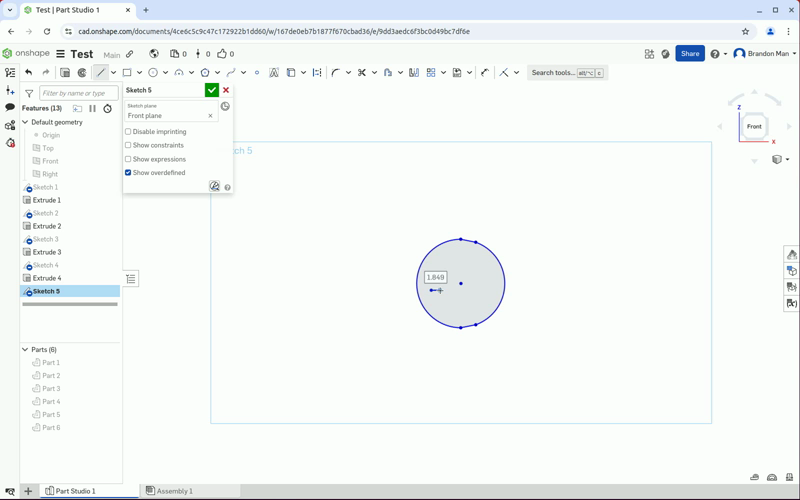
key(a)
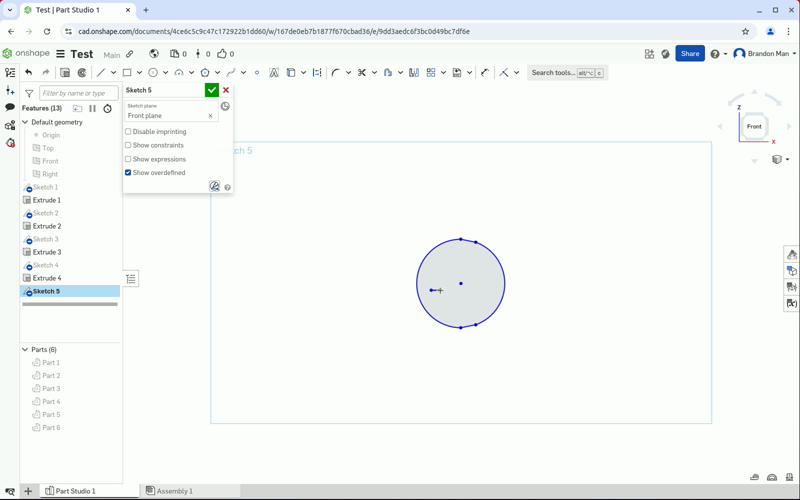
mouse_move(440, 290)
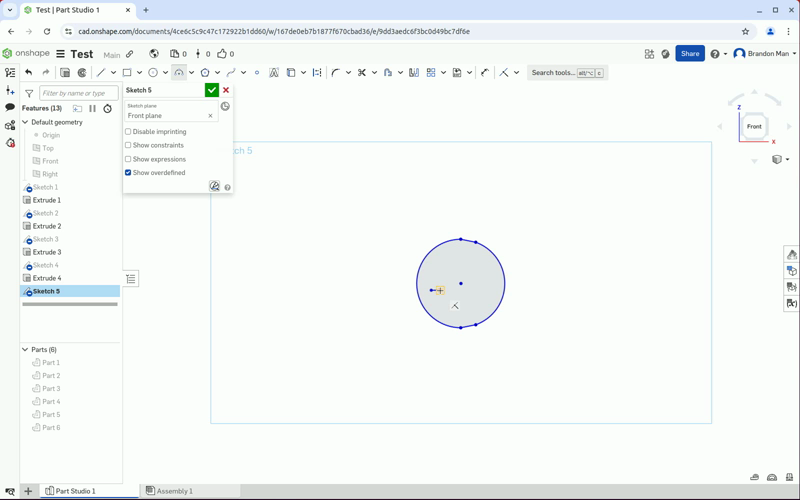
click(440, 290)
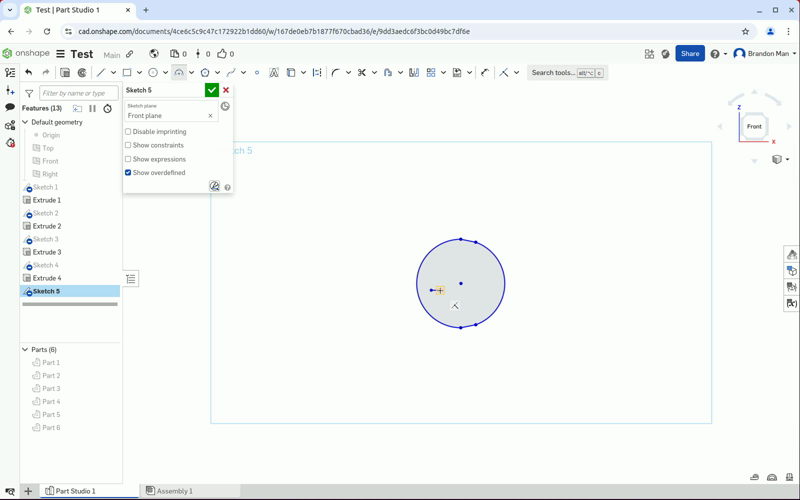
key_down(shift)
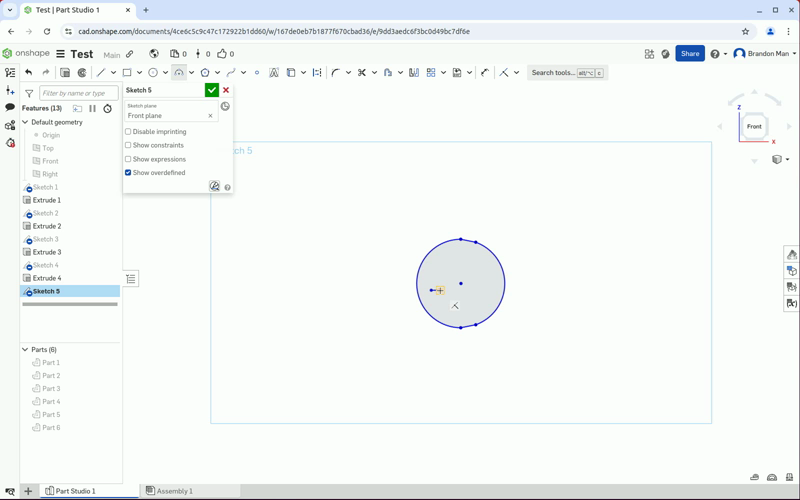
mouse_move(481, 290)
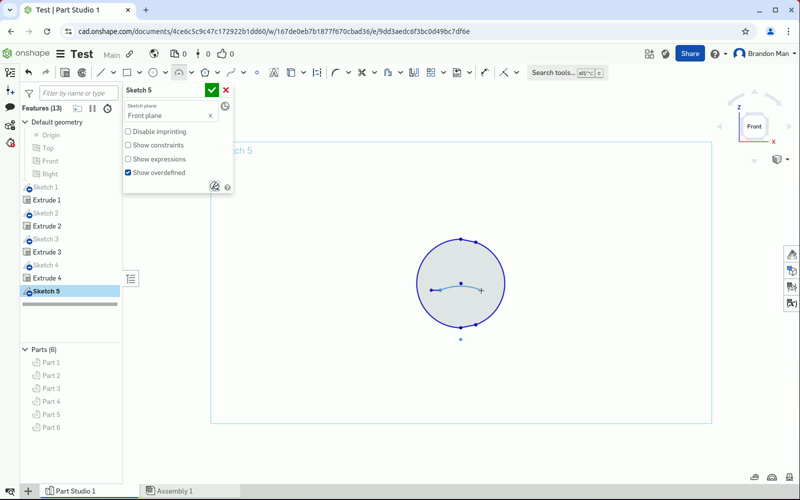
click(481, 290)
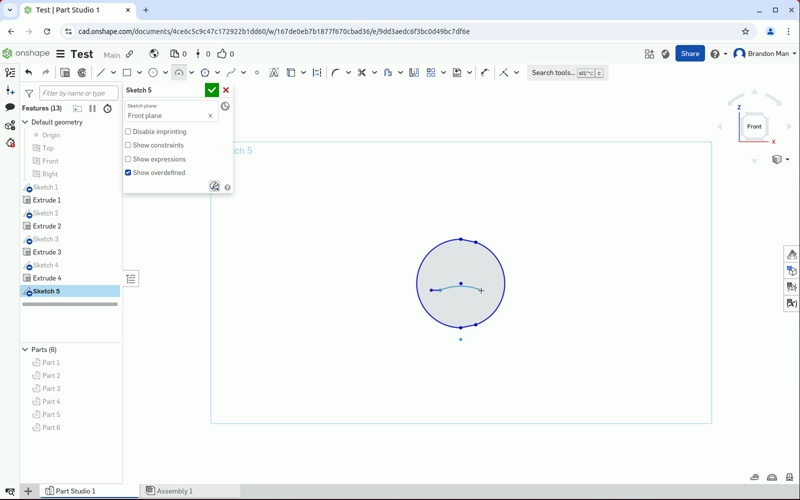
mouse_move(460, 304)
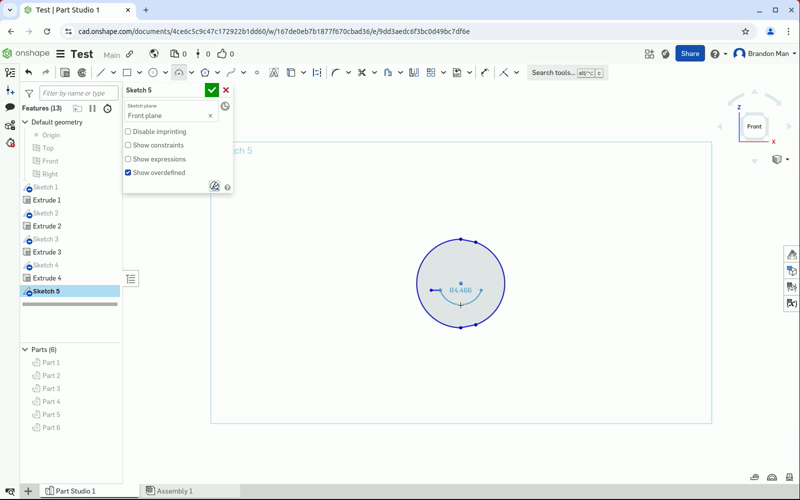
click(460, 304)
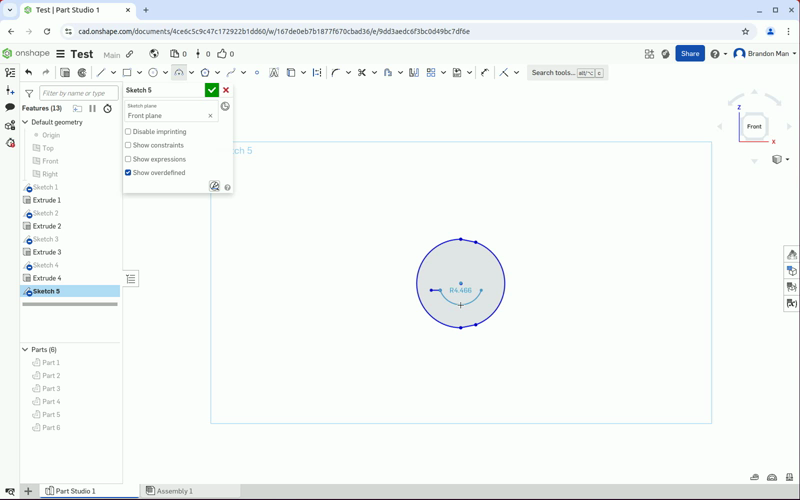
key_up(shift)
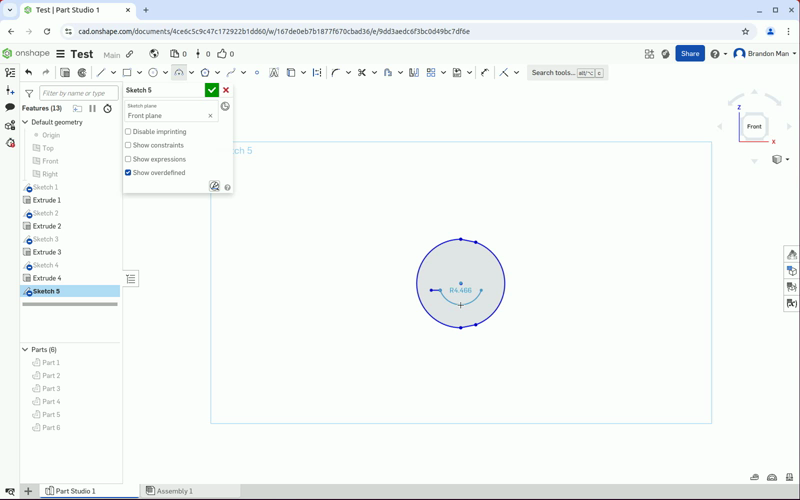
key(esc)
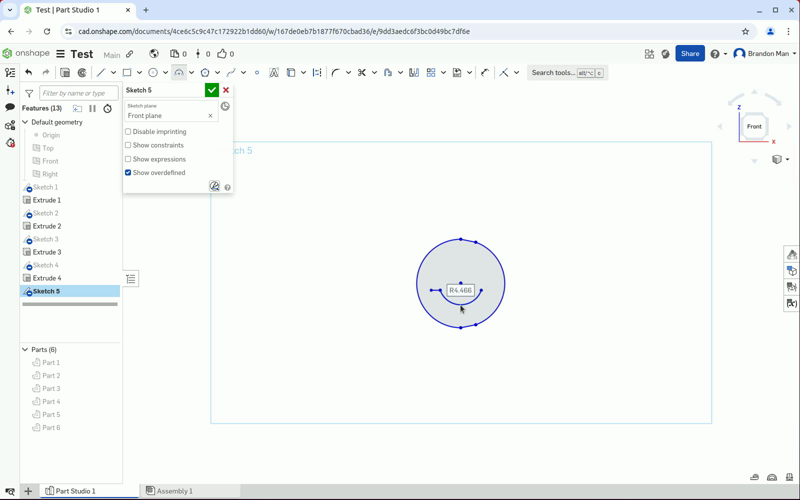
key(l)
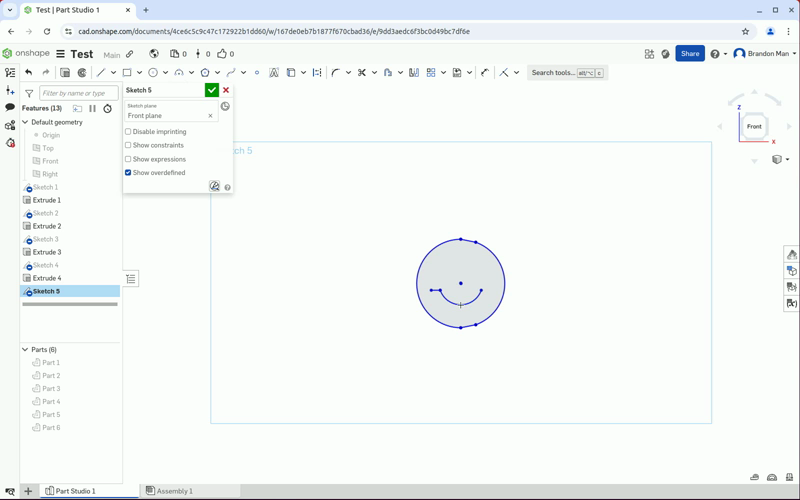
mouse_move(481, 290)
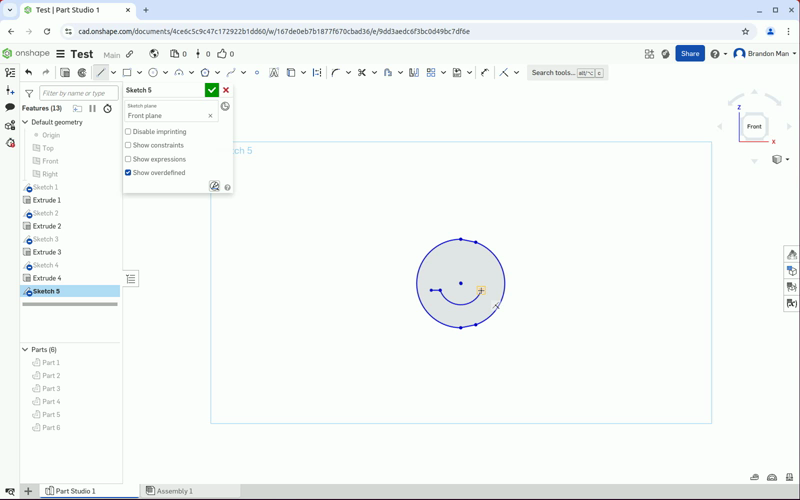
click(481, 290)
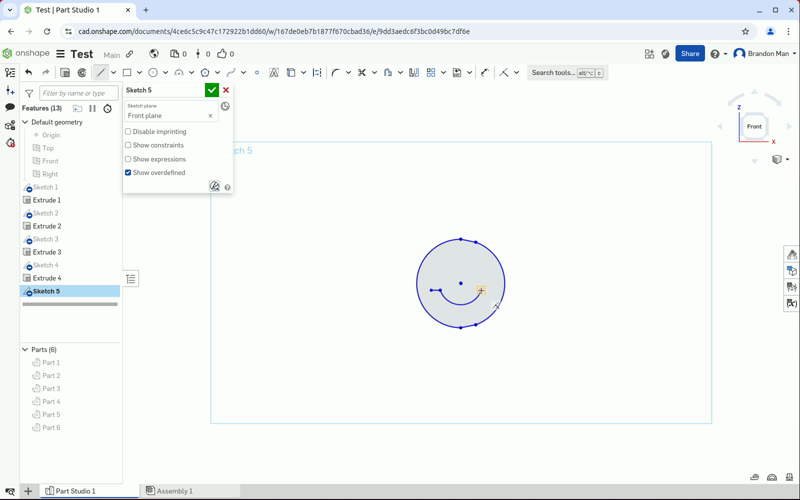
key_down(shift)
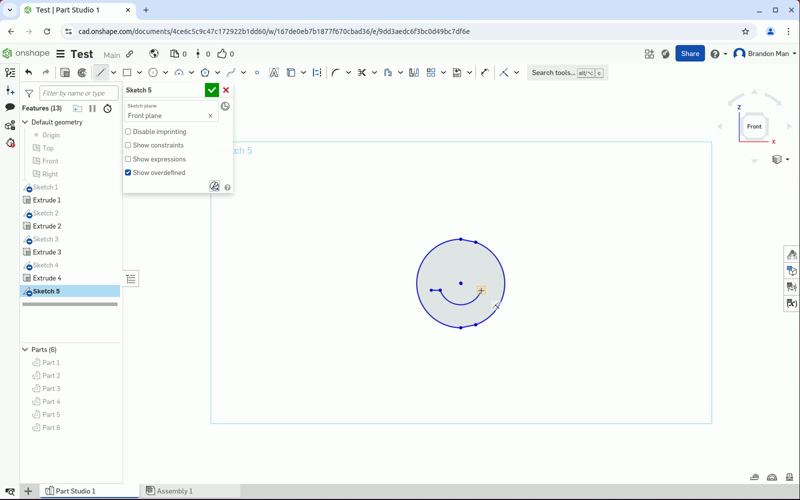
mouse_move(511, 290)
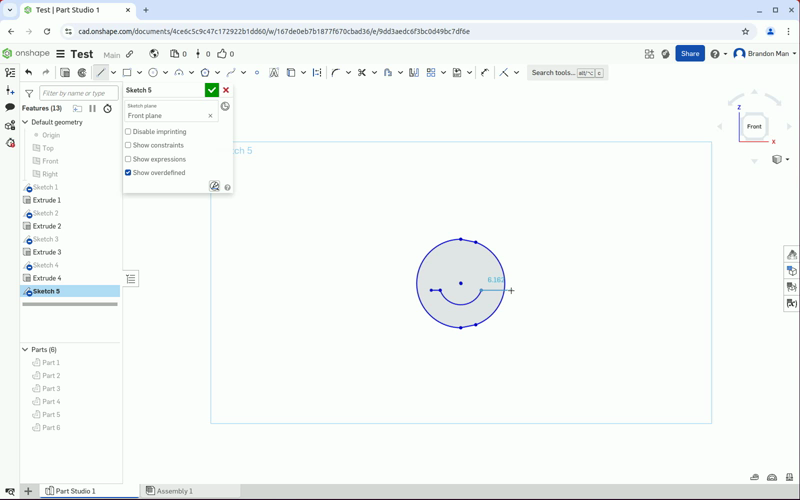
mouse_move(490, 290)
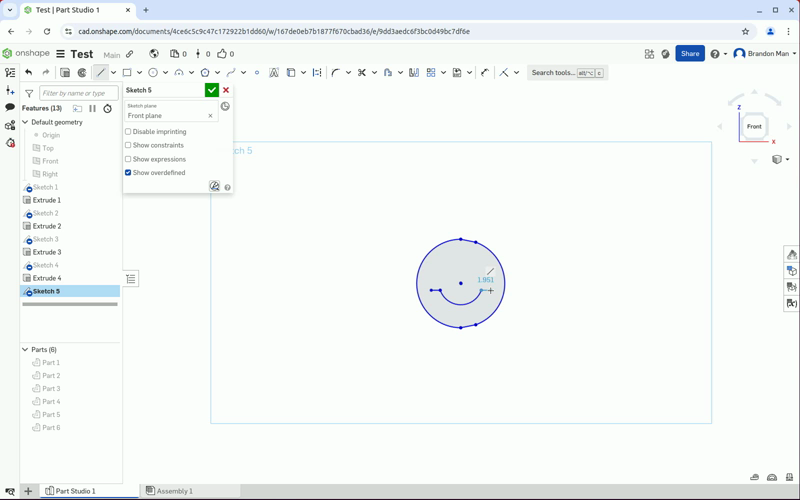
click(490, 290)
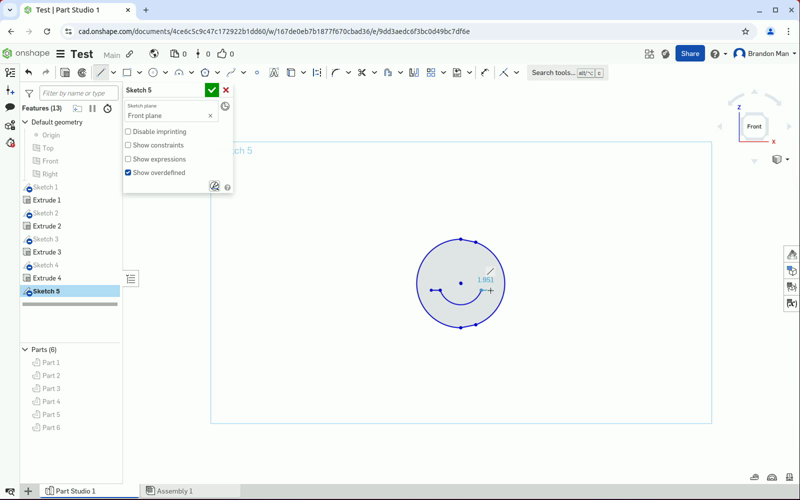
key_up(shift)
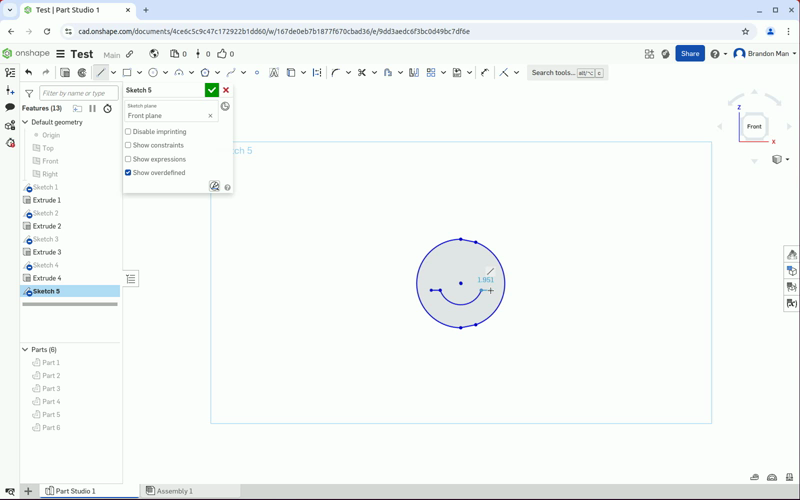
key_down(shift)
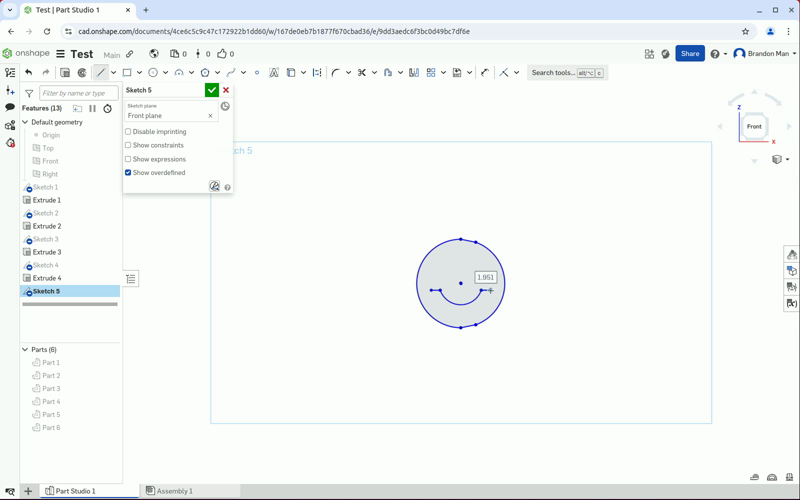
mouse_move(520, 290)
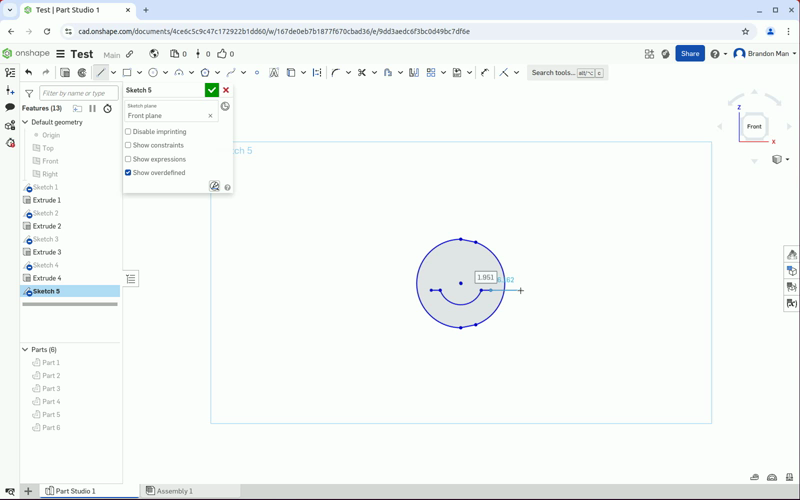
mouse_move(490, 276)
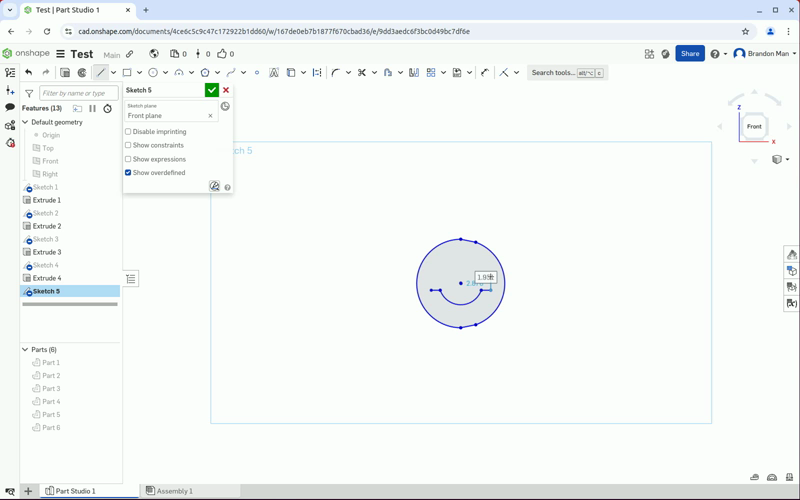
click(490, 276)
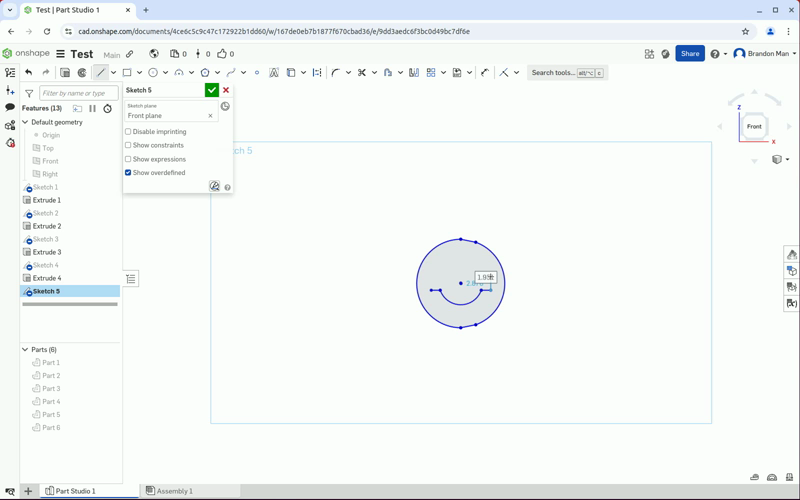
key_up(shift)
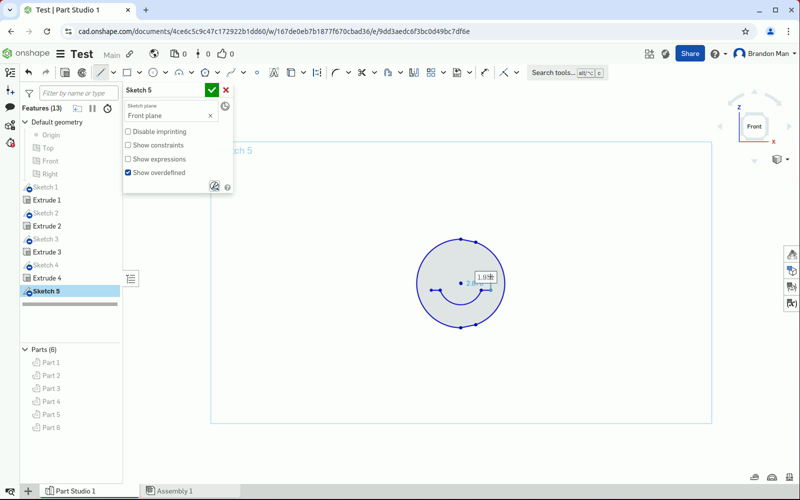
key_down(shift)
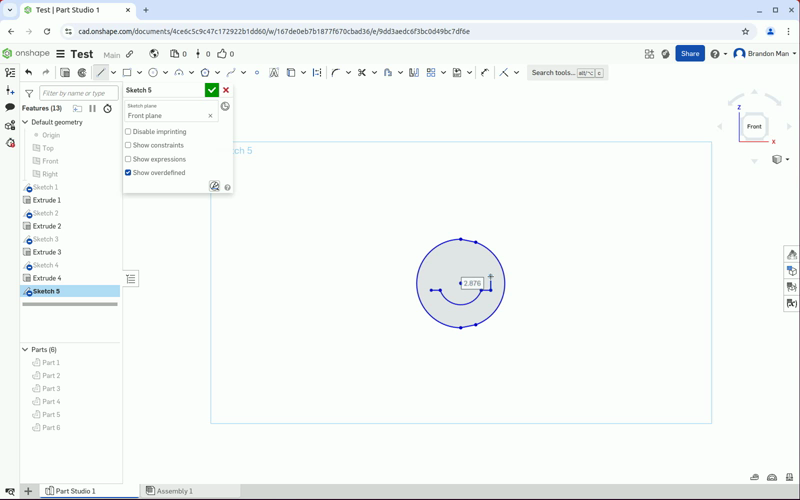
mouse_move(520, 276)
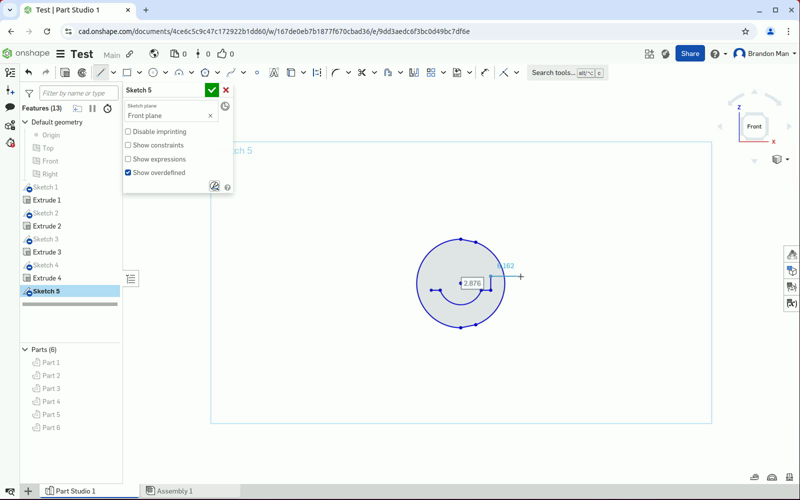
mouse_move(481, 276)
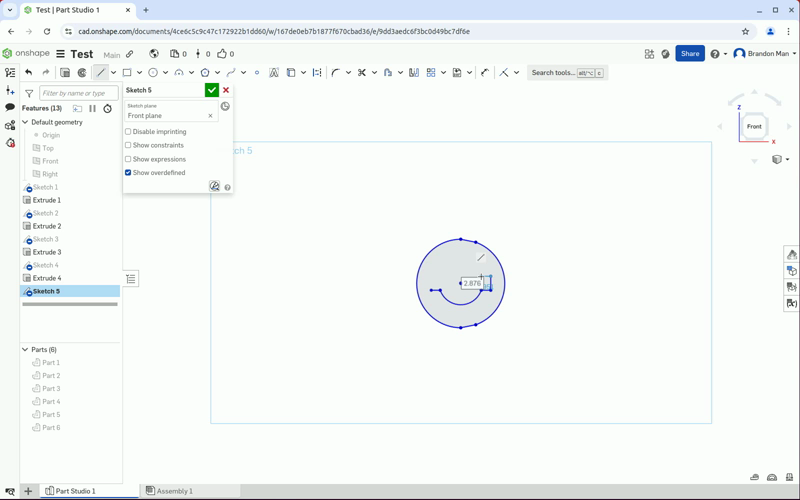
click(481, 276)
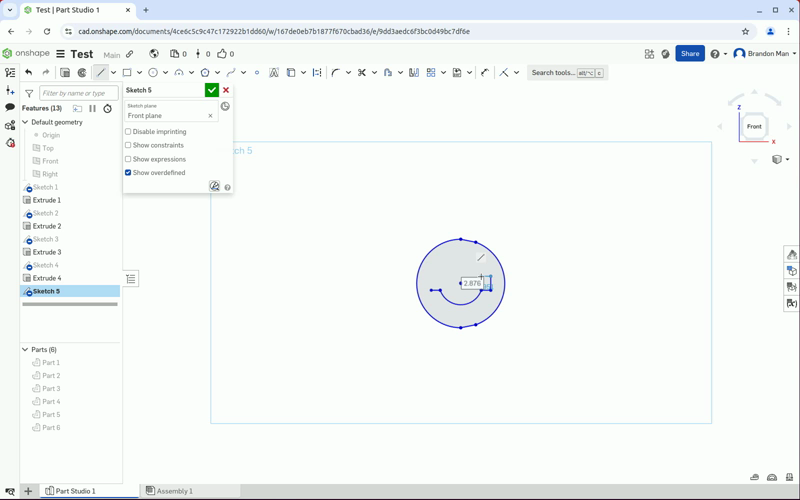
key_up(shift)
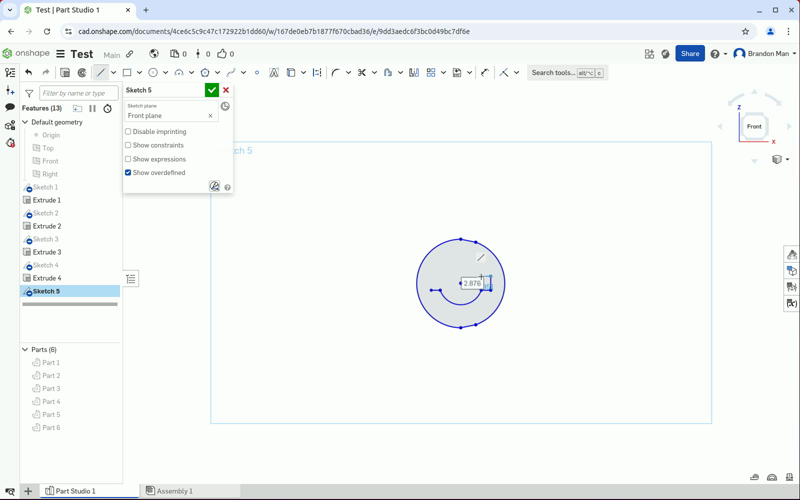
key(esc)
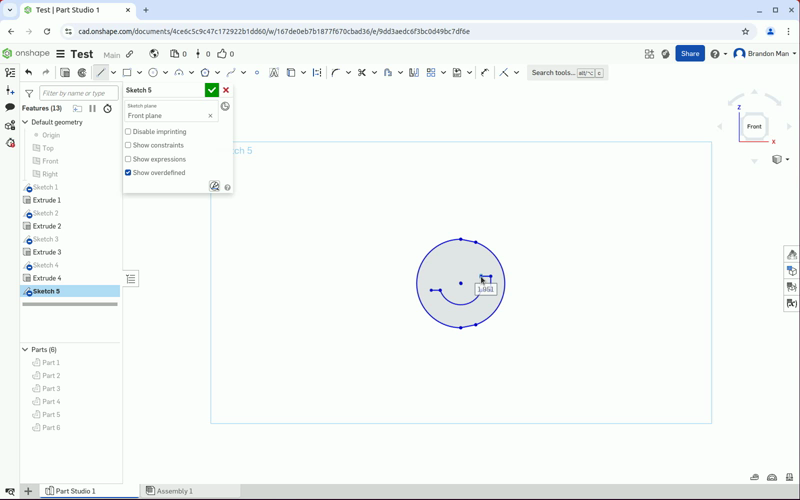
key(a)
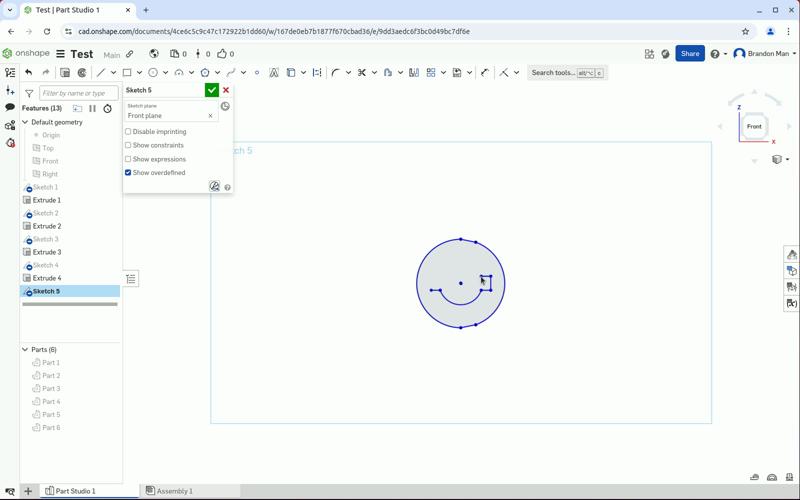
mouse_move(481, 276)
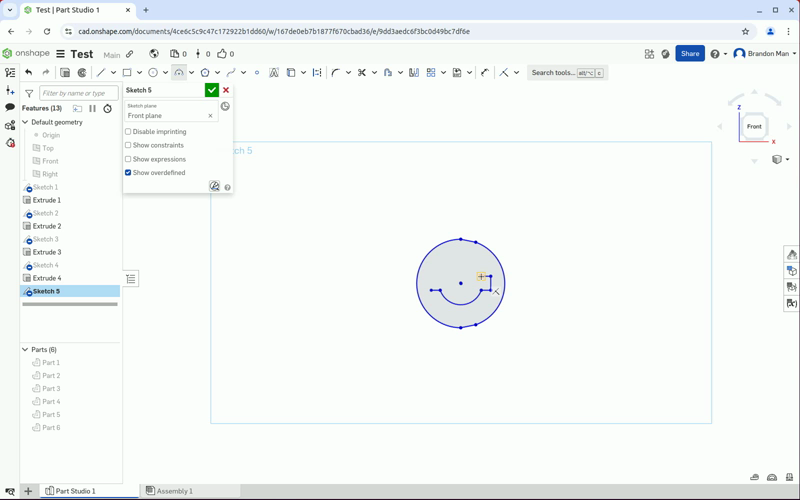
click(481, 276)
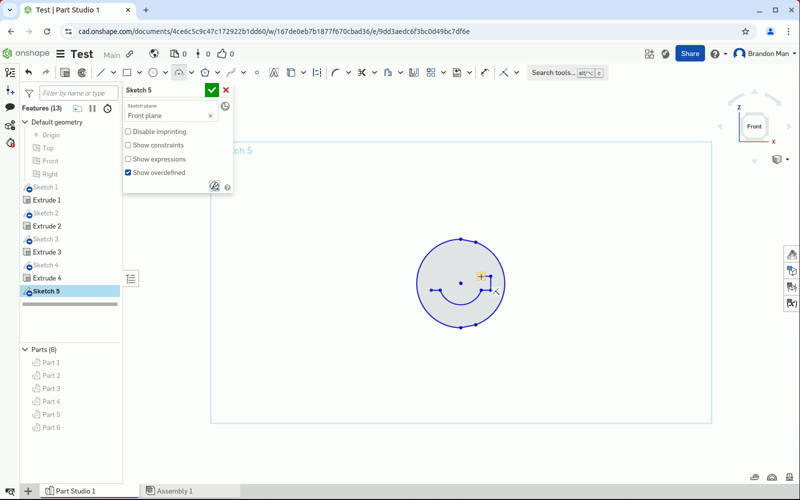
key_down(shift)
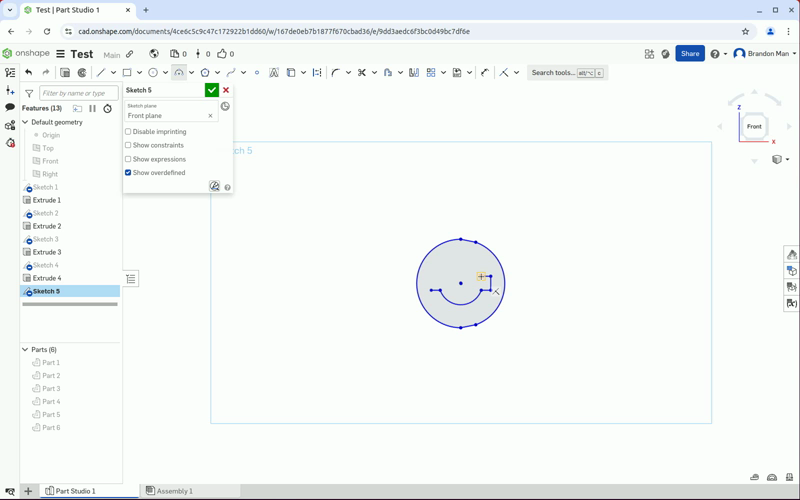
mouse_move(440, 276)
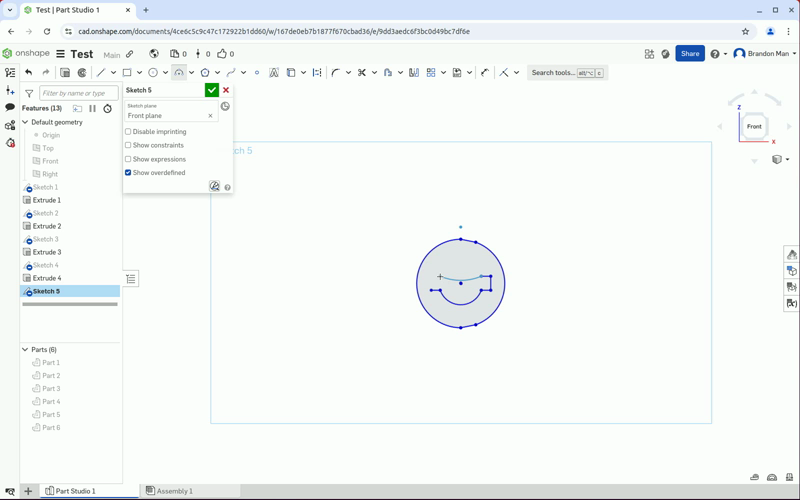
click(440, 276)
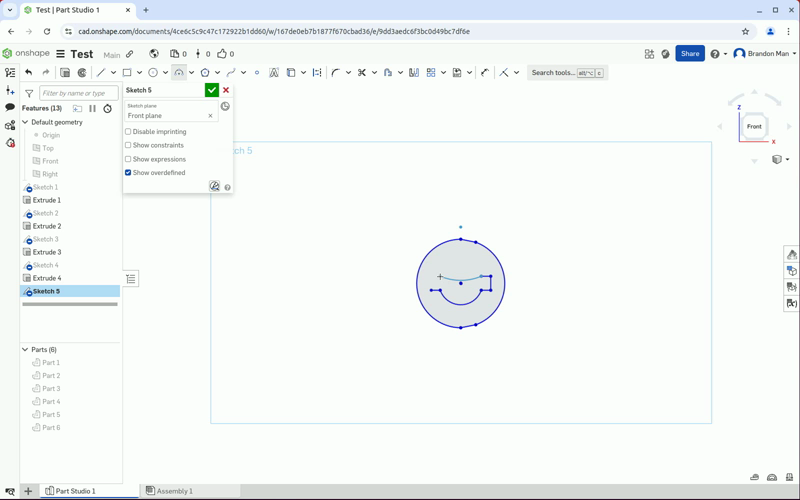
mouse_move(460, 262)
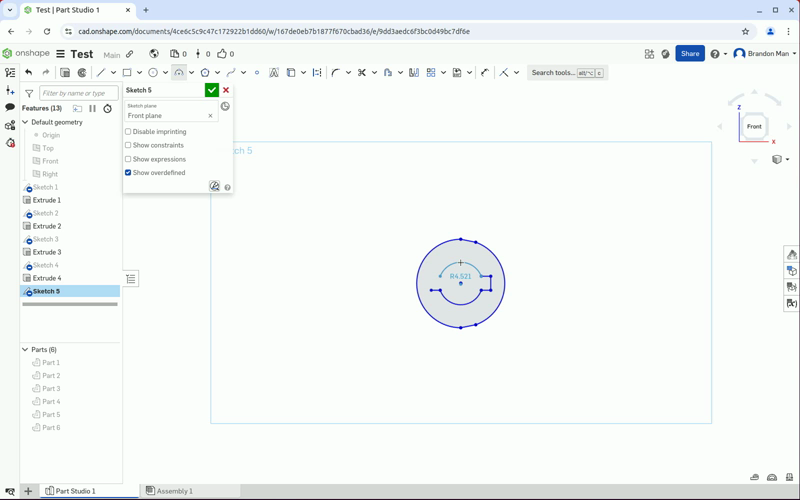
click(460, 262)
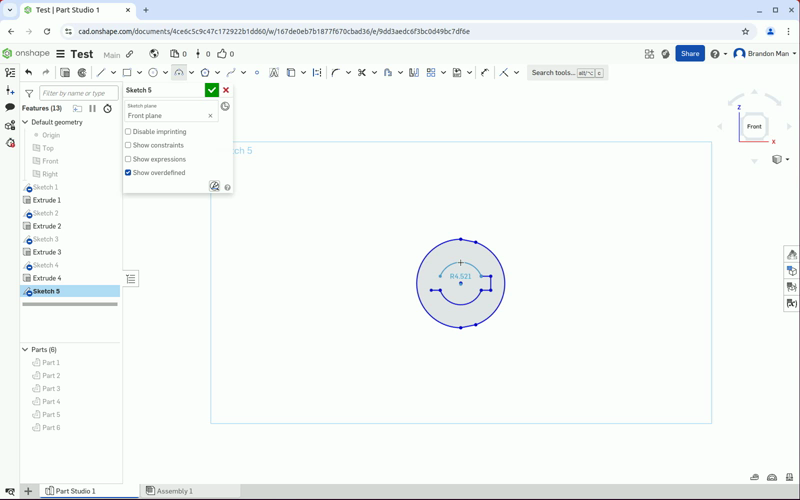
key_up(shift)
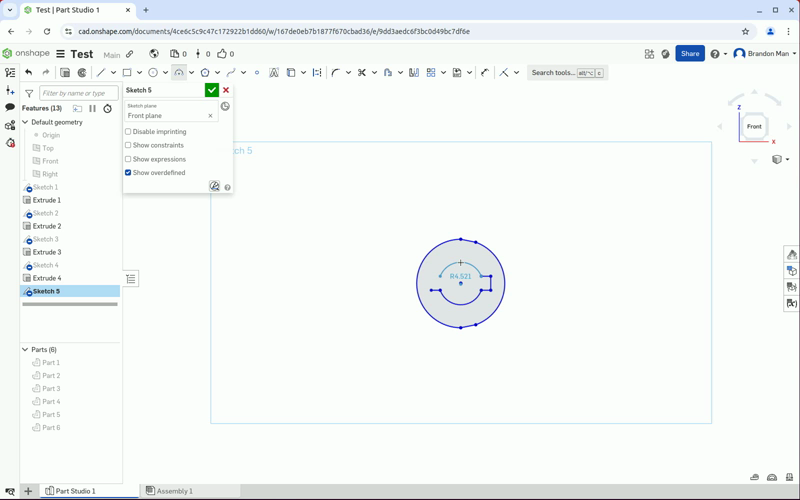
key(esc)
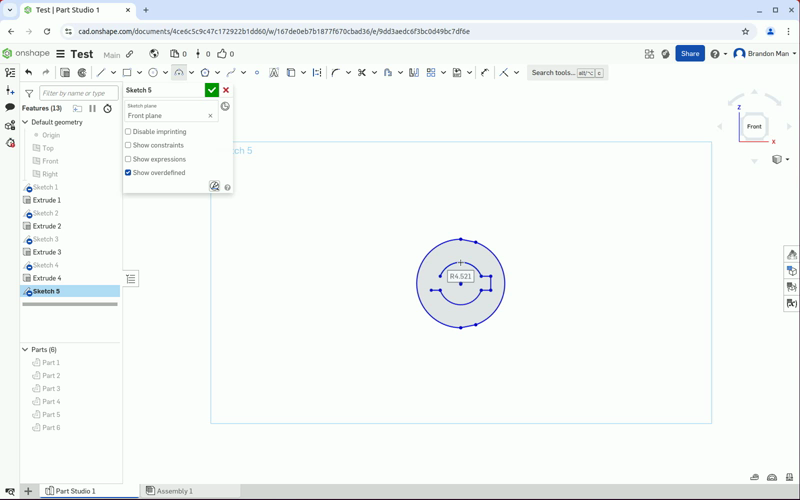
key(l)
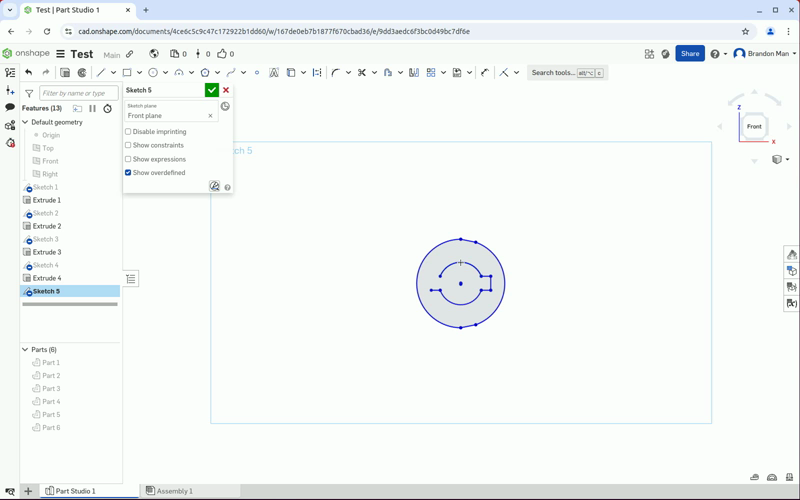
mouse_move(440, 276)
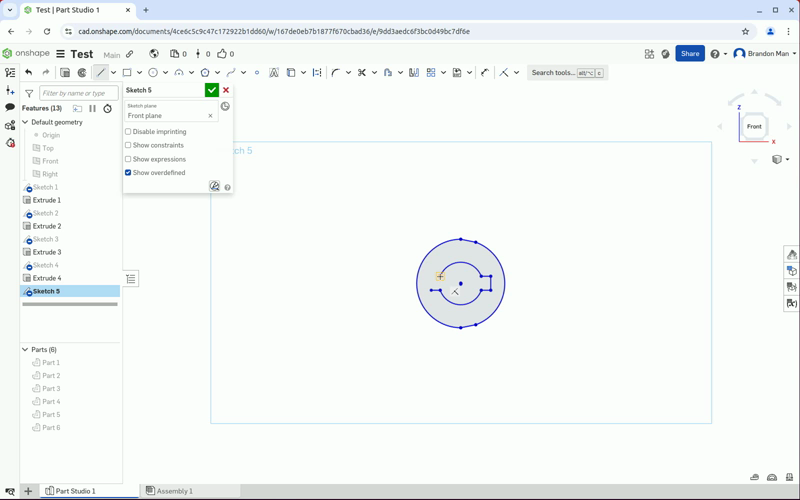
click(440, 276)
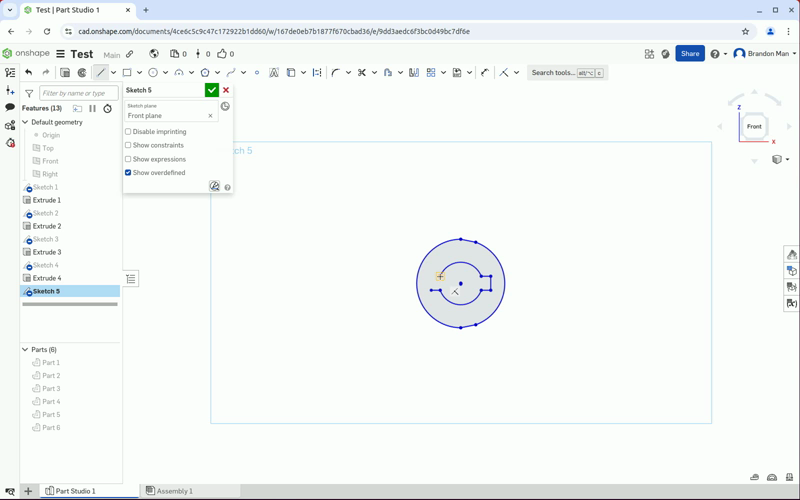
key_down(shift)
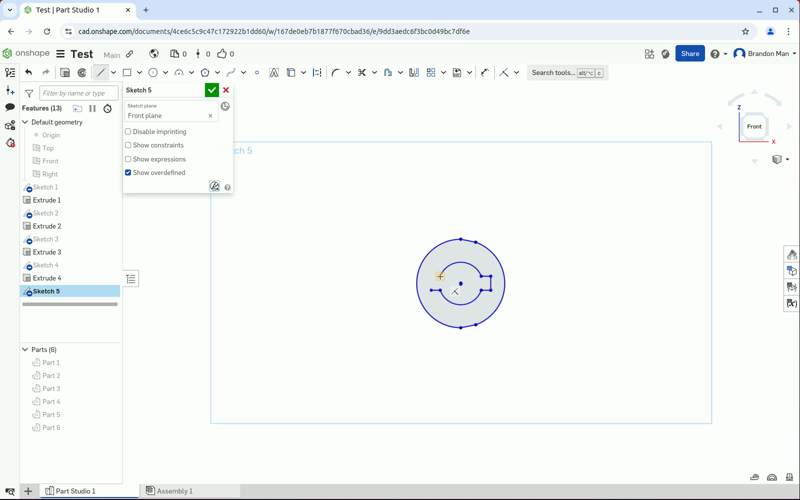
mouse_move(470, 276)
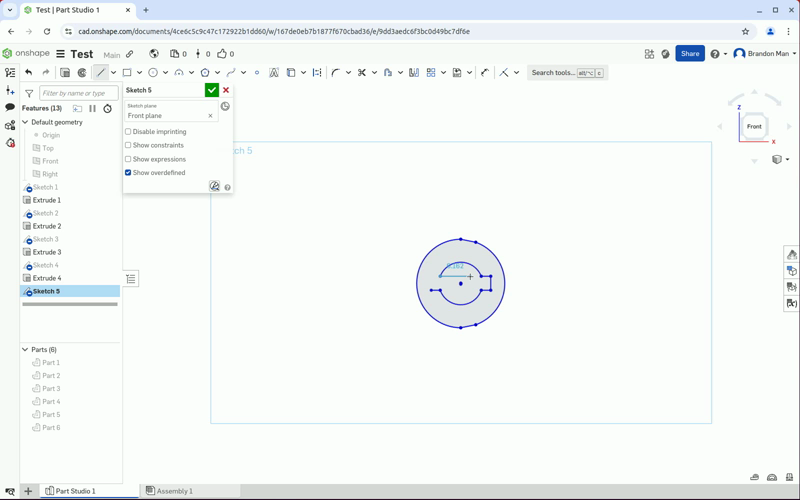
mouse_move(431, 276)
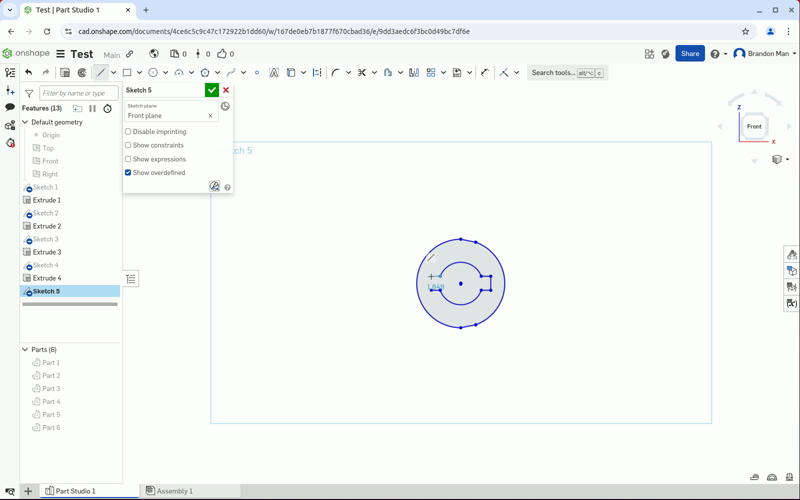
click(431, 276)
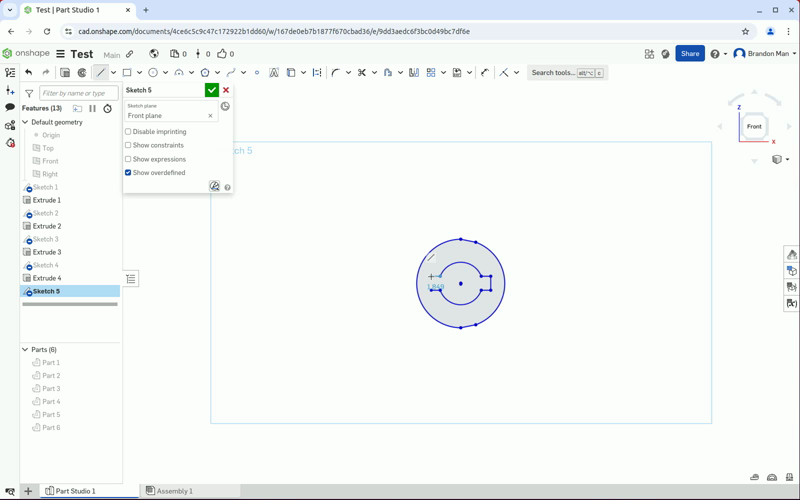
key_up(shift)
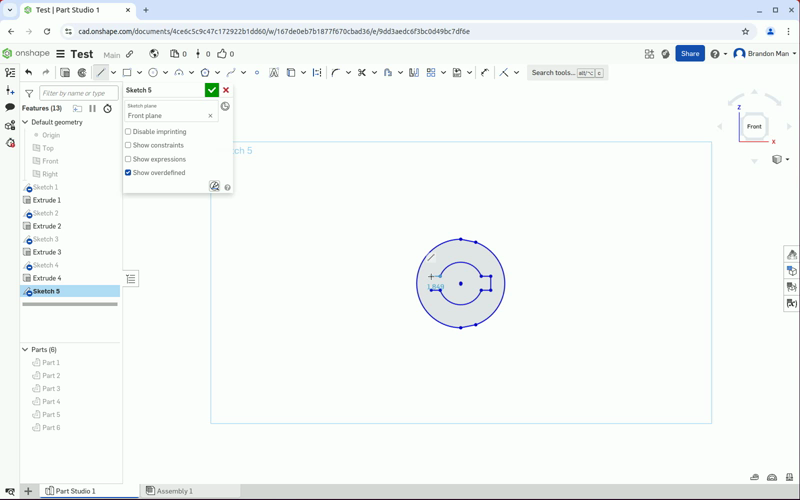
mouse_move(461, 276)
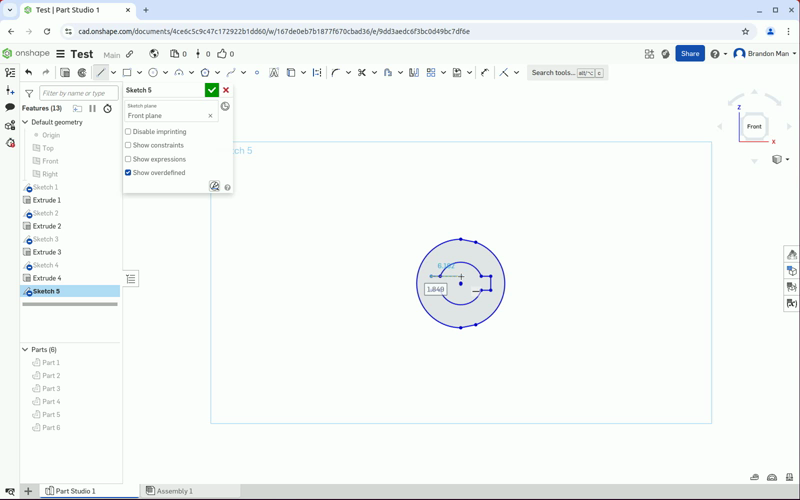
key_down(shift)
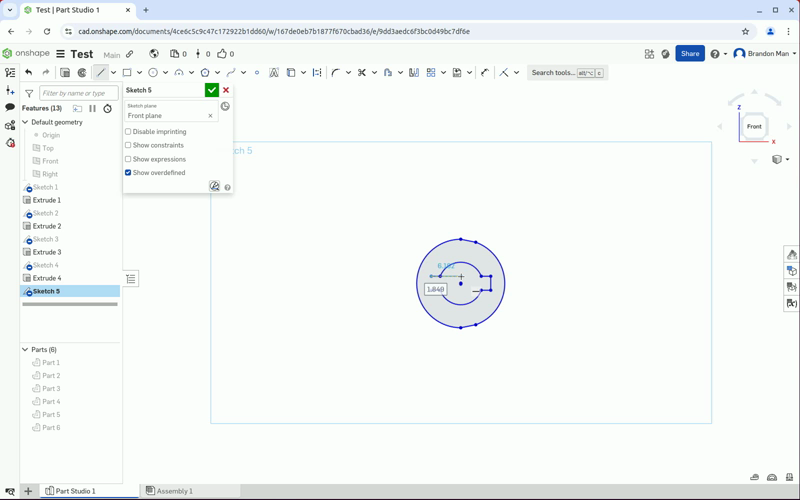
mouse_move(431, 290)
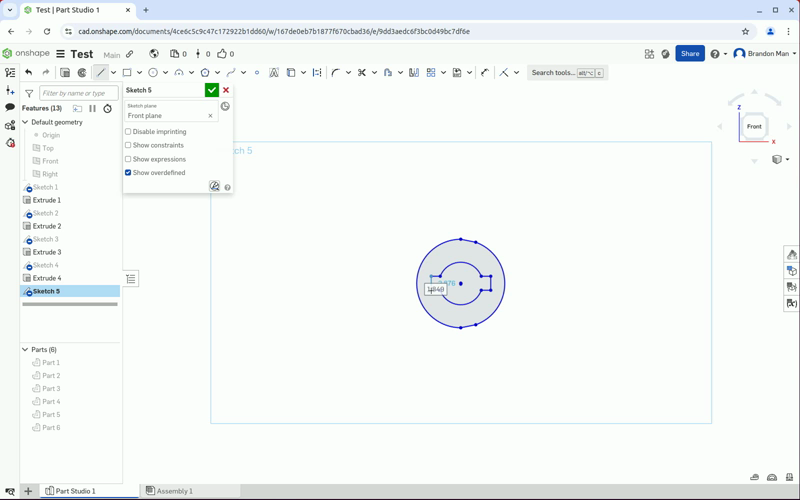
key_up(shift)
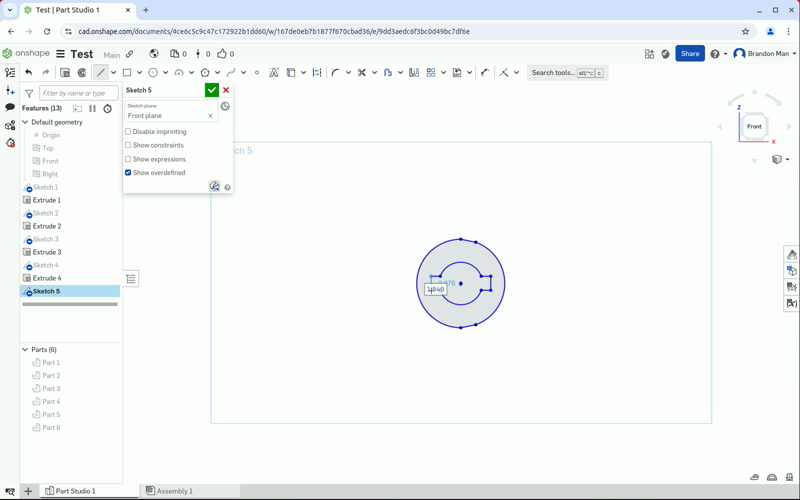
click(431, 290)
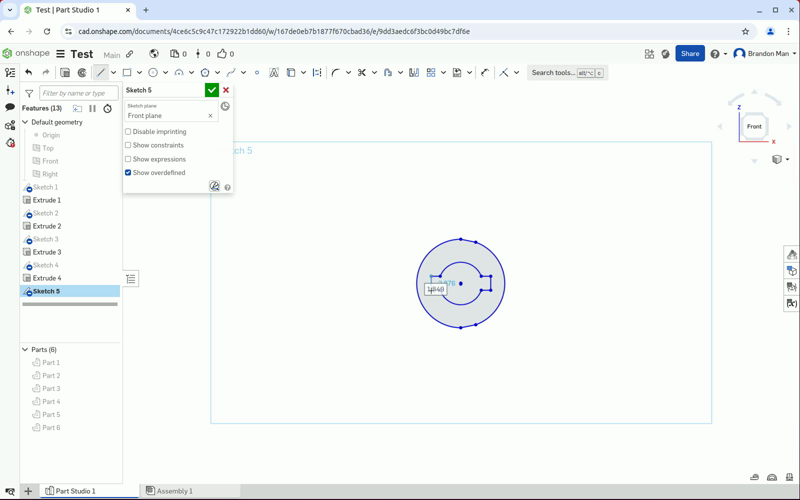
key(esc)
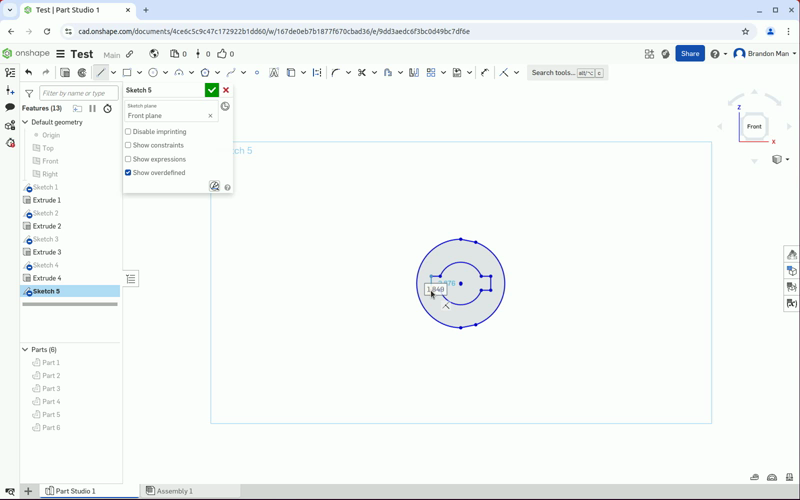
mouse_move(430, 256)
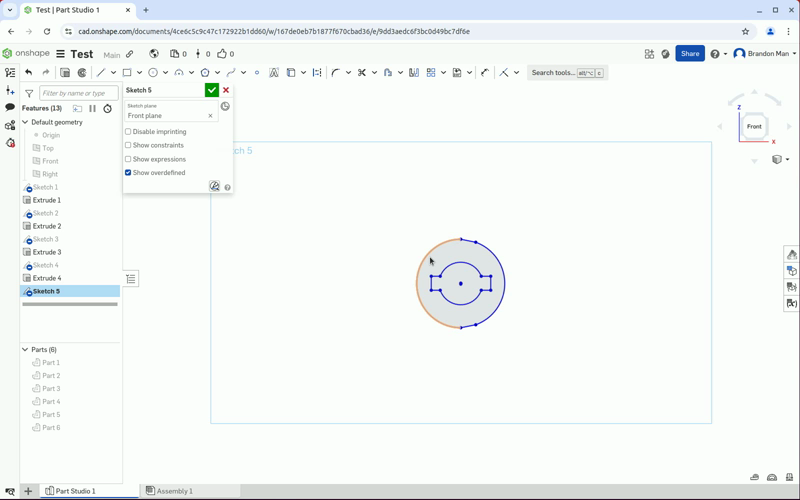
click(430, 256)
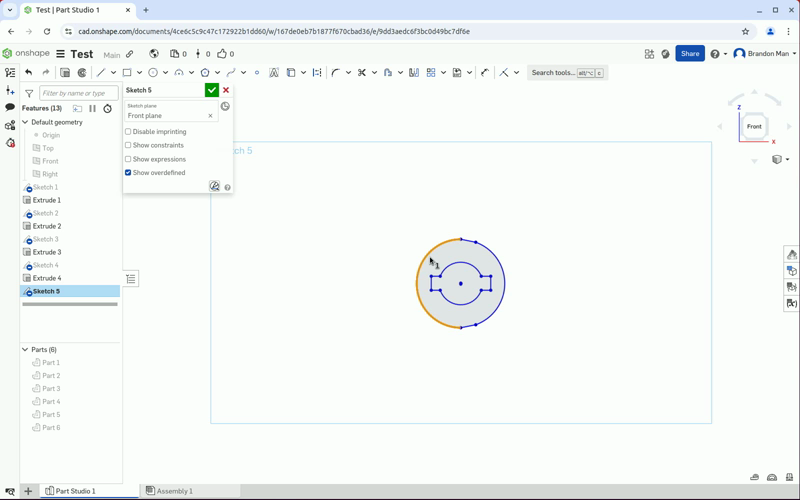
mouse_move(73, 352)
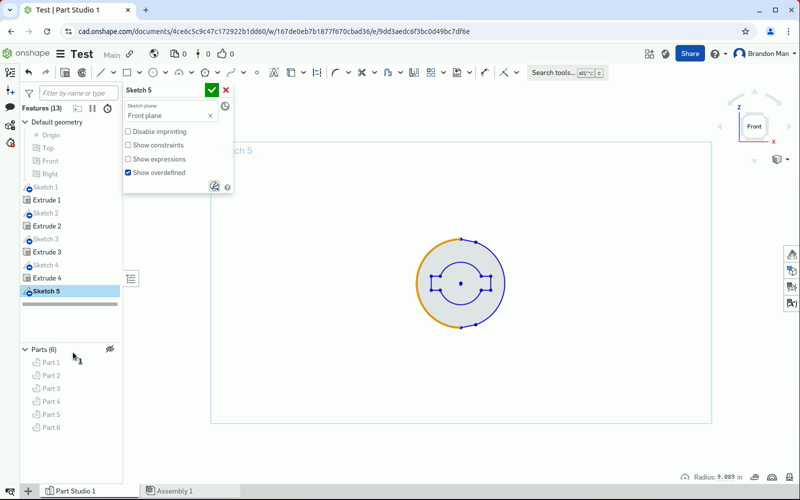
key(shift+y)
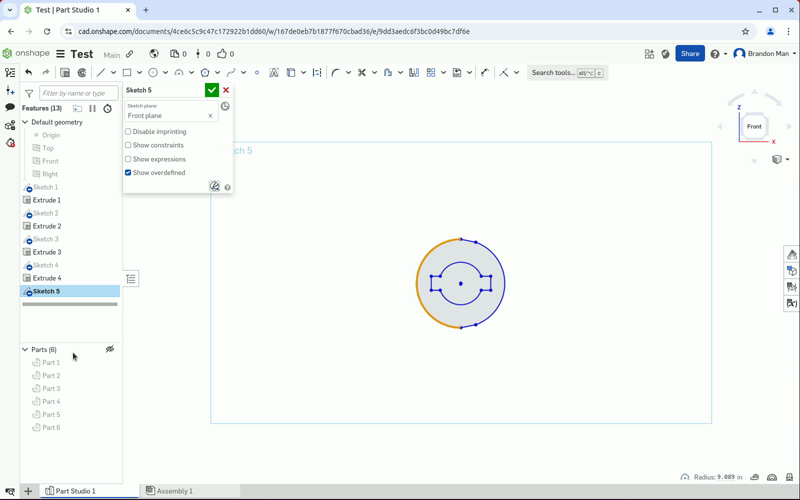
key(shift+e)
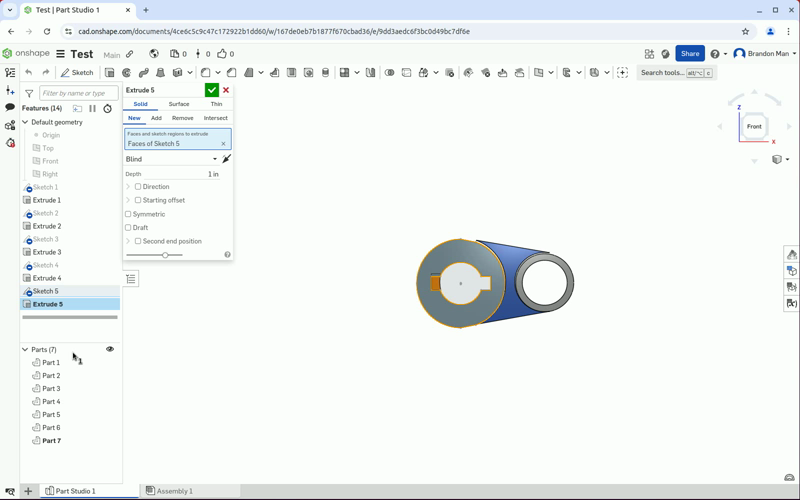
mouse_move(143, 106)
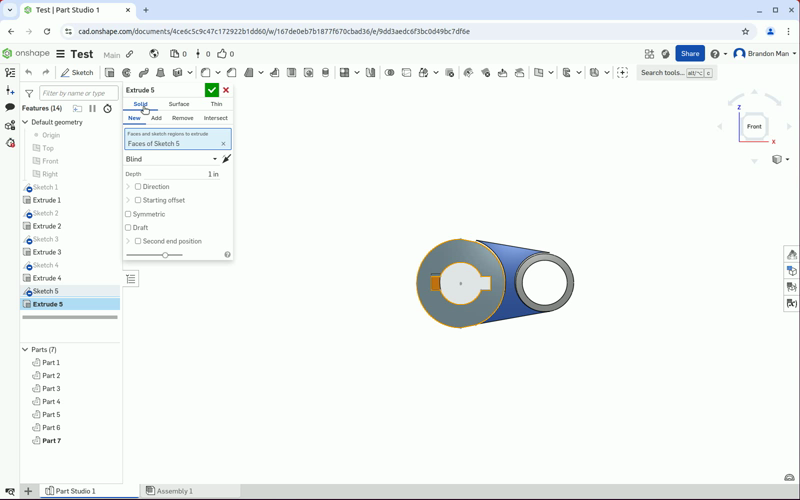
click(143, 106)
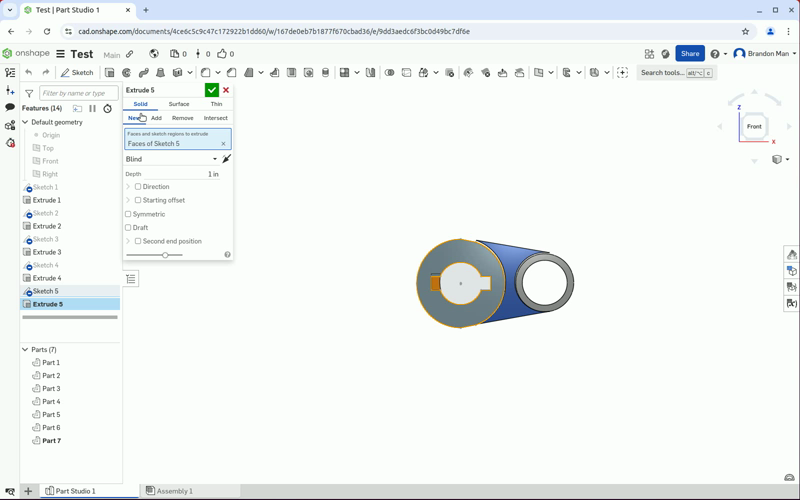
mouse_move(137, 120)
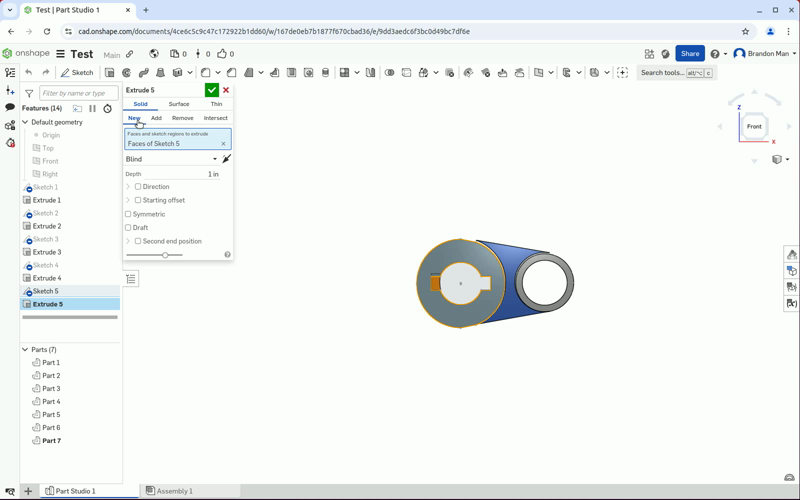
click(137, 120)
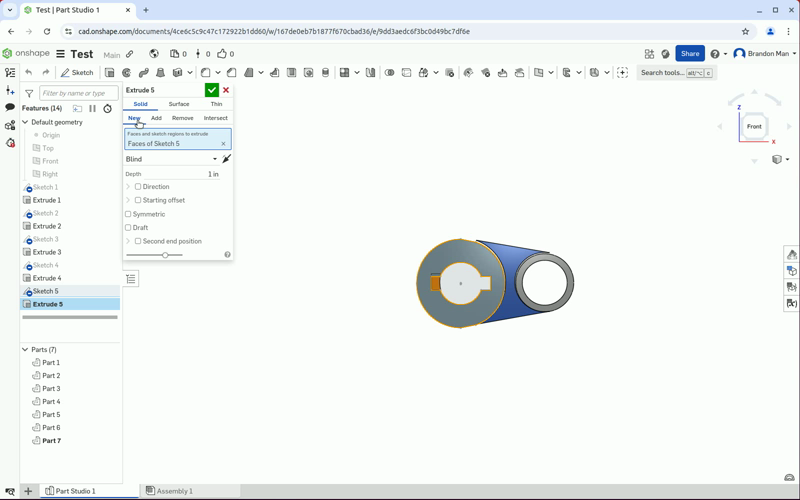
key(tab, 4)
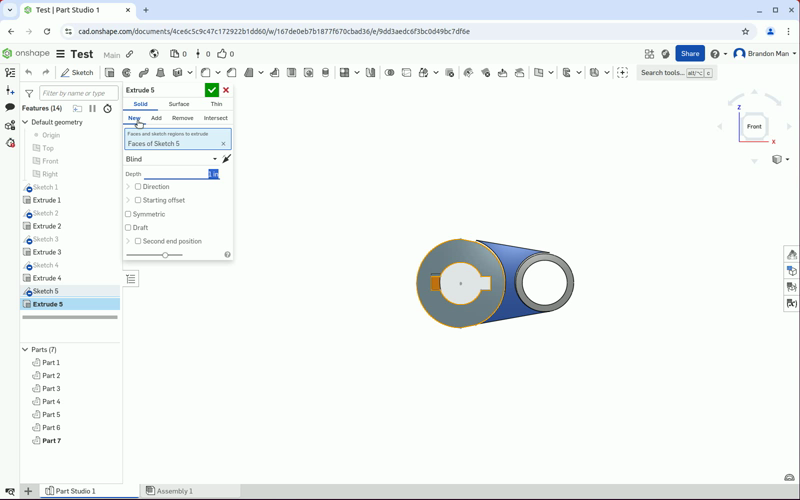
text(17.331)
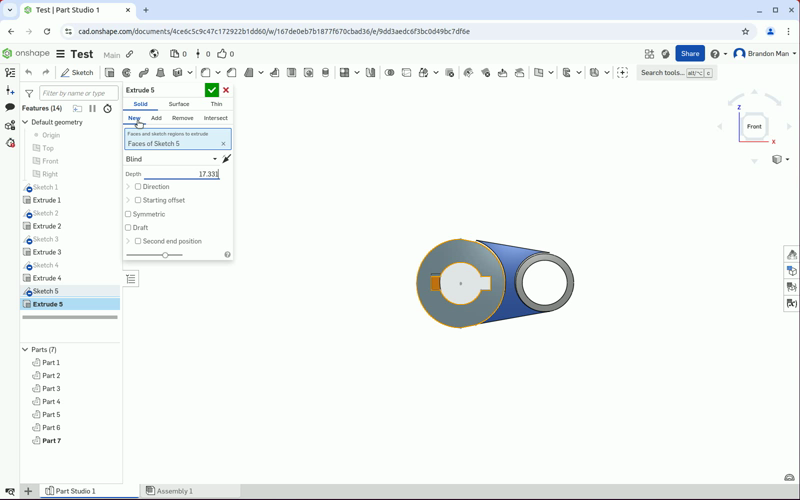
key(enter)
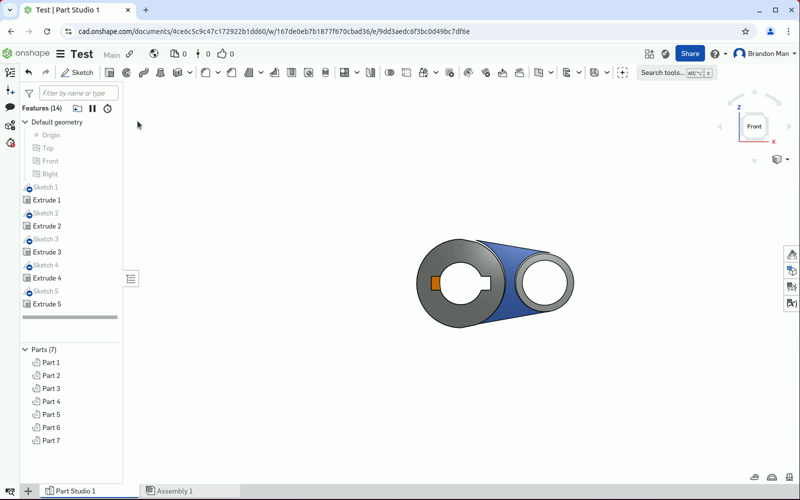
key(shift+h)
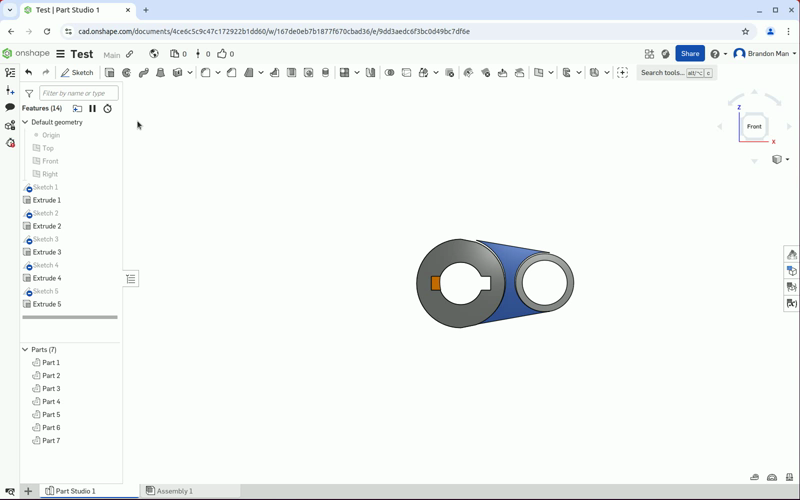
key(shift+h)
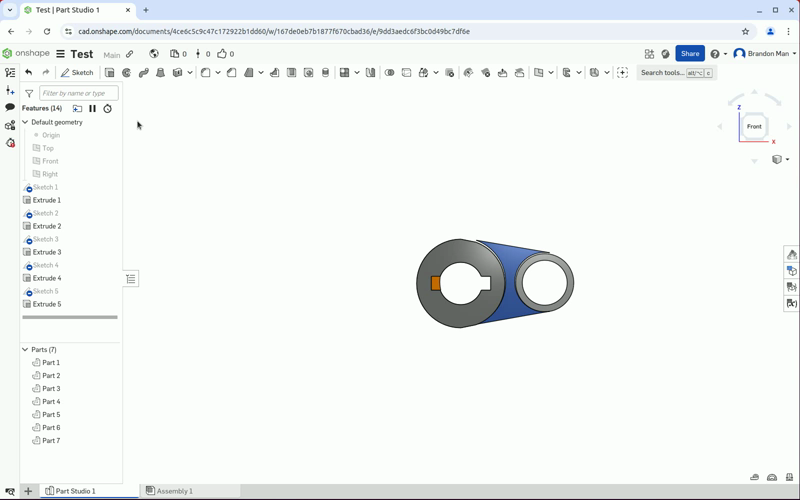
mouse_move(73, 189)
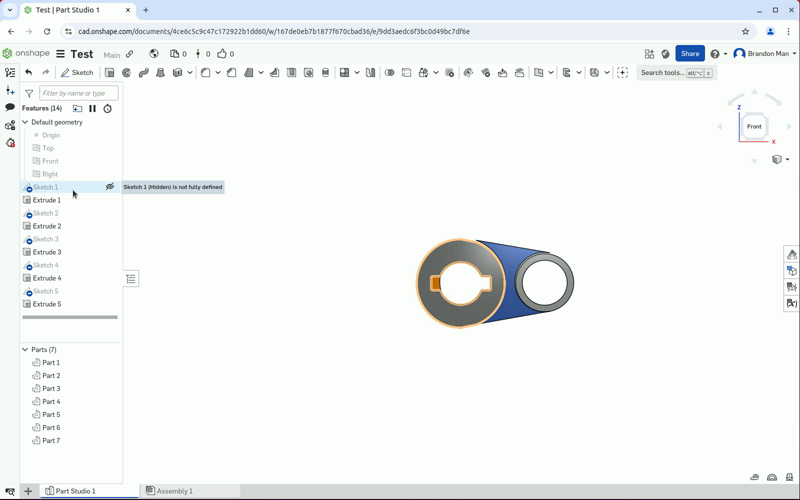
click(73, 189)
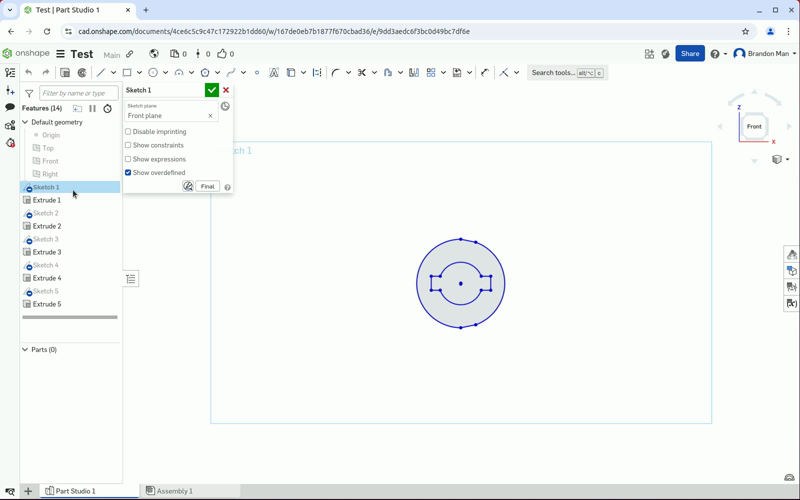
mouse_move(229, 92)
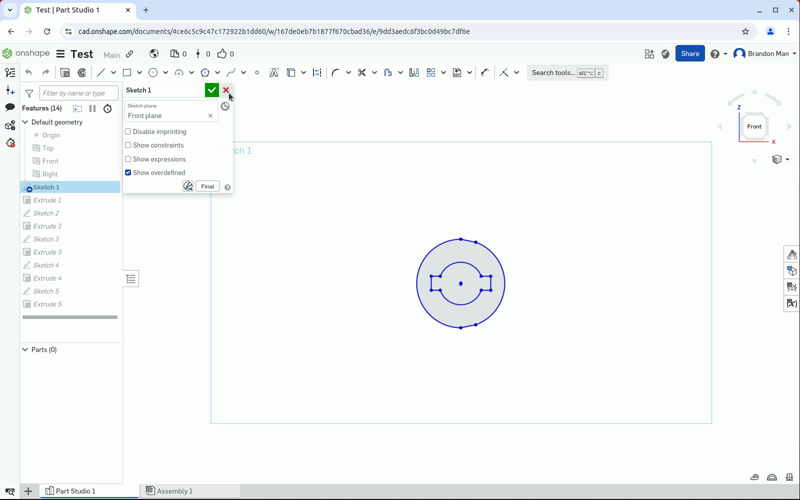
click(229, 92)
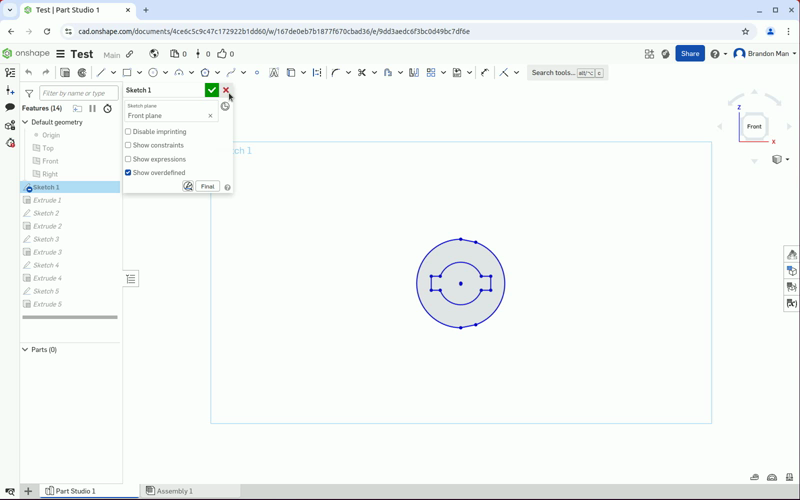
key(shift+s)
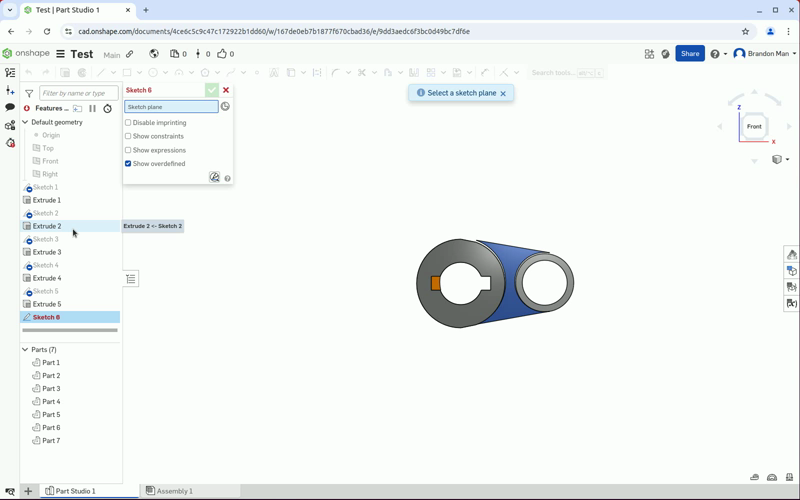
scroll(3)
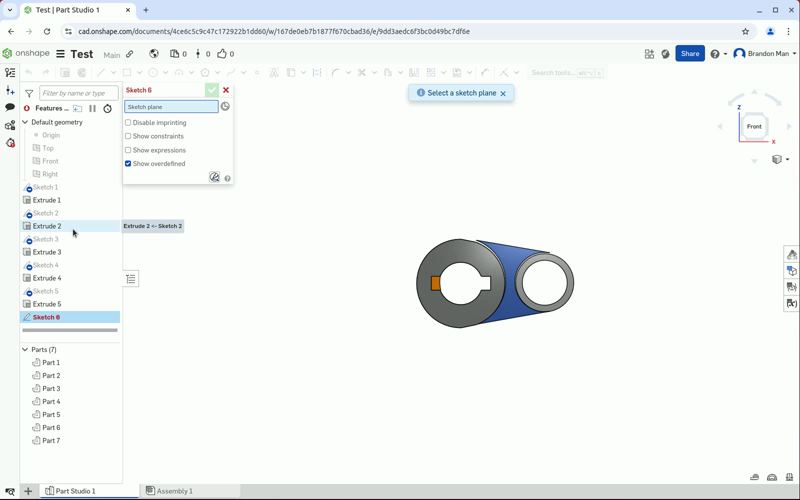
mouse_move(73, 163)
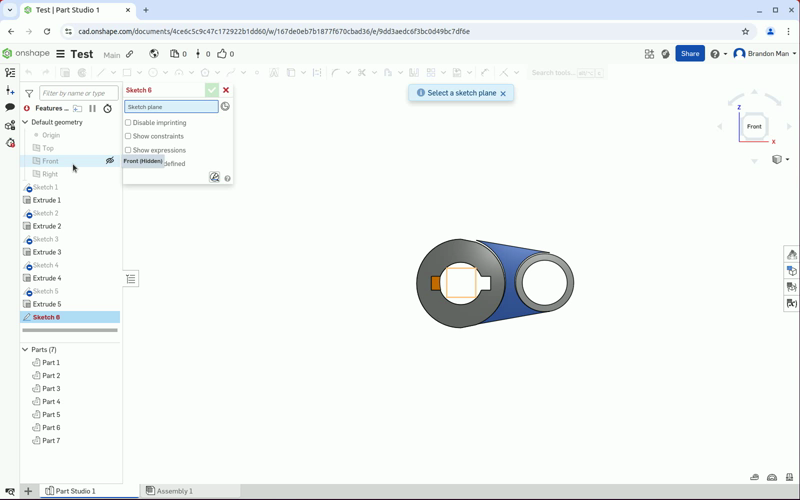
click(73, 163)
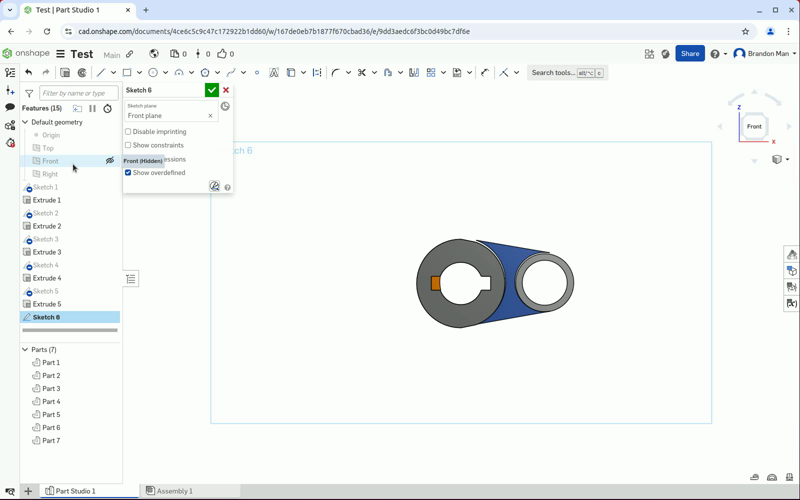
mouse_move(73, 352)
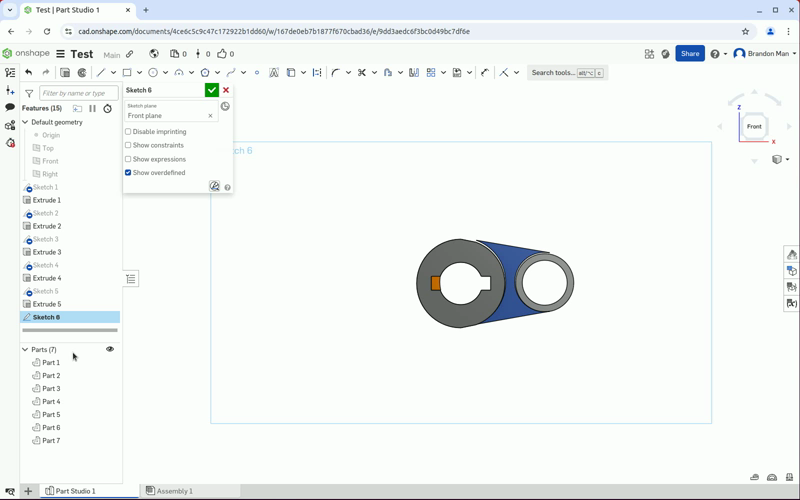
key(y)
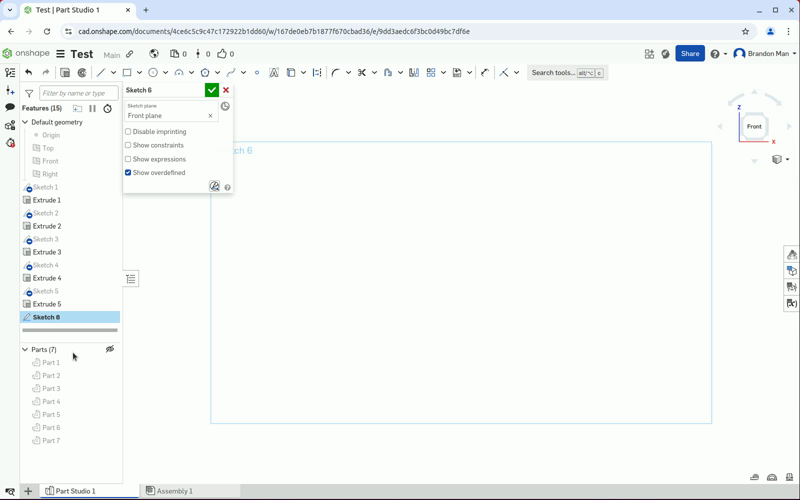
key(l)
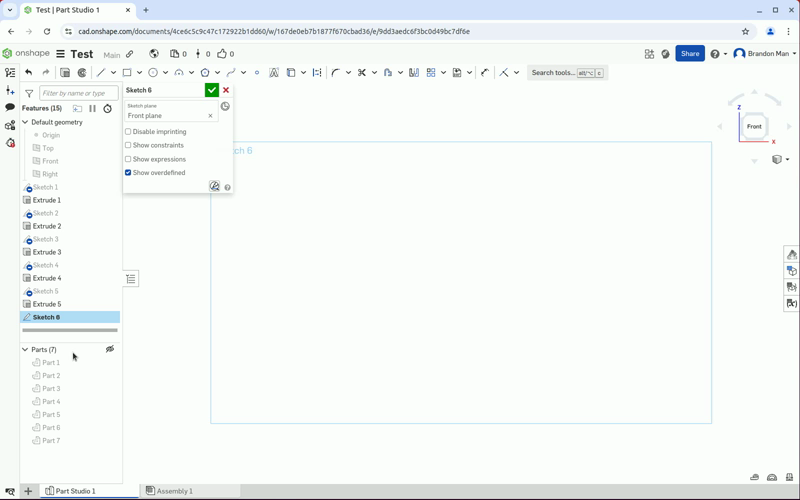
key_down(shift)
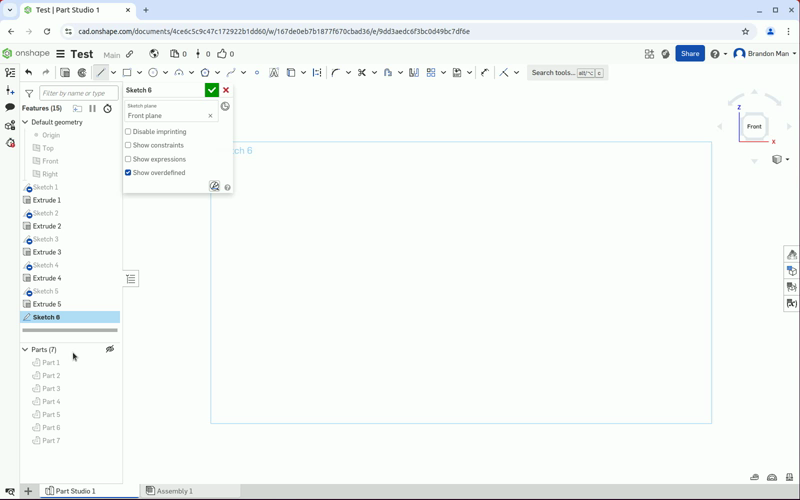
mouse_move(431, 290)
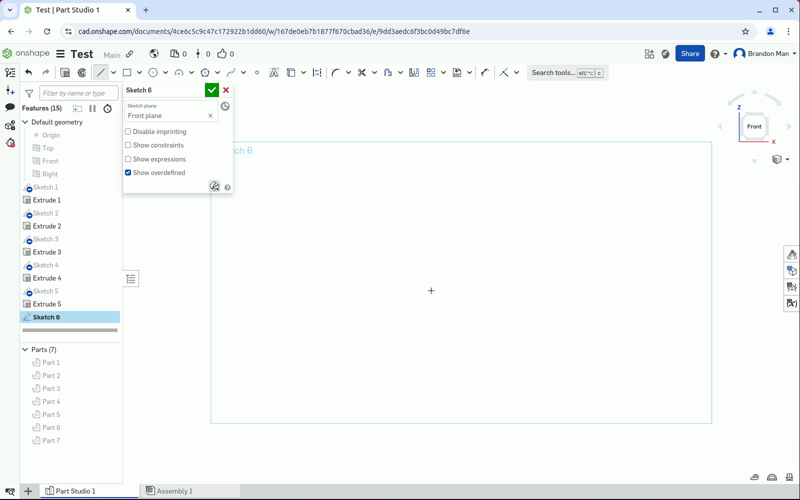
click(431, 290)
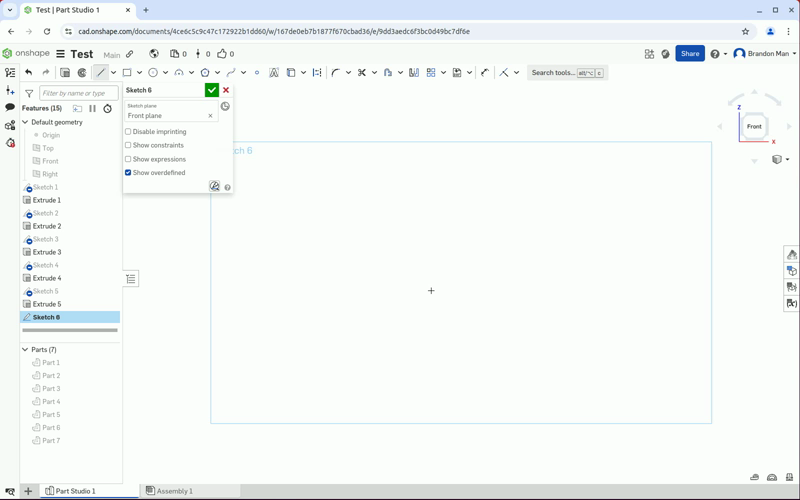
key_up(shift)
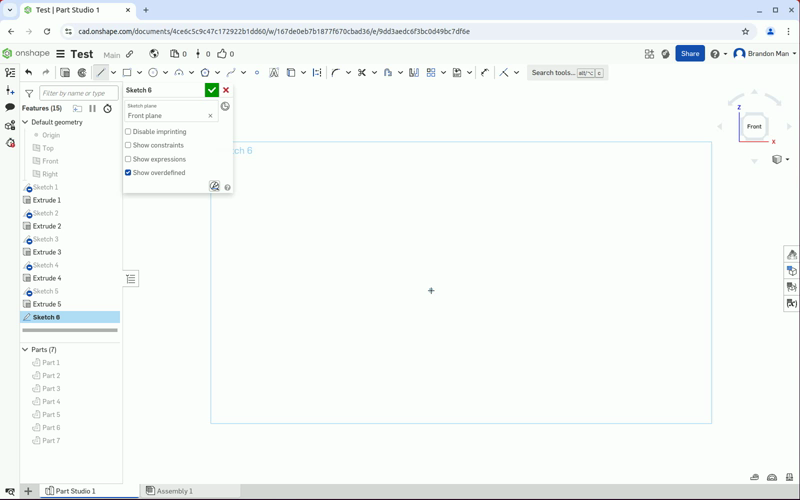
key_down(shift)
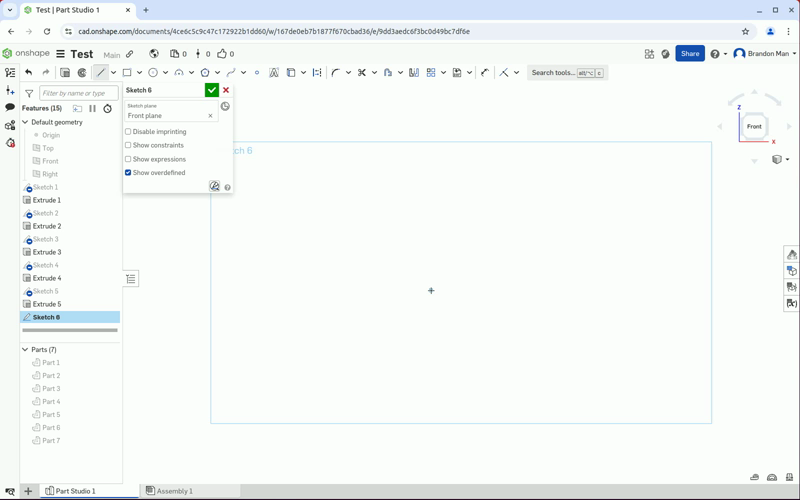
mouse_move(461, 290)
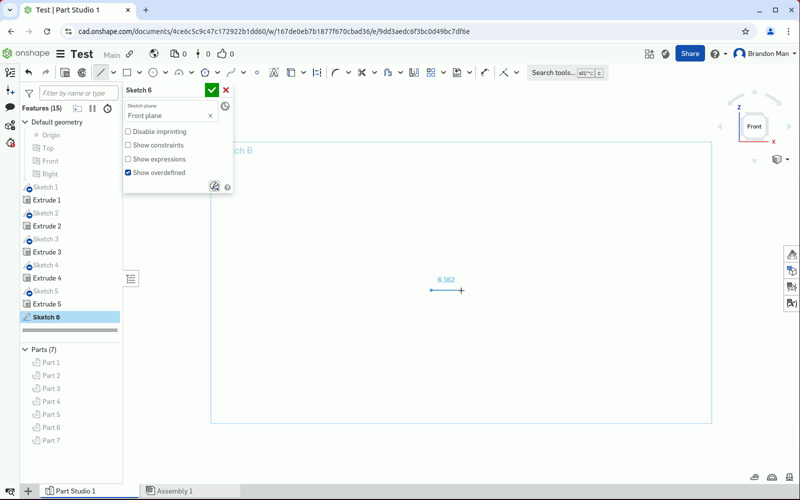
mouse_move(440, 290)
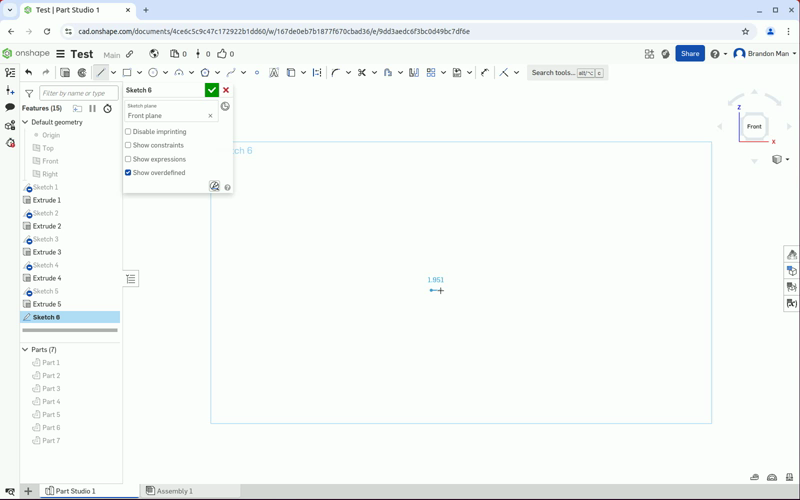
click(440, 290)
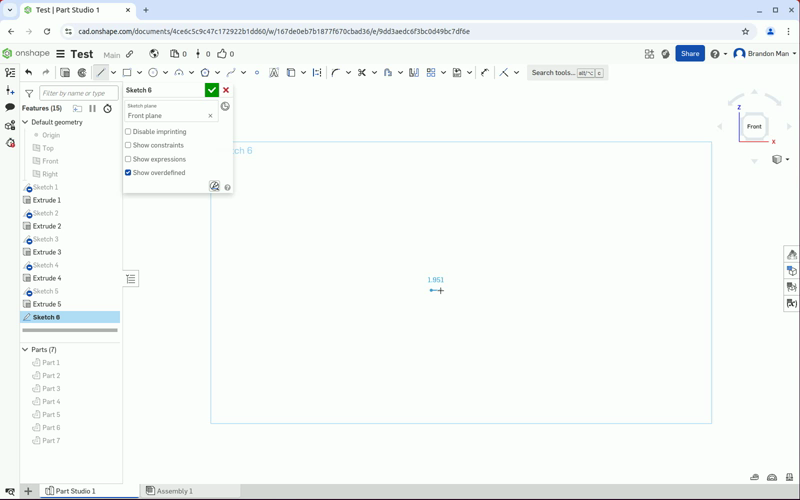
key_up(shift)
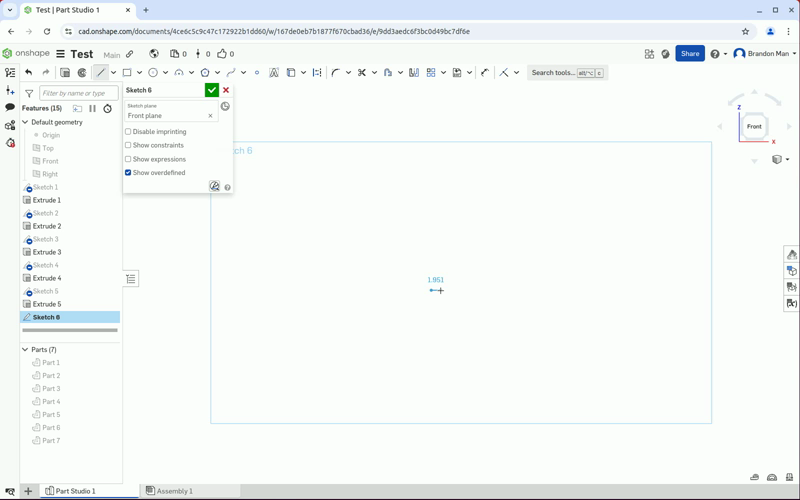
key(esc)
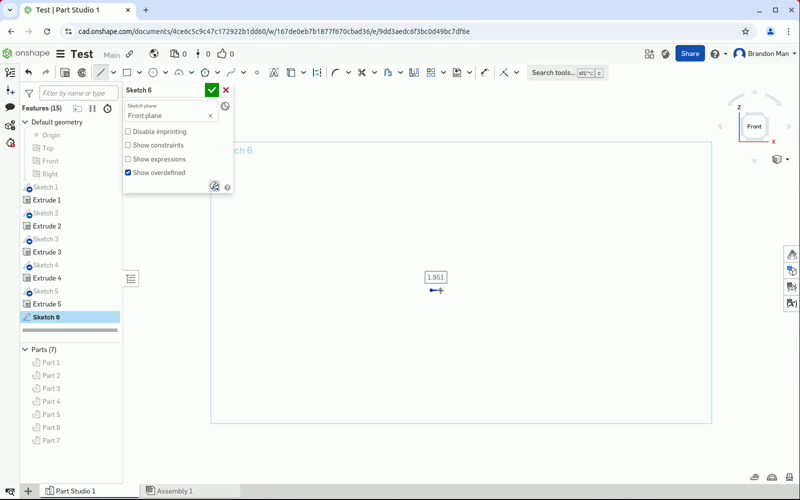
key(a)
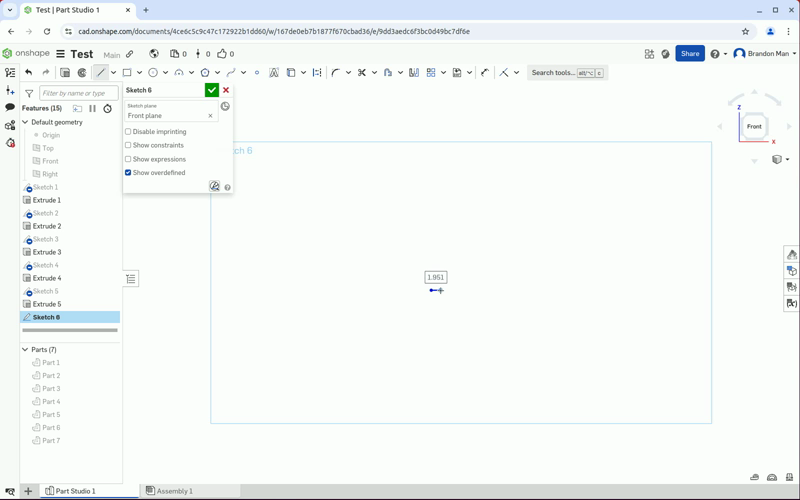
mouse_move(440, 290)
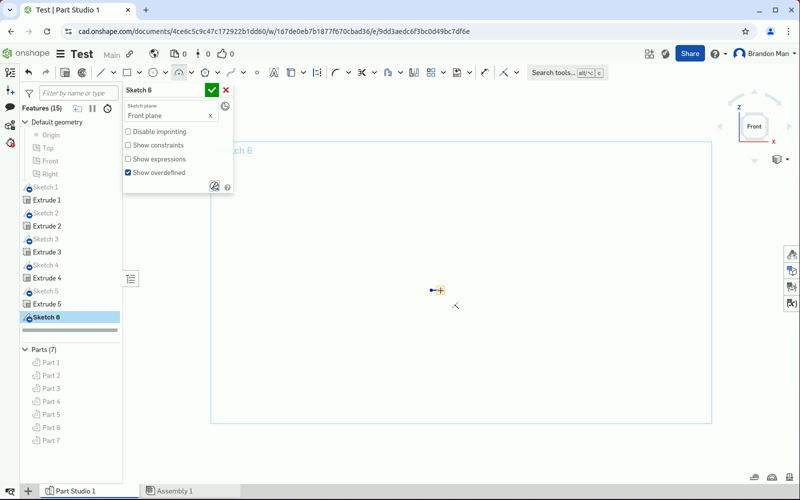
click(440, 290)
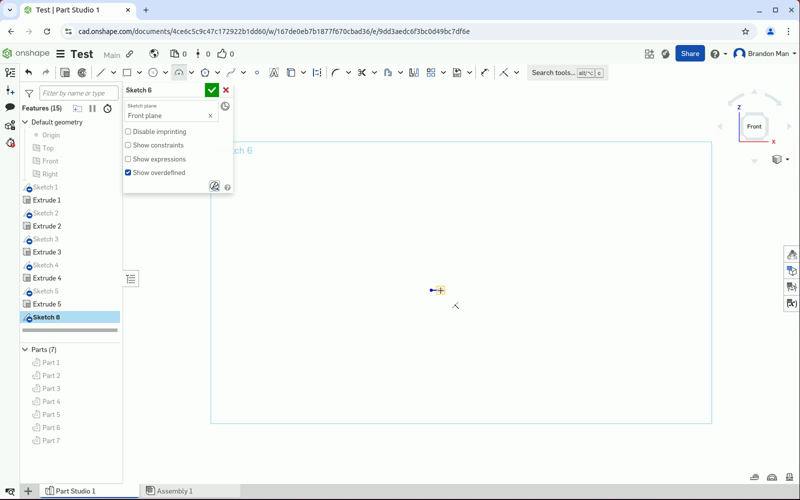
key_down(shift)
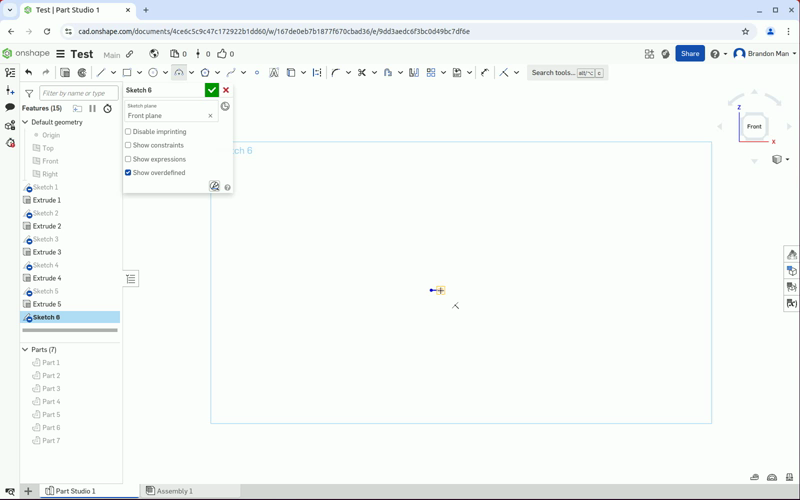
mouse_move(440, 273)
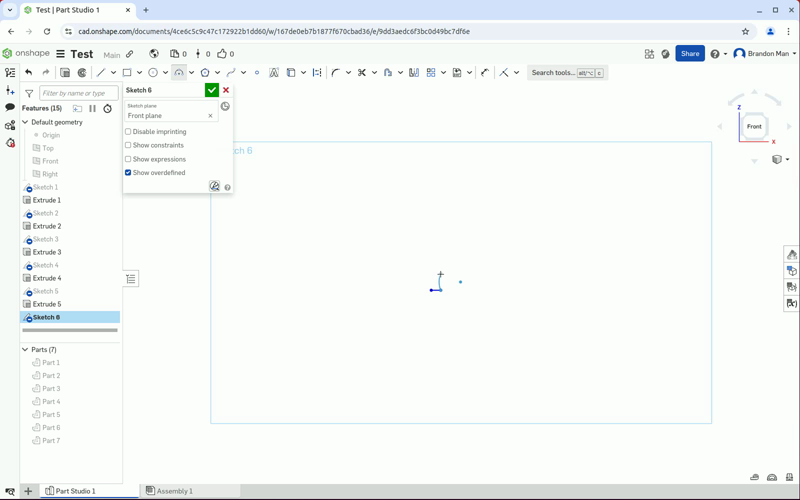
click(440, 273)
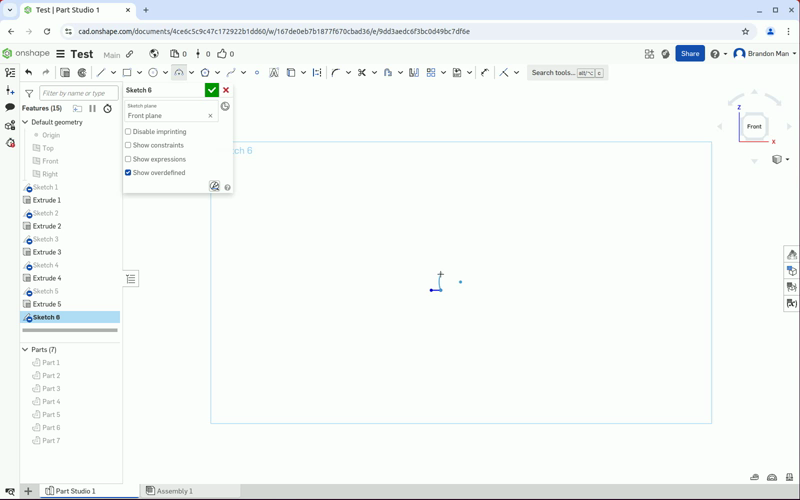
mouse_move(439, 281)
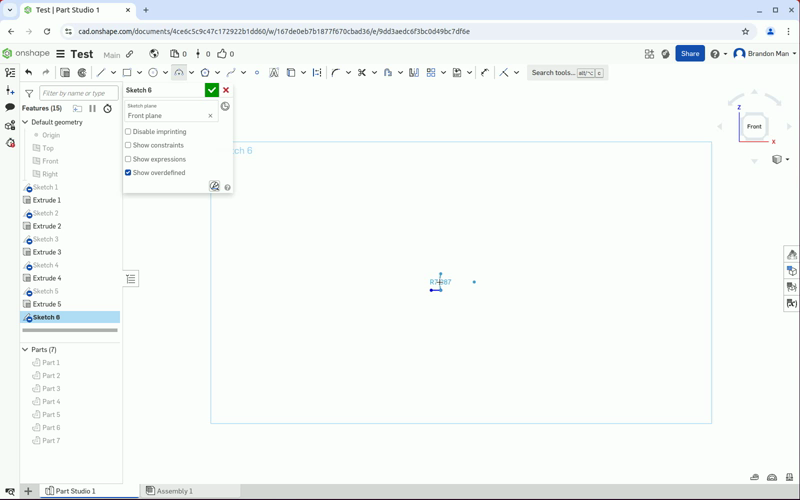
click(439, 281)
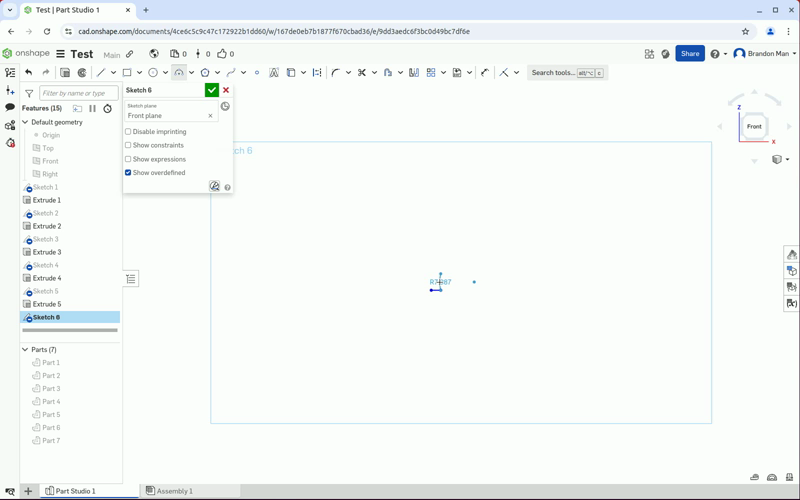
key_up(shift)
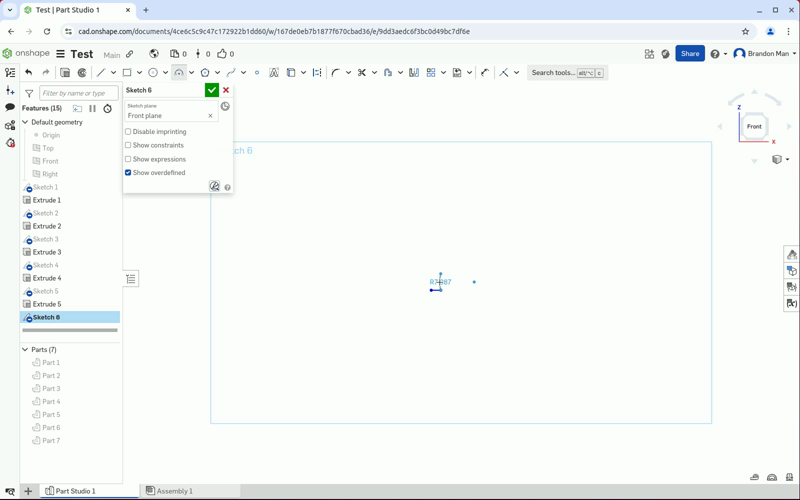
key(esc)
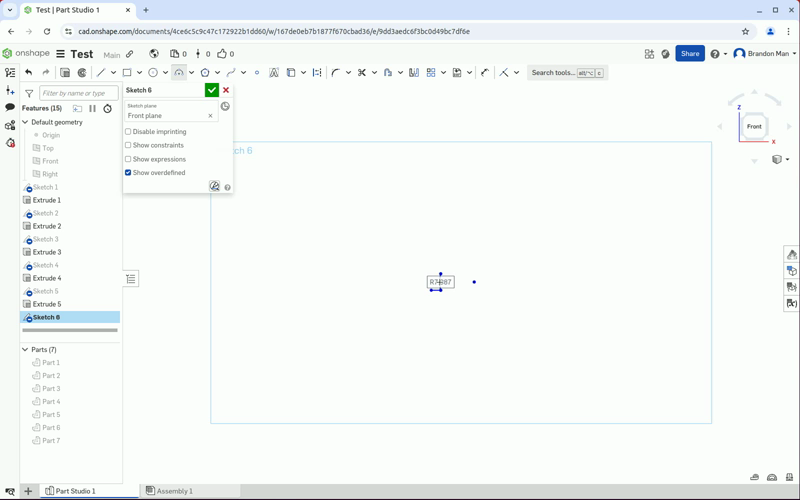
key(l)
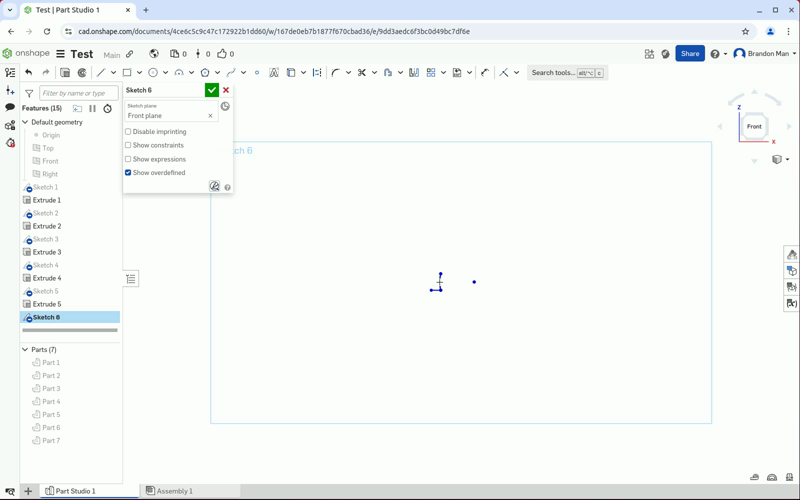
mouse_move(440, 273)
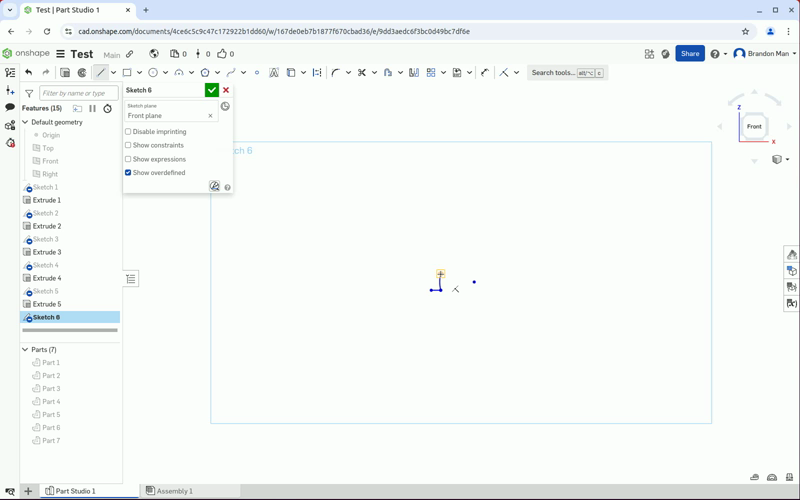
click(440, 273)
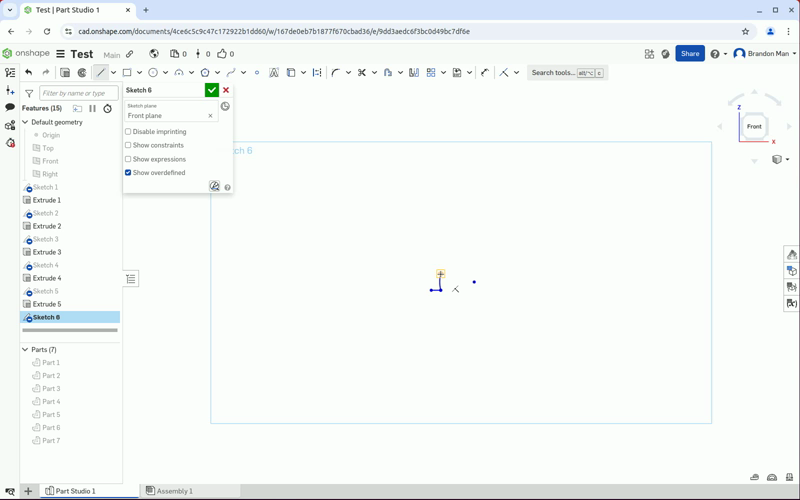
key_down(shift)
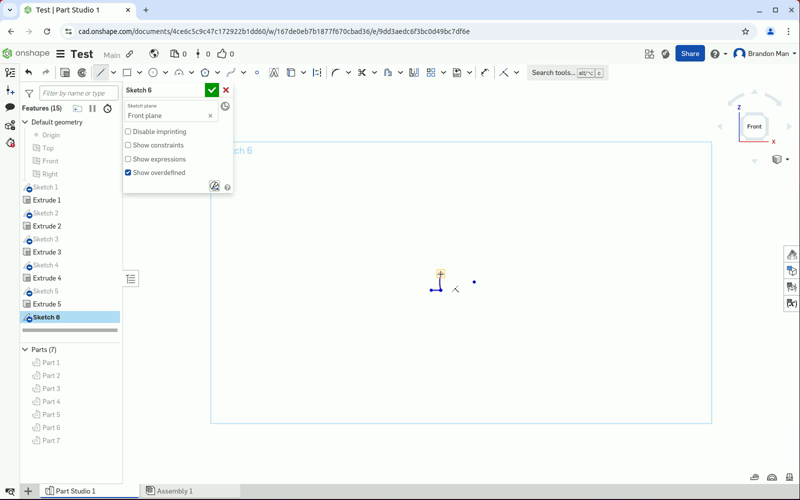
mouse_move(470, 273)
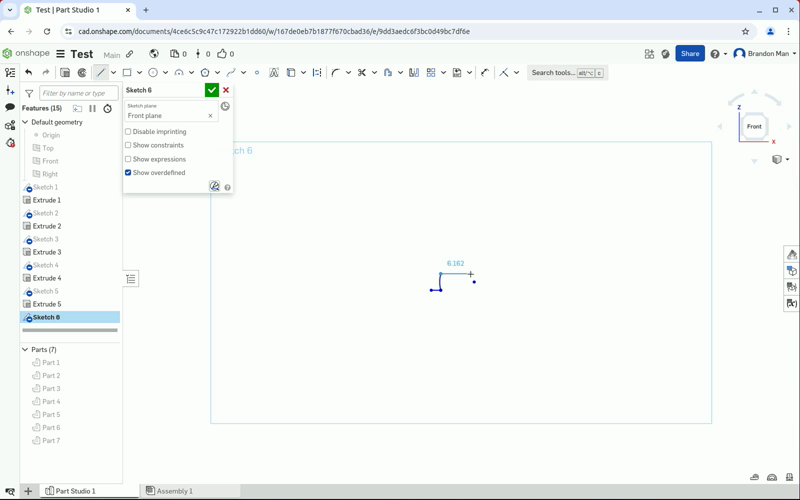
mouse_move(431, 273)
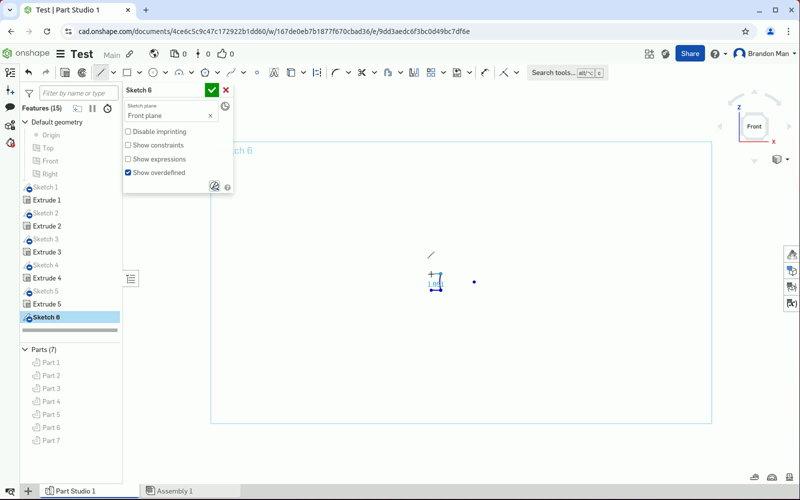
click(431, 273)
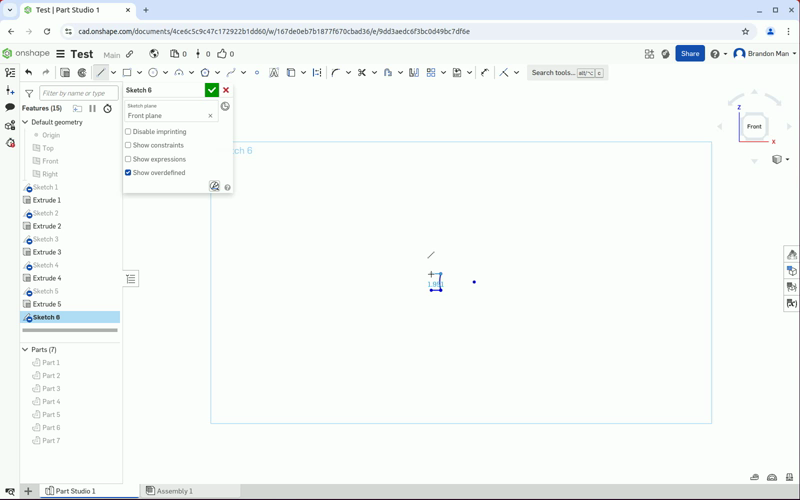
key_up(shift)
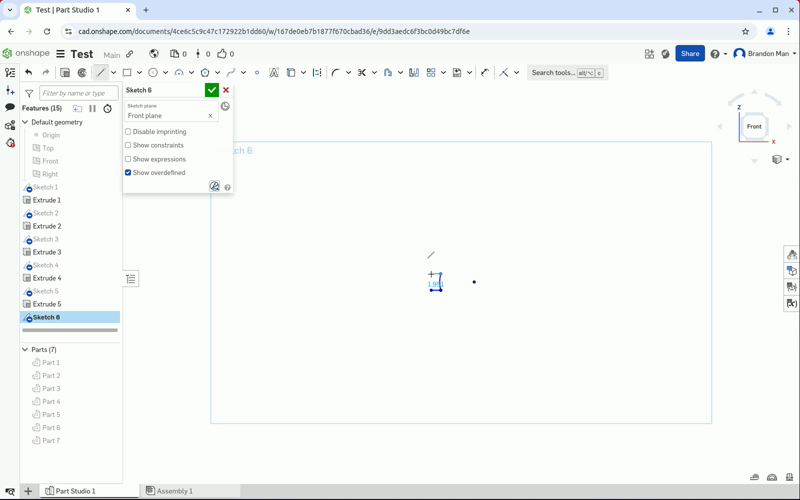
mouse_move(461, 273)
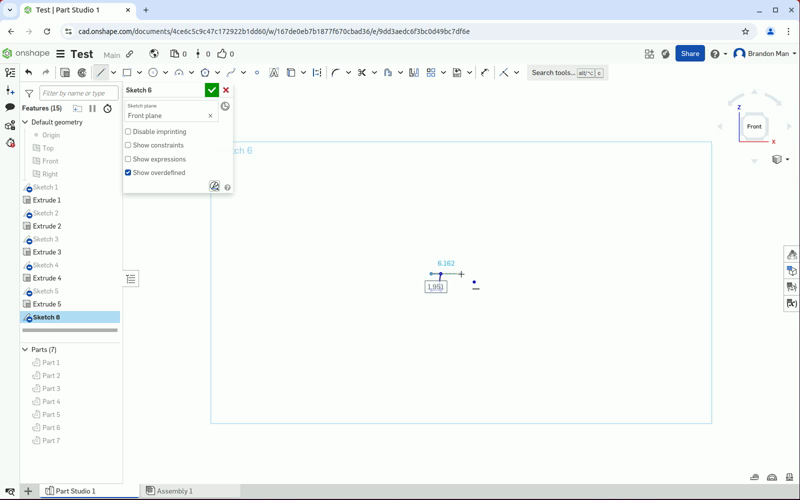
key_down(shift)
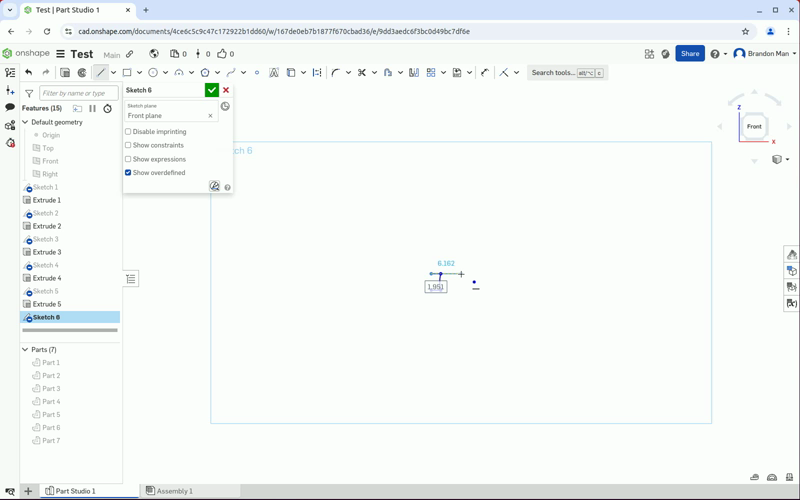
mouse_move(431, 290)
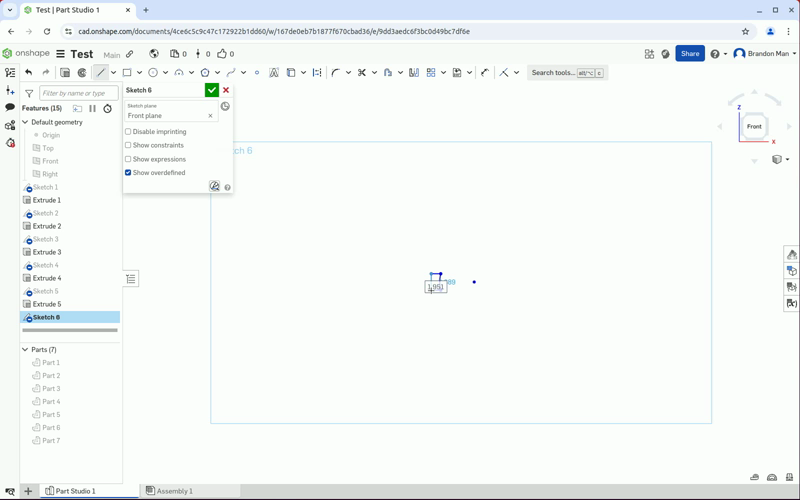
key_up(shift)
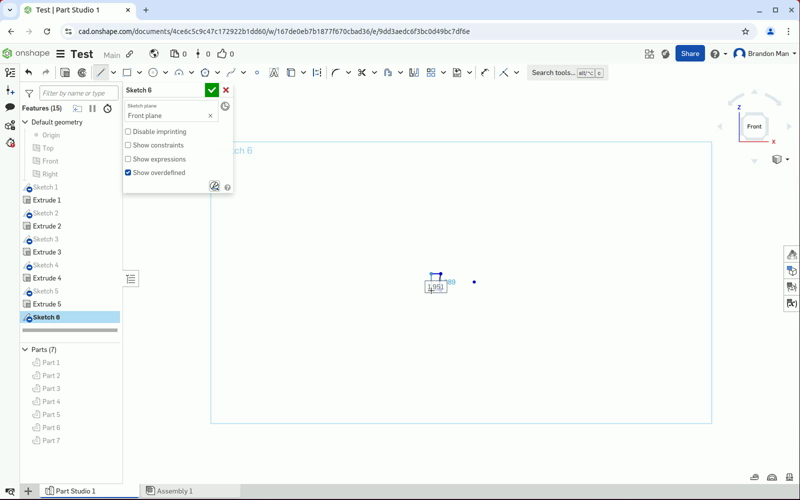
click(431, 290)
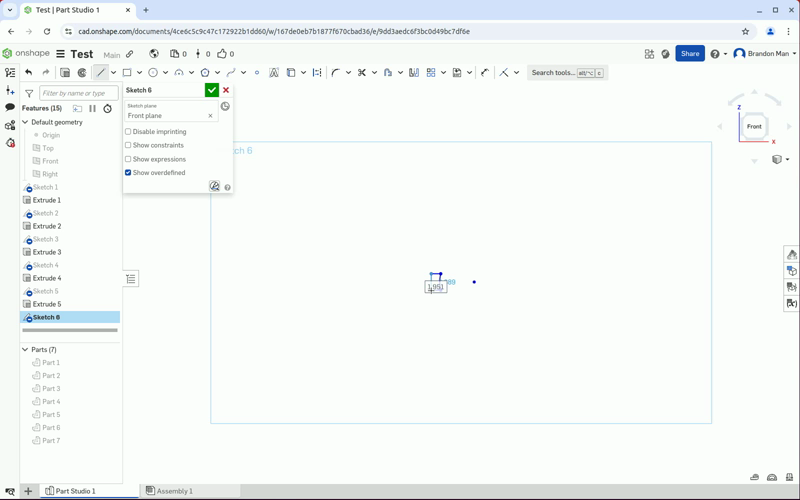
key(esc)
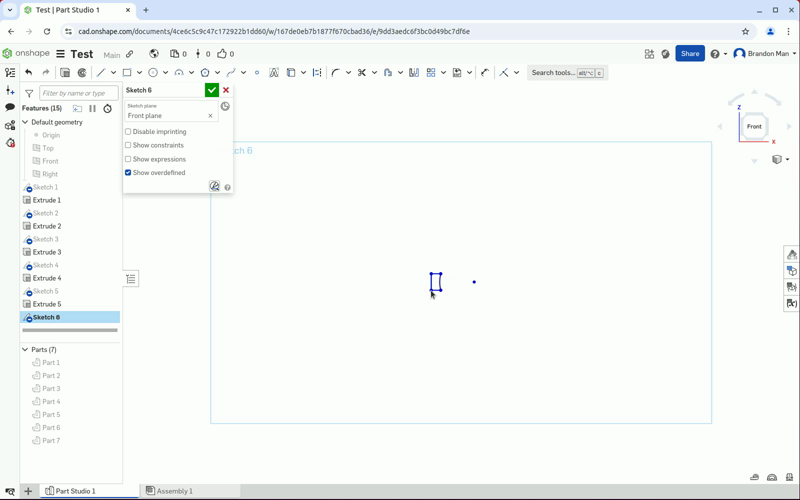
mouse_move(436, 275)
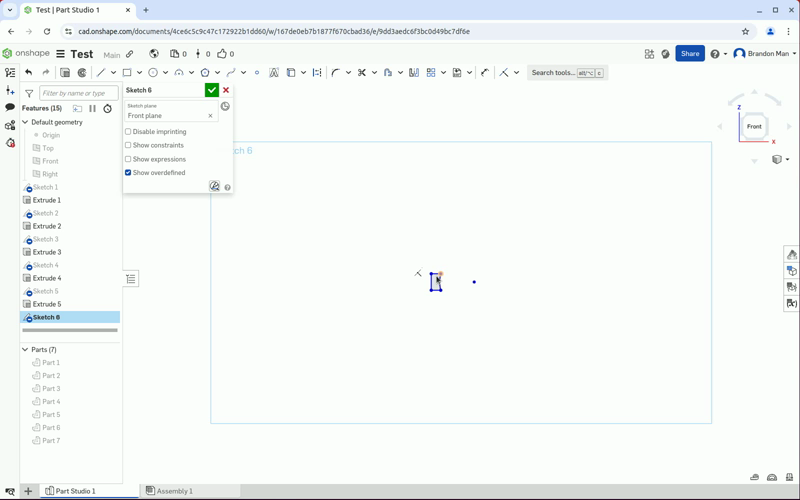
scroll(6)
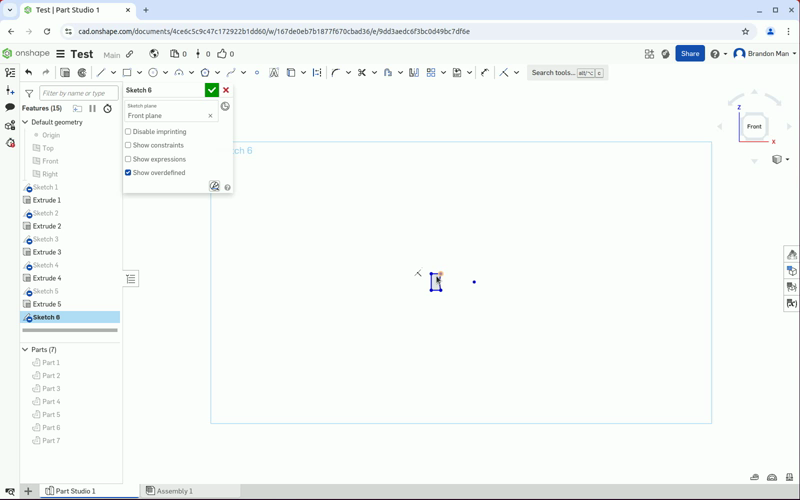
scroll(6)
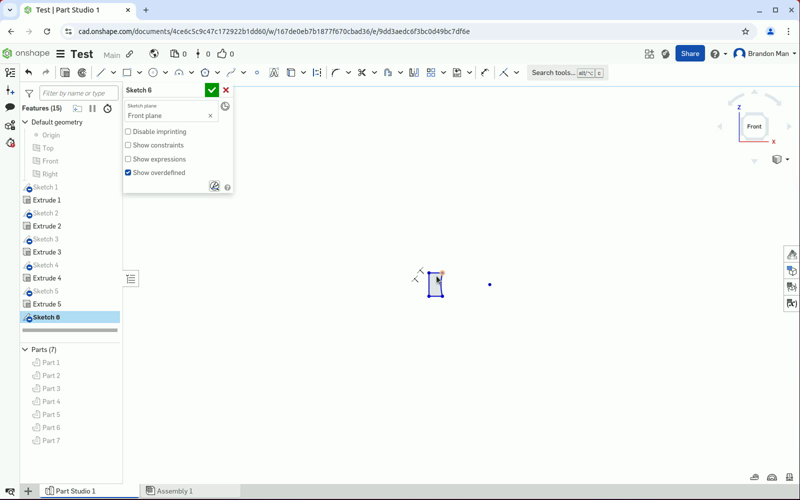
scroll(6)
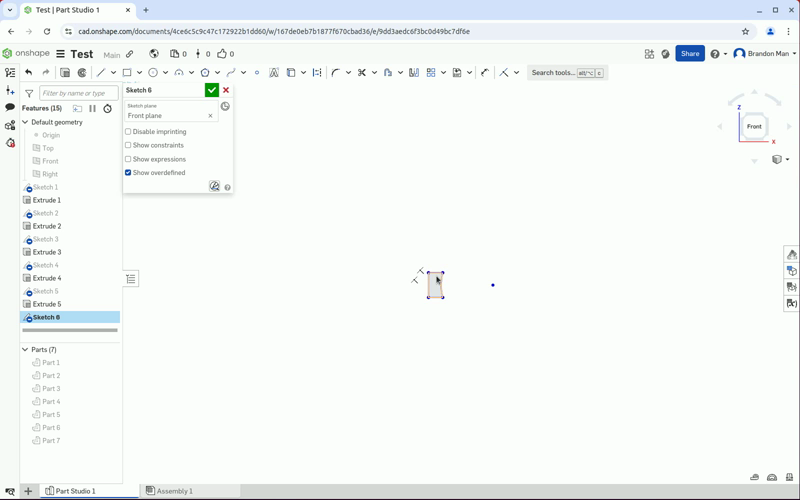
scroll(6)
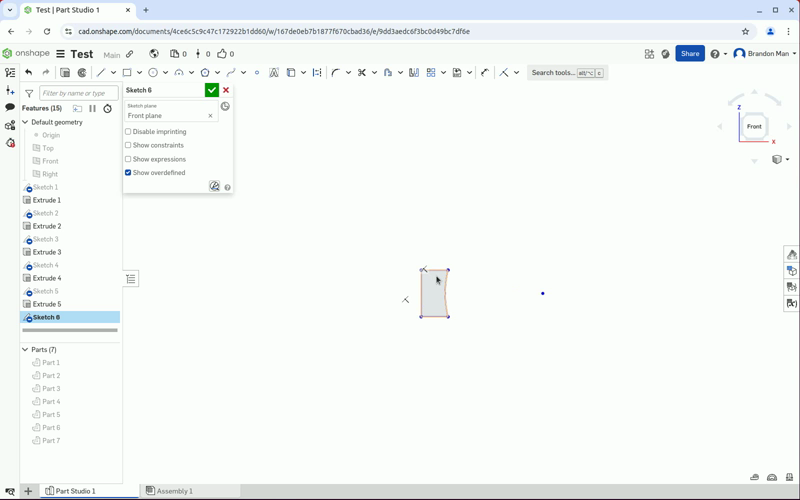
scroll(6)
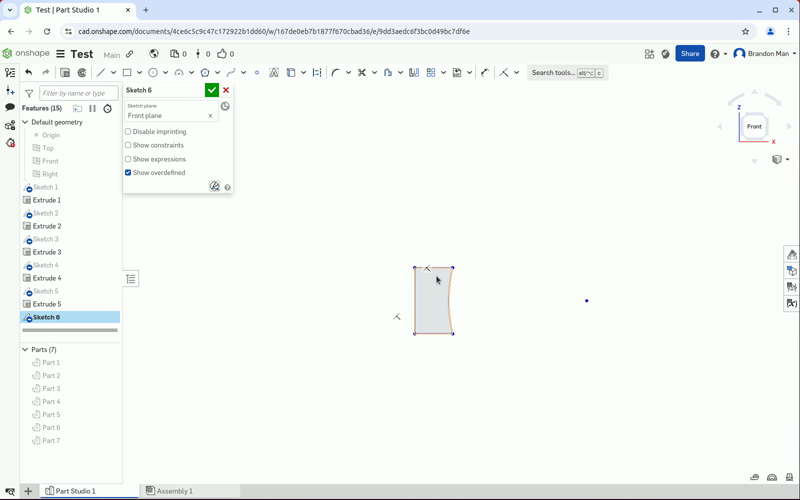
scroll(6)
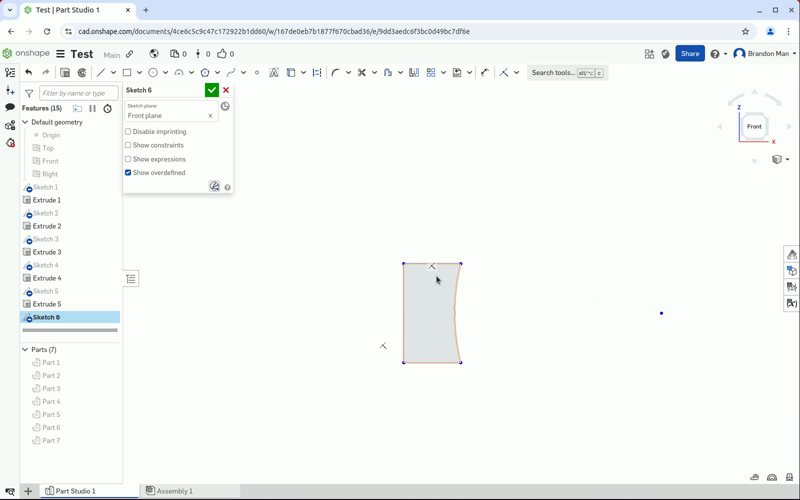
scroll(6)
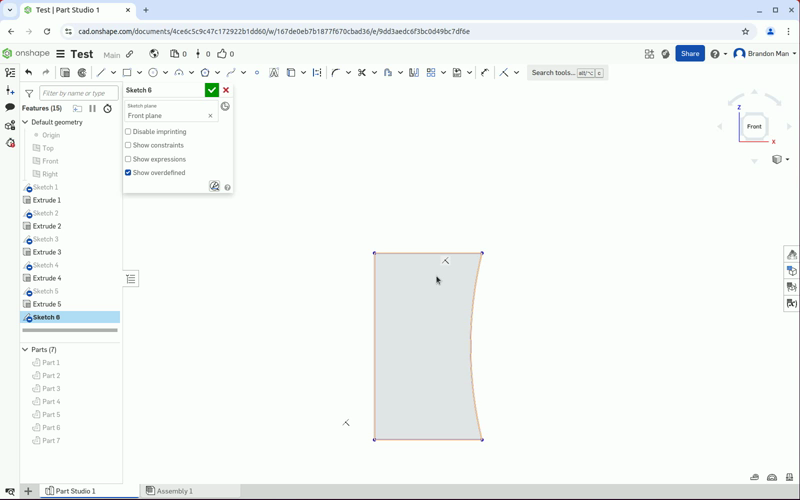
click(436, 275)
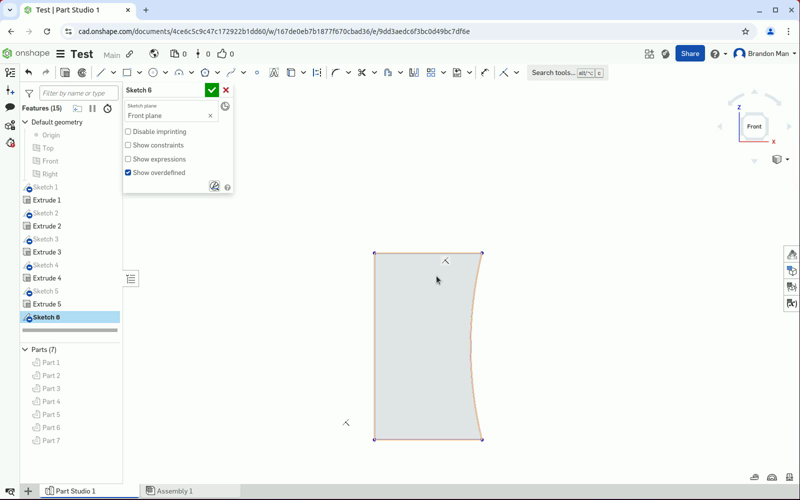
scroll(-6)
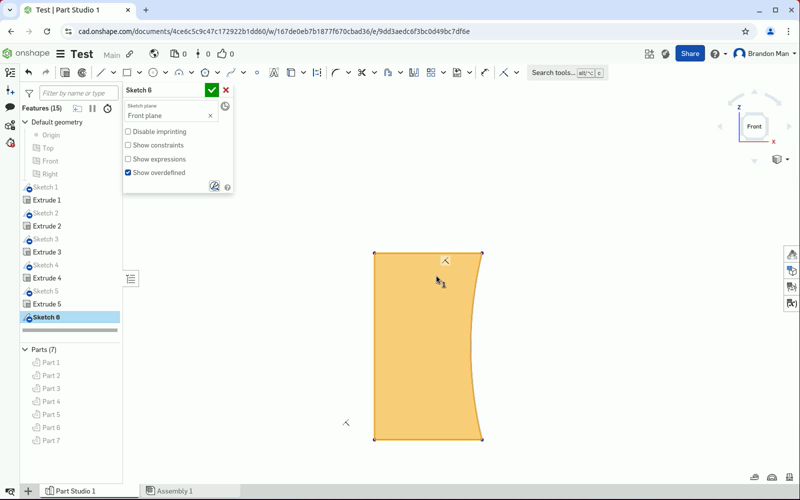
scroll(-6)
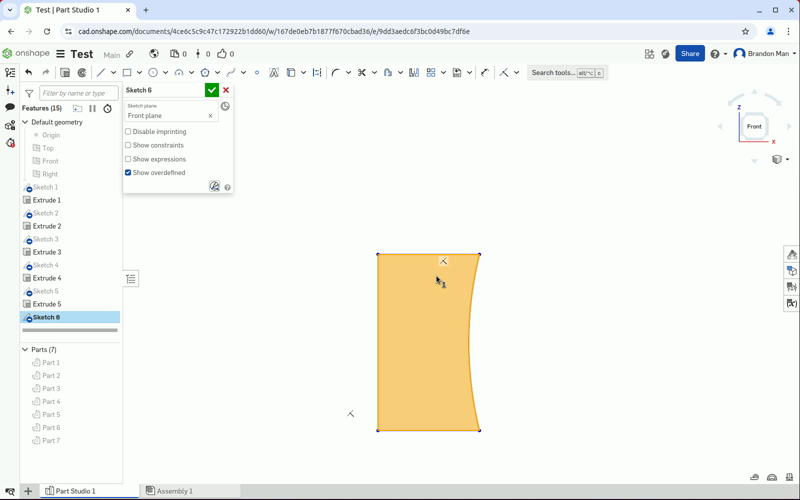
scroll(-6)
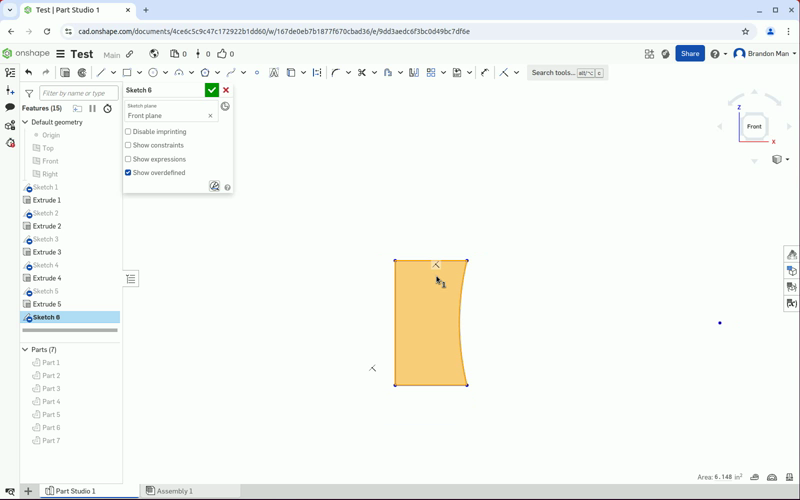
scroll(-6)
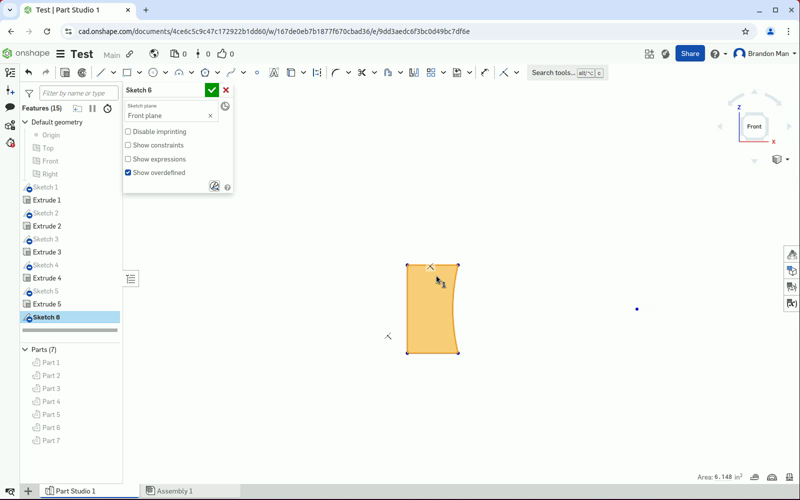
scroll(-6)
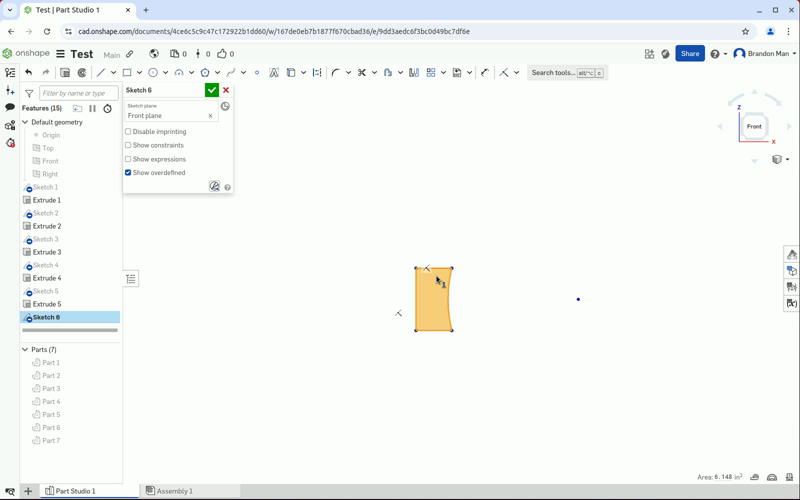
scroll(-6)
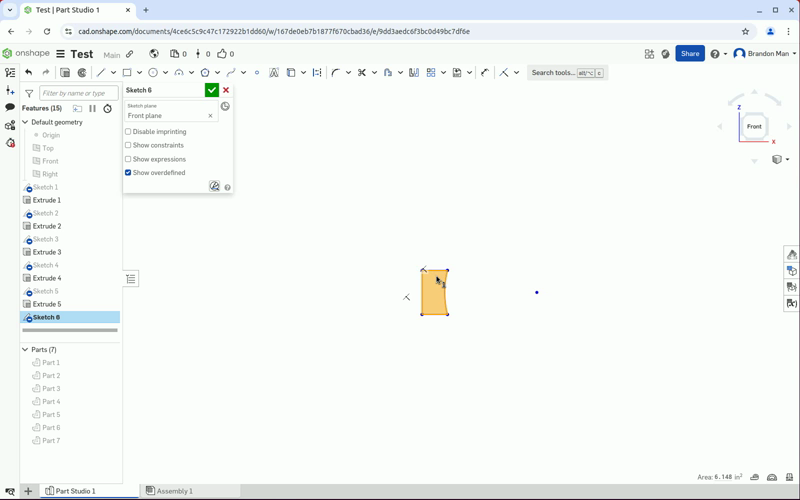
scroll(-6)
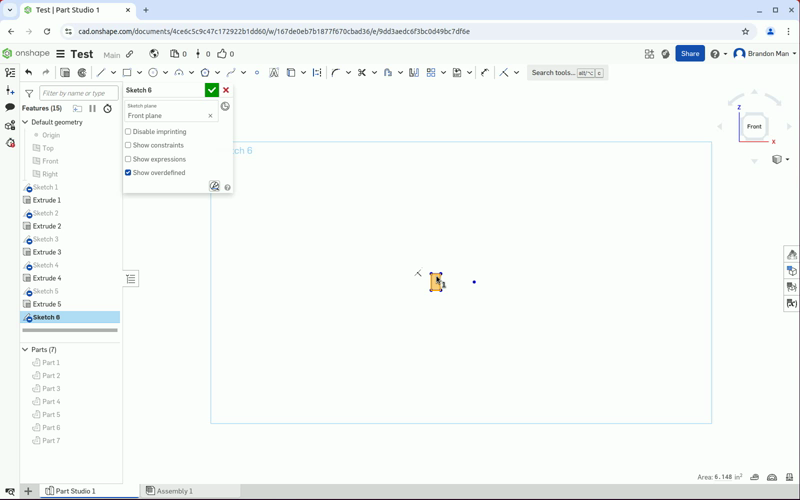
mouse_move(73, 352)
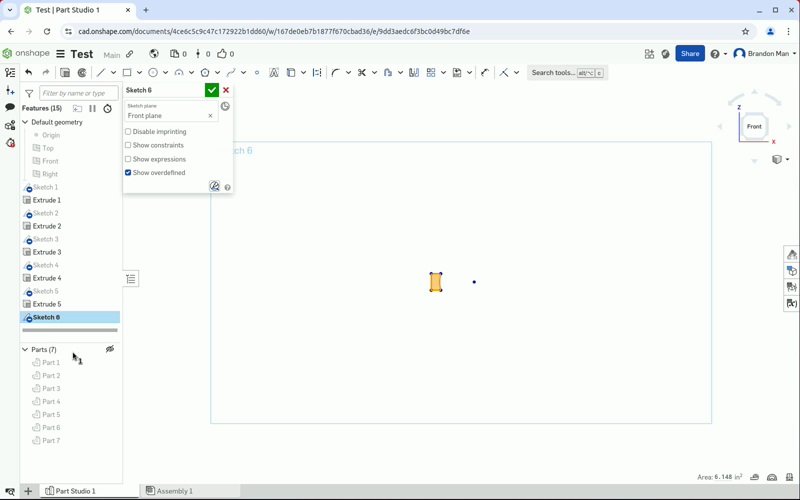
key(shift+y)
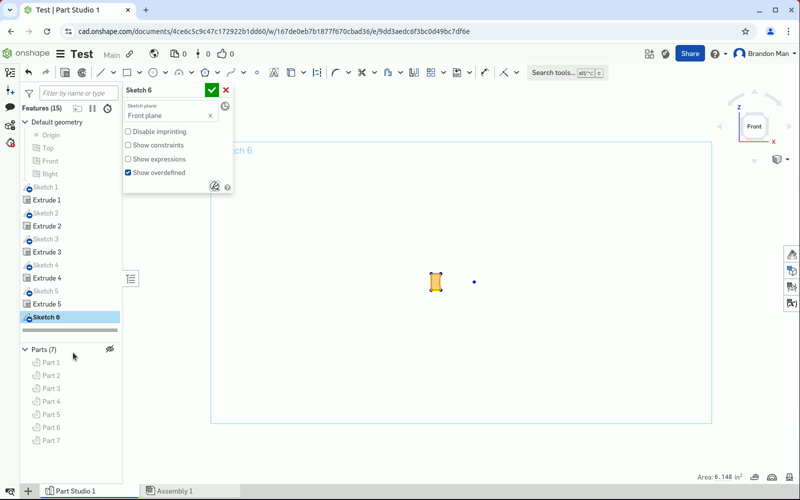
key(shift+e)
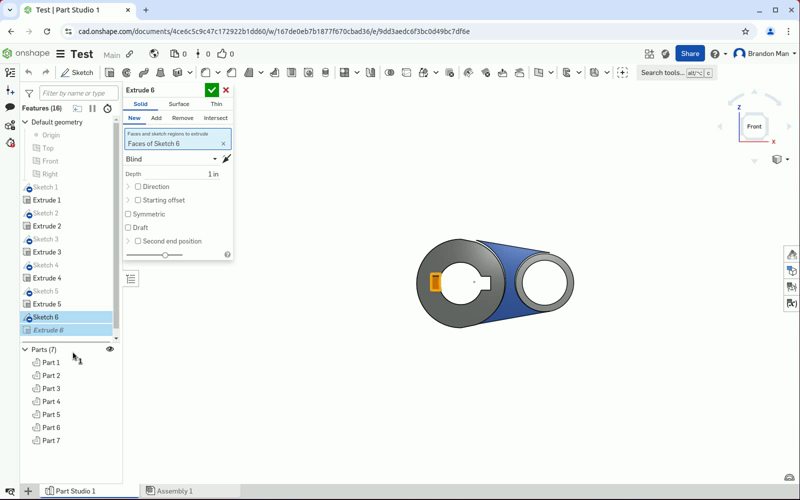
mouse_move(143, 106)
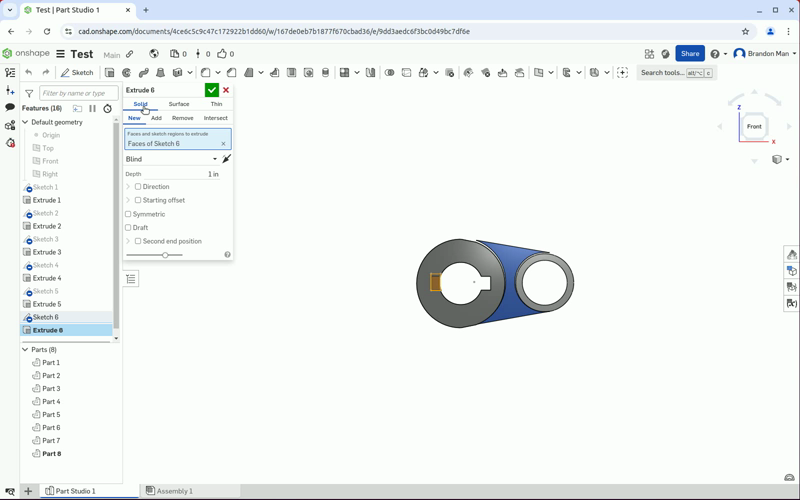
click(143, 106)
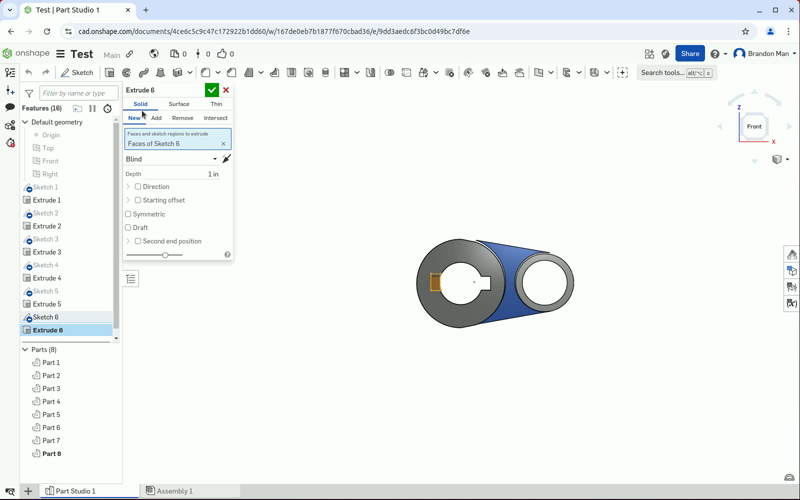
mouse_move(137, 120)
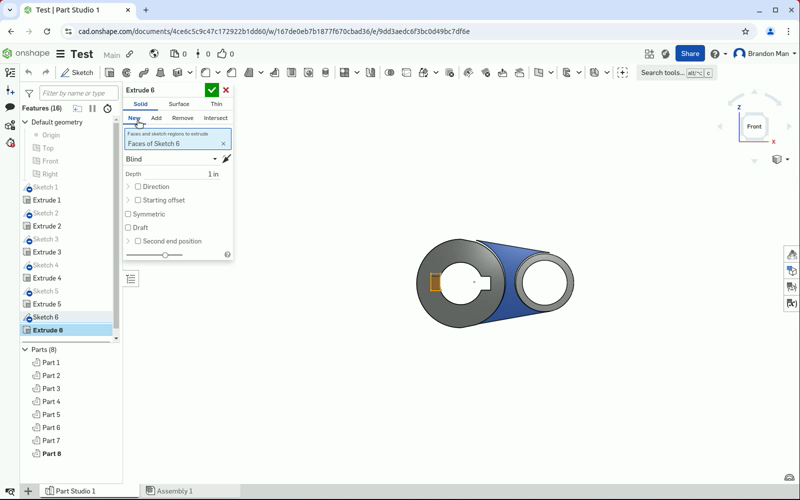
click(137, 120)
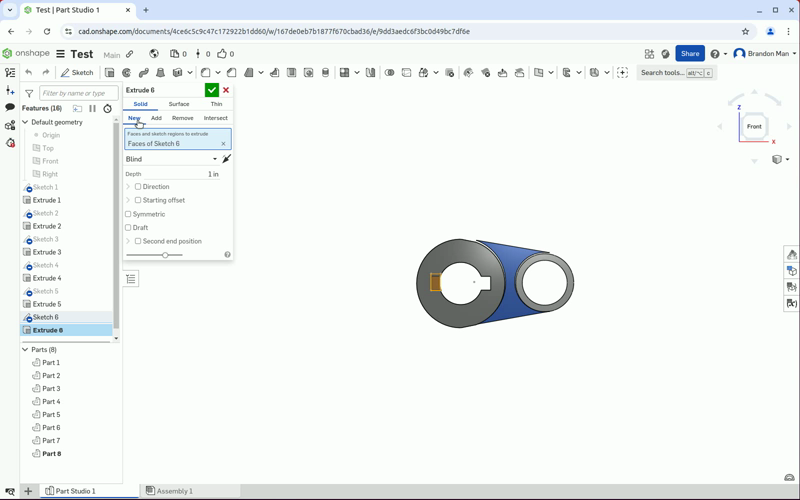
key(tab, 4)
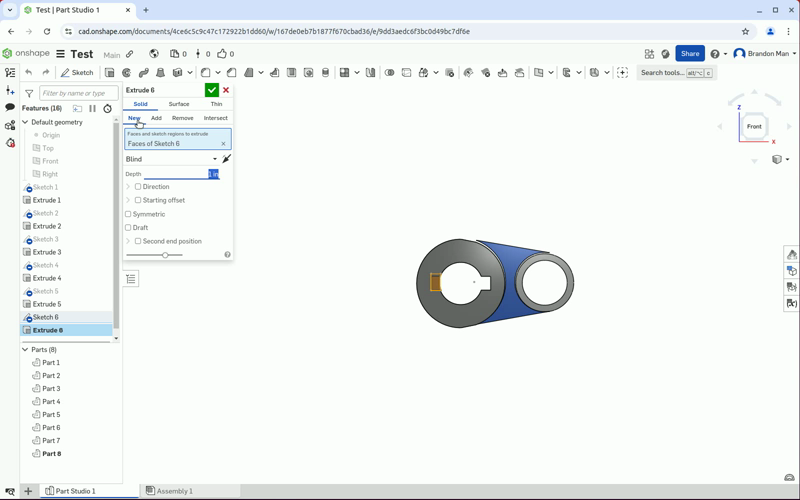
text(17.331)
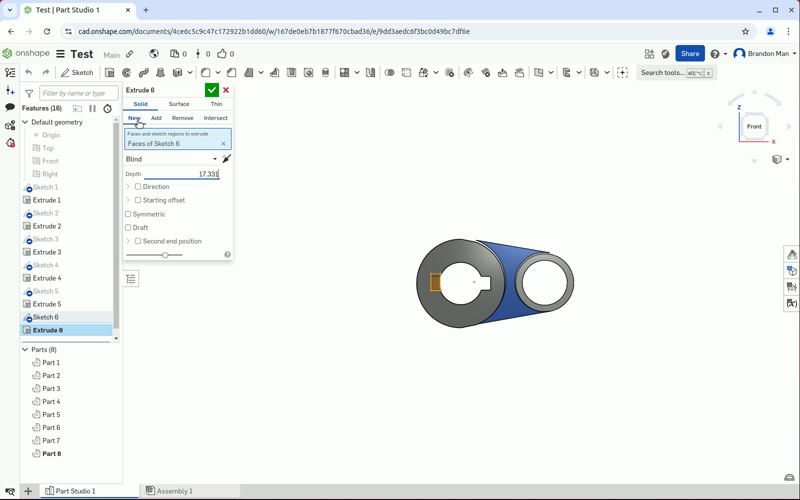
key(enter)
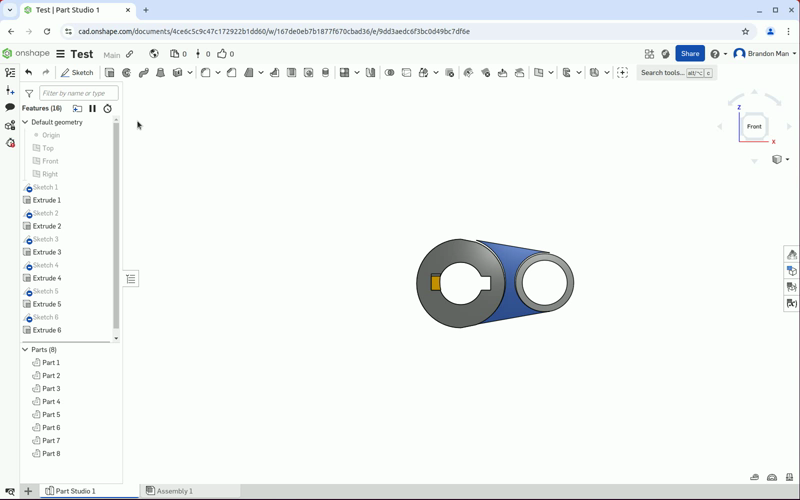
key(shift+h)
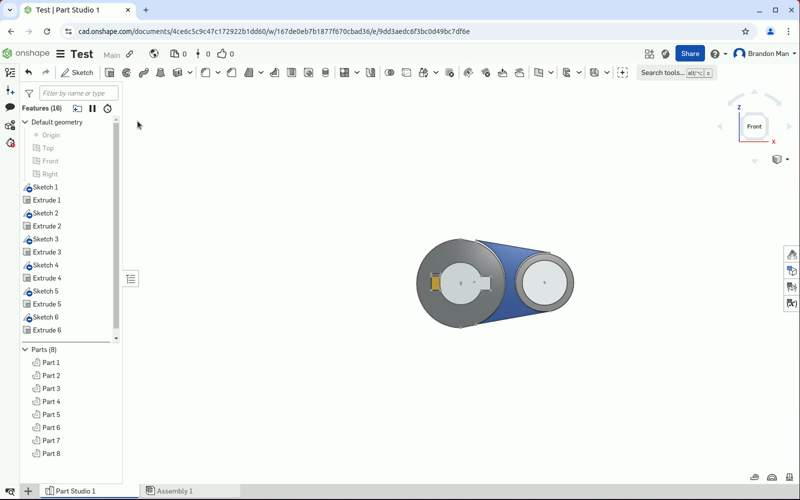
key(shift+h)
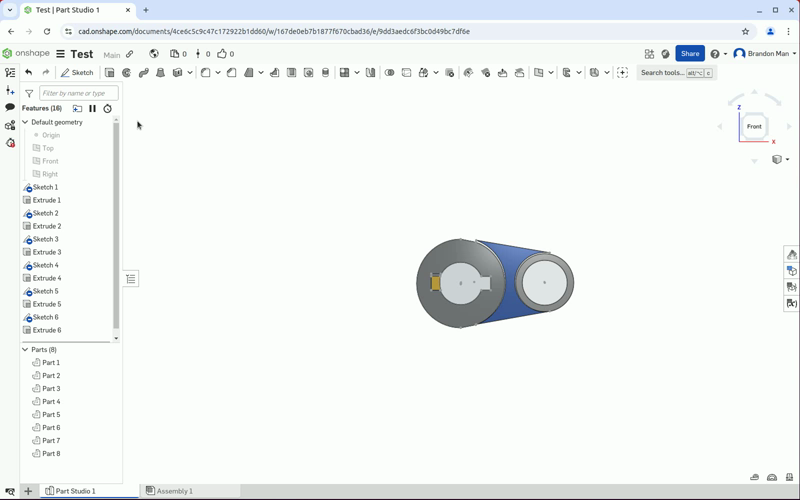
key(shift+7)
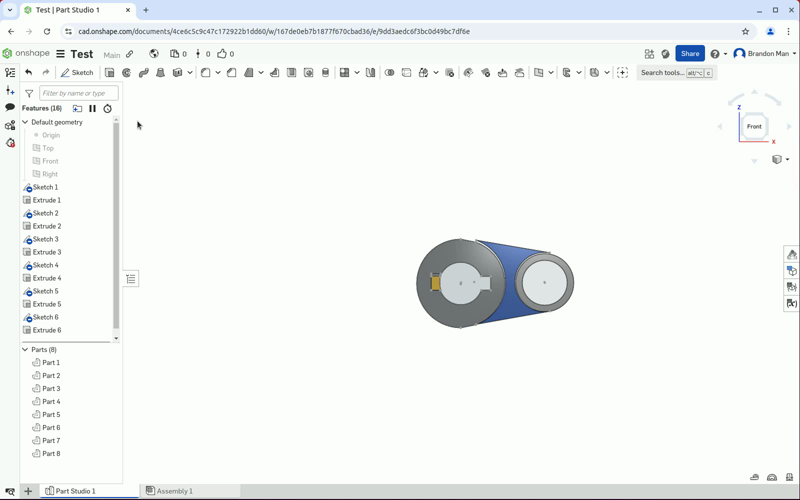
key(left, 2)
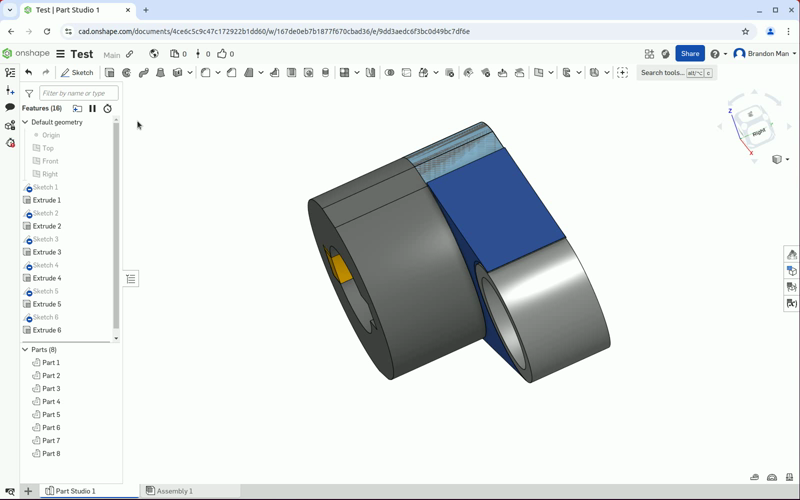
key(down, 2)
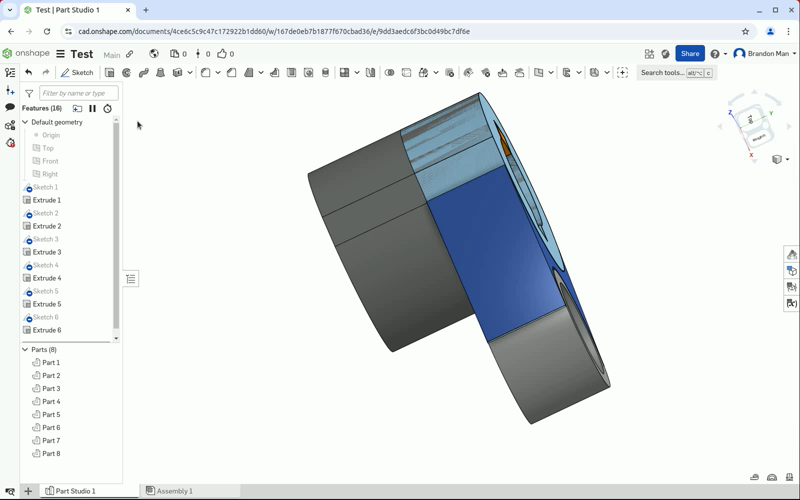
key(up, 2)
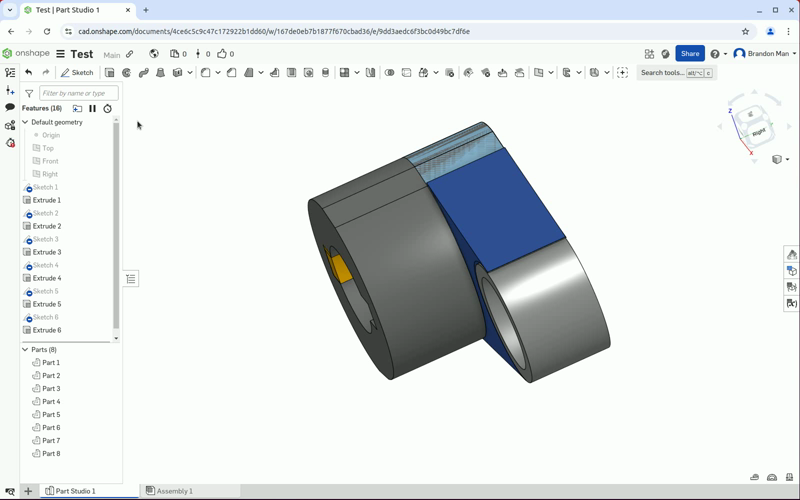
key(right, 2)
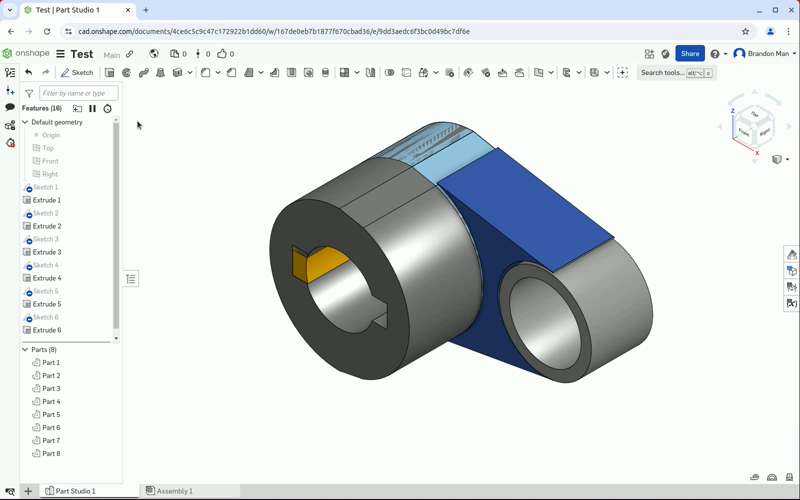
mouse_move(69, 189)
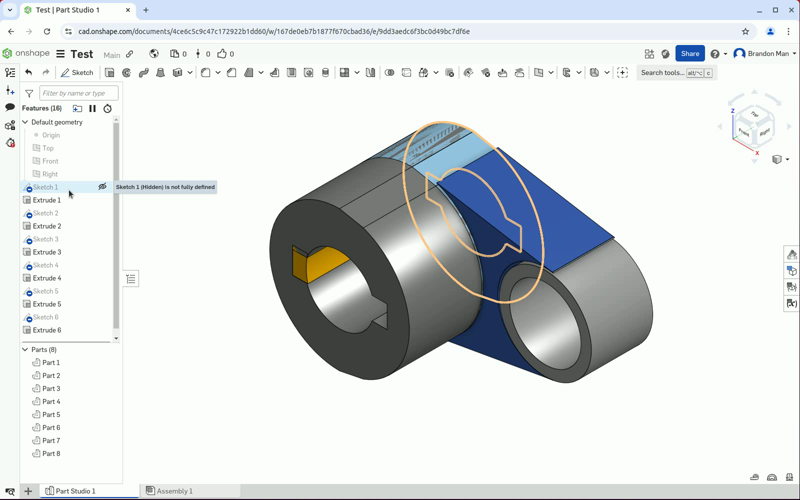
click(69, 189)